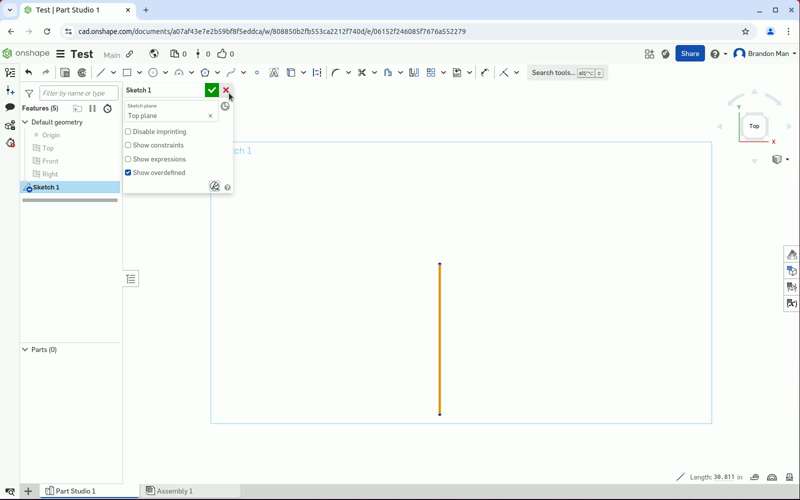
key(shift+h)
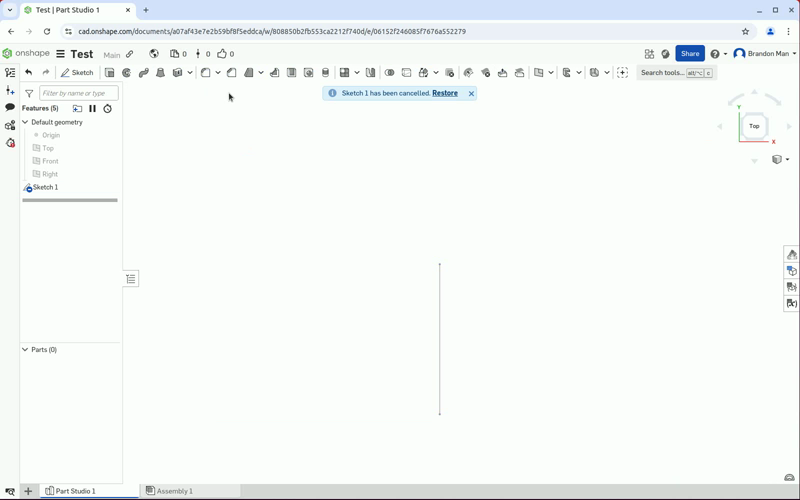
key(shift+s)
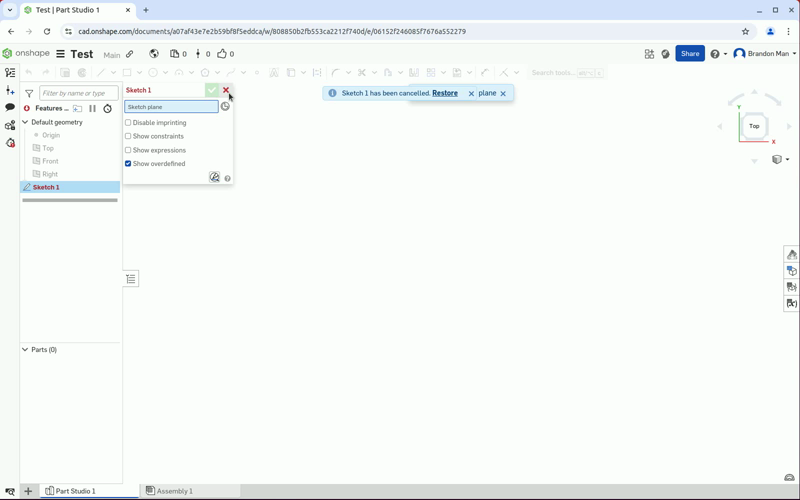
mouse_move(73, 150)
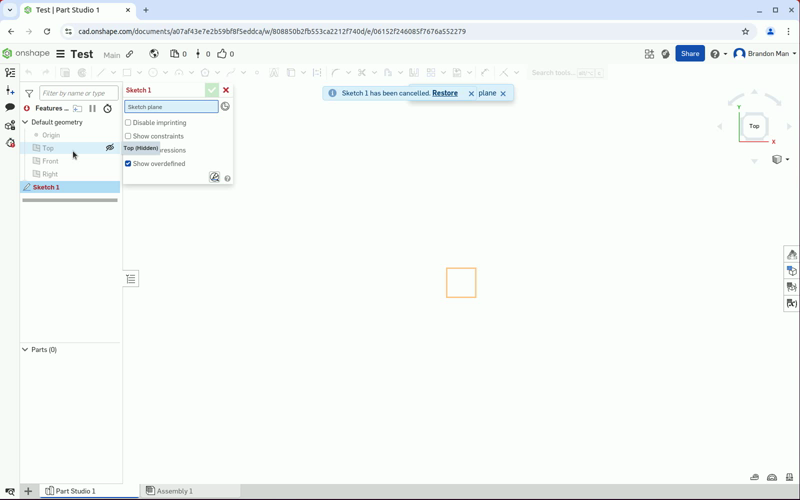
click(73, 150)
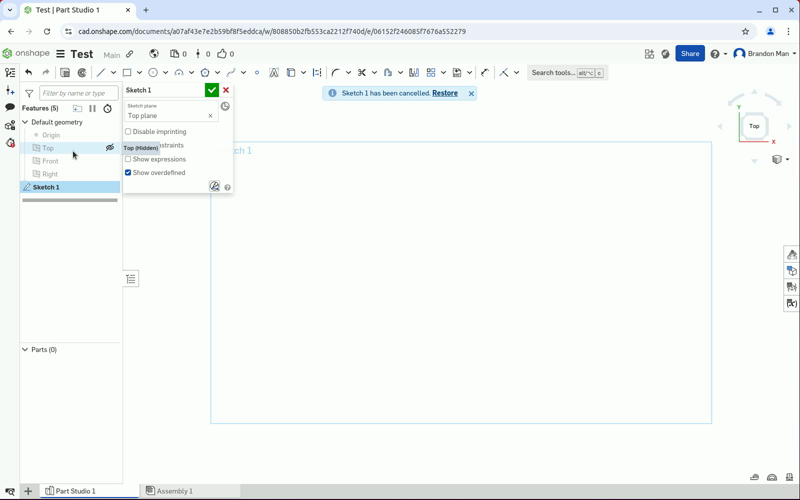
mouse_move(73, 352)
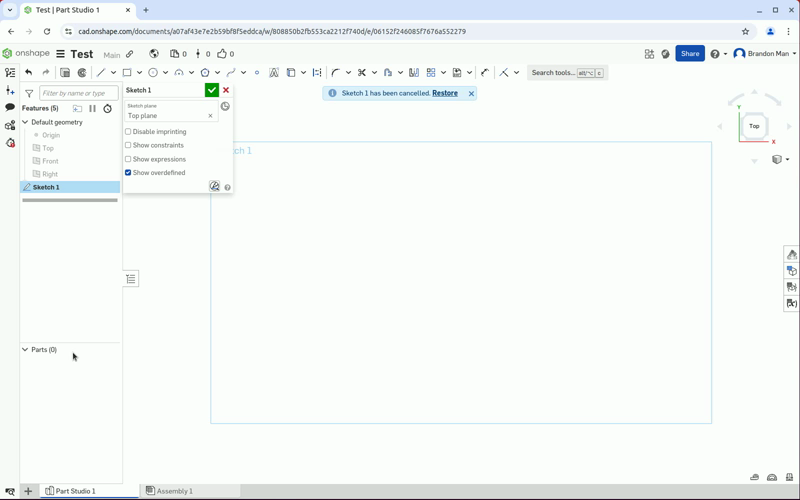
key(y)
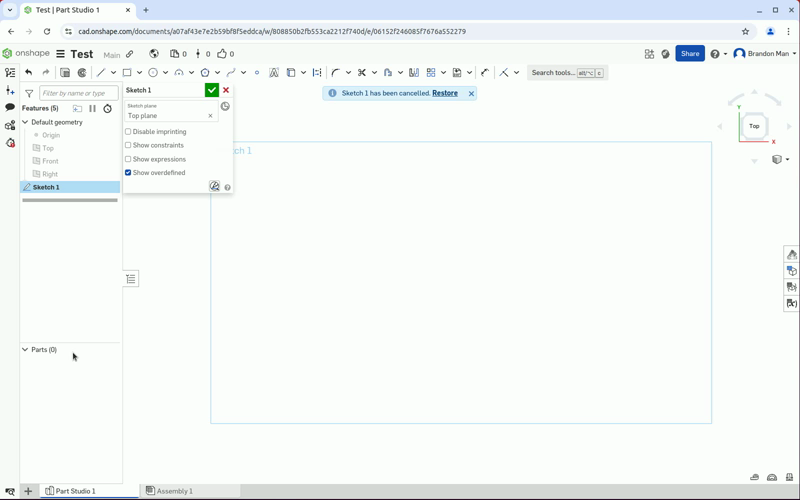
key(l)
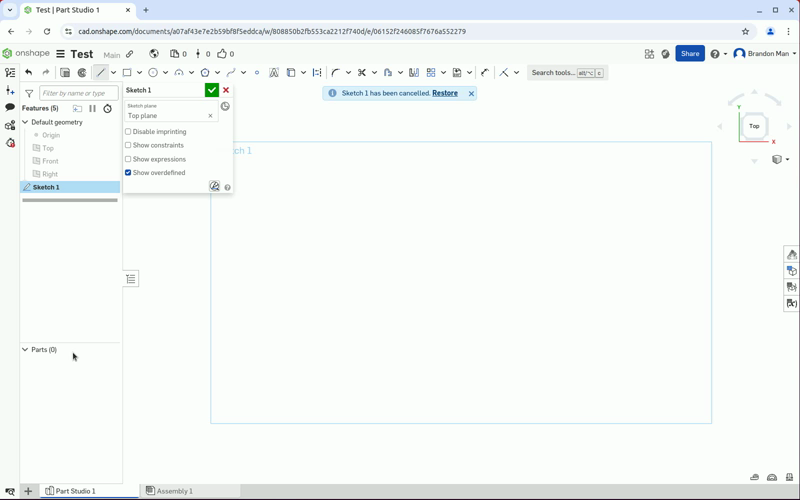
key_down(shift)
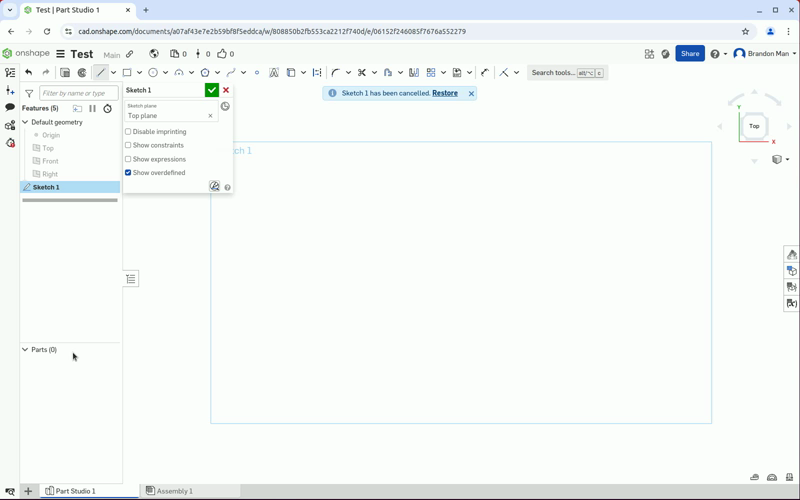
mouse_move(350, 219)
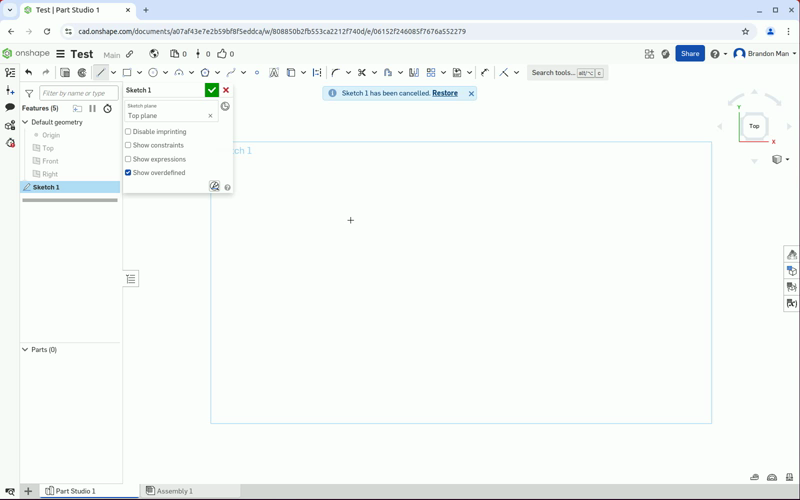
click(350, 219)
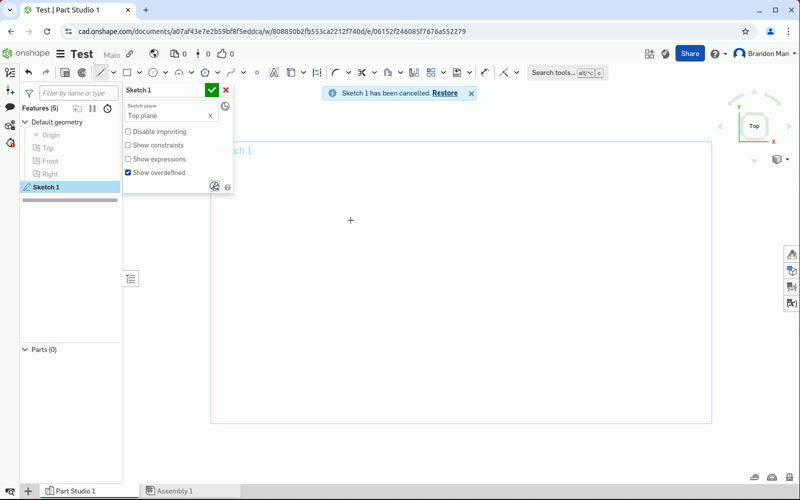
key_up(shift)
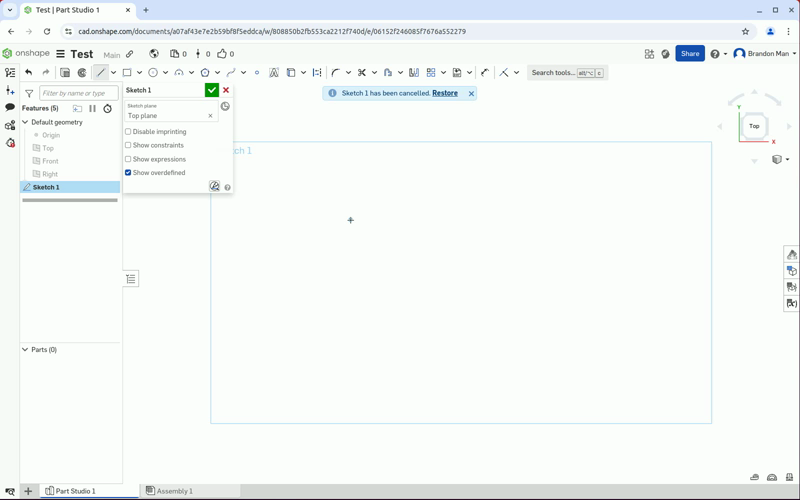
key_down(shift)
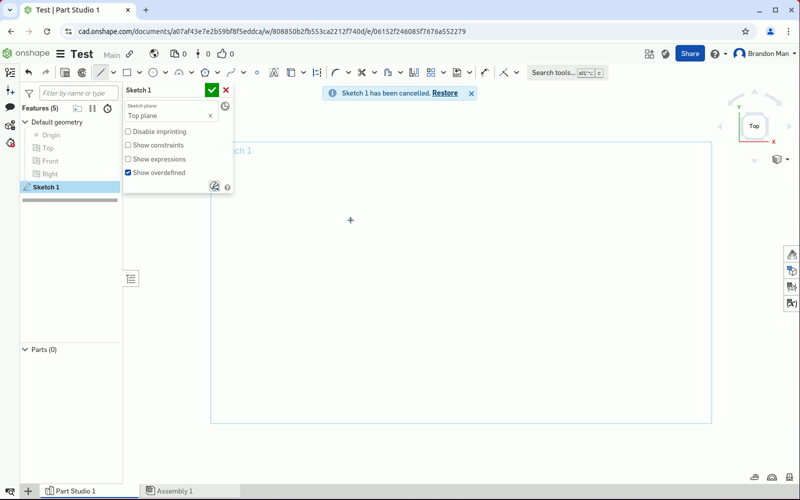
mouse_move(380, 219)
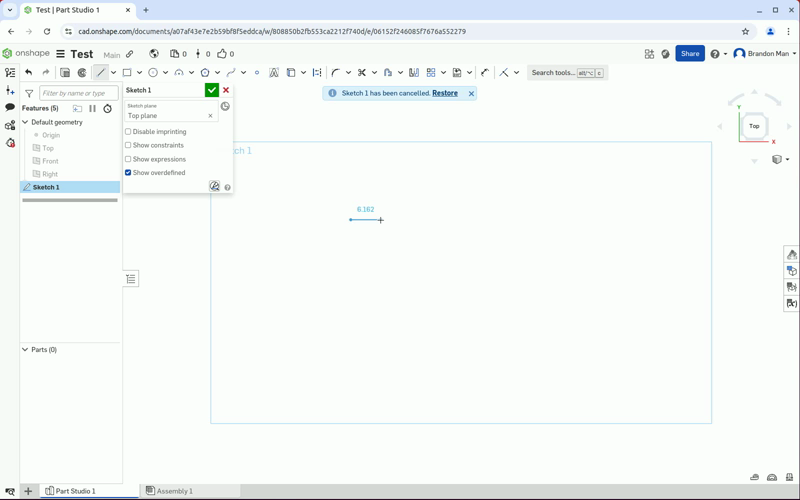
mouse_move(359, 219)
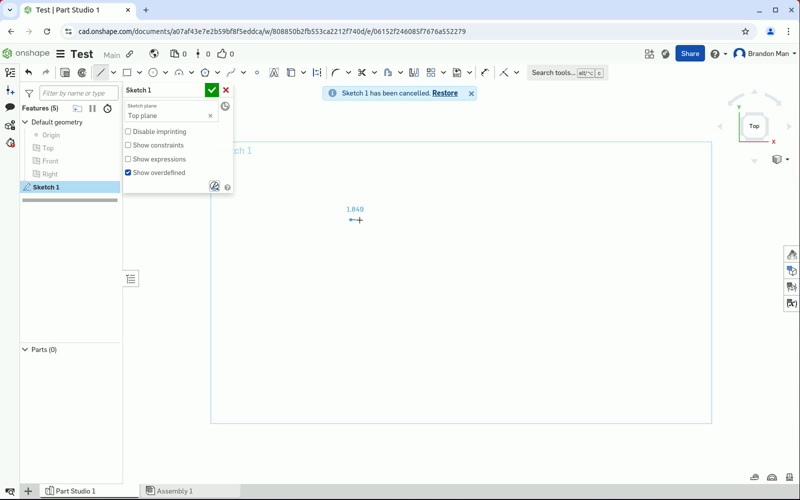
click(359, 219)
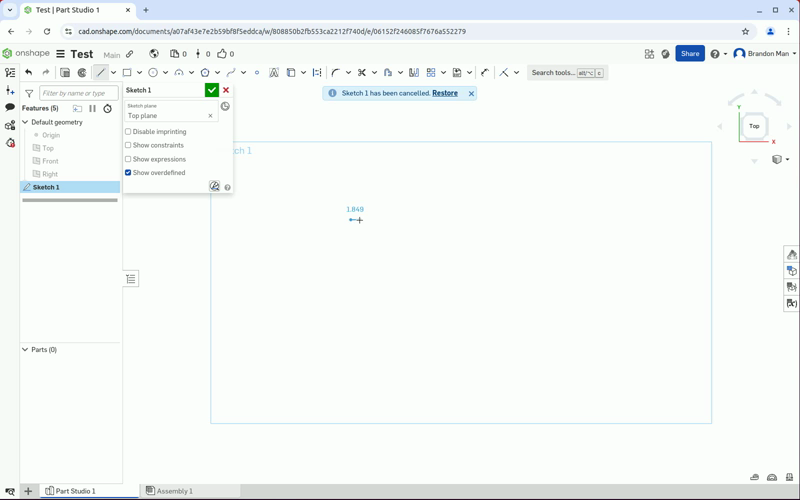
key_up(shift)
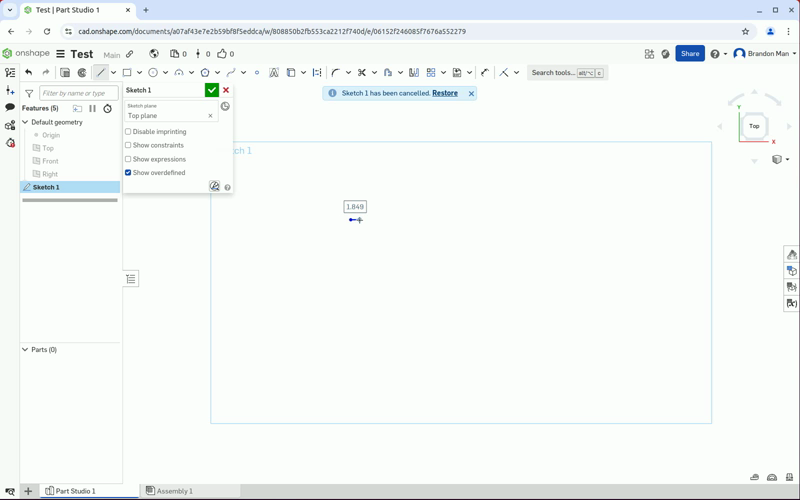
key_down(shift)
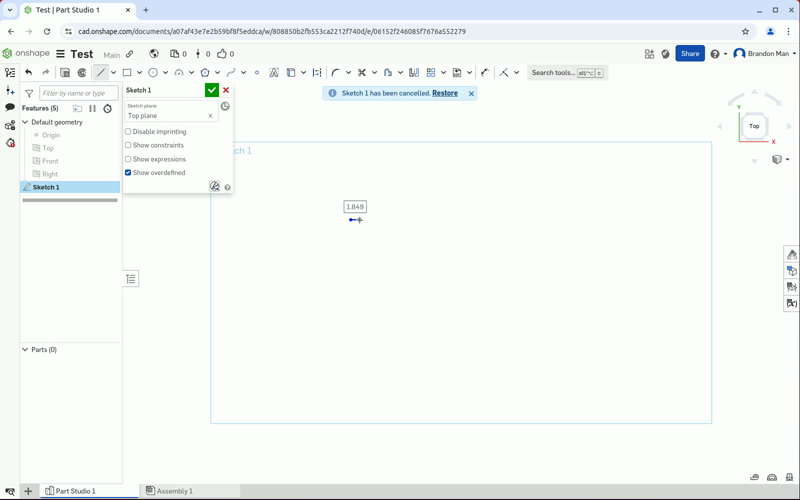
mouse_move(389, 219)
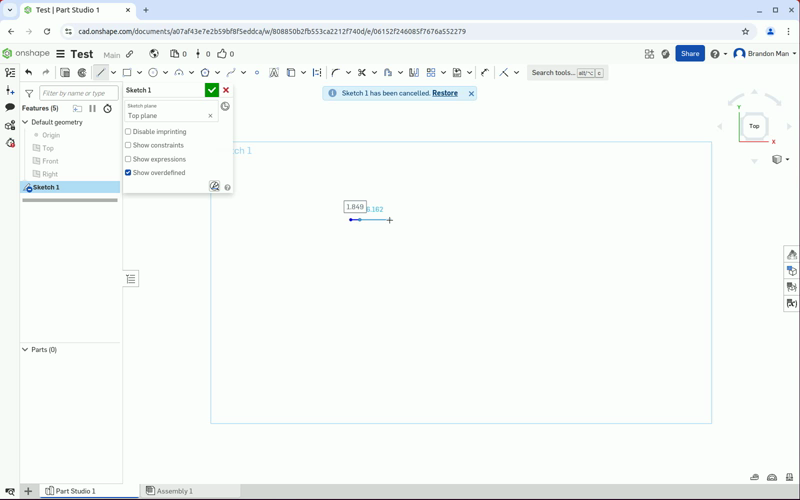
mouse_move(359, 210)
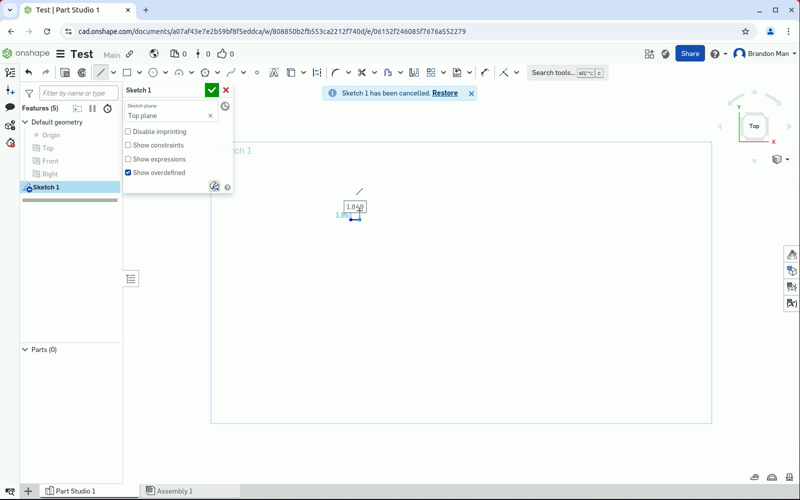
click(359, 210)
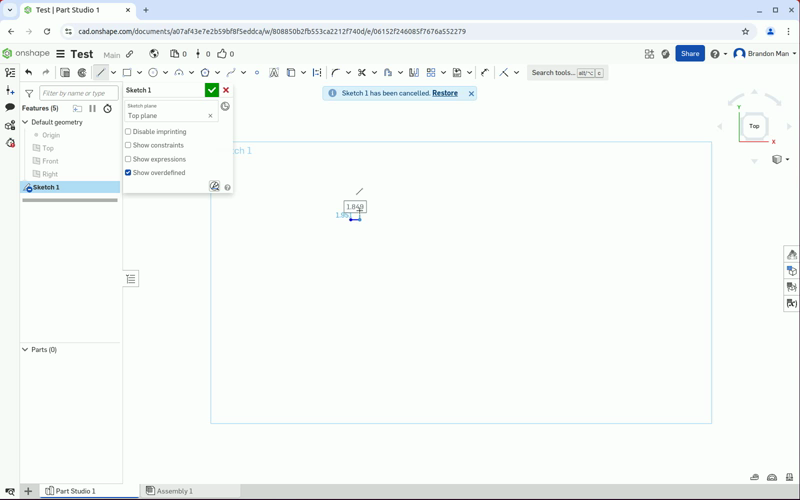
key_up(shift)
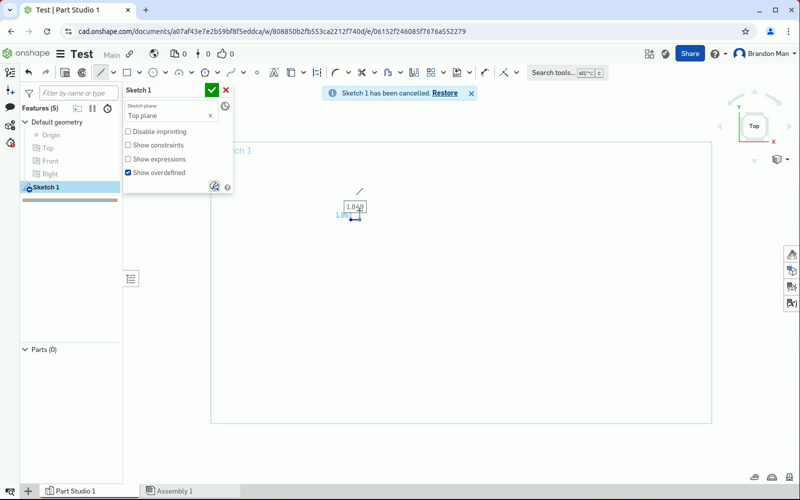
key_down(shift)
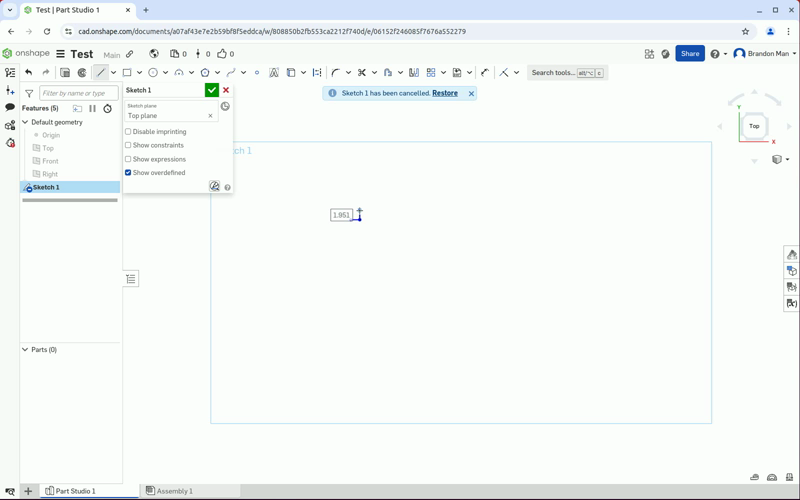
mouse_move(389, 210)
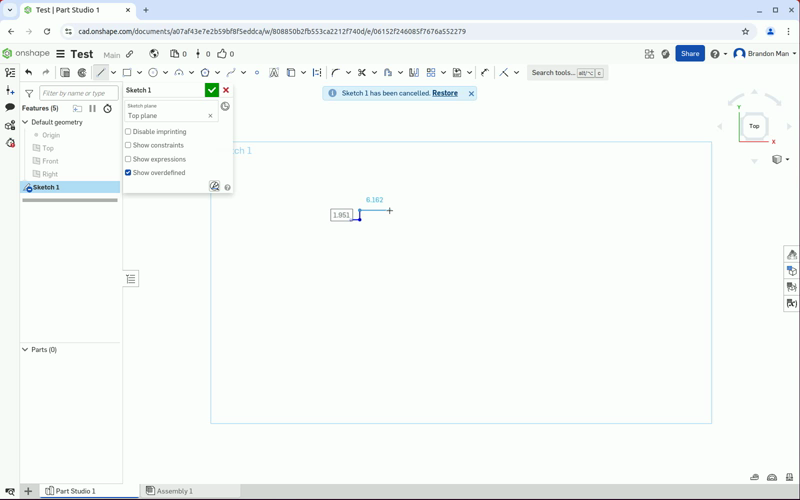
mouse_move(350, 210)
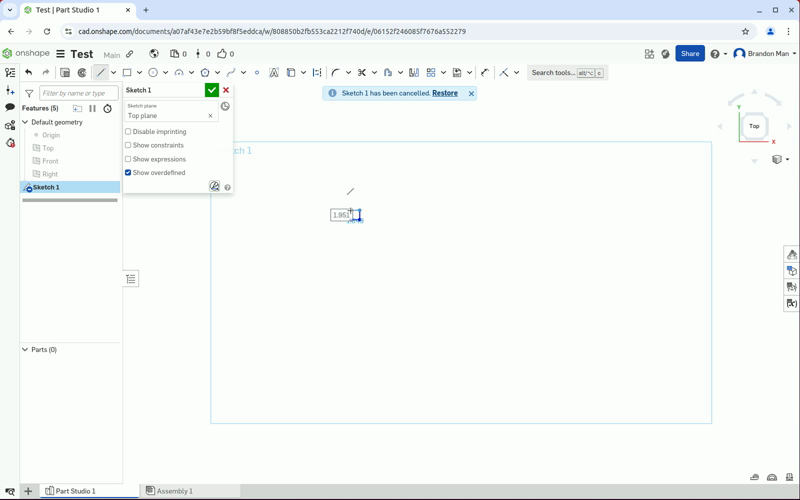
click(350, 210)
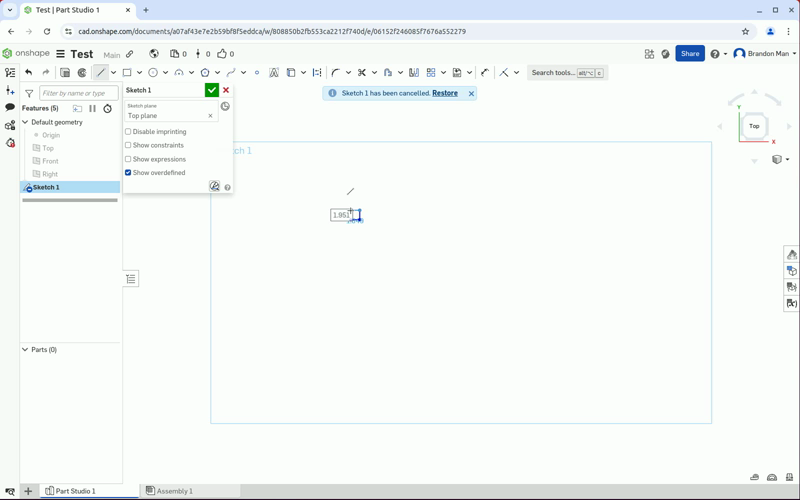
key_up(shift)
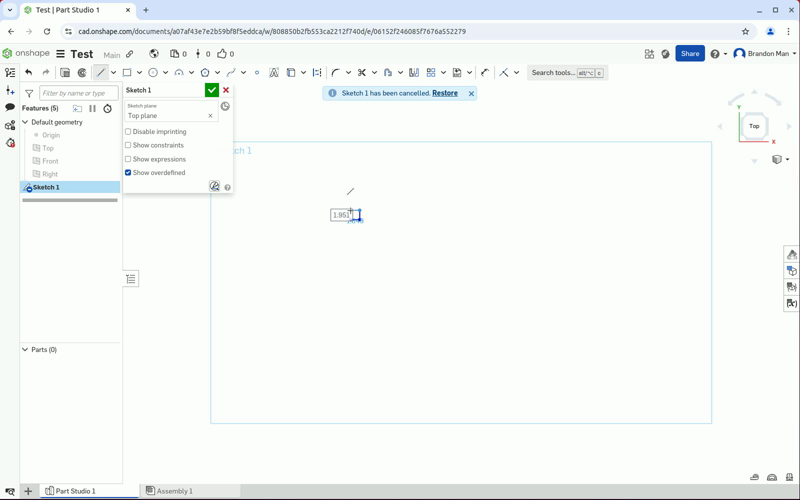
mouse_move(380, 210)
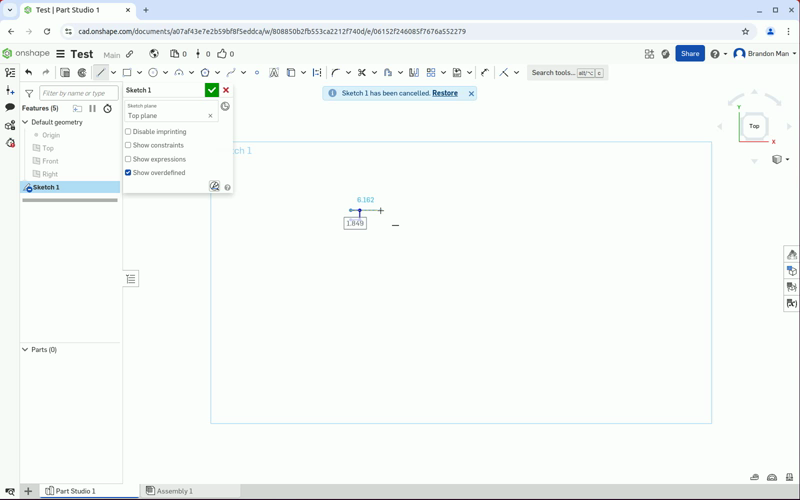
key_down(shift)
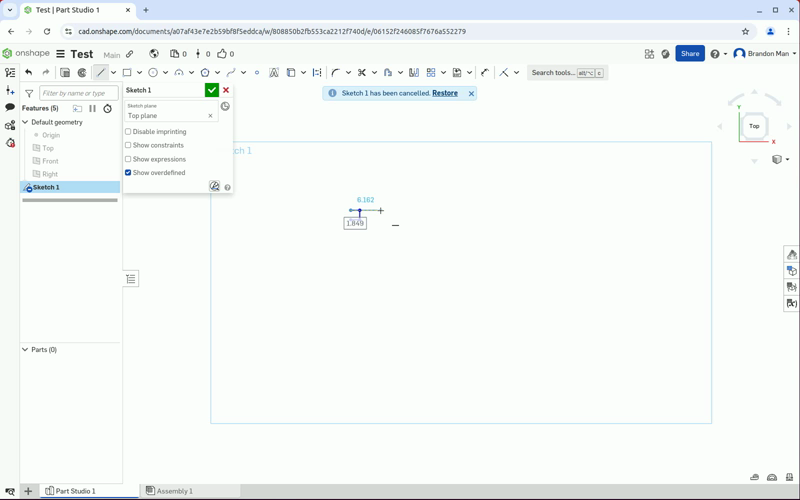
mouse_move(350, 219)
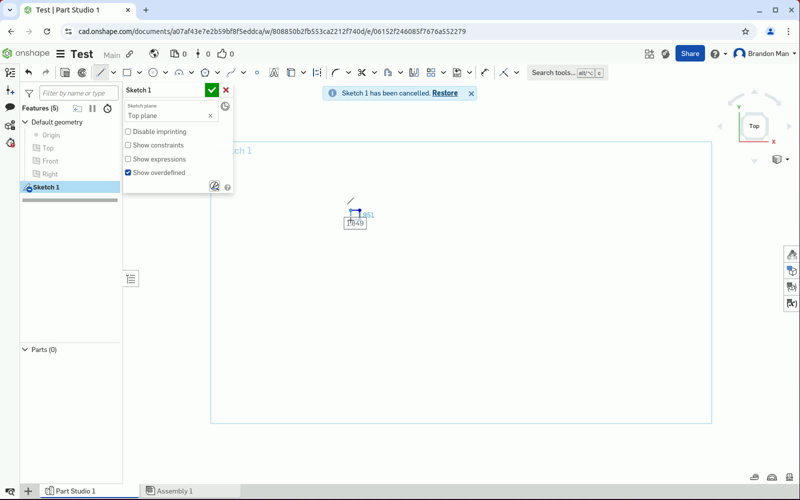
key_up(shift)
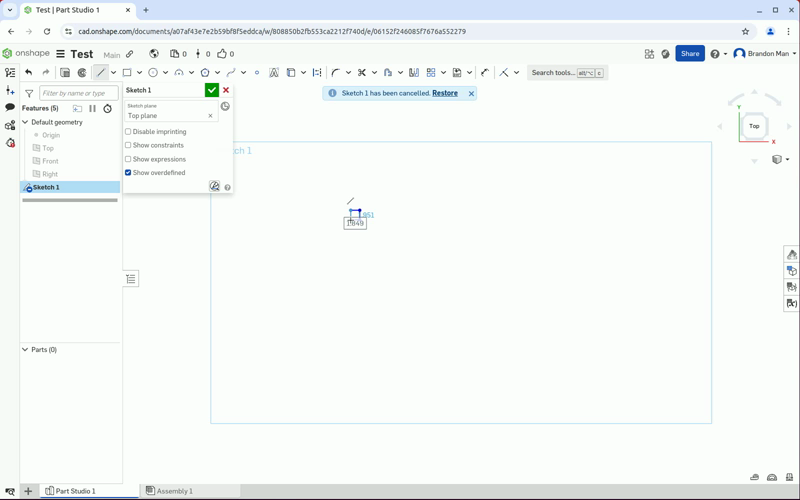
click(350, 219)
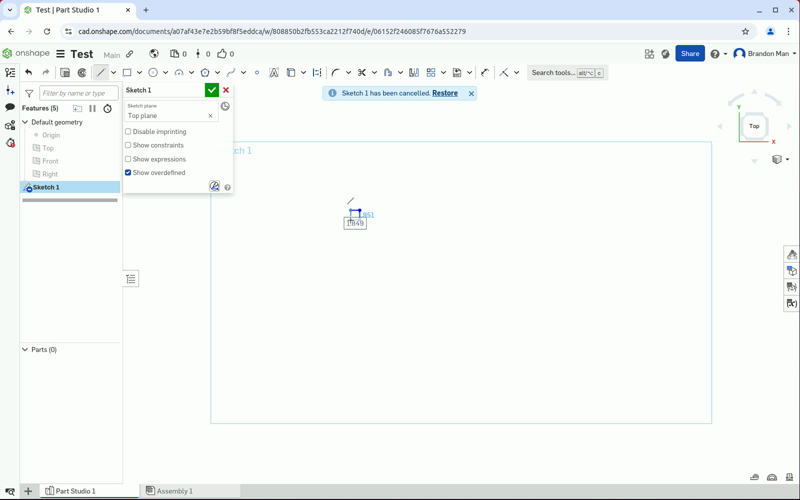
key(esc)
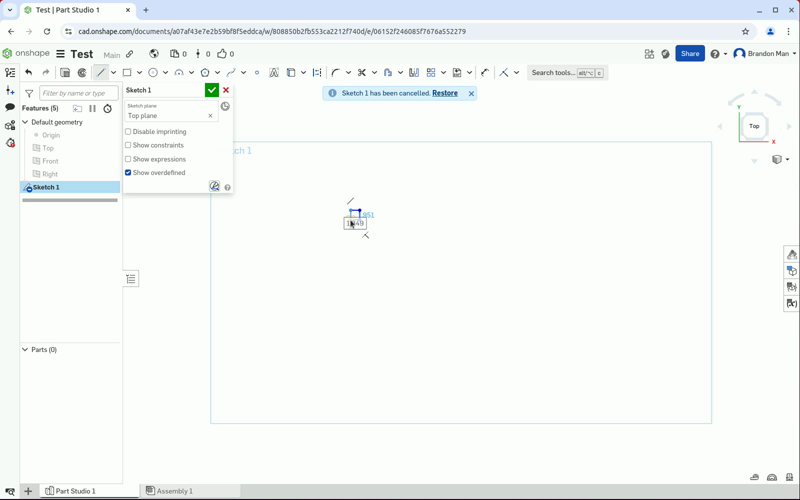
mouse_move(357, 212)
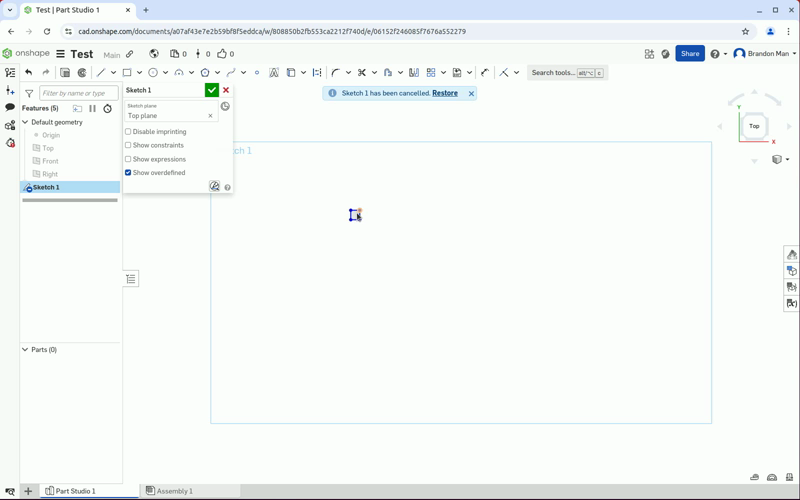
scroll(6)
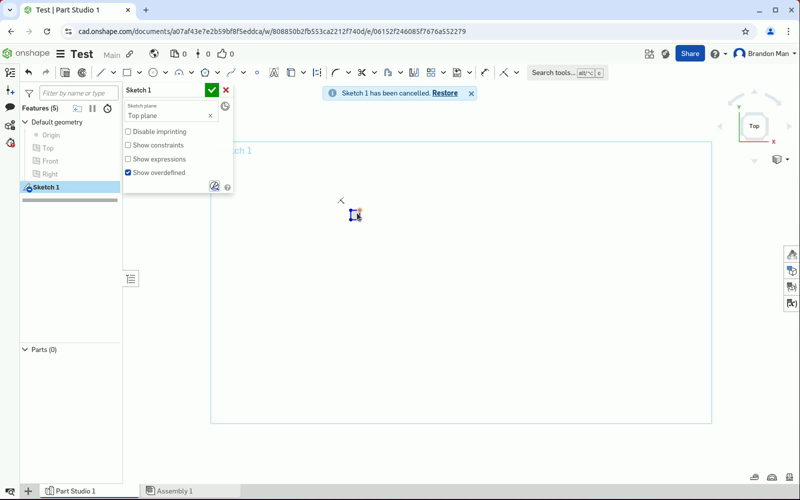
scroll(6)
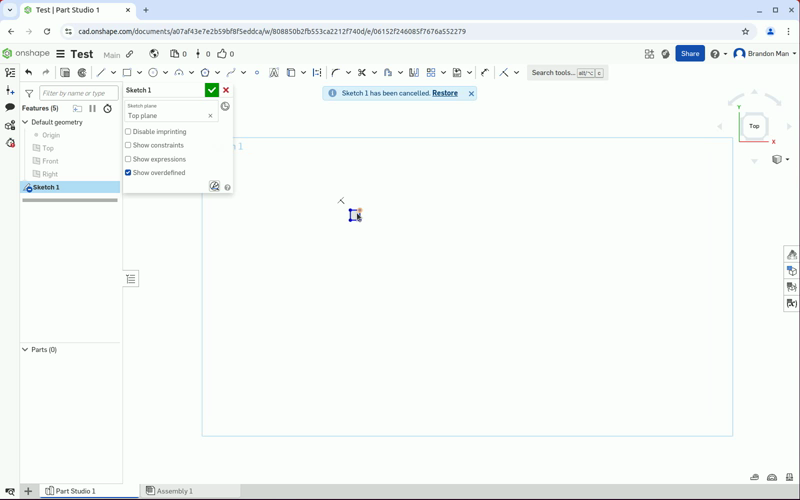
scroll(6)
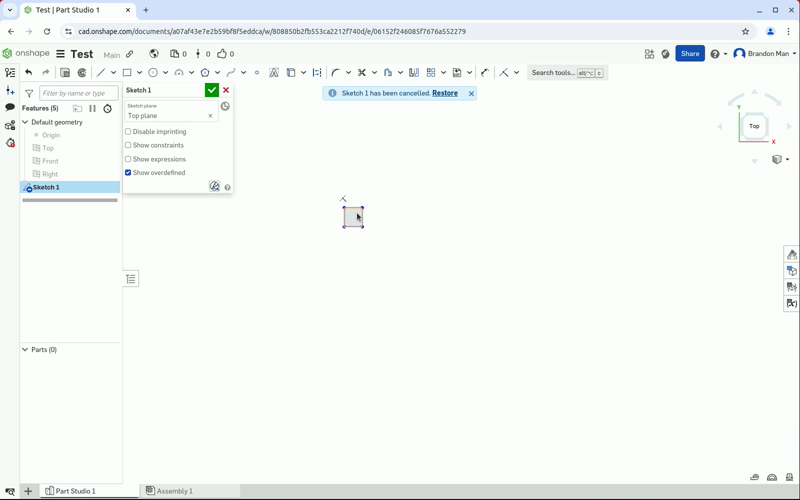
scroll(6)
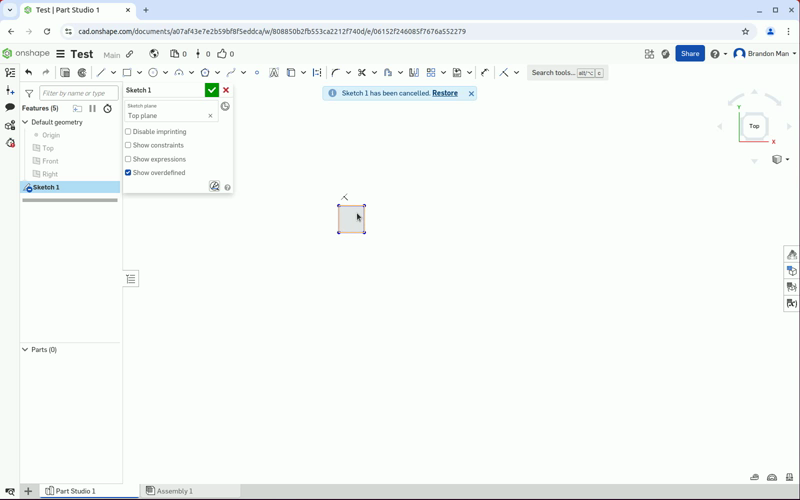
scroll(6)
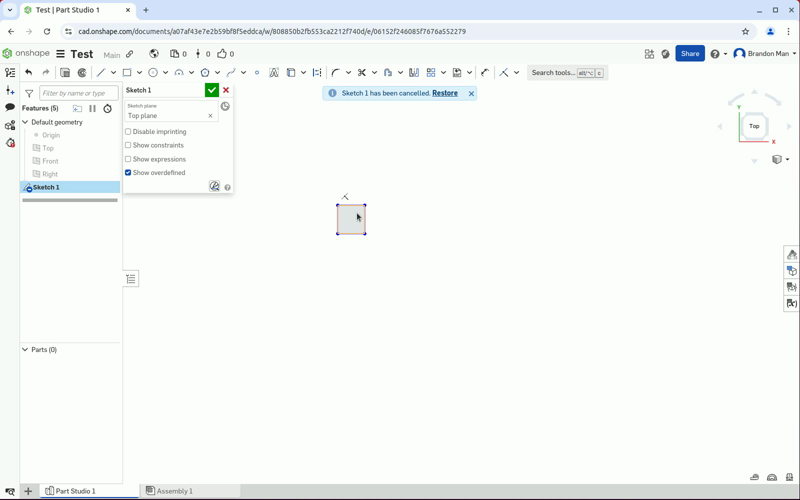
scroll(6)
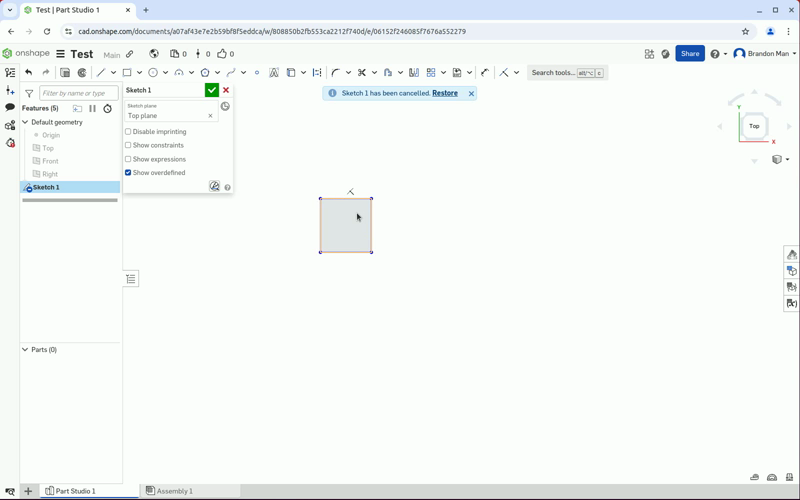
scroll(6)
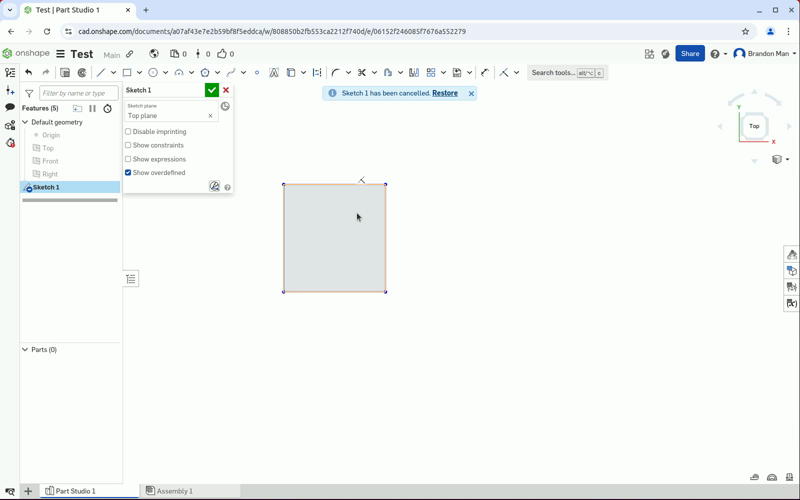
click(357, 212)
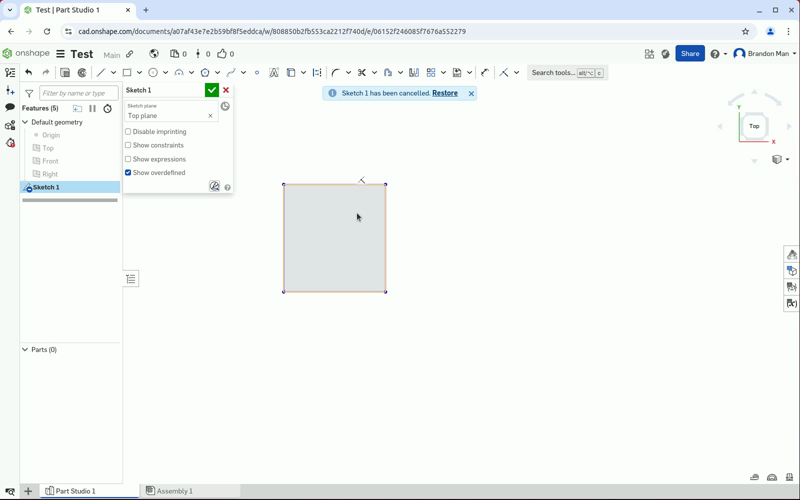
scroll(-6)
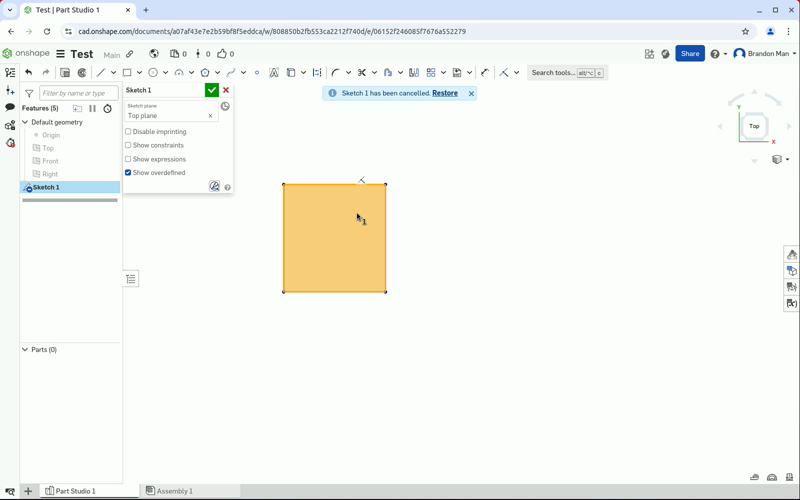
scroll(-6)
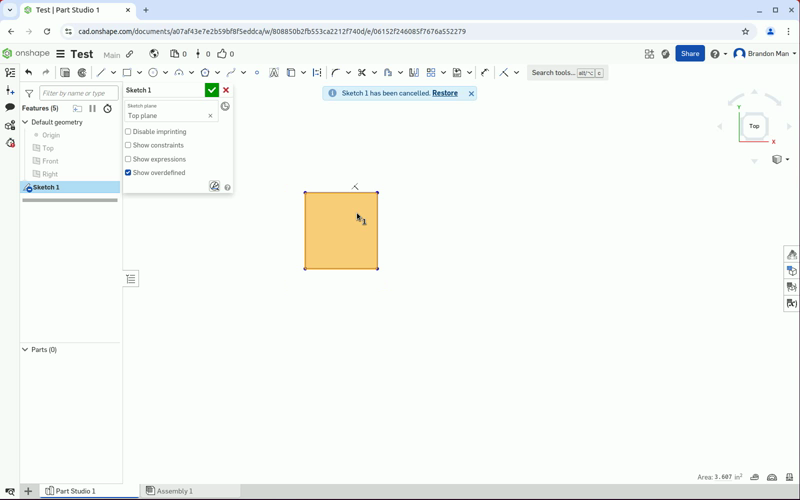
scroll(-6)
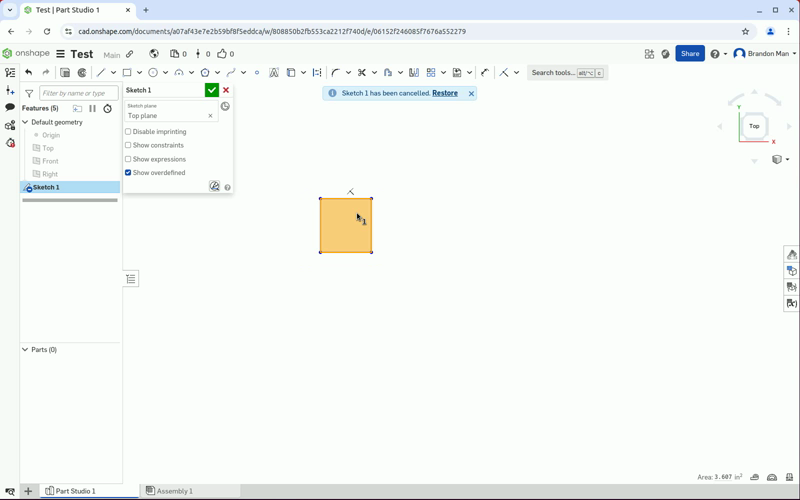
scroll(-6)
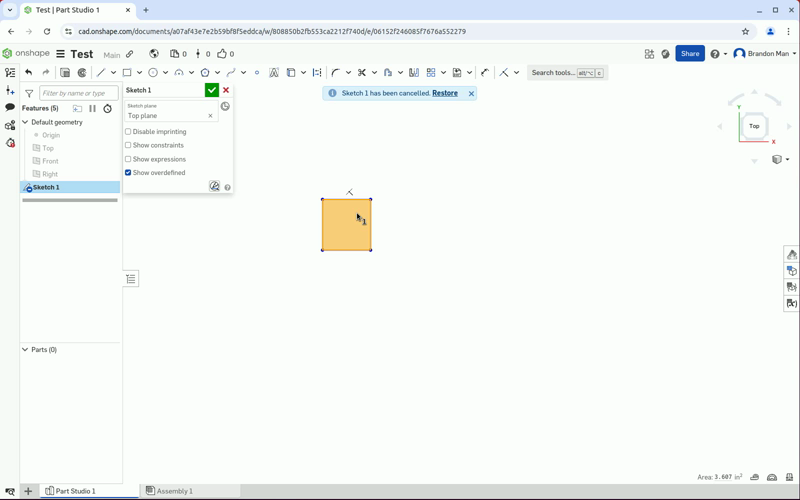
scroll(-6)
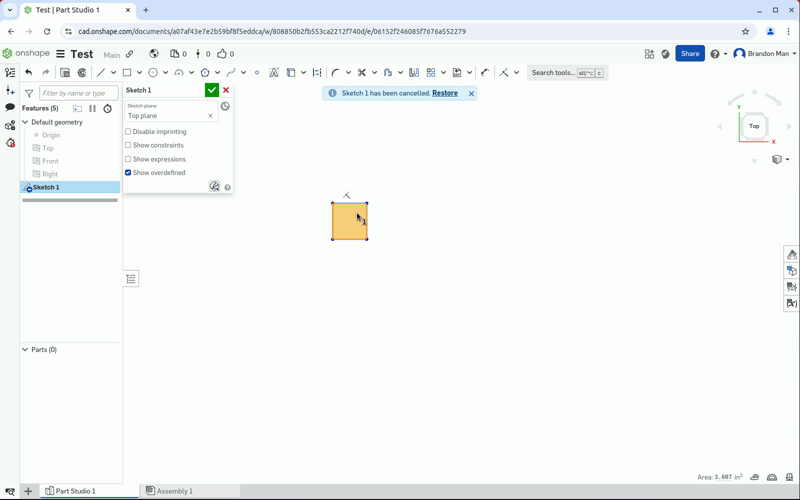
scroll(-6)
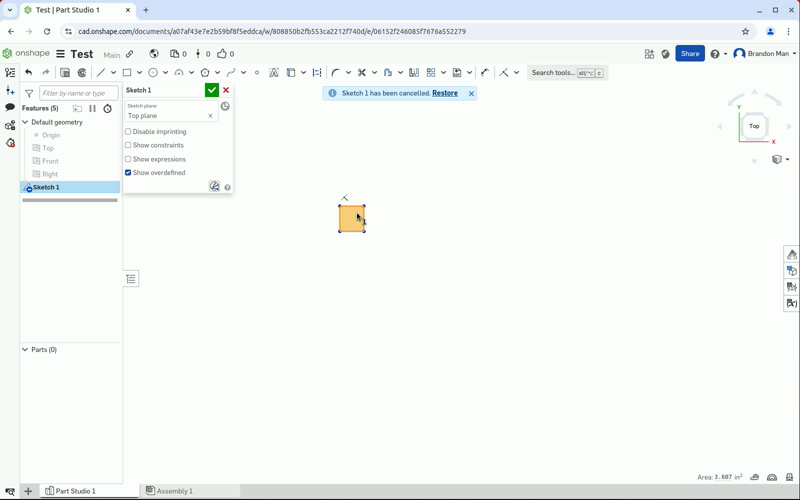
scroll(-6)
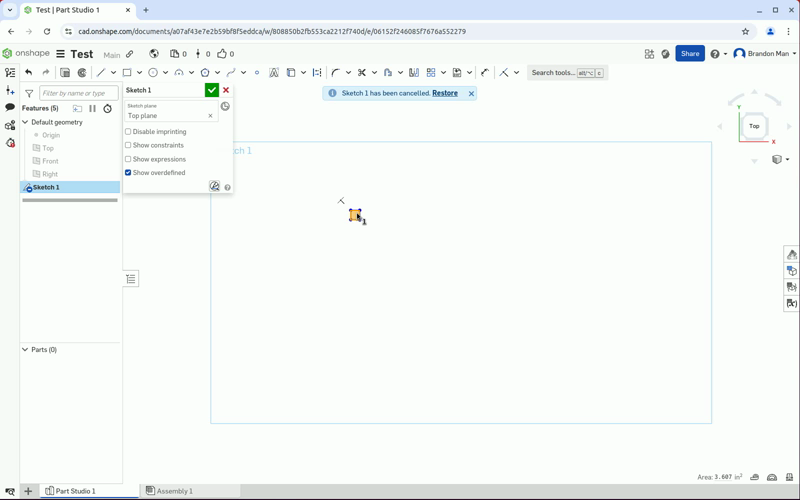
mouse_move(73, 352)
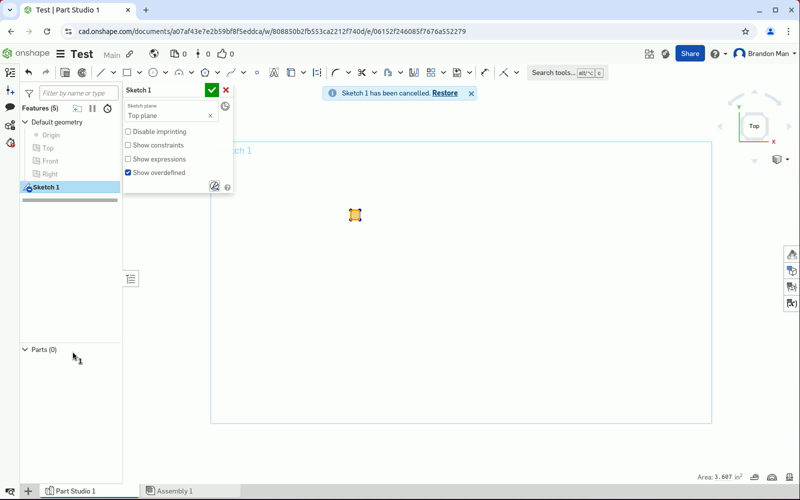
key(shift+y)
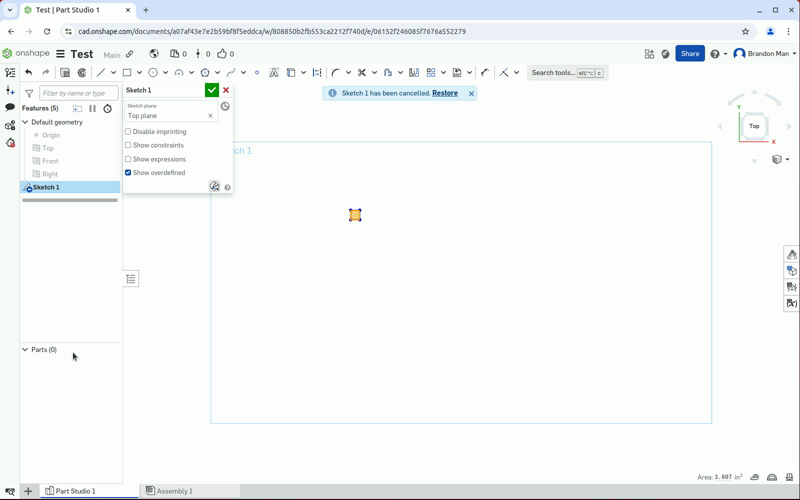
key(shift+e)
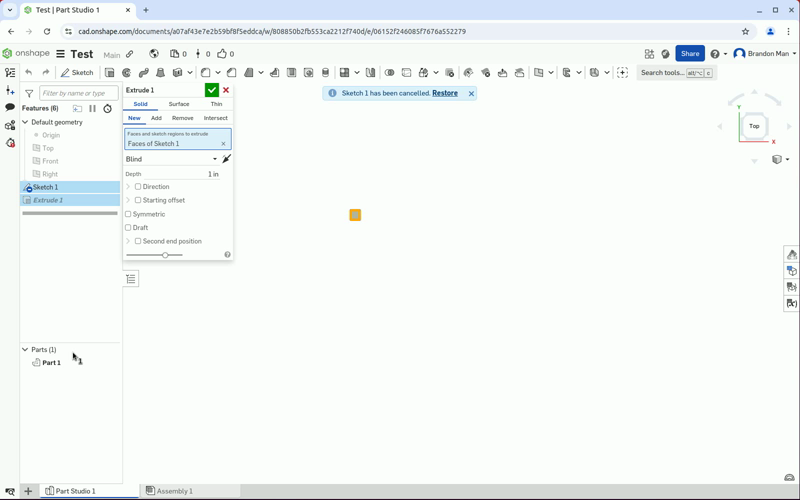
mouse_move(143, 106)
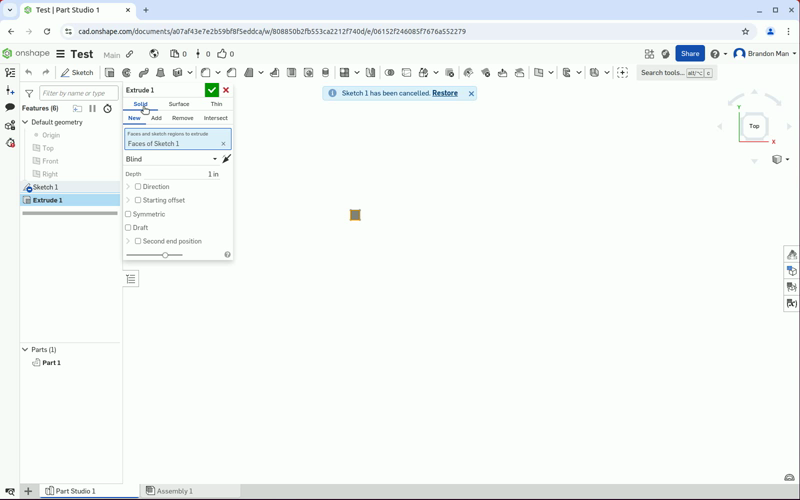
click(143, 106)
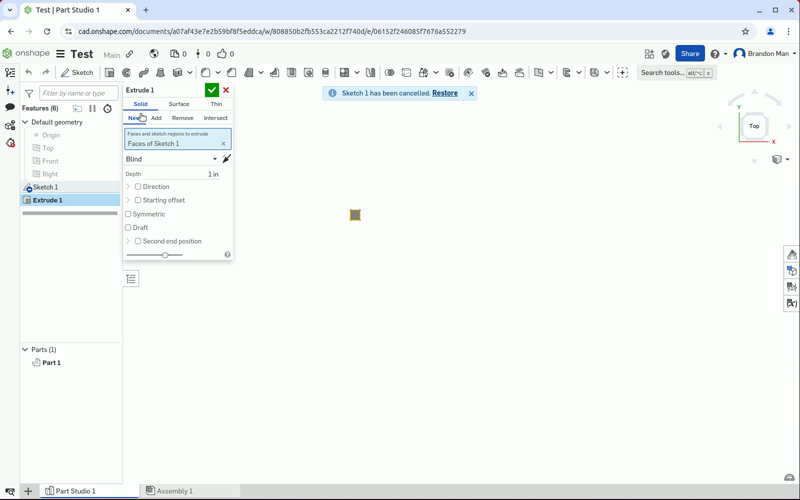
mouse_move(137, 120)
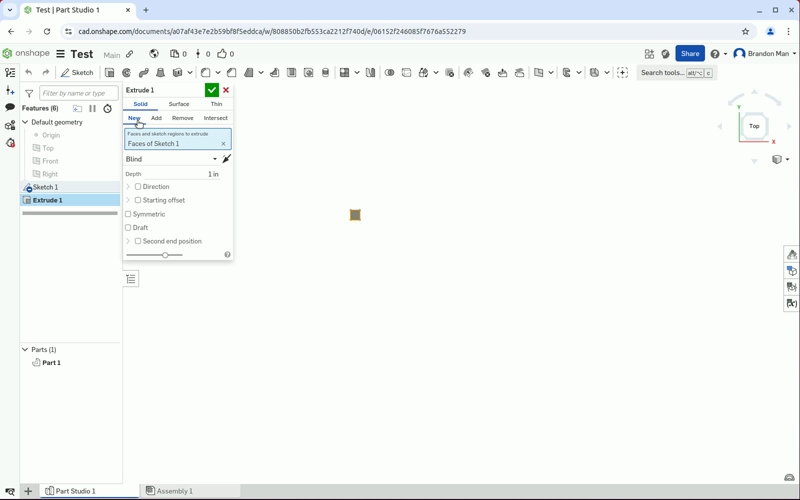
click(137, 120)
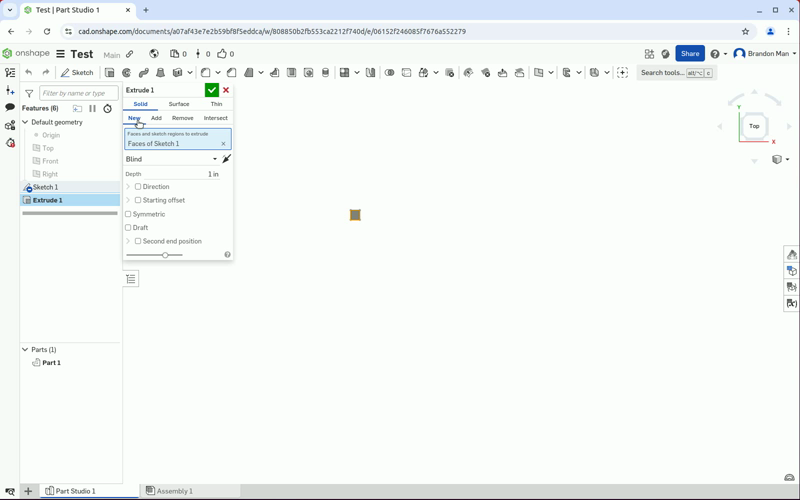
key(tab, 4)
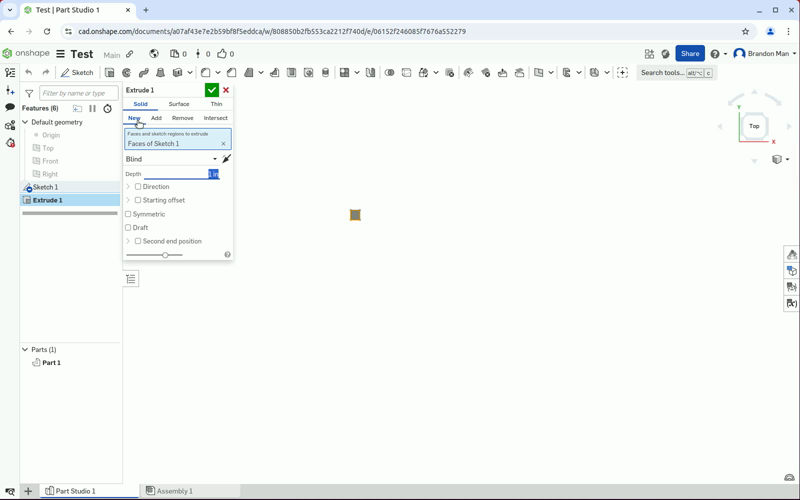
text(6.981)
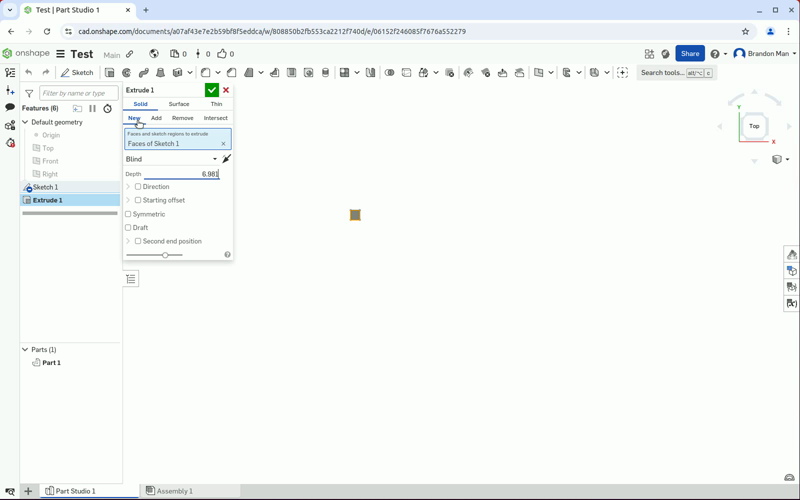
key(enter)
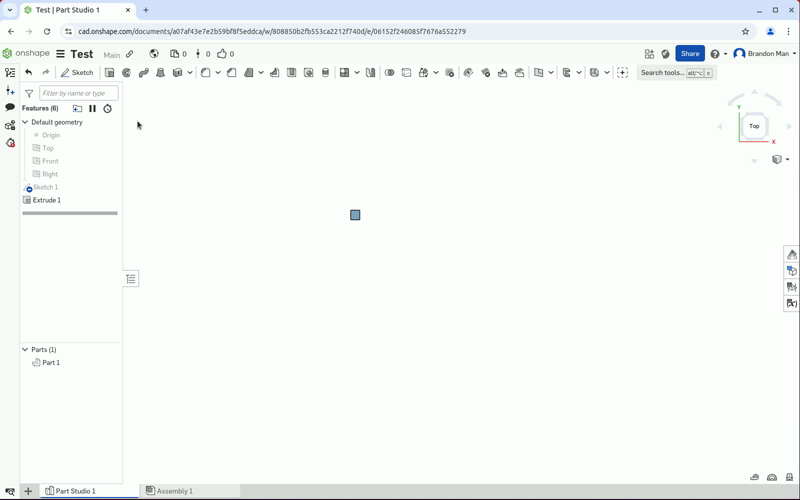
key(shift+h)
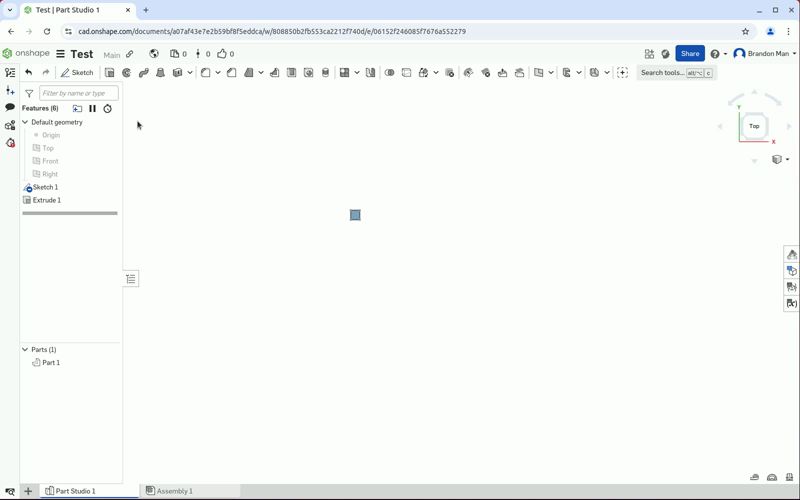
key(shift+h)
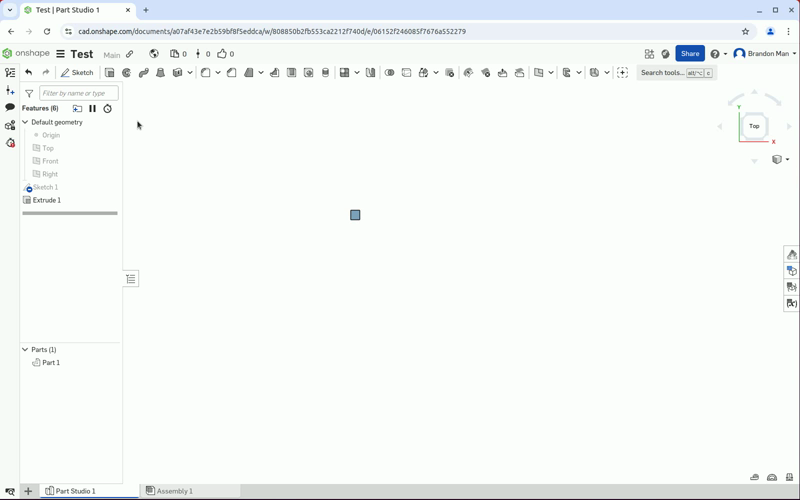
mouse_move(73, 189)
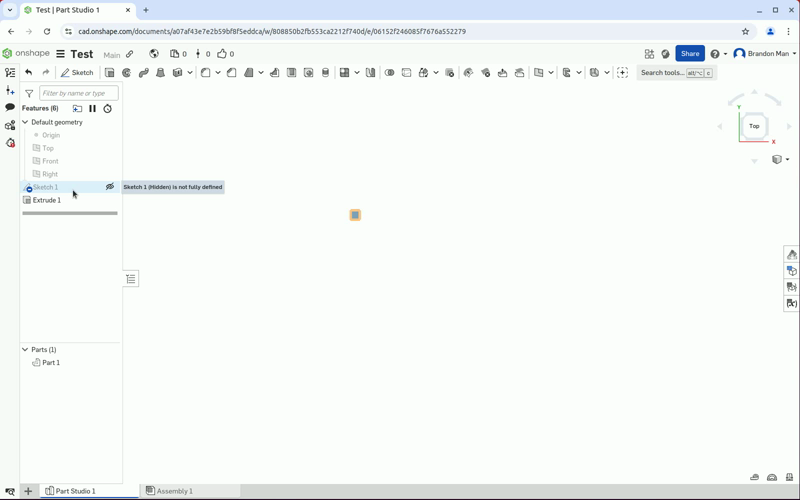
click(73, 189)
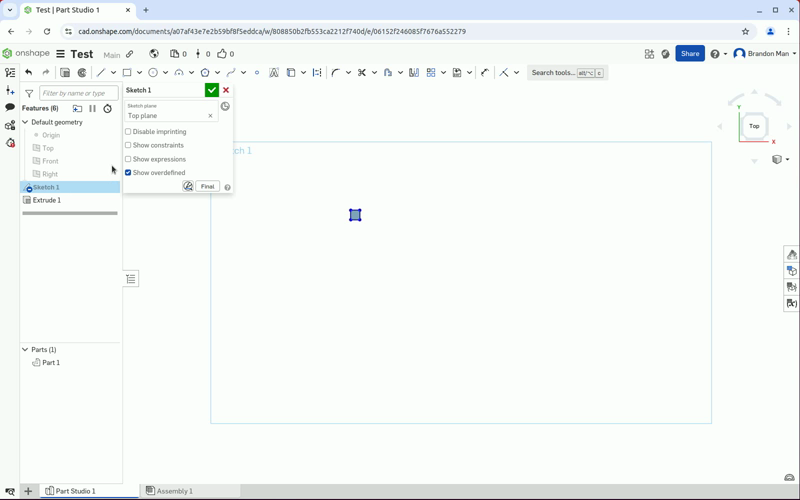
mouse_move(229, 92)
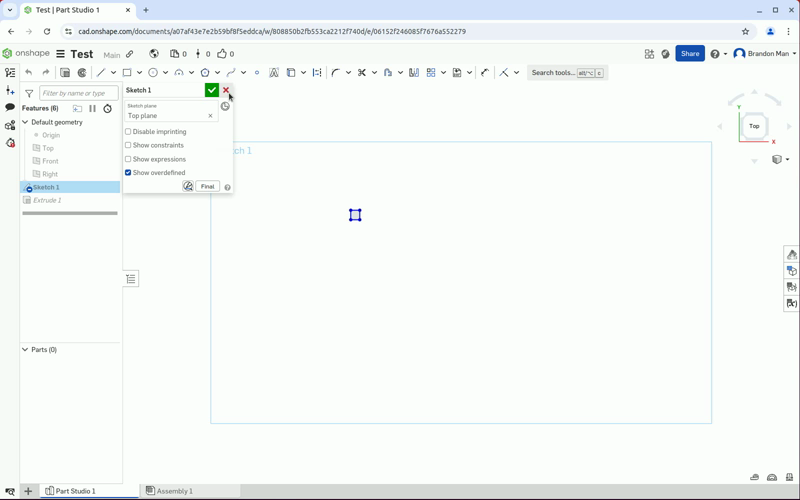
click(229, 92)
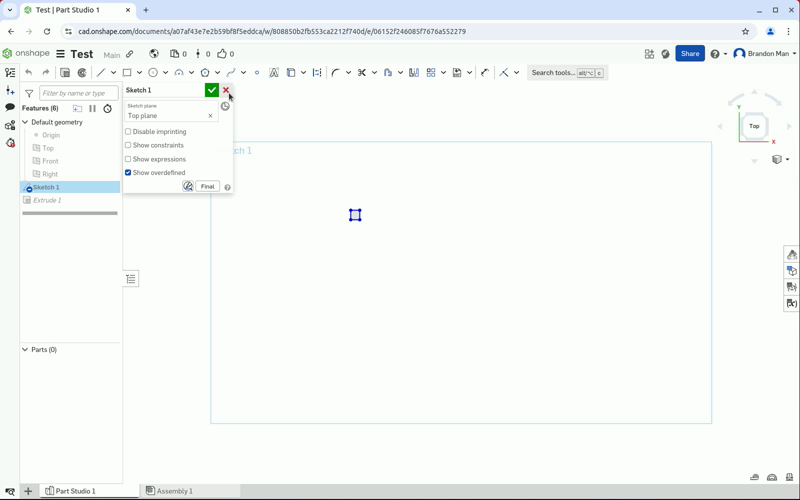
key(shift+s)
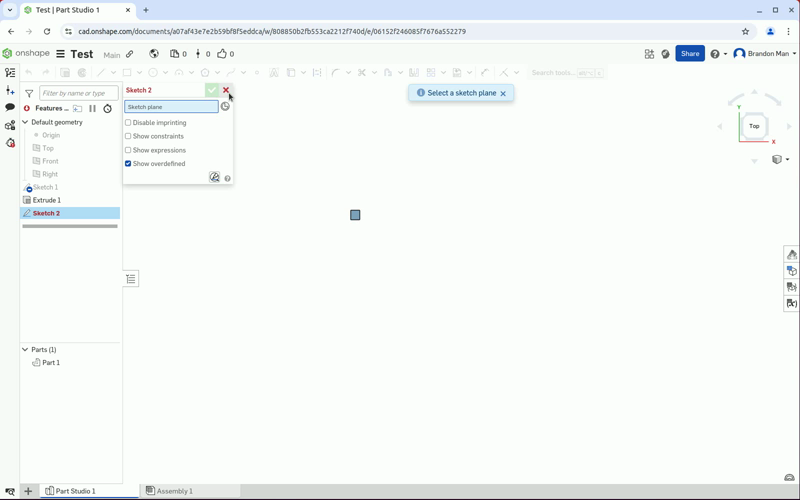
mouse_move(73, 150)
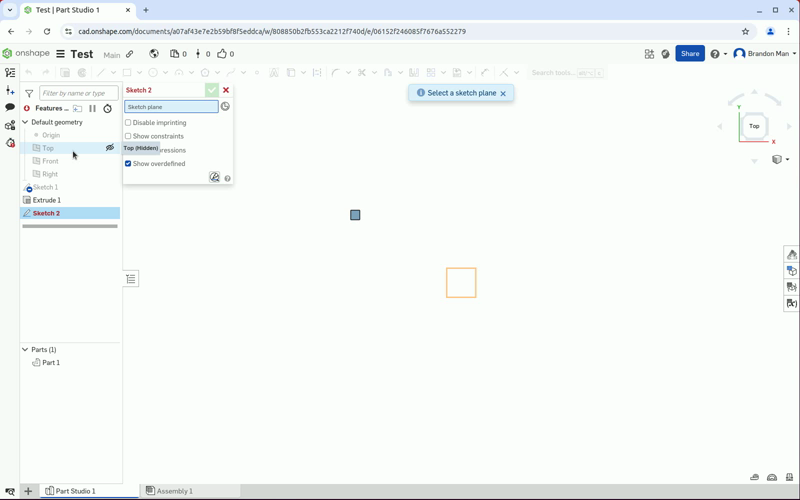
click(73, 150)
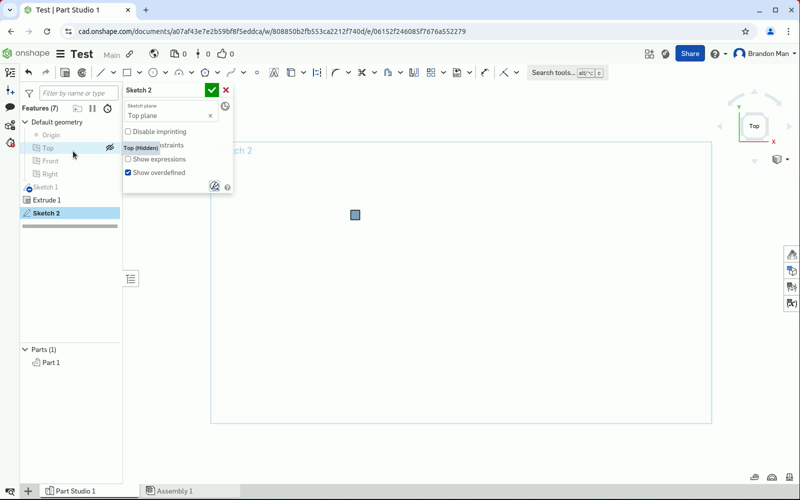
mouse_move(73, 352)
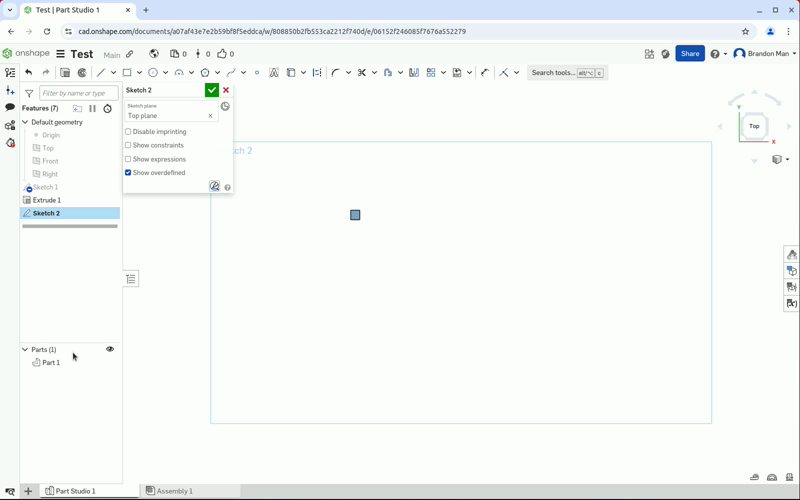
key(y)
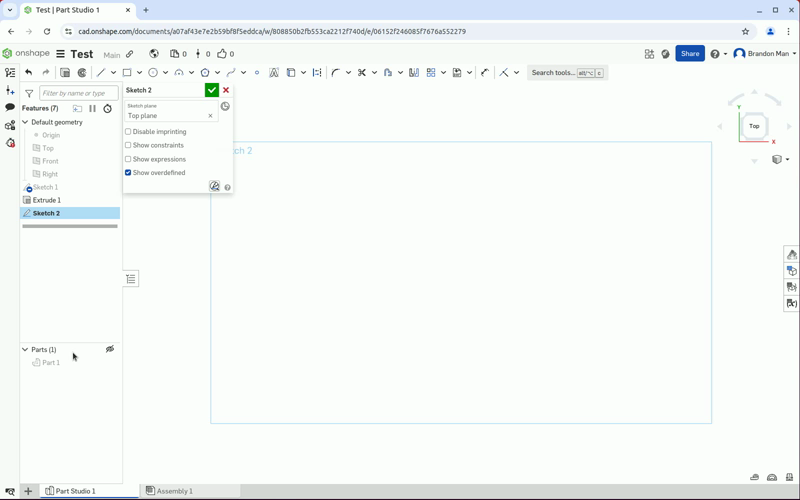
key(l)
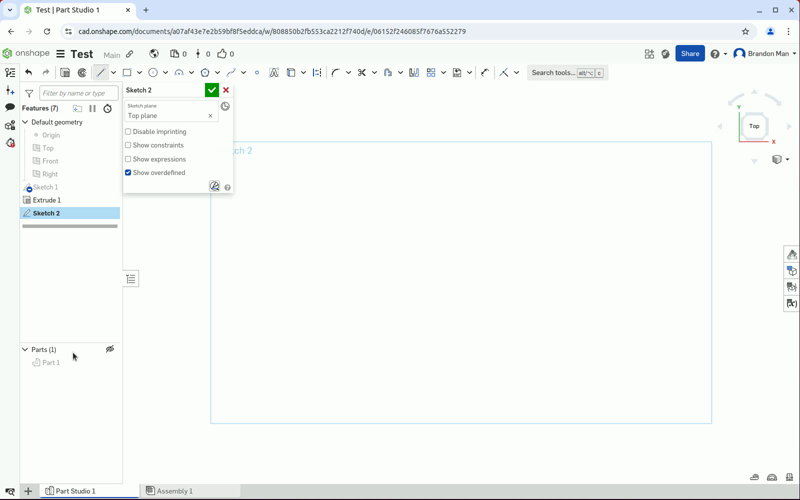
key_down(shift)
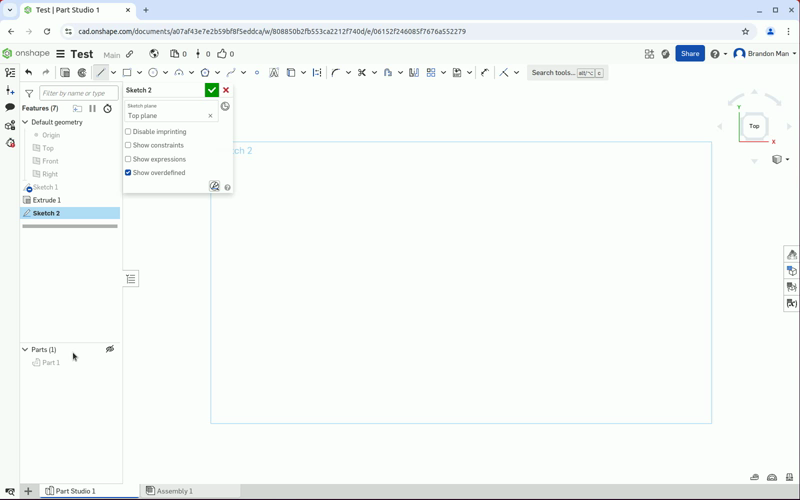
mouse_move(348, 222)
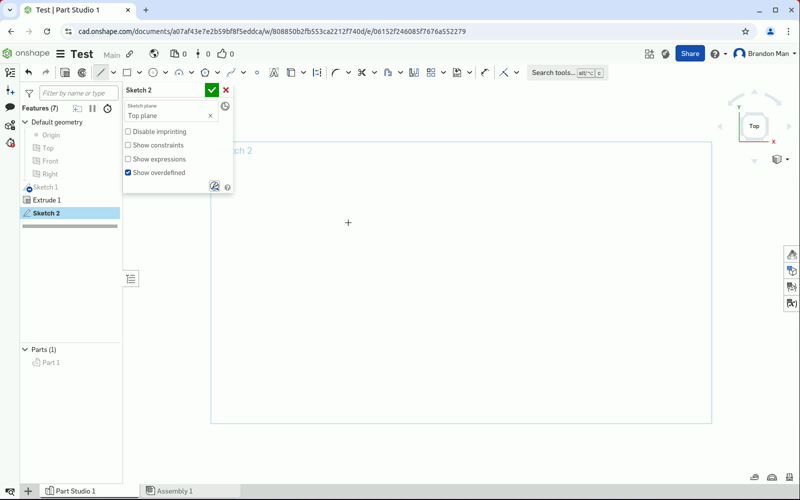
click(348, 222)
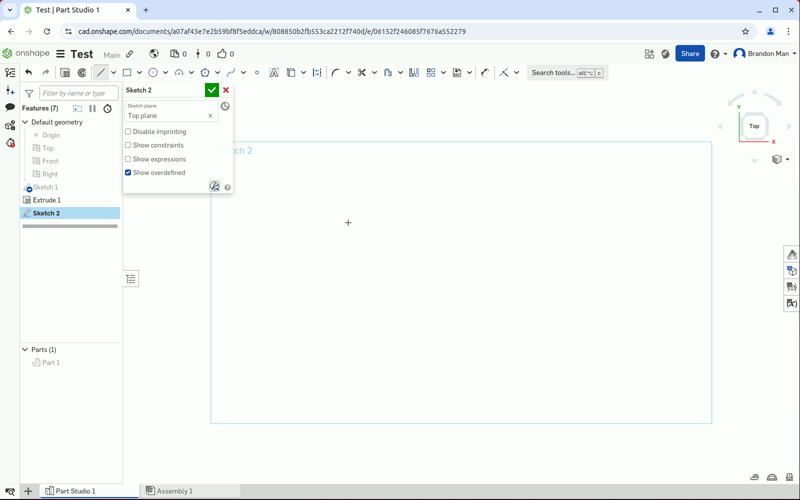
key_up(shift)
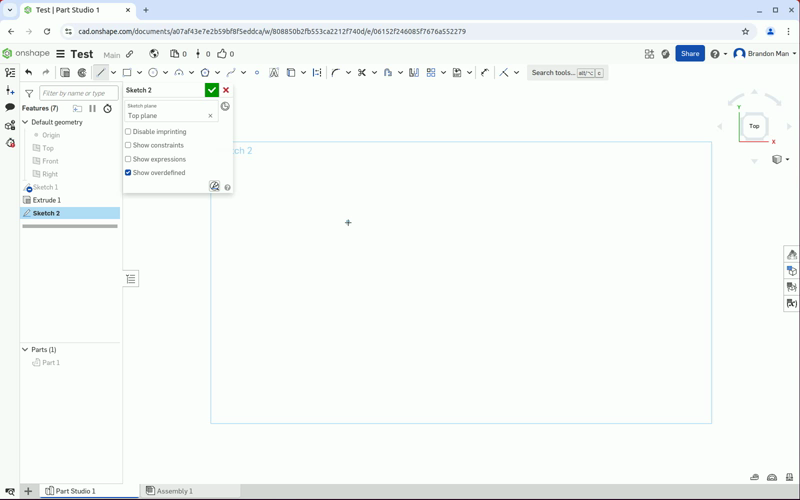
key_down(shift)
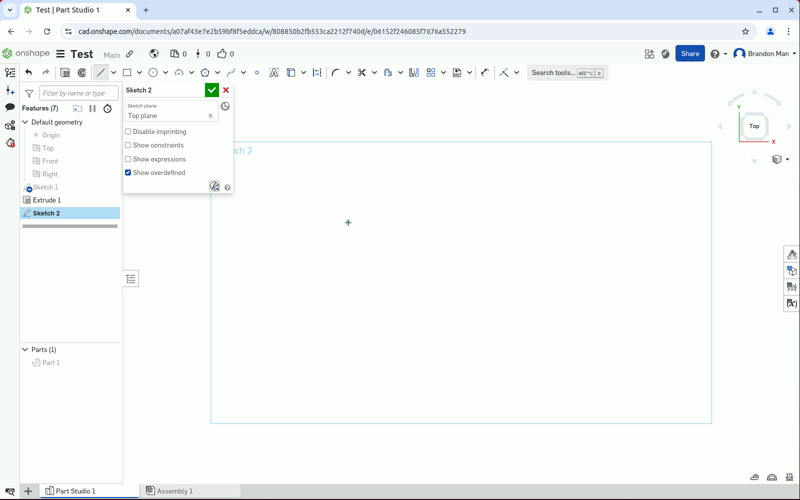
mouse_move(378, 222)
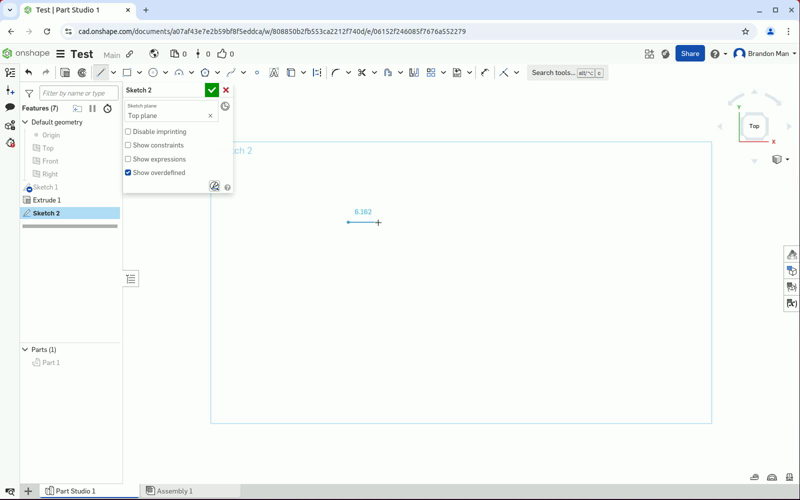
mouse_move(363, 222)
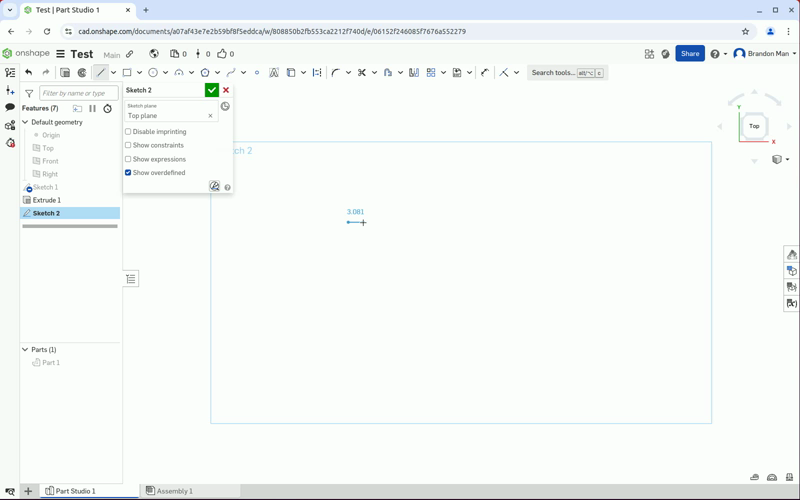
click(363, 222)
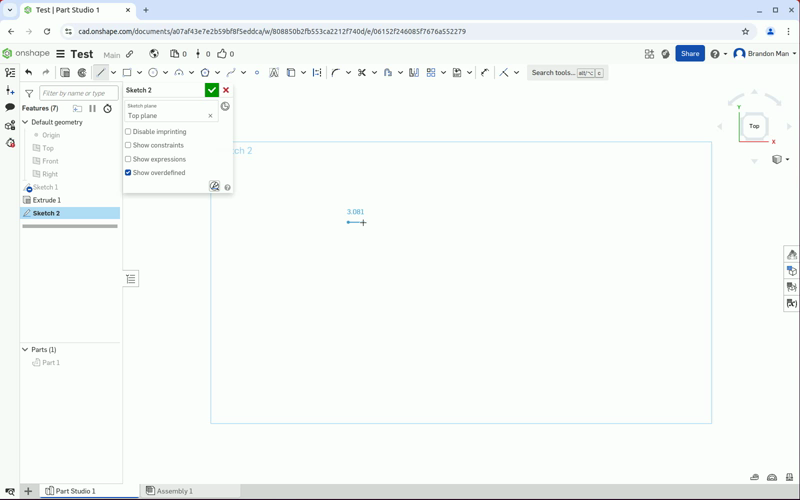
key_up(shift)
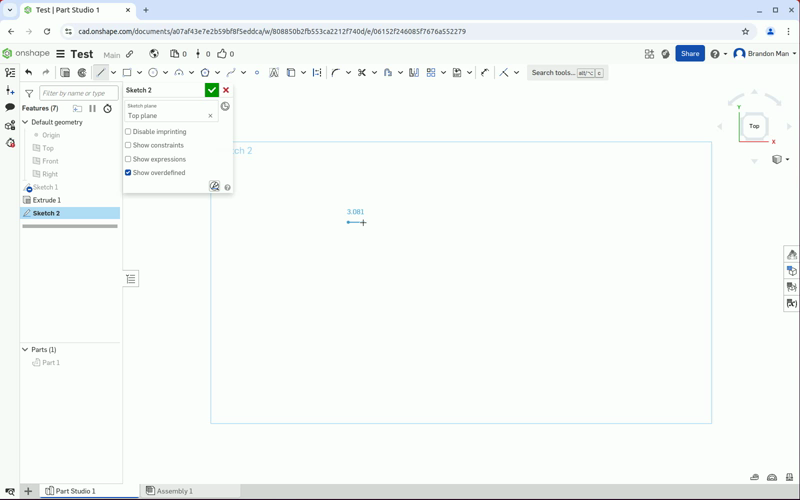
key_down(shift)
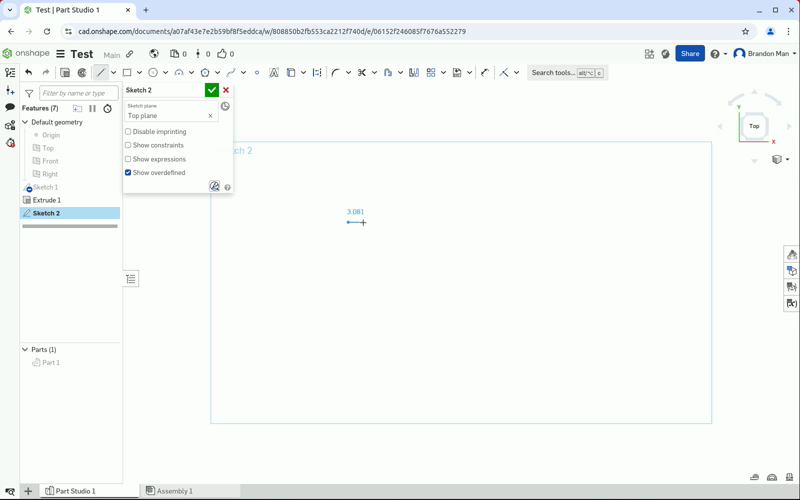
mouse_move(393, 222)
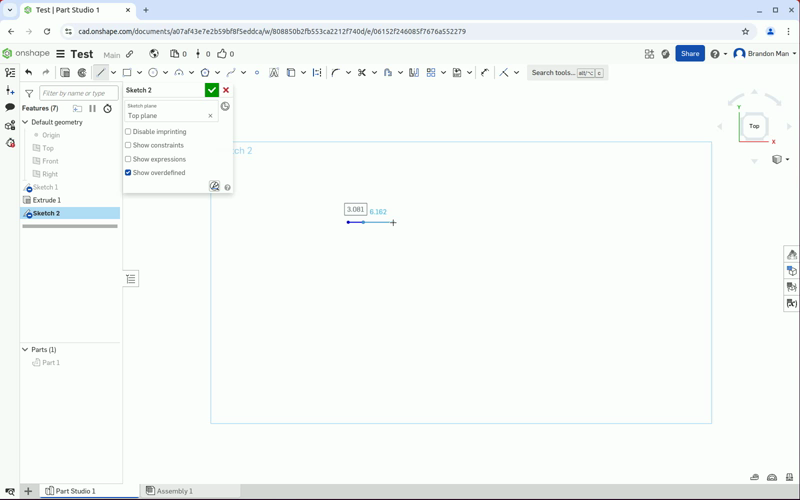
mouse_move(363, 207)
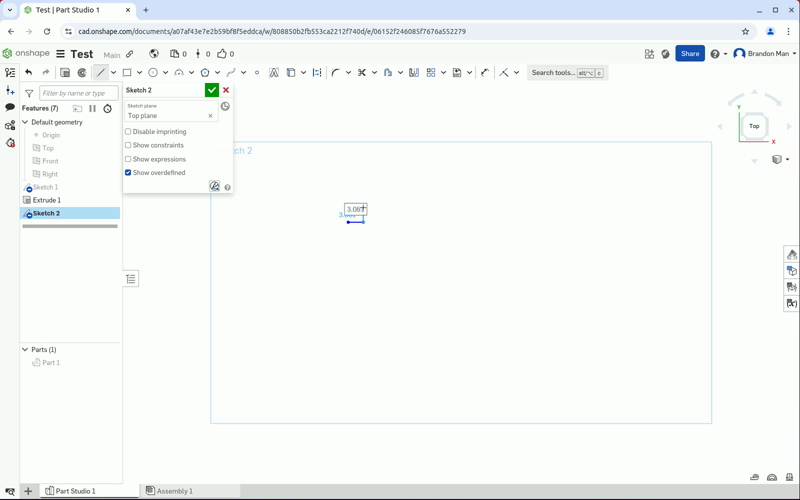
click(363, 207)
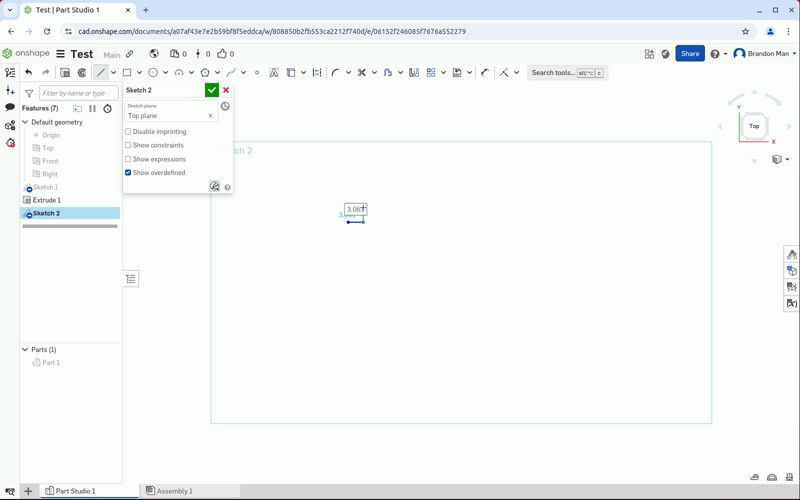
key_up(shift)
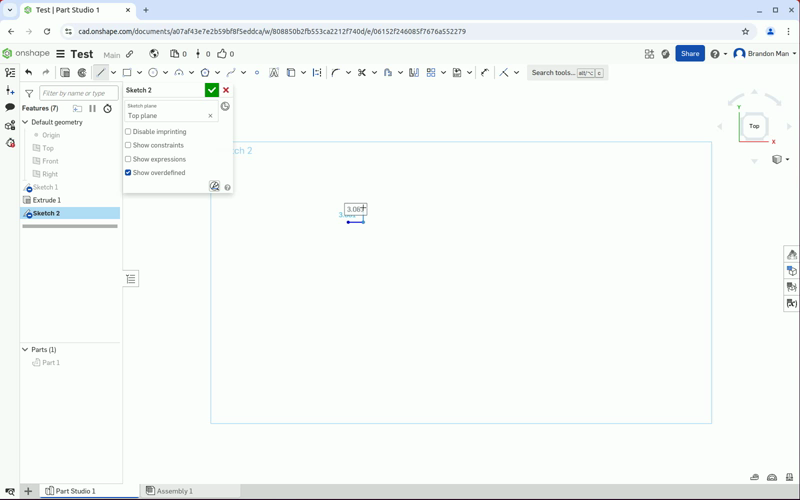
key_down(shift)
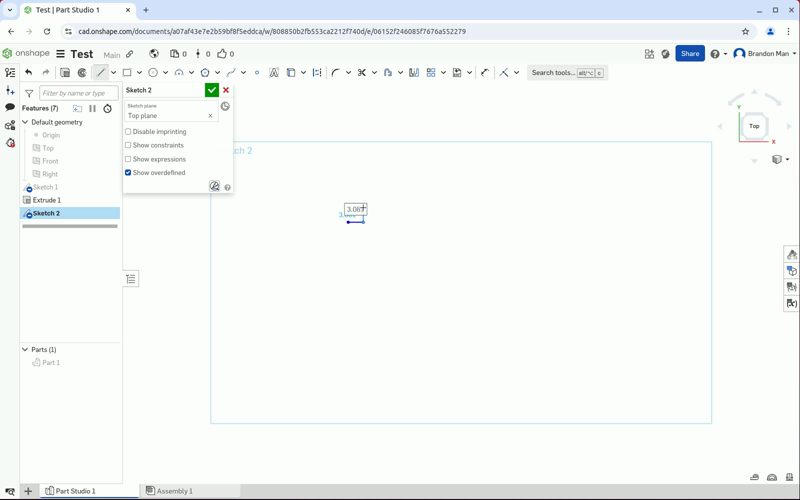
mouse_move(393, 207)
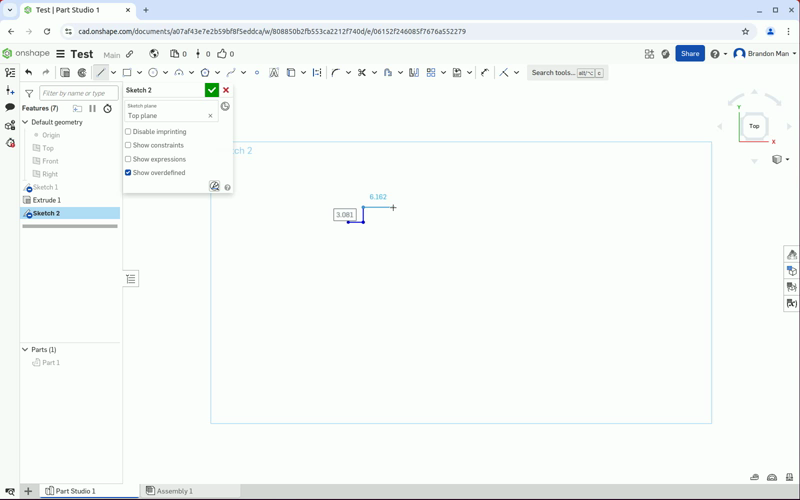
mouse_move(348, 207)
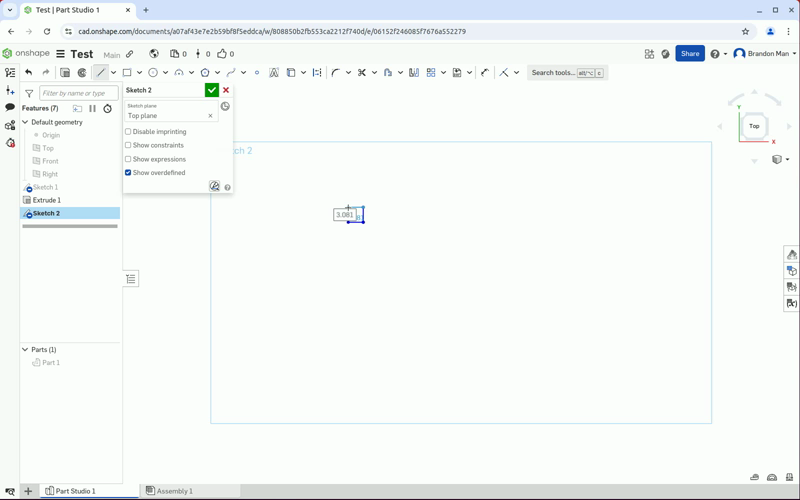
click(348, 207)
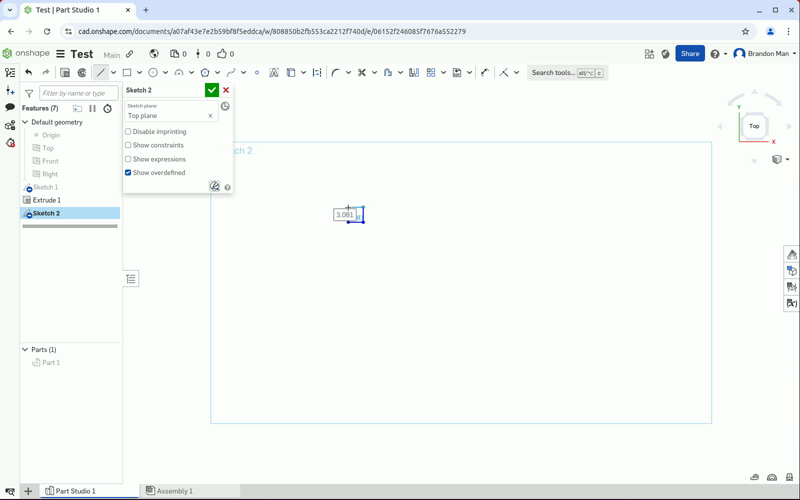
key_up(shift)
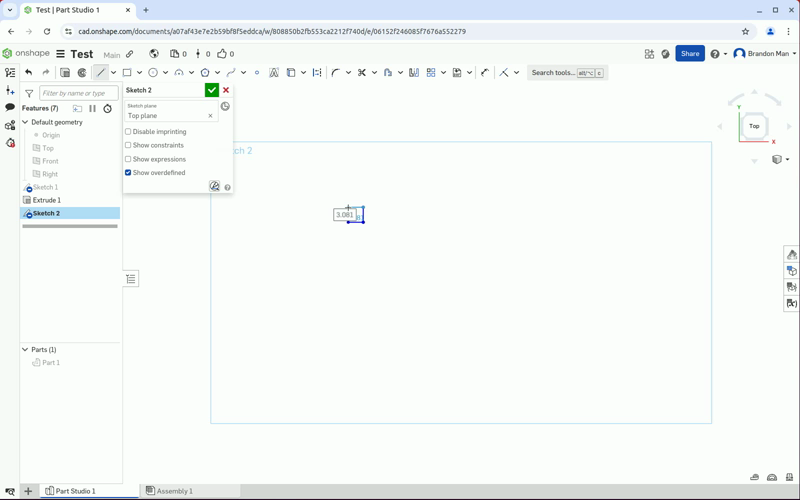
mouse_move(378, 207)
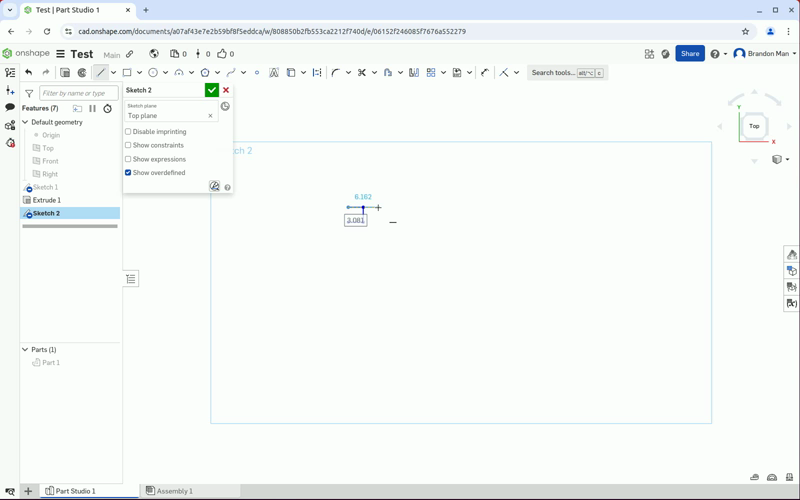
key_down(shift)
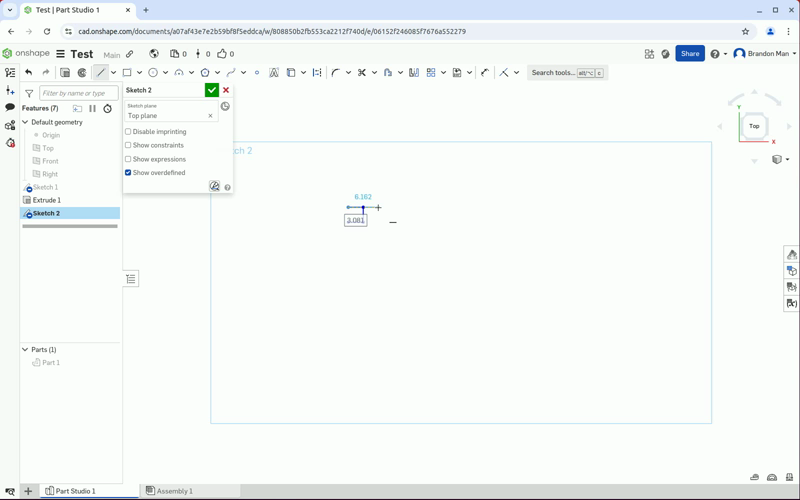
mouse_move(348, 222)
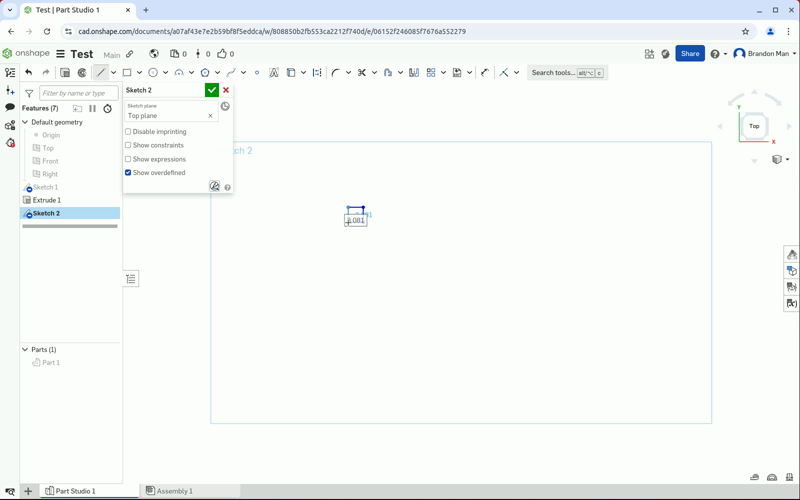
key_up(shift)
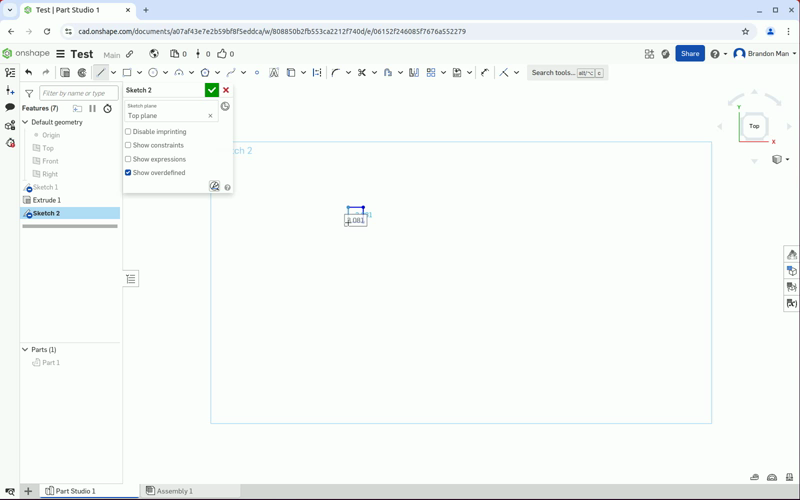
click(348, 222)
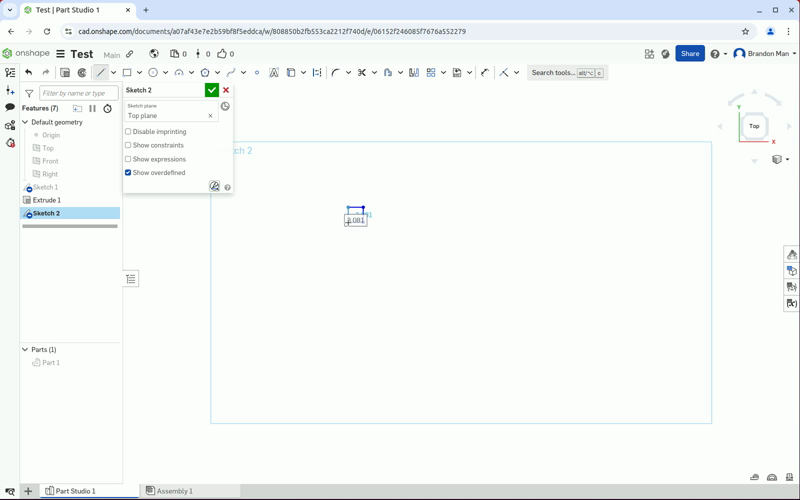
key(esc)
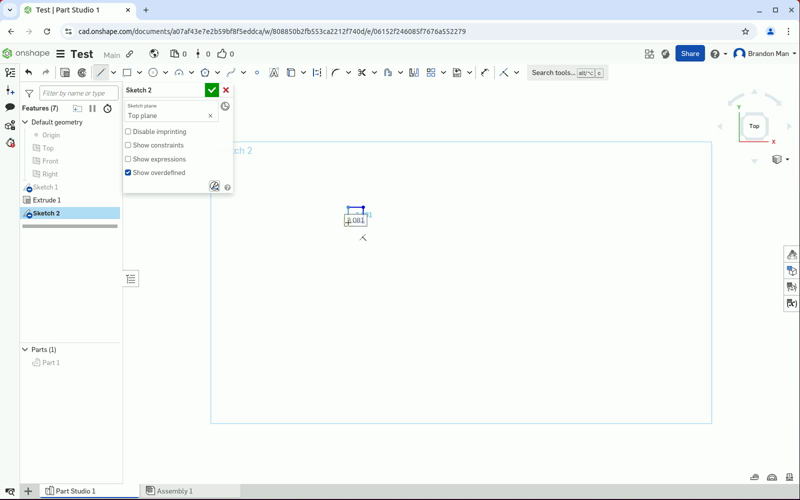
key(l)
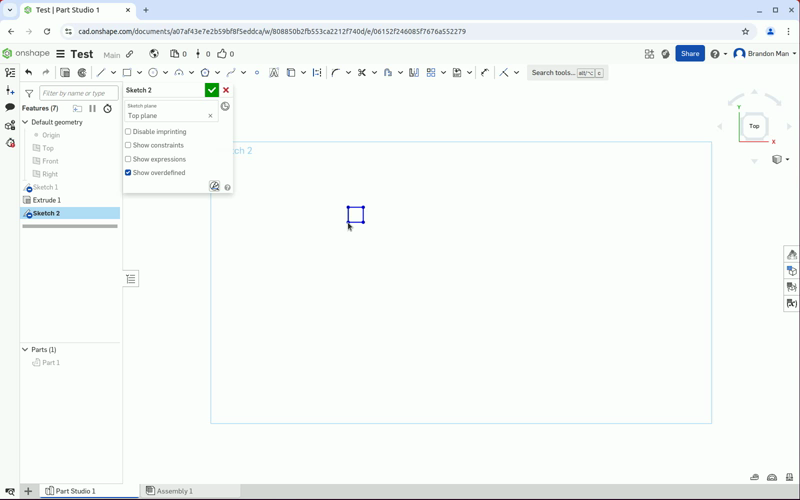
key_down(shift)
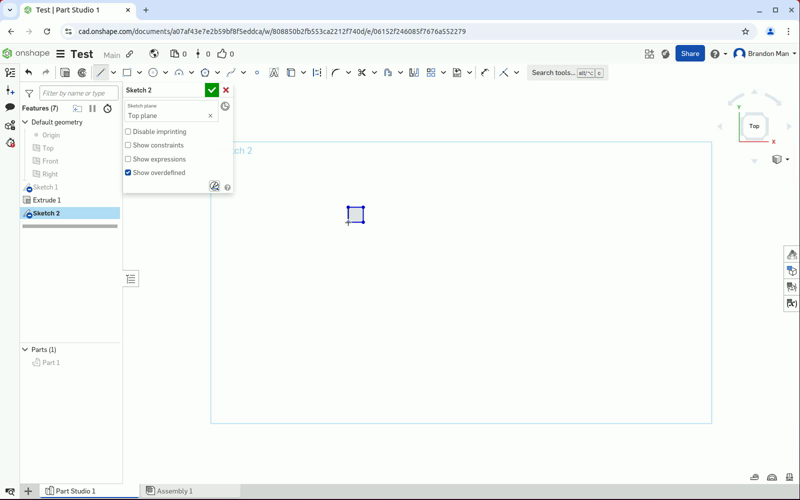
mouse_move(351, 219)
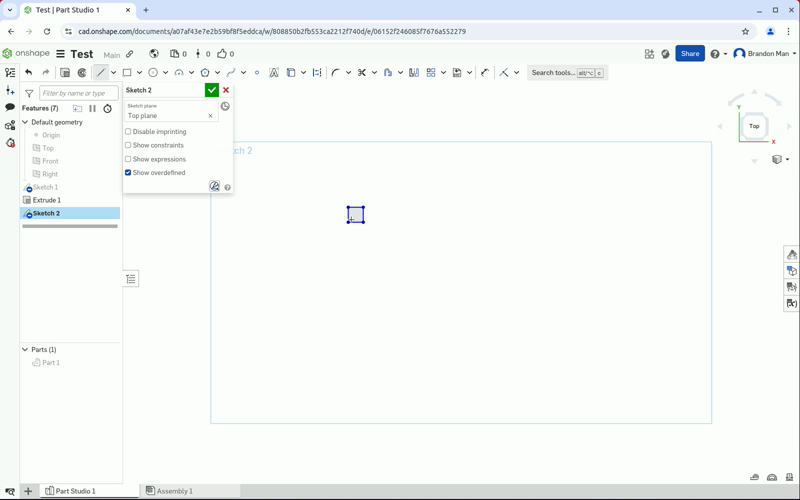
scroll(6)
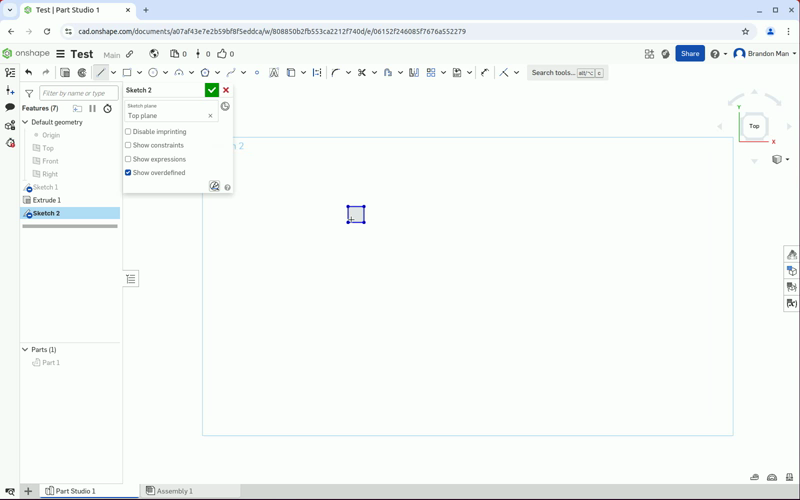
scroll(6)
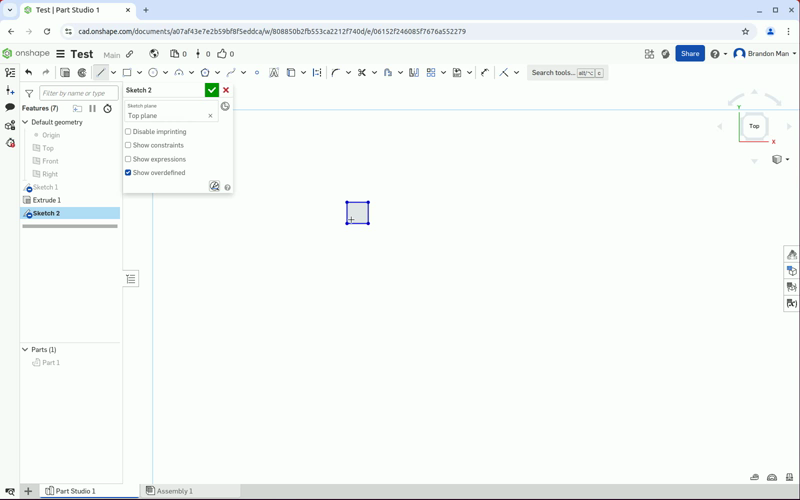
scroll(6)
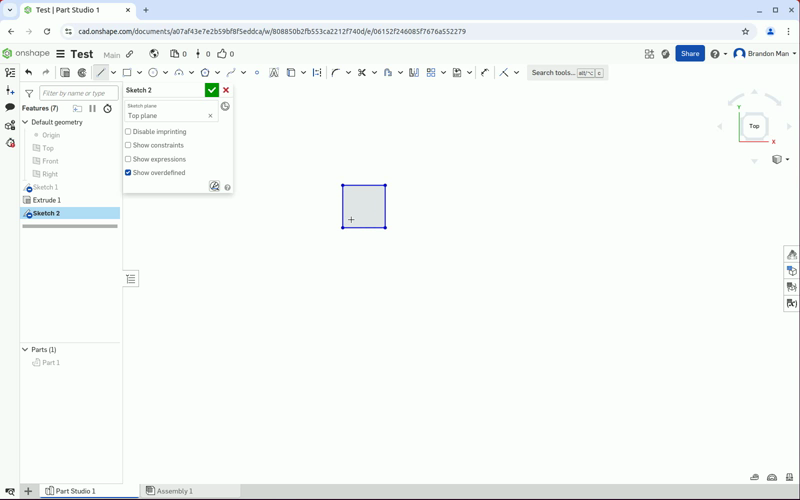
scroll(6)
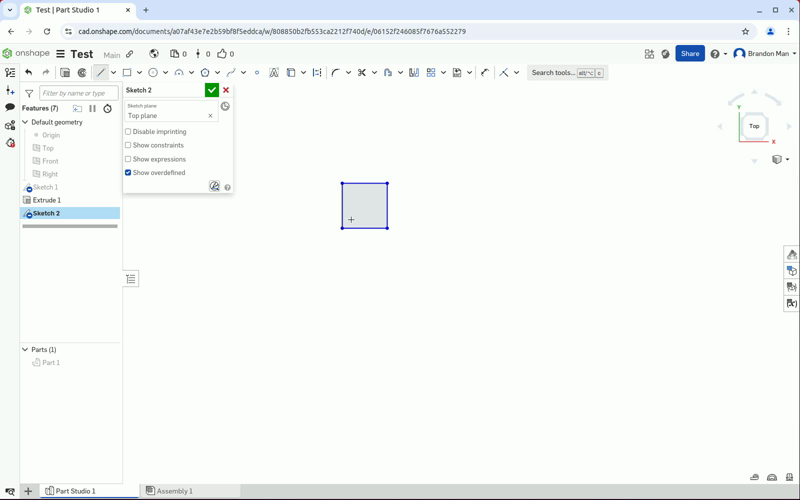
scroll(6)
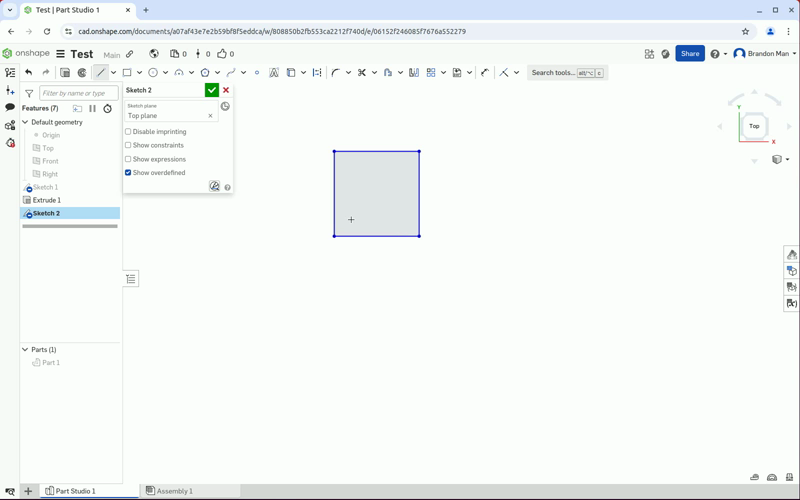
scroll(6)
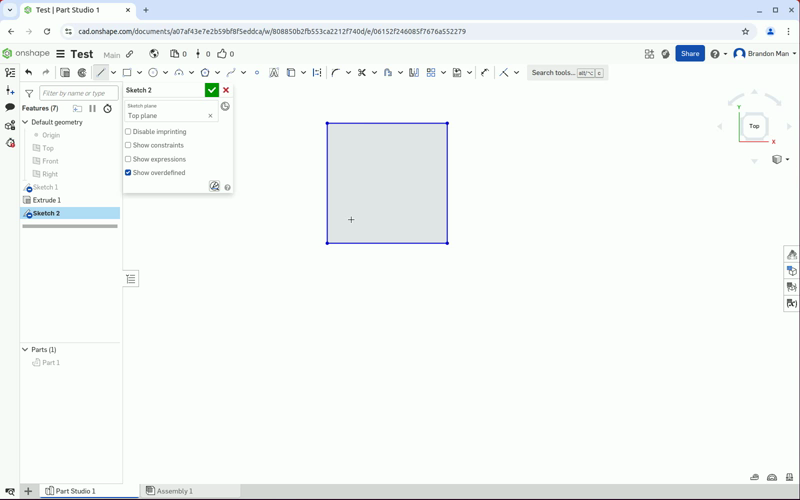
scroll(6)
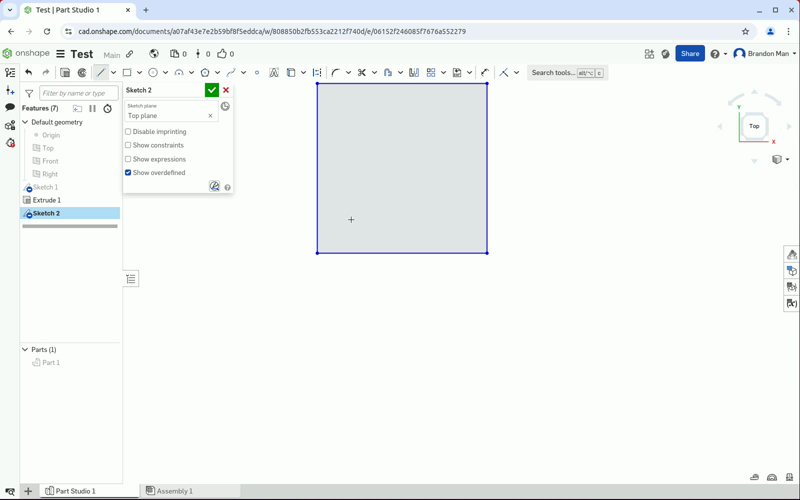
click(351, 219)
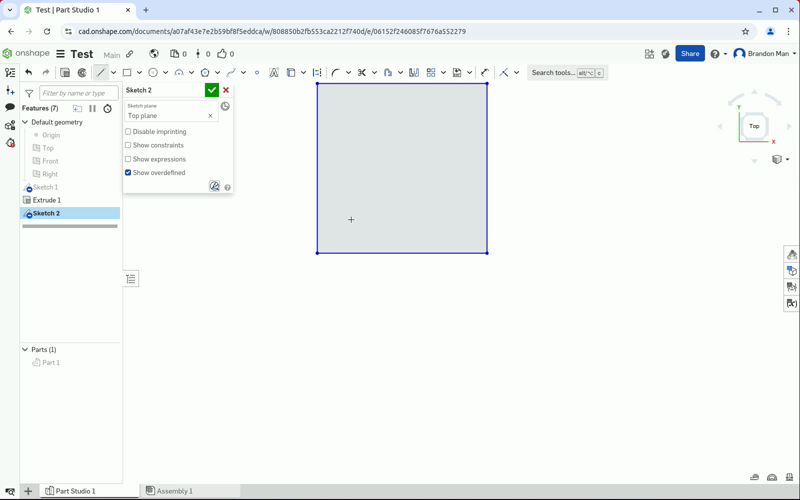
scroll(-6)
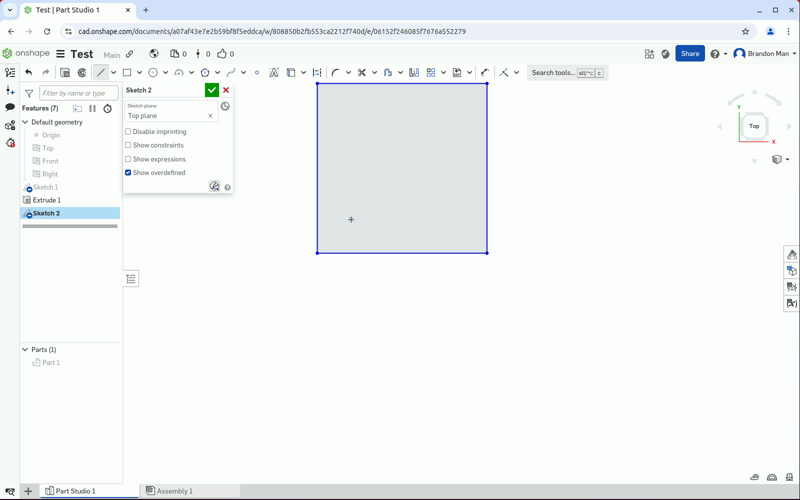
scroll(-6)
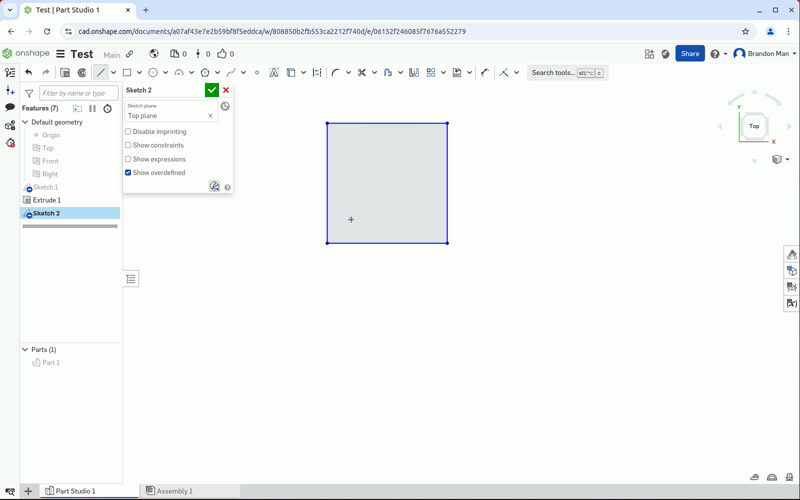
scroll(-6)
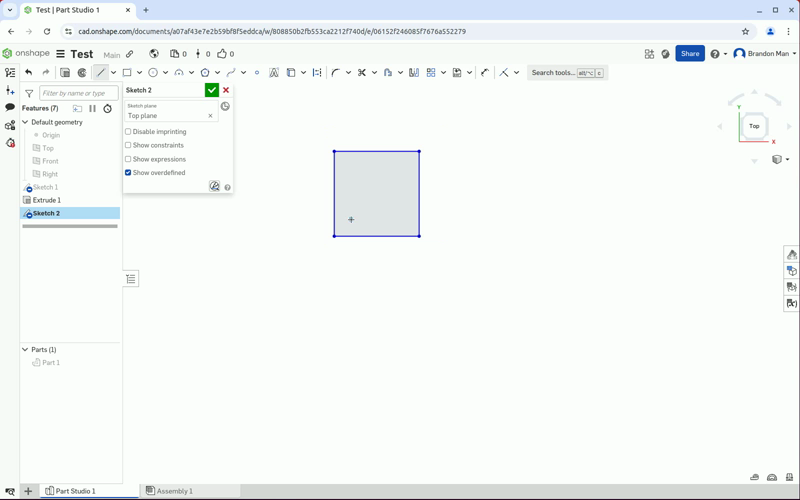
scroll(-6)
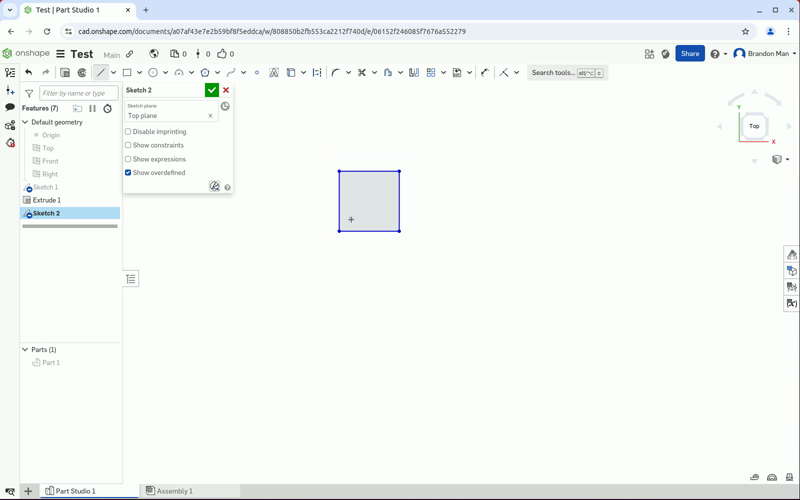
scroll(-6)
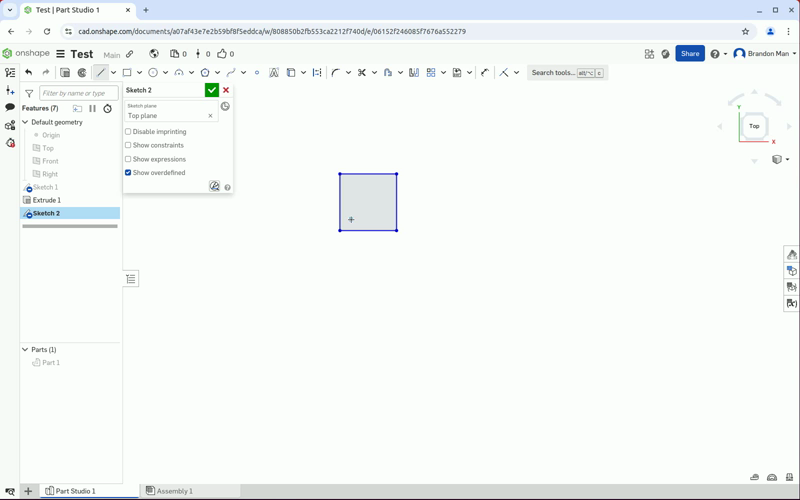
scroll(-6)
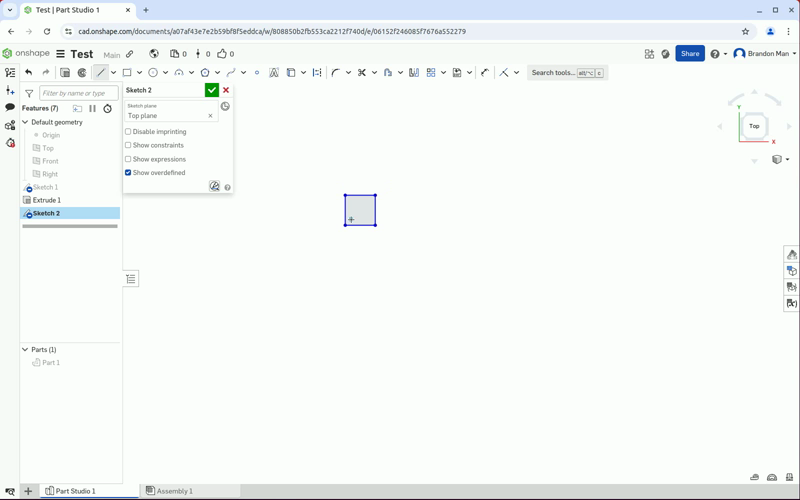
scroll(-6)
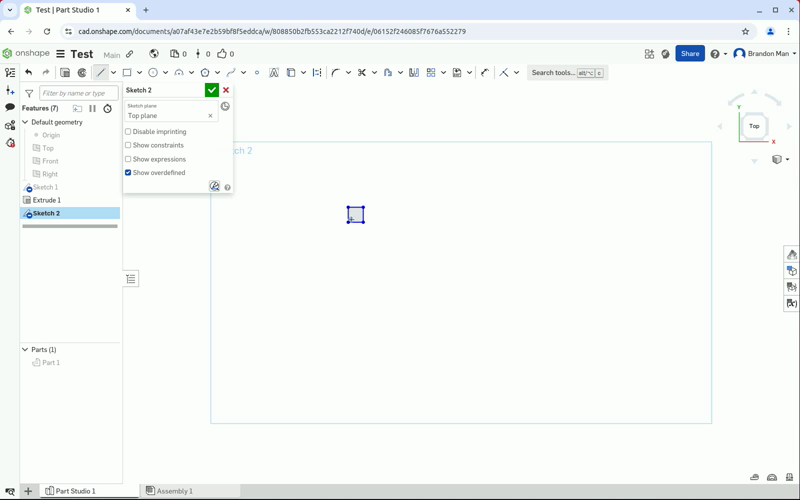
key_up(shift)
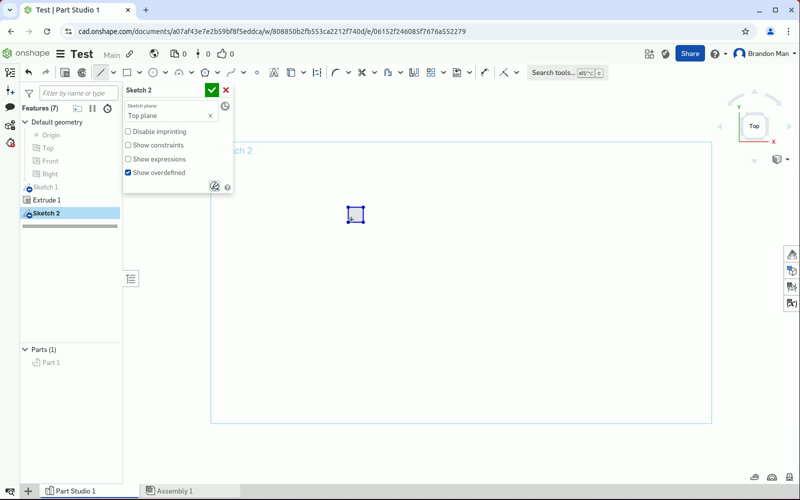
key_down(shift)
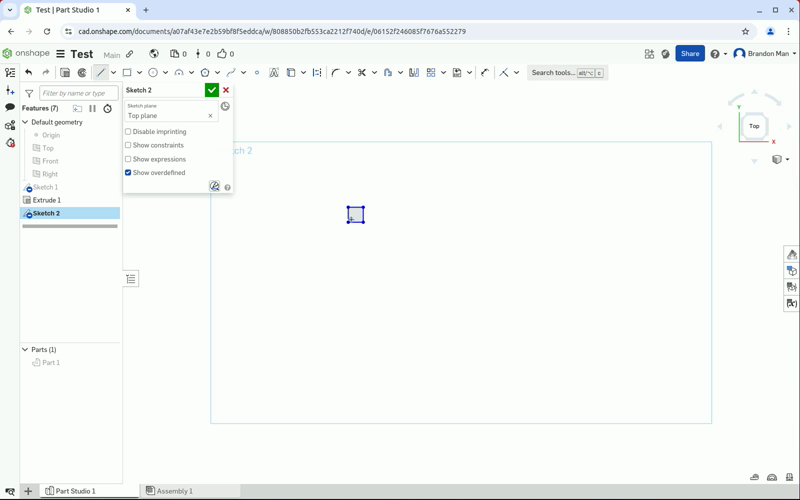
mouse_move(381, 219)
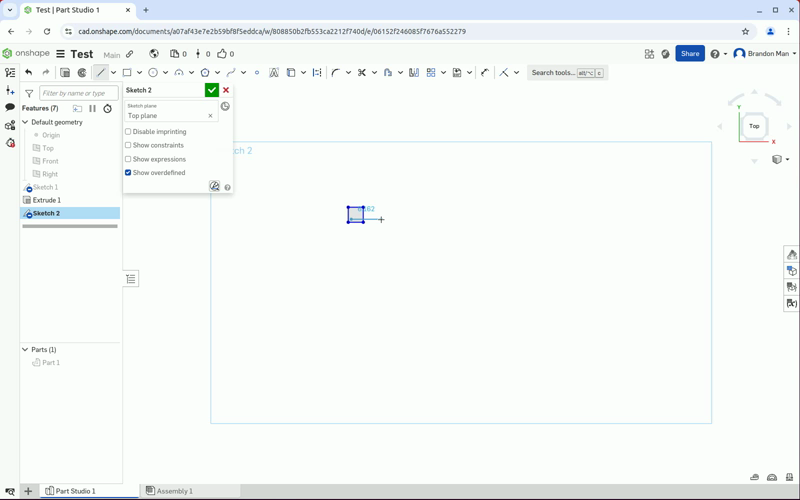
mouse_move(360, 219)
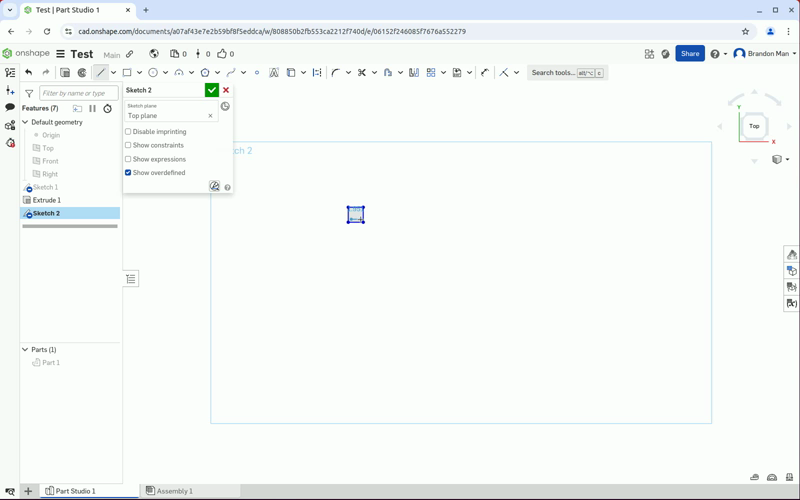
scroll(6)
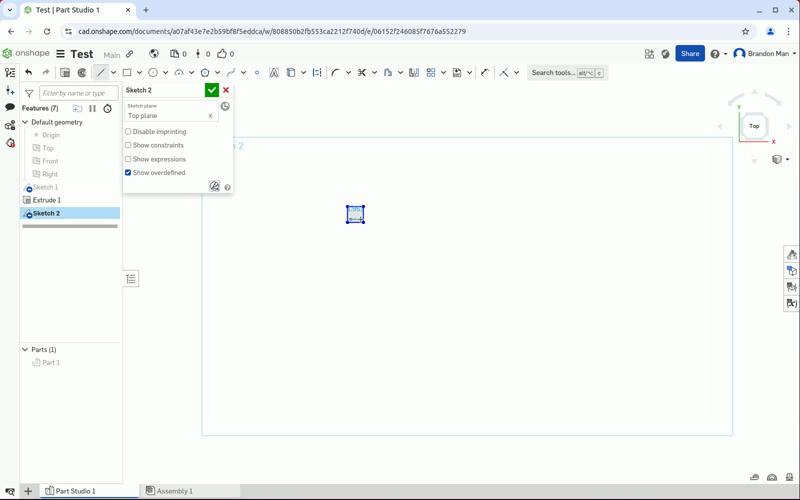
scroll(6)
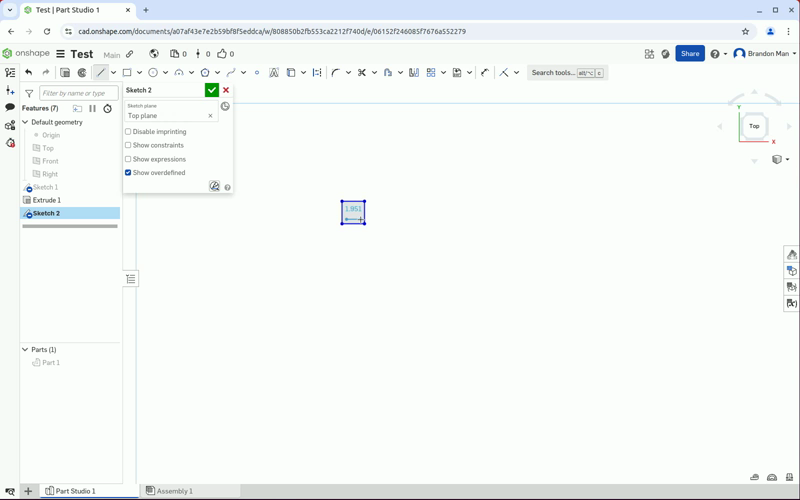
scroll(6)
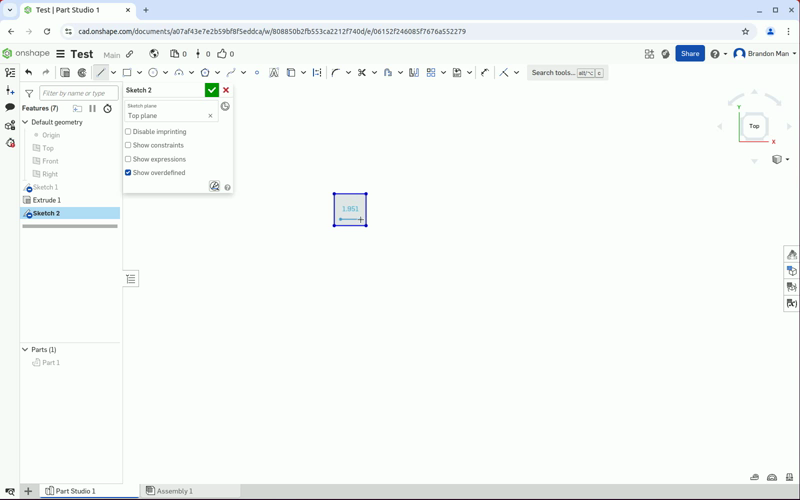
scroll(6)
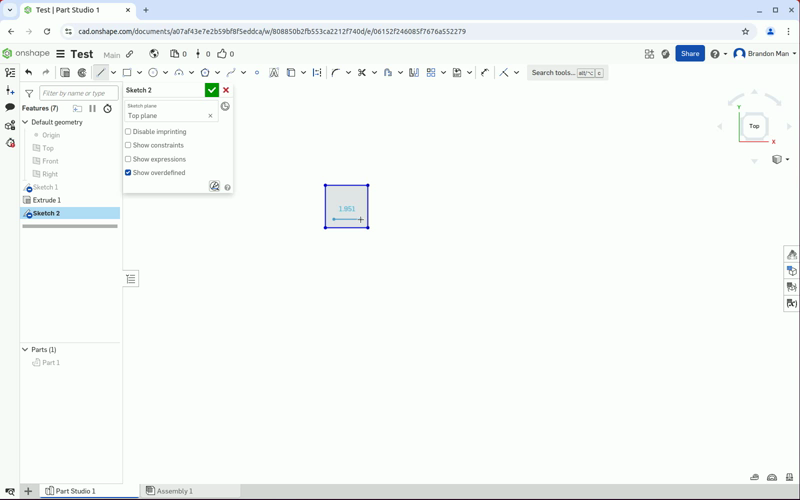
scroll(6)
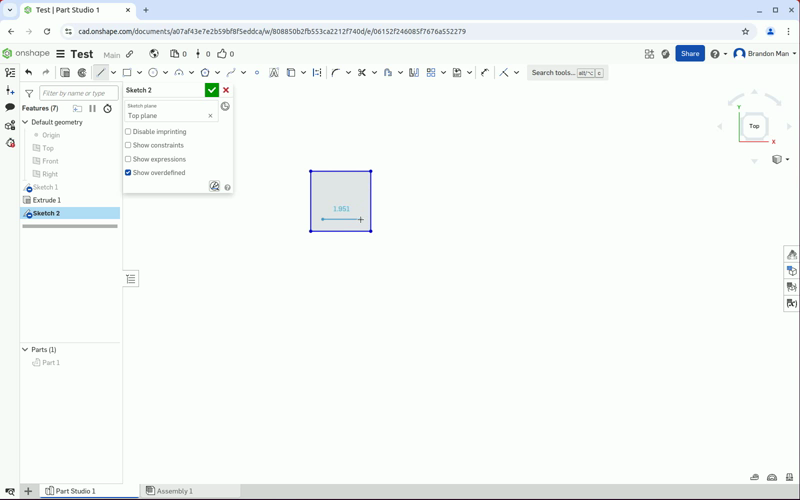
scroll(6)
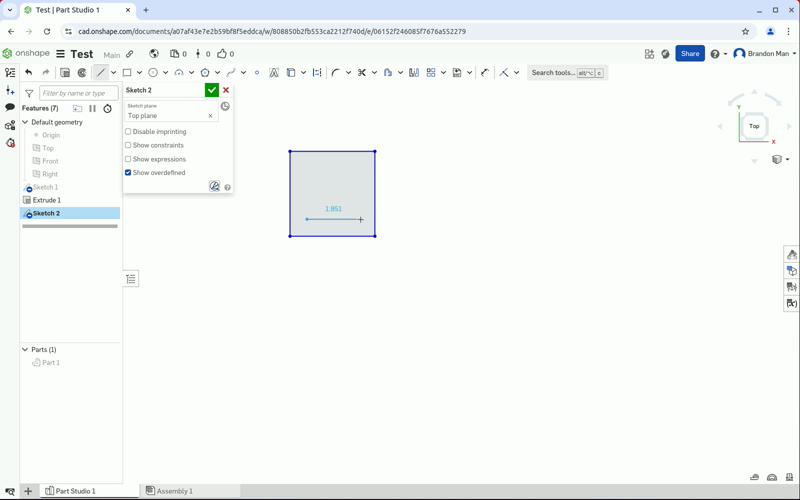
scroll(6)
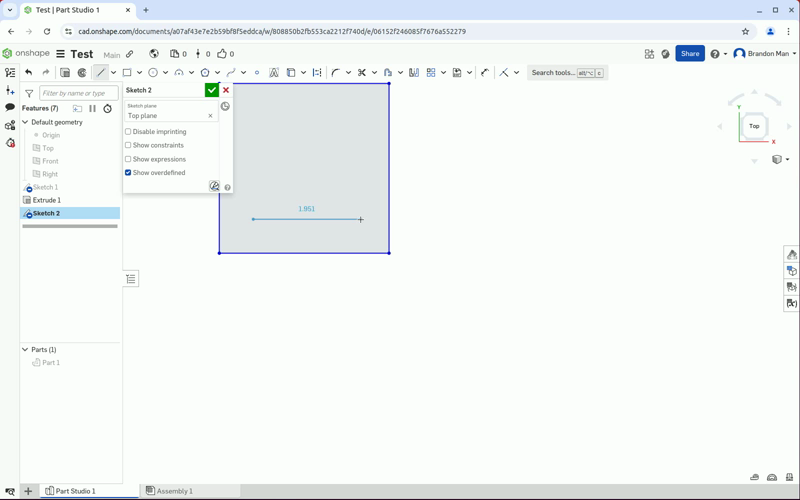
click(360, 219)
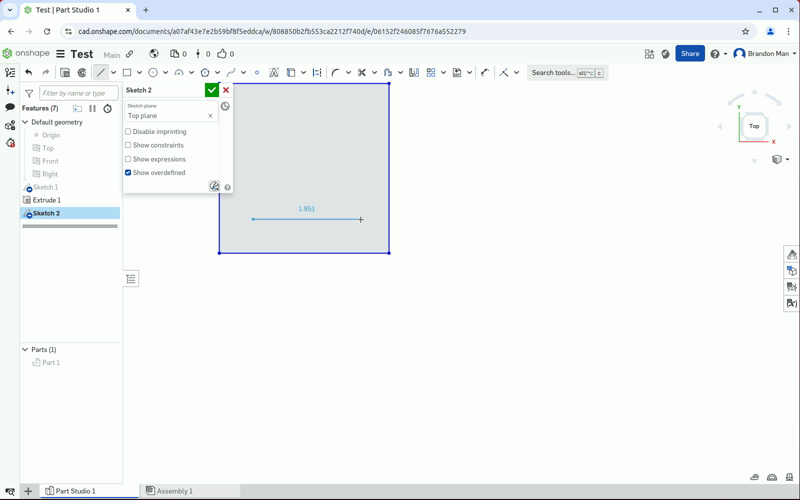
scroll(-6)
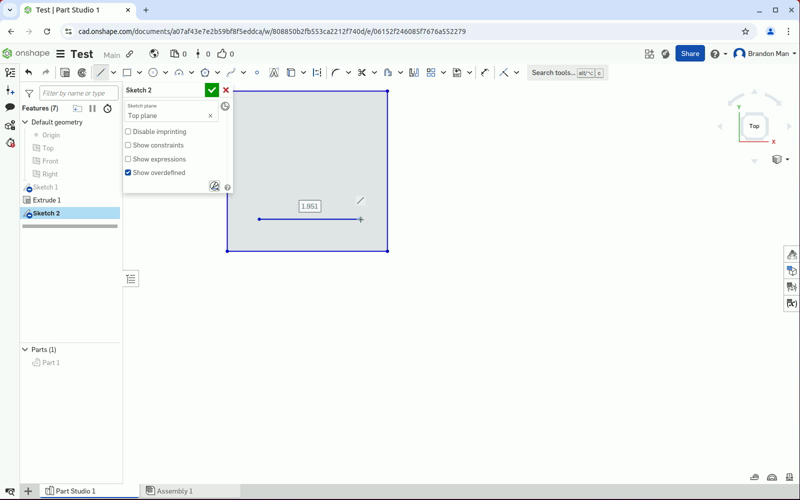
scroll(-6)
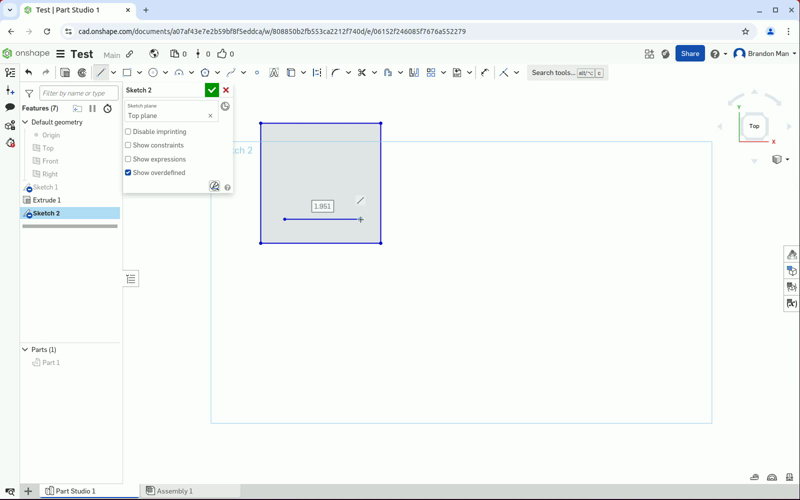
scroll(-6)
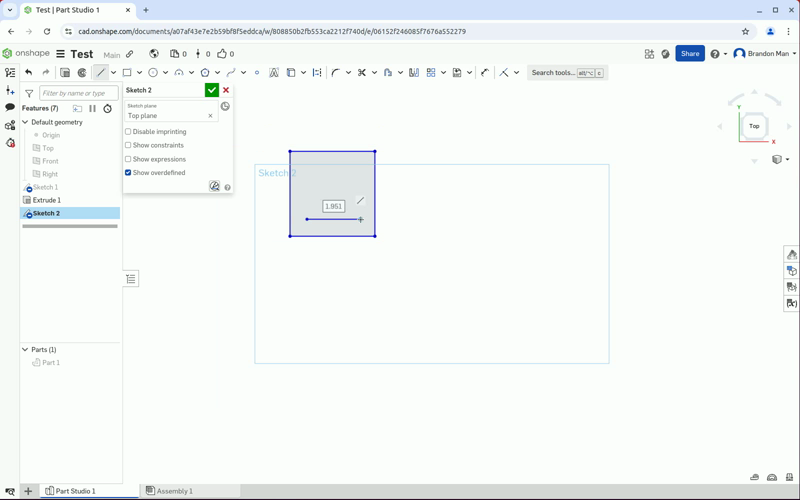
scroll(-6)
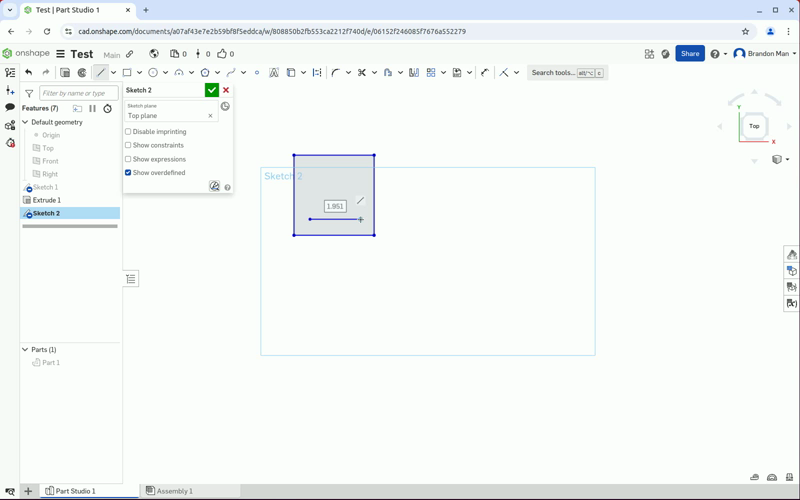
scroll(-6)
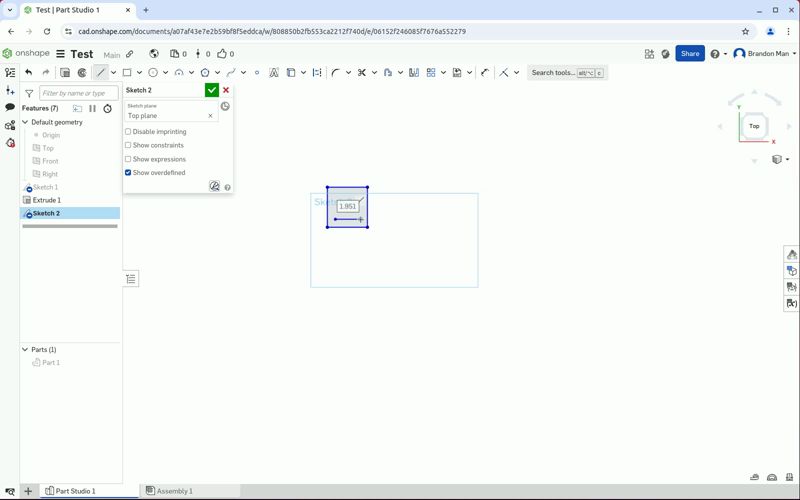
scroll(-6)
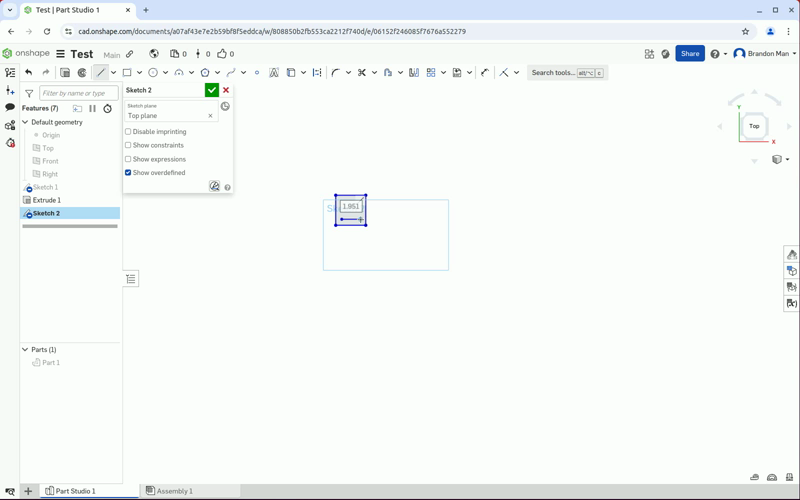
scroll(-6)
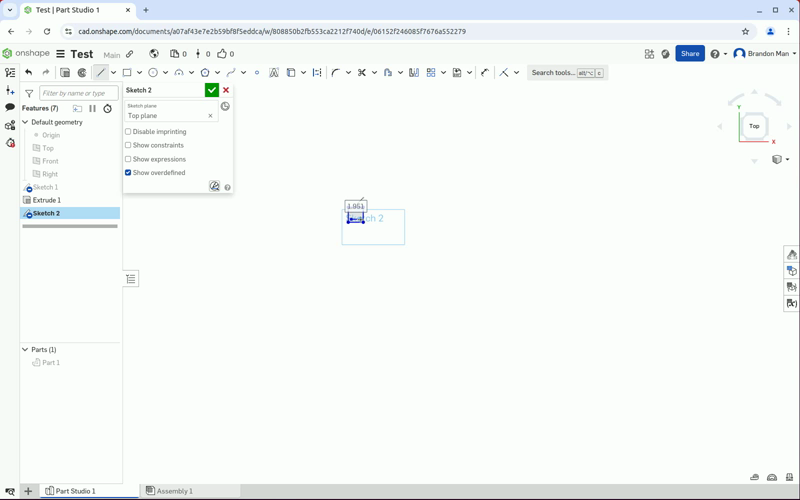
key_up(shift)
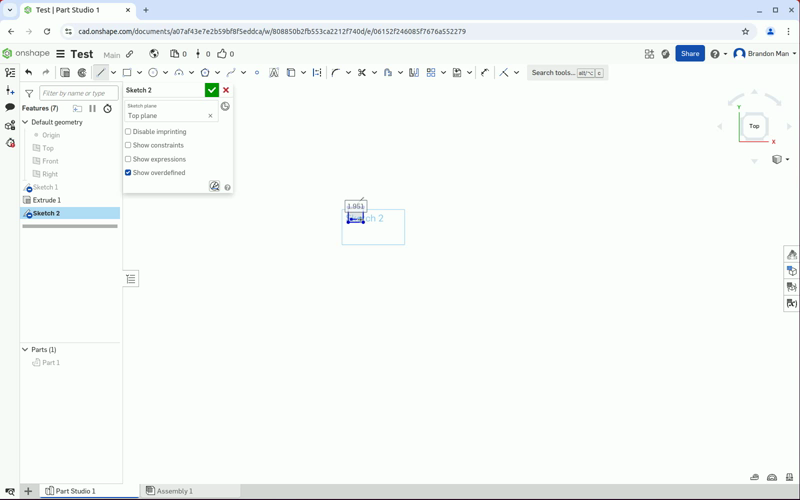
key_down(shift)
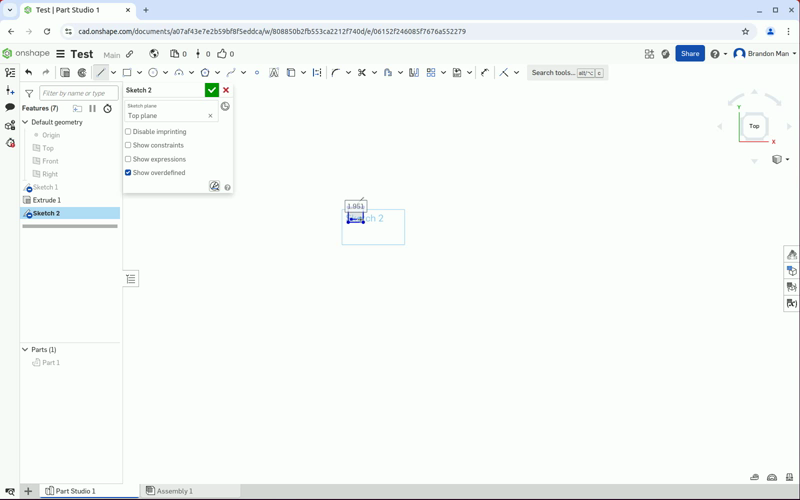
mouse_move(390, 219)
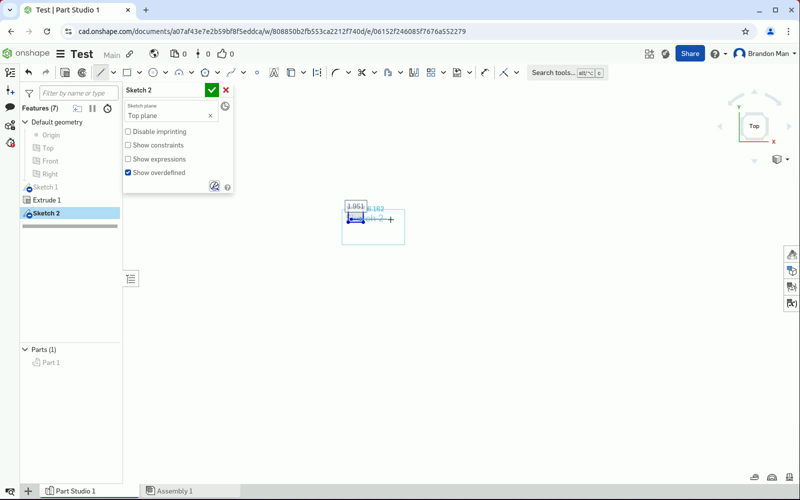
mouse_move(360, 209)
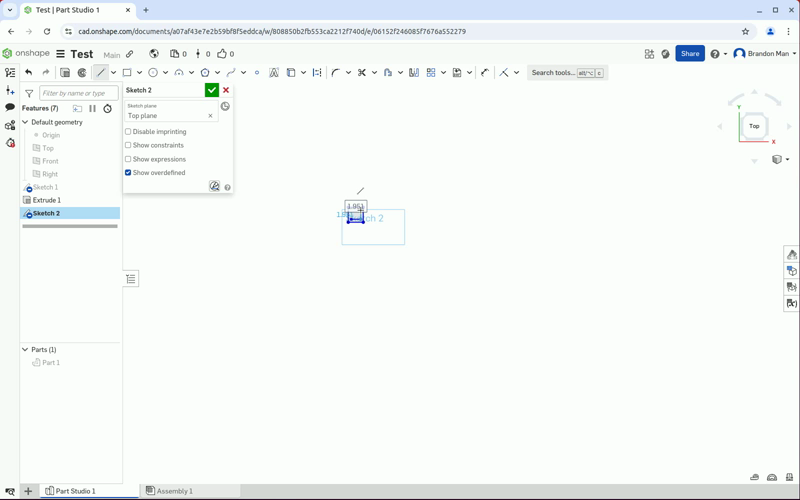
scroll(6)
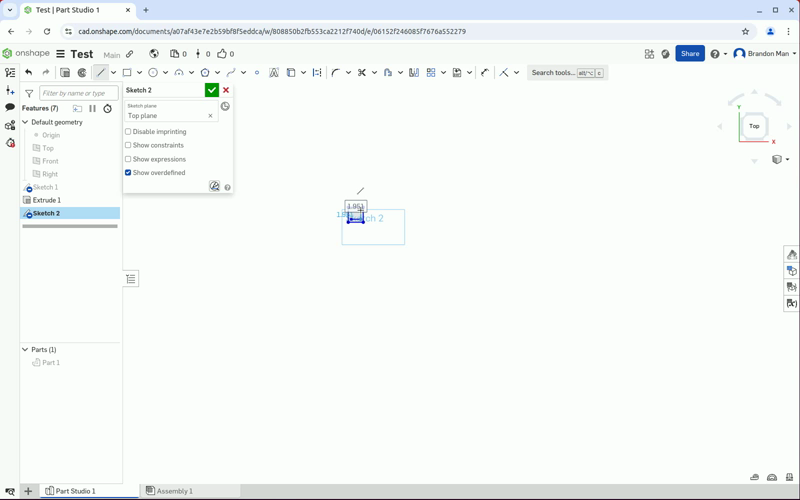
scroll(6)
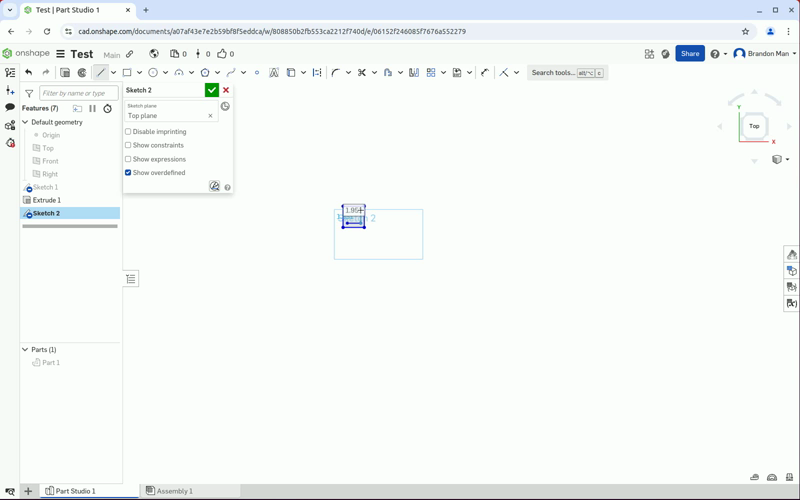
scroll(6)
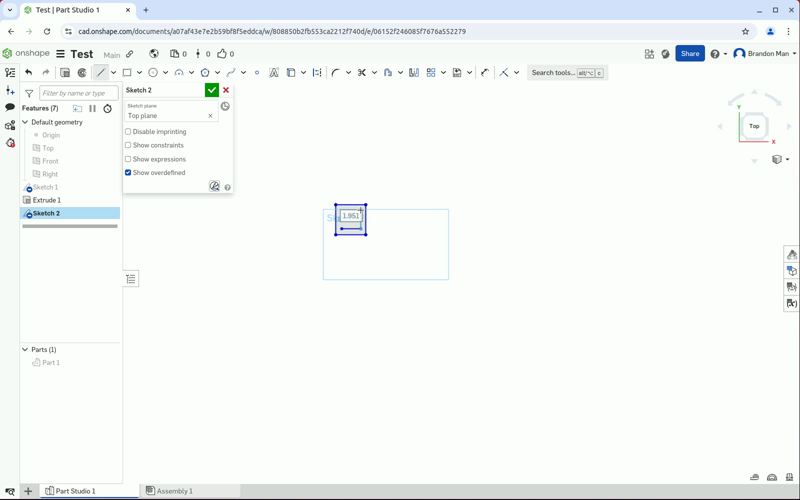
scroll(6)
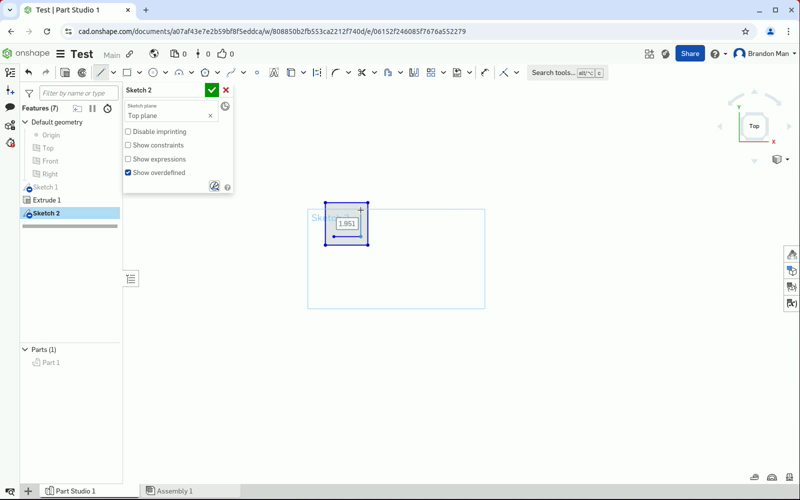
scroll(6)
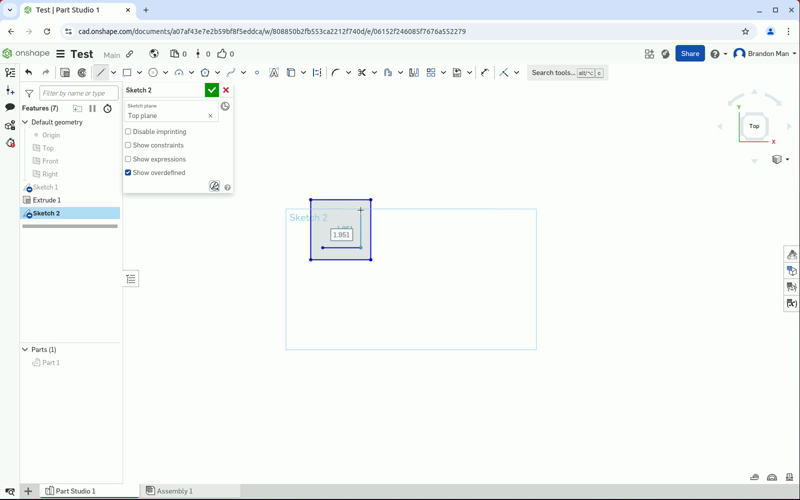
scroll(6)
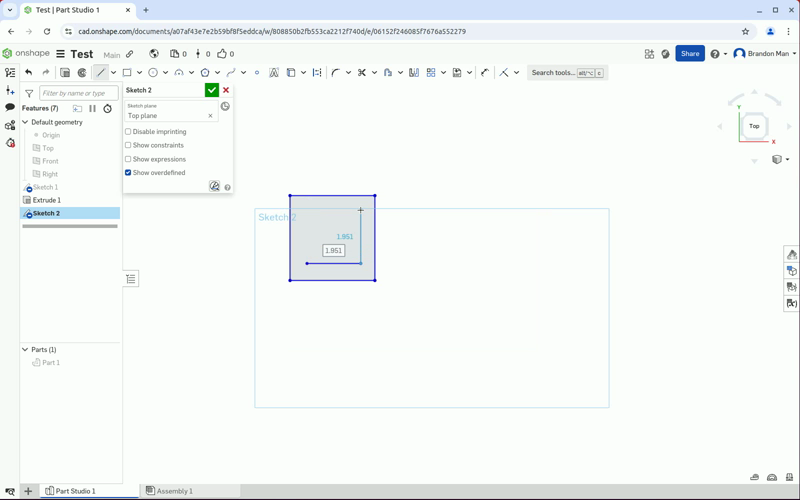
scroll(6)
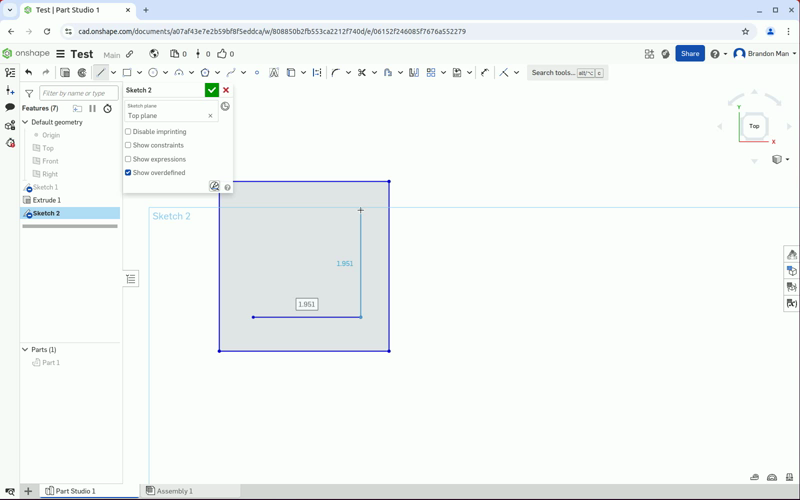
click(360, 209)
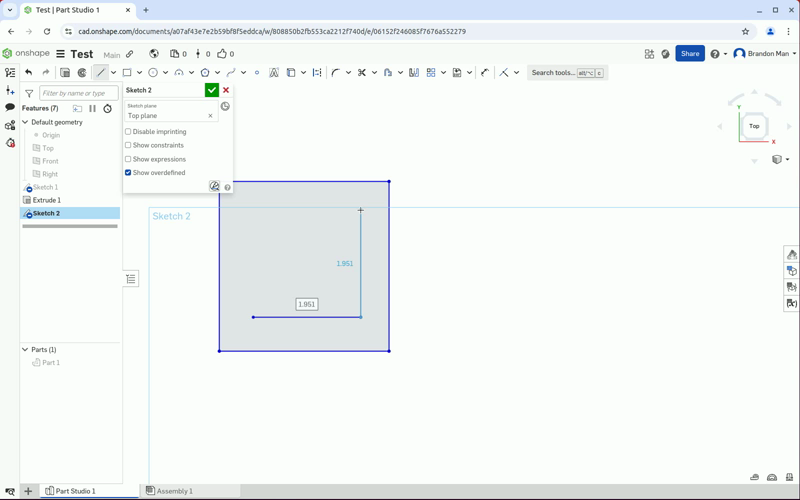
scroll(-6)
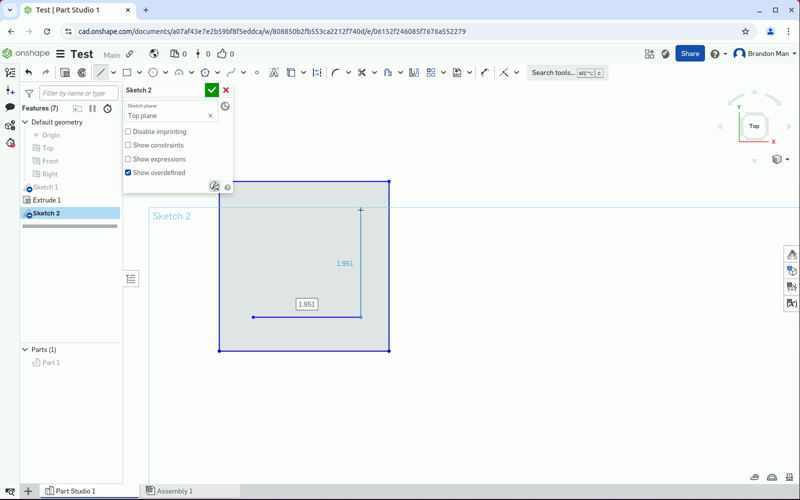
scroll(-6)
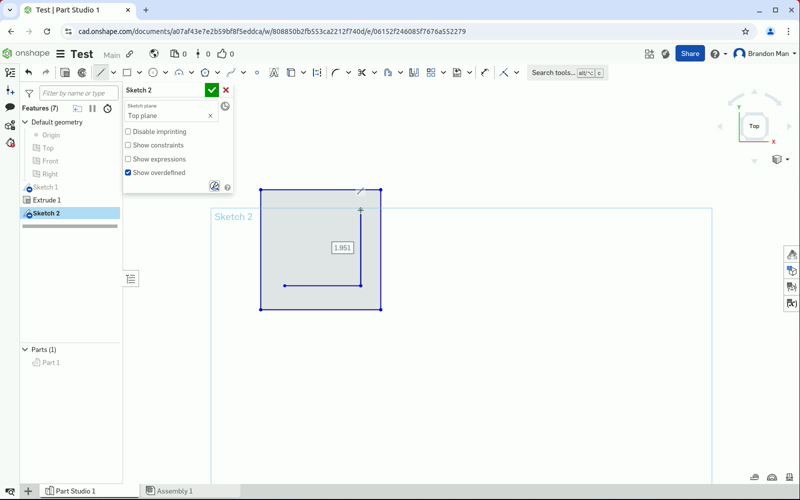
scroll(-6)
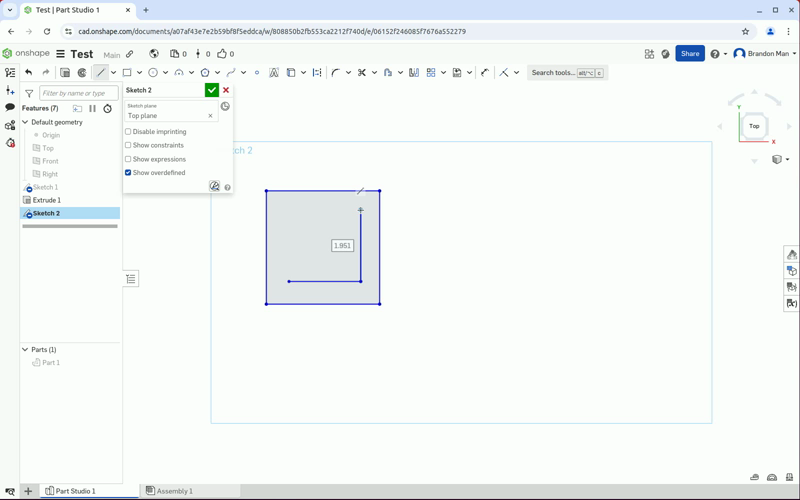
scroll(-6)
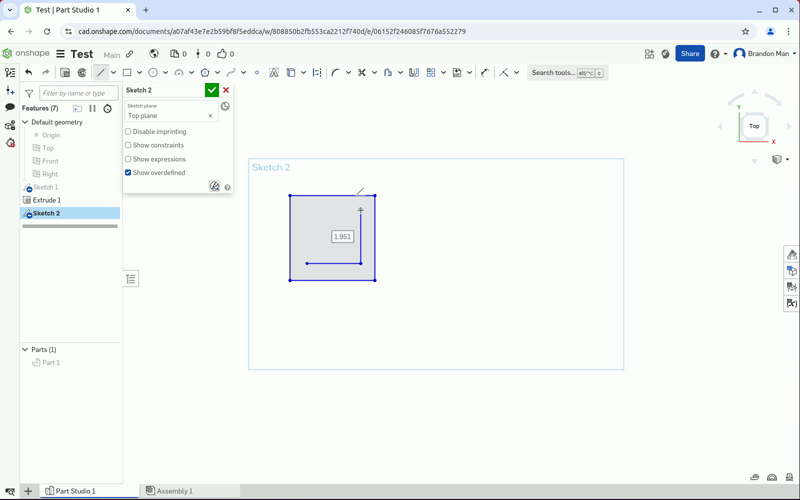
scroll(-6)
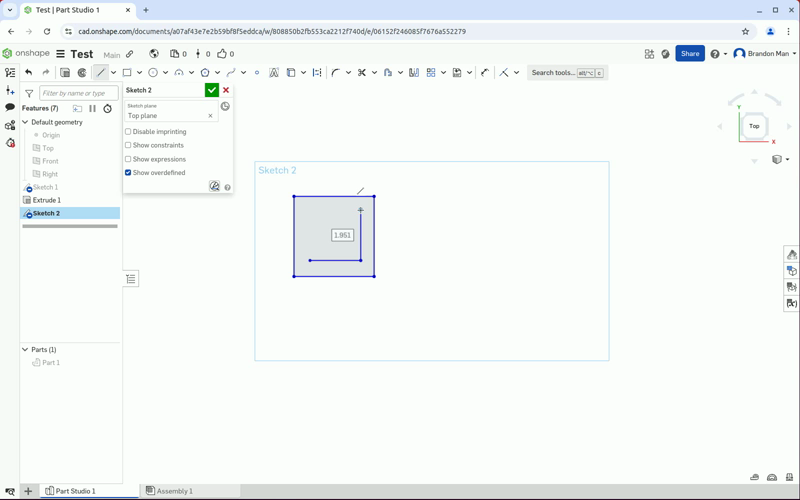
scroll(-6)
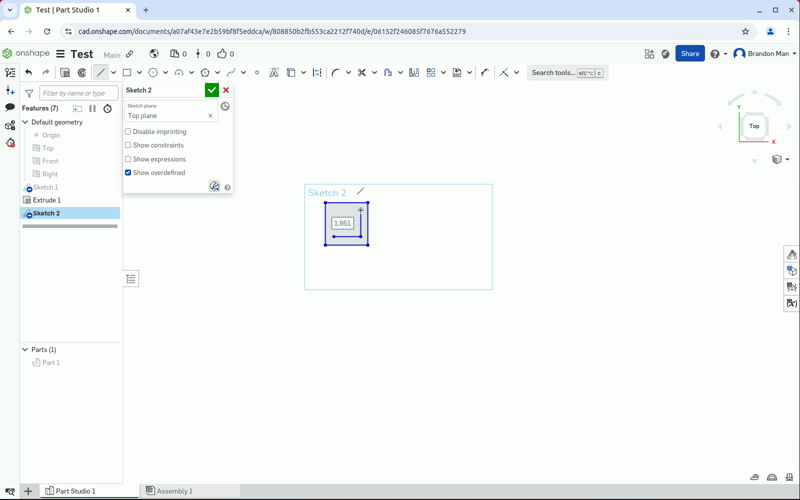
scroll(-6)
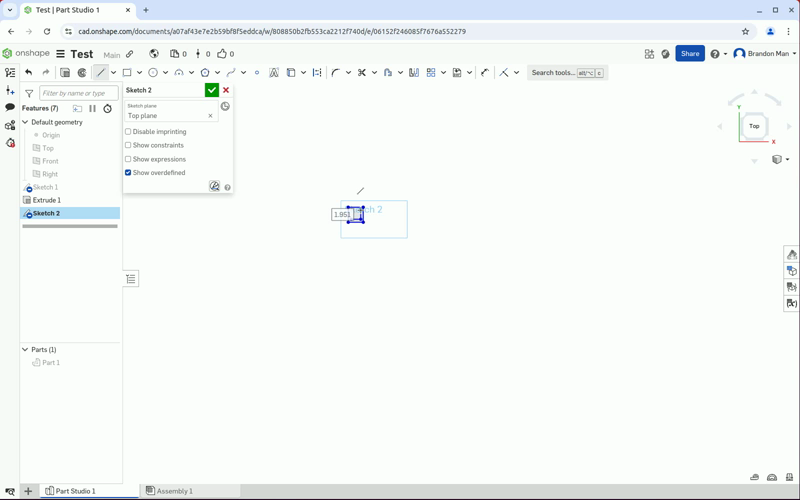
key_up(shift)
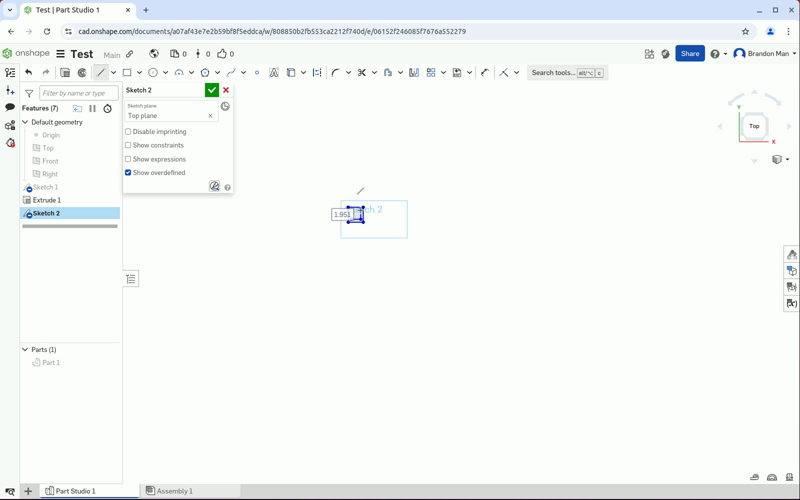
key_down(shift)
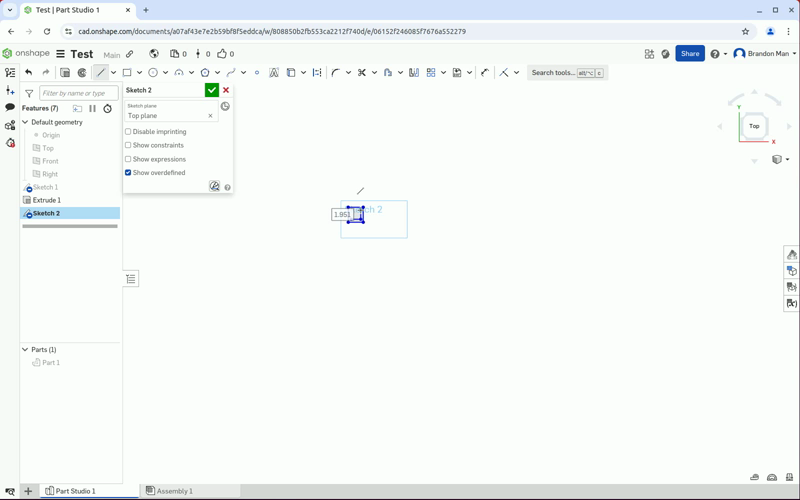
mouse_move(390, 209)
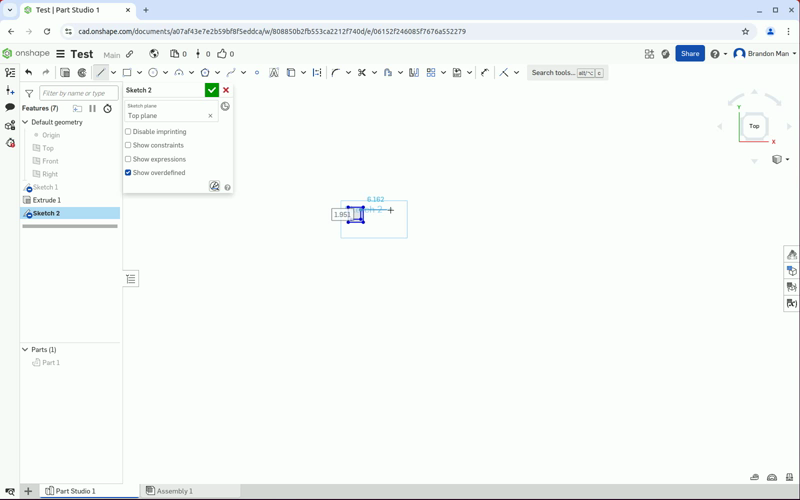
mouse_move(351, 209)
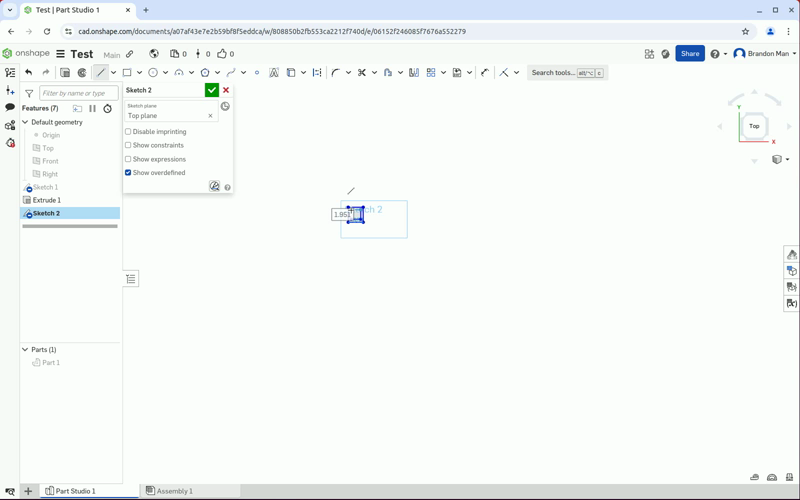
scroll(6)
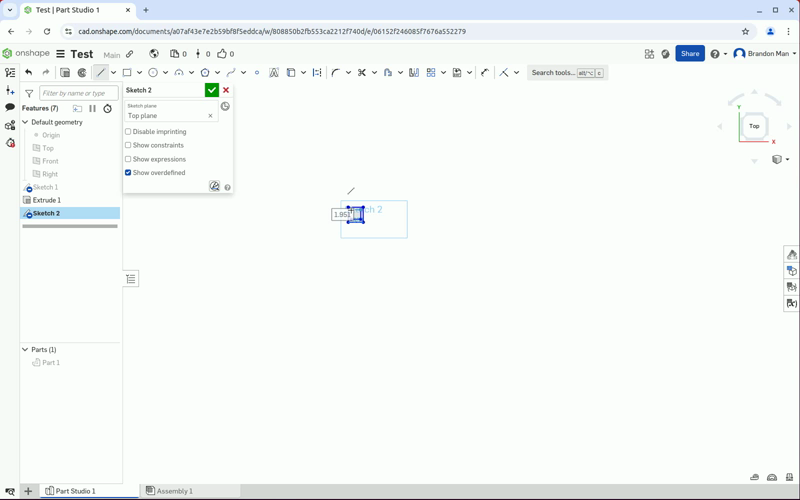
scroll(6)
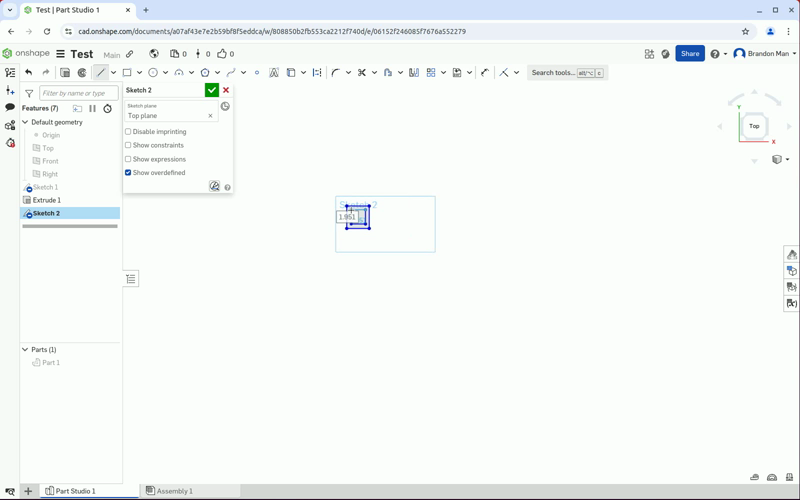
scroll(6)
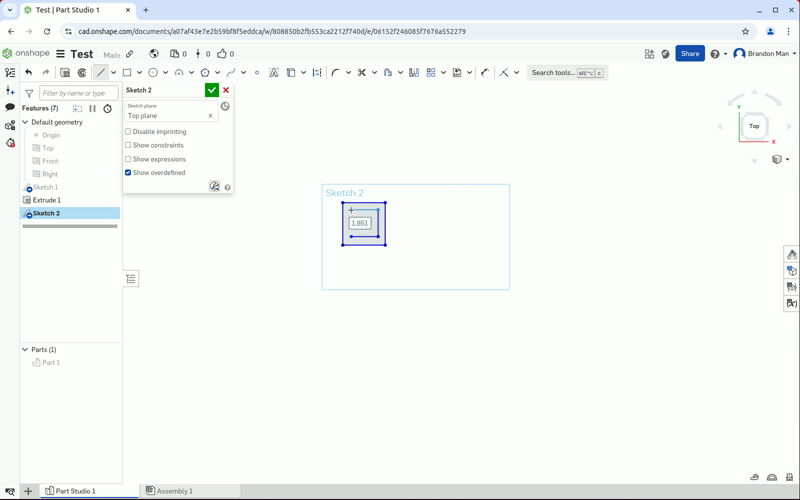
scroll(6)
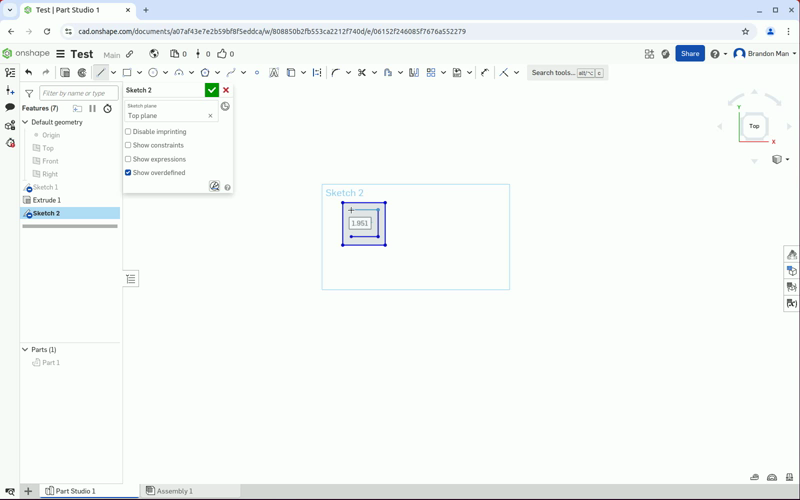
scroll(6)
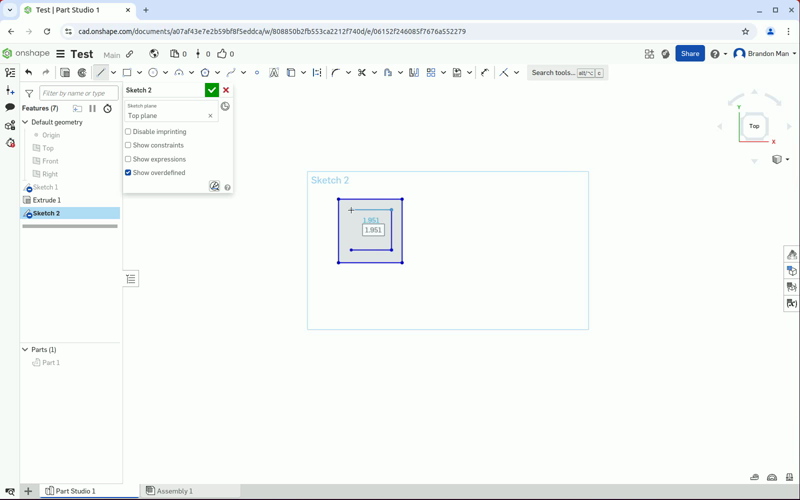
scroll(6)
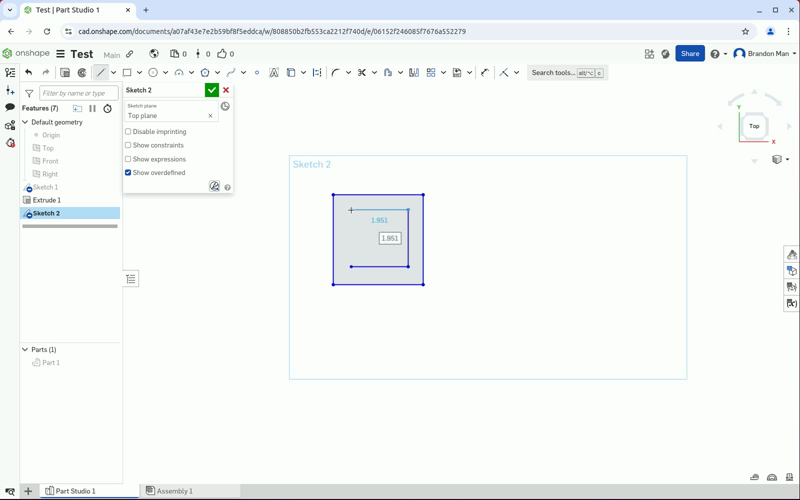
scroll(6)
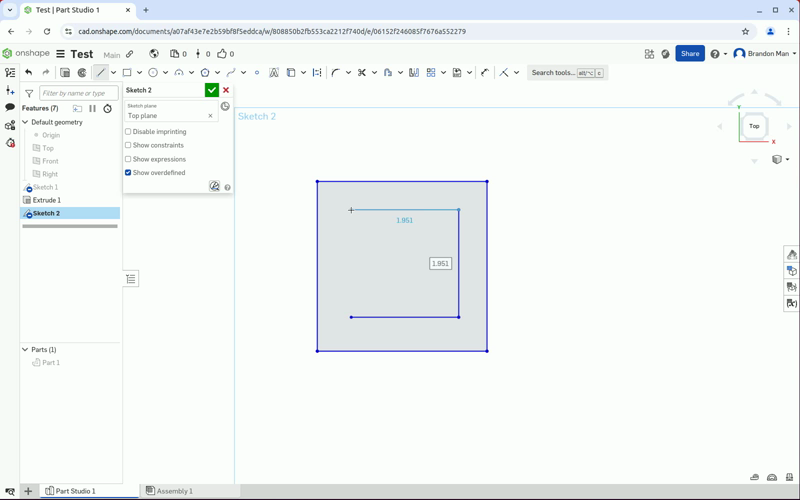
click(351, 209)
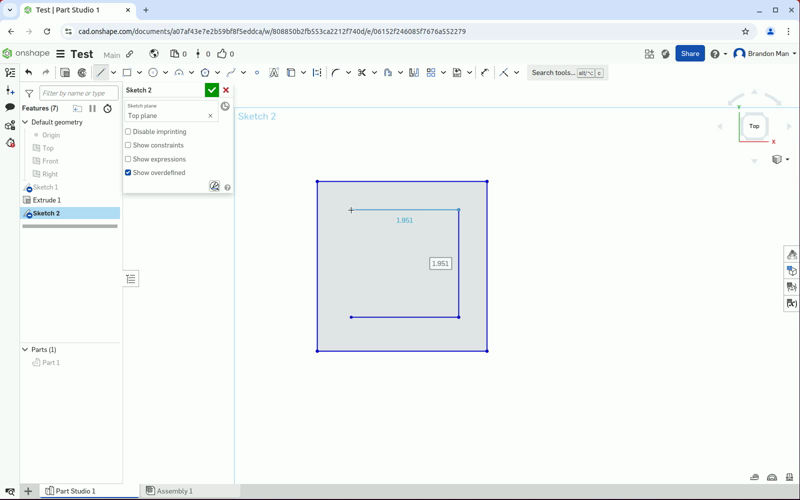
scroll(-6)
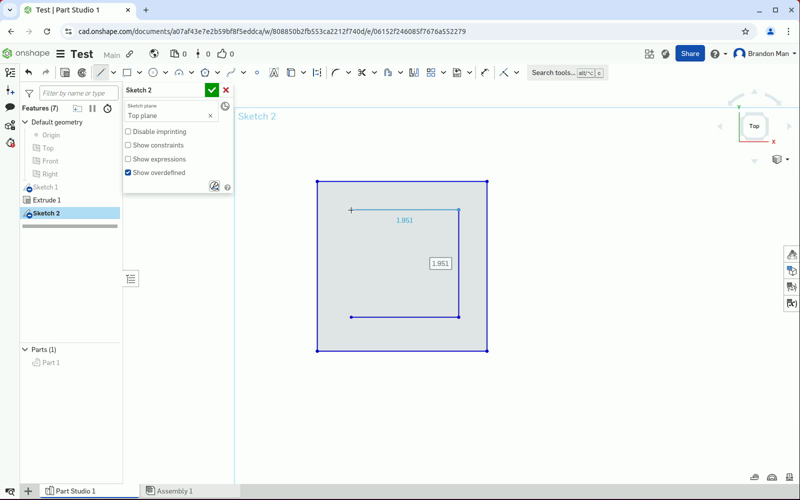
scroll(-6)
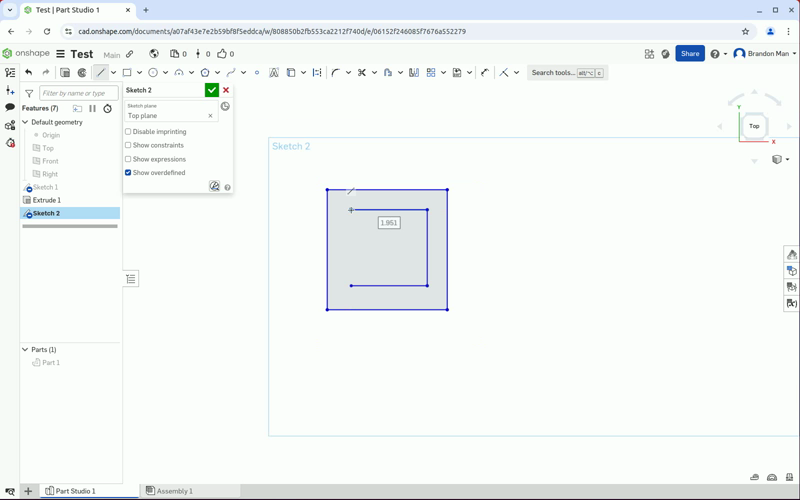
scroll(-6)
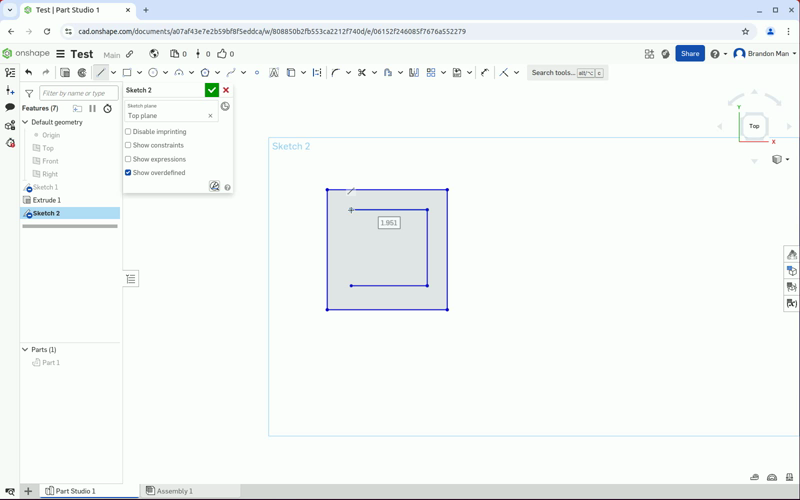
scroll(-6)
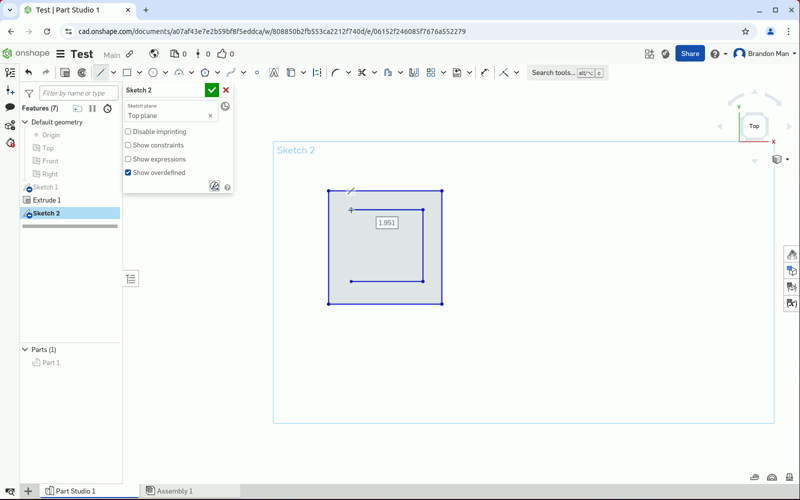
scroll(-6)
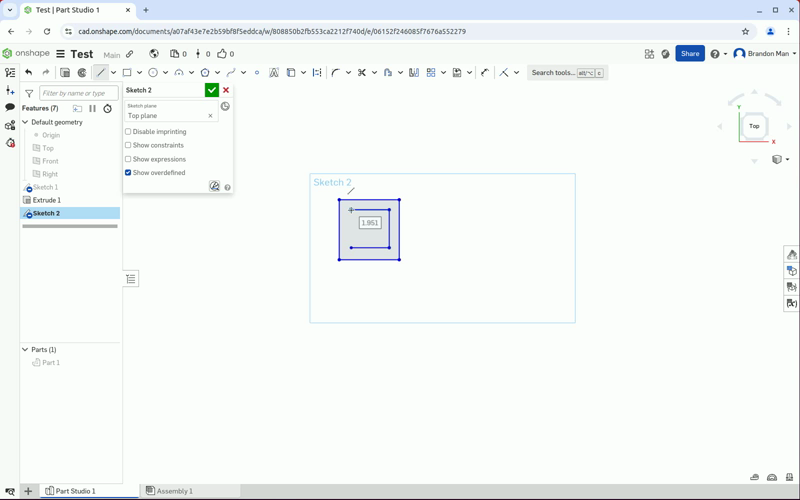
scroll(-6)
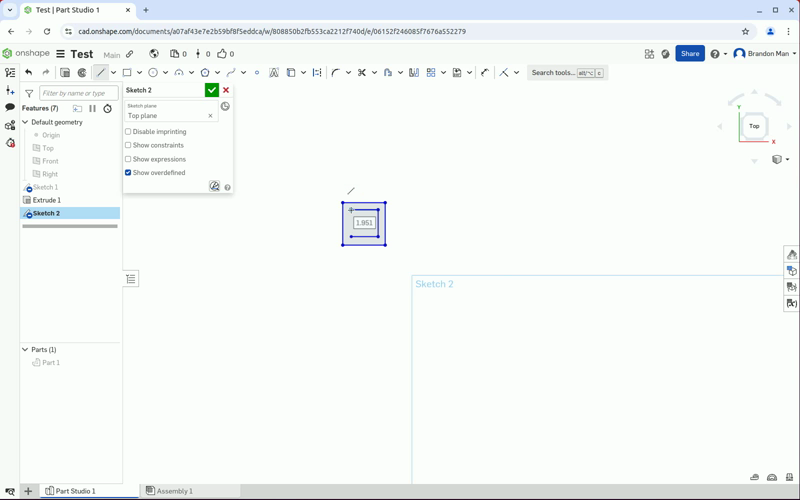
scroll(-6)
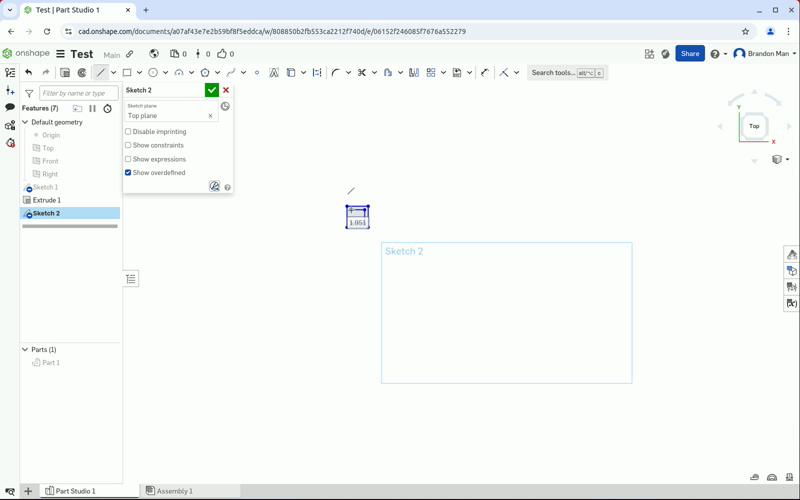
key_up(shift)
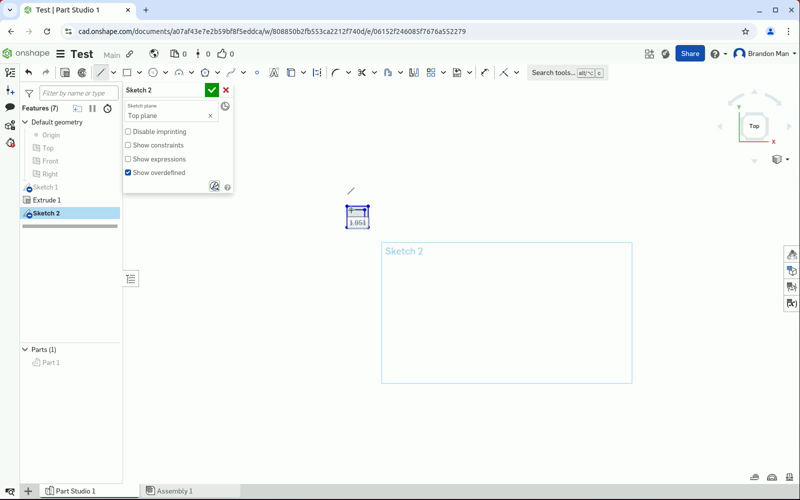
mouse_move(381, 209)
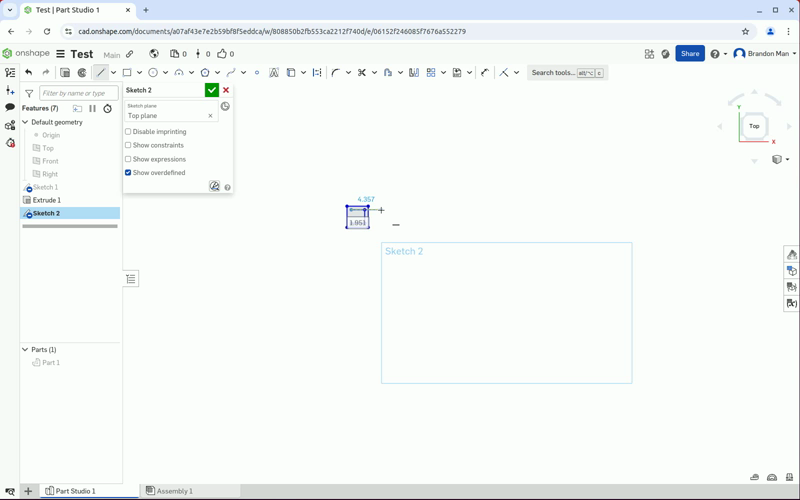
key_down(shift)
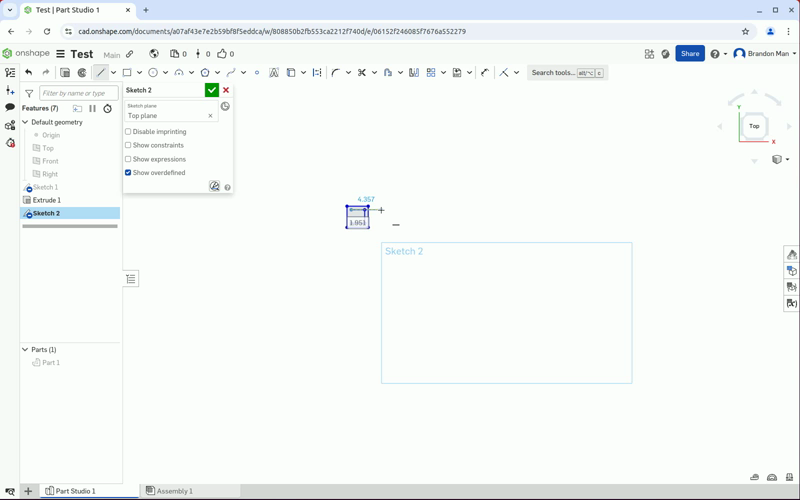
mouse_move(351, 219)
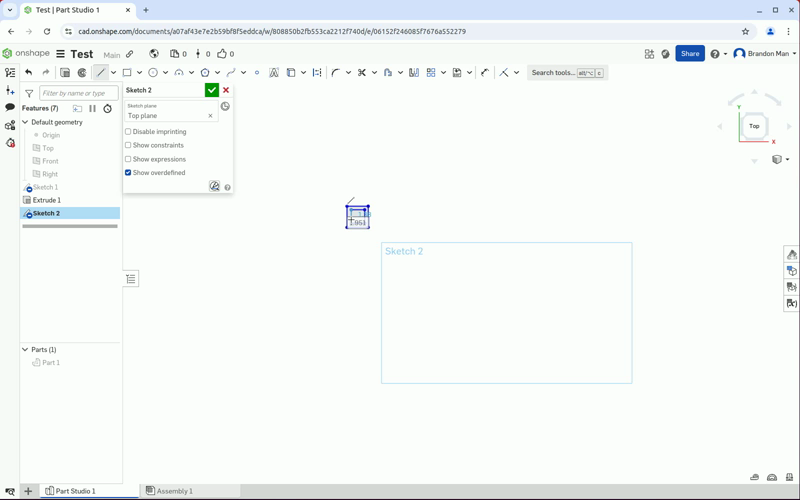
scroll(6)
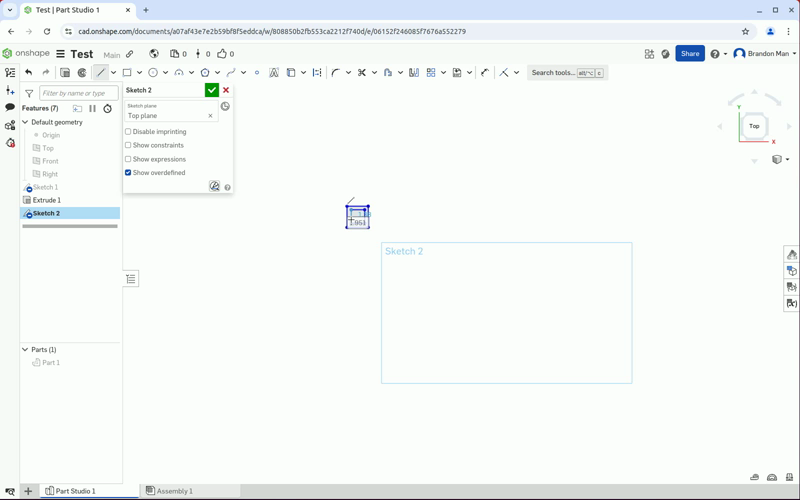
scroll(6)
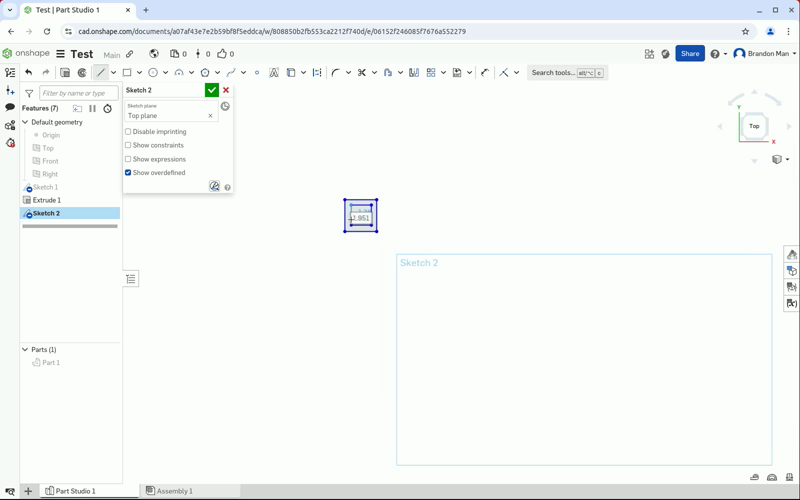
scroll(6)
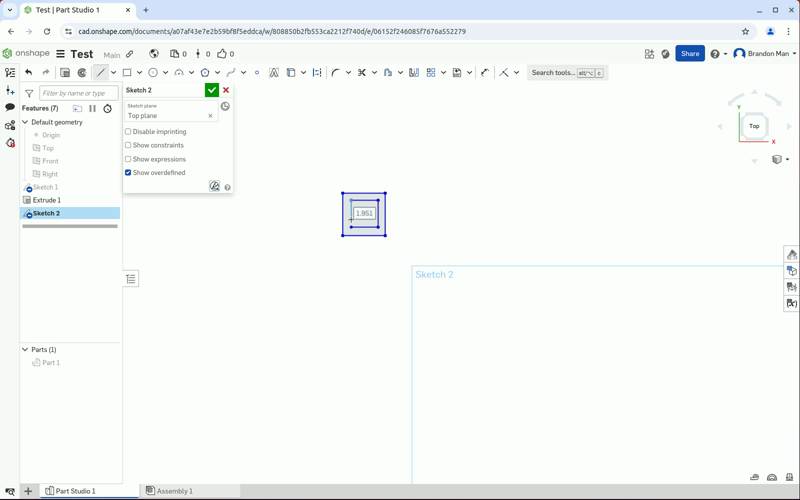
scroll(6)
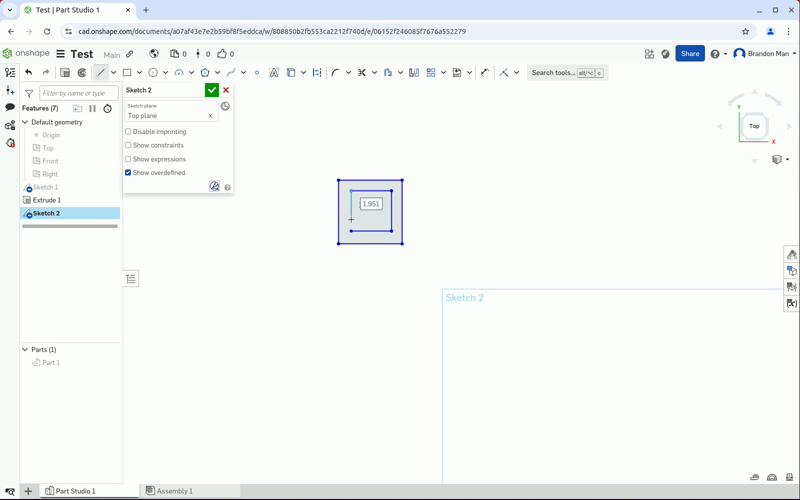
scroll(6)
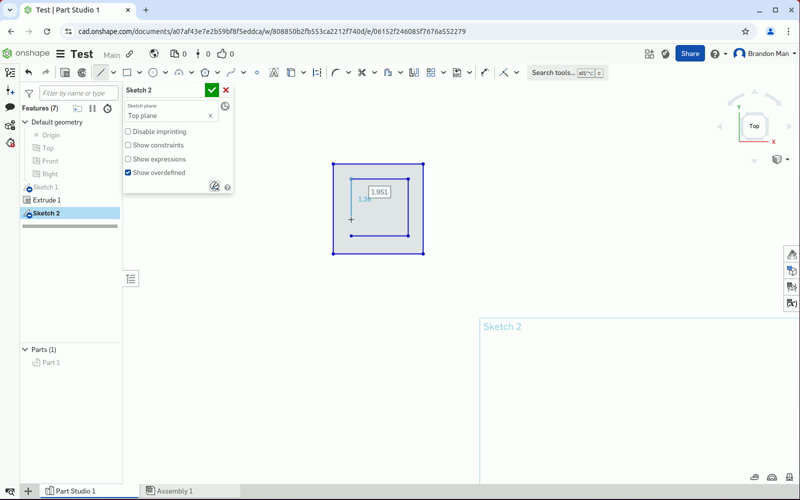
scroll(6)
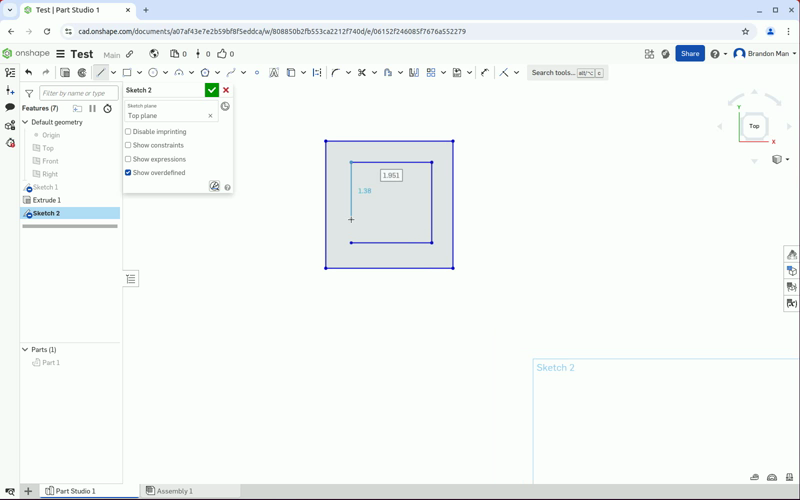
scroll(6)
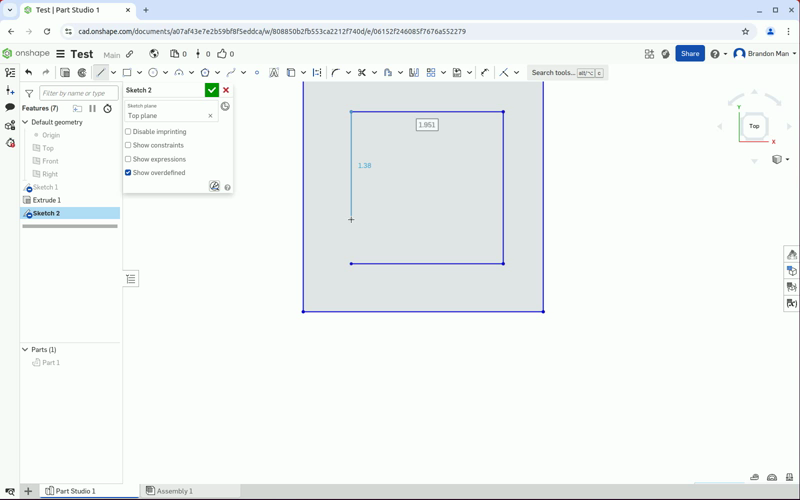
key_up(shift)
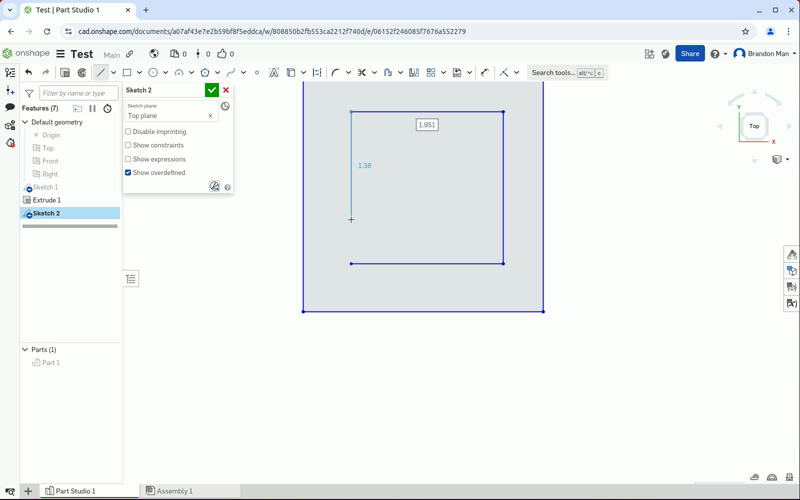
click(351, 219)
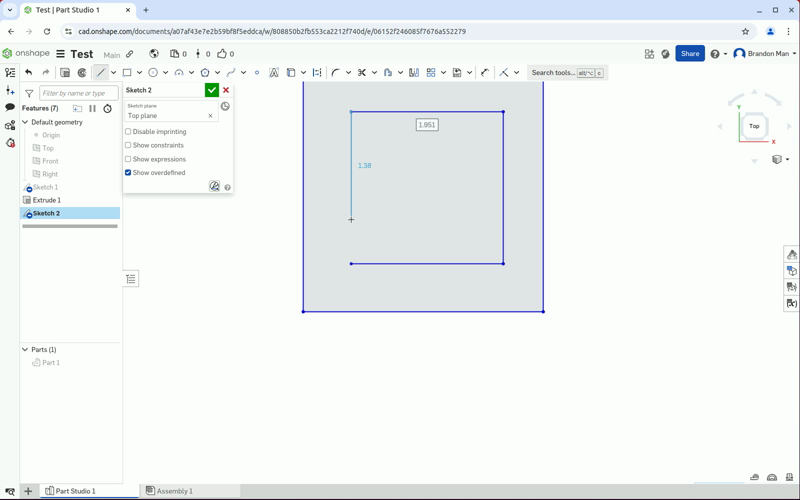
scroll(-6)
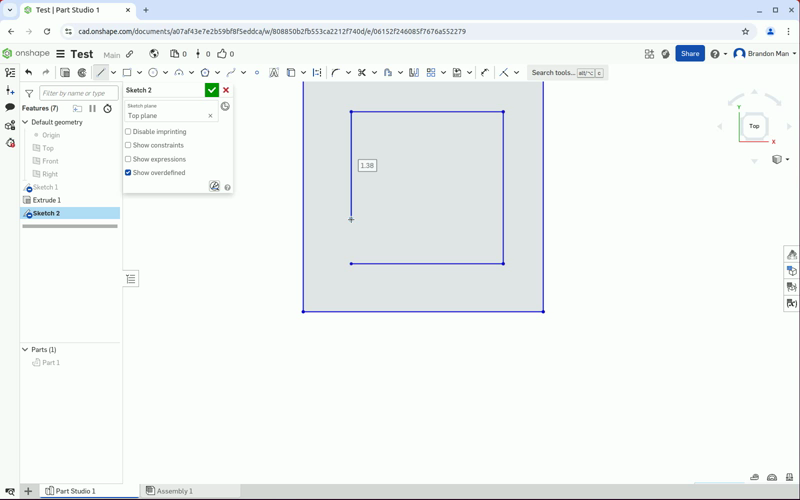
scroll(-6)
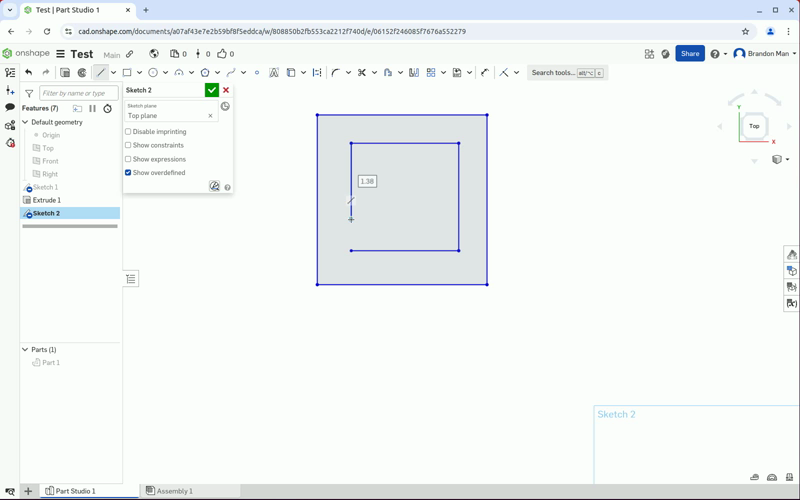
scroll(-6)
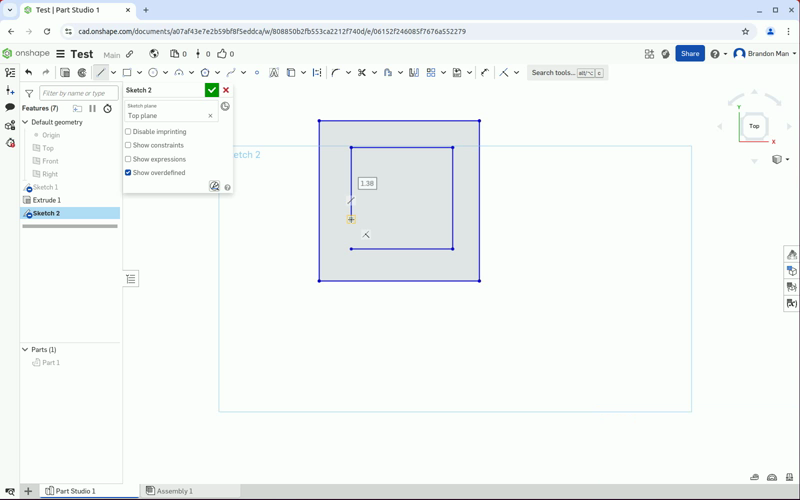
scroll(-6)
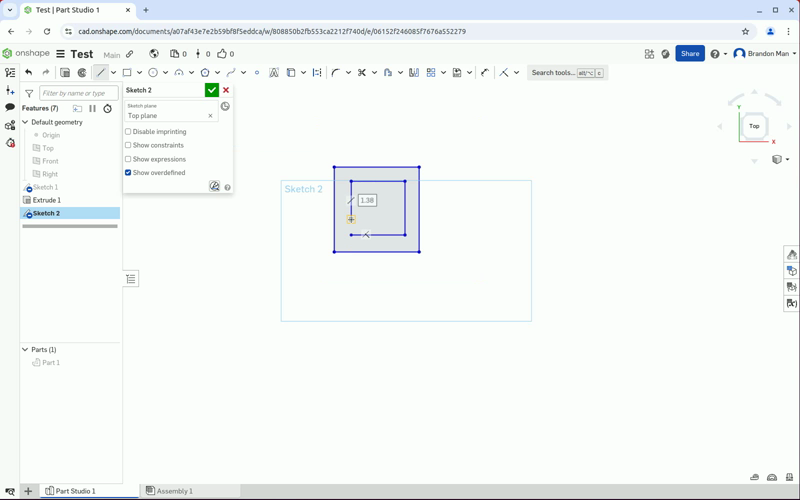
scroll(-6)
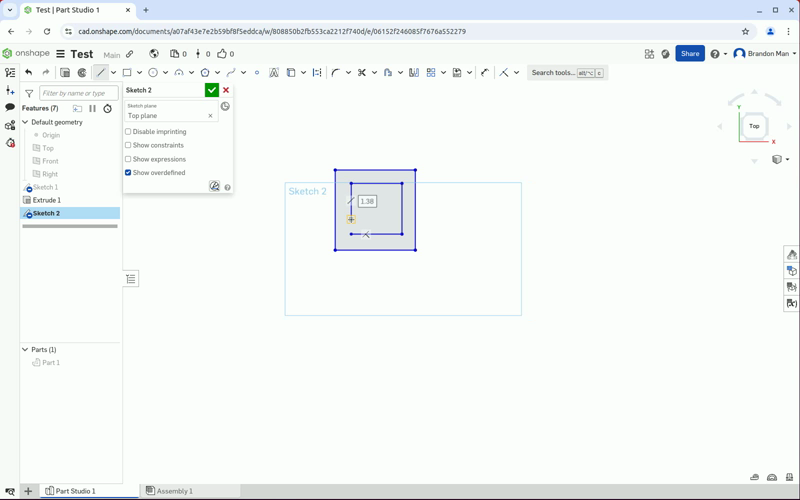
scroll(-6)
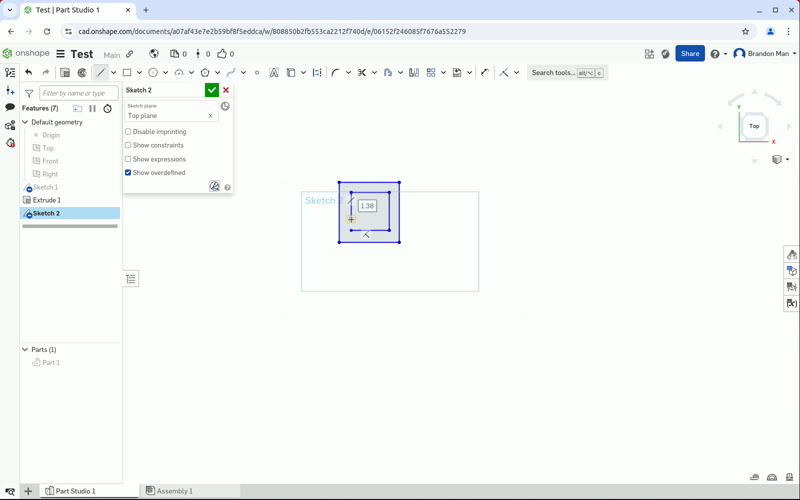
scroll(-6)
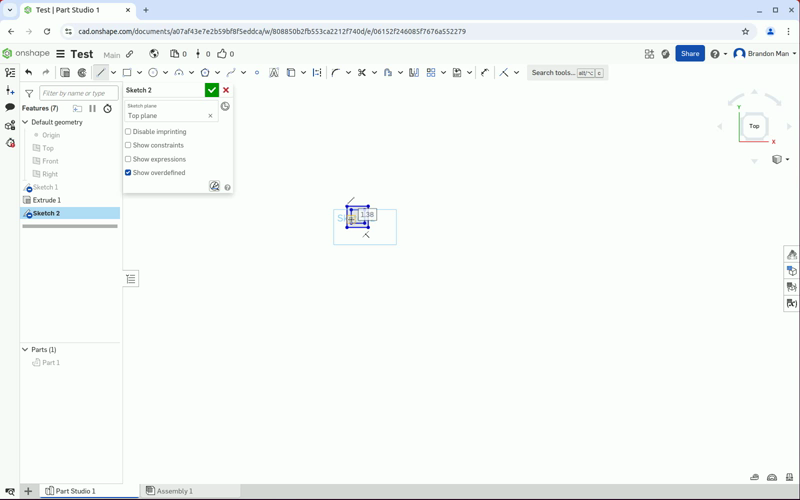
key(esc)
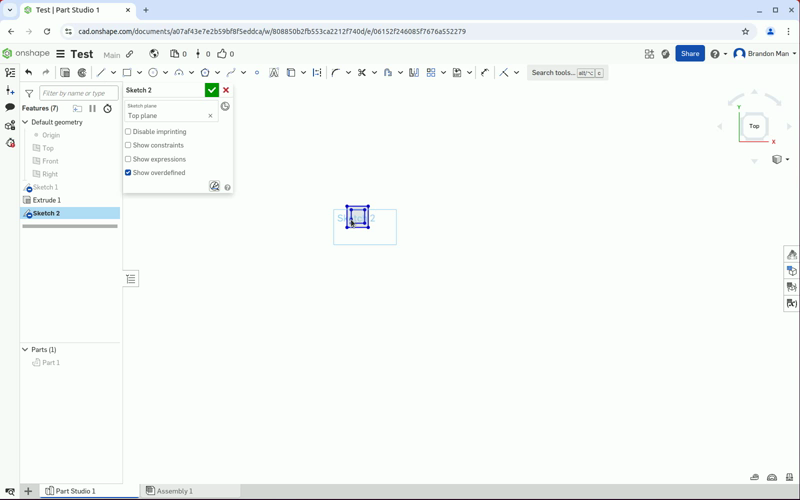
mouse_move(356, 221)
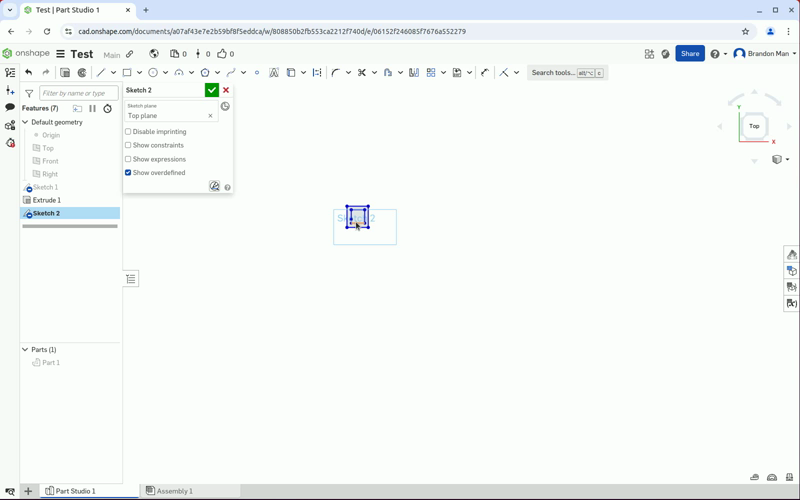
scroll(6)
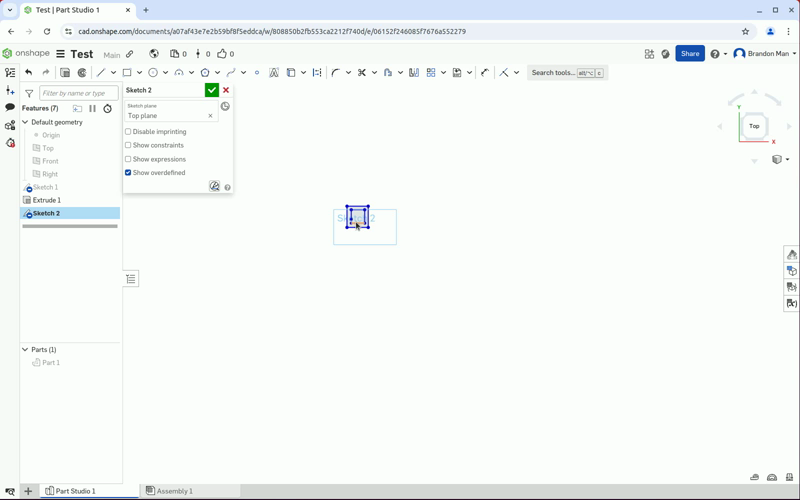
scroll(6)
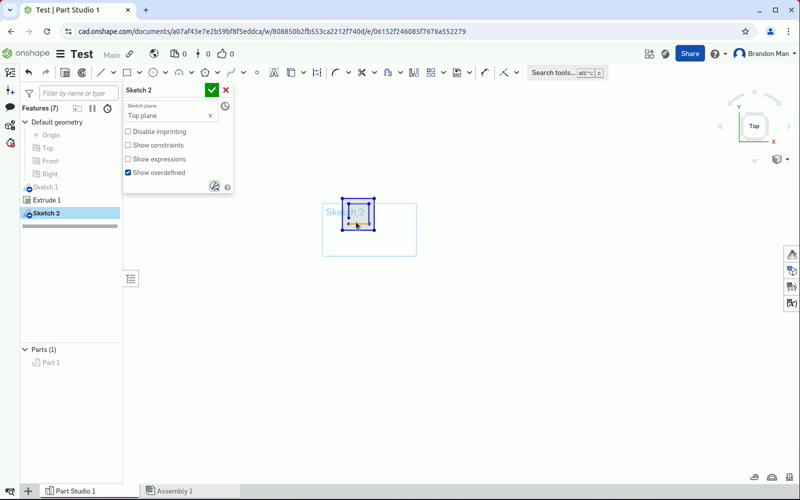
scroll(6)
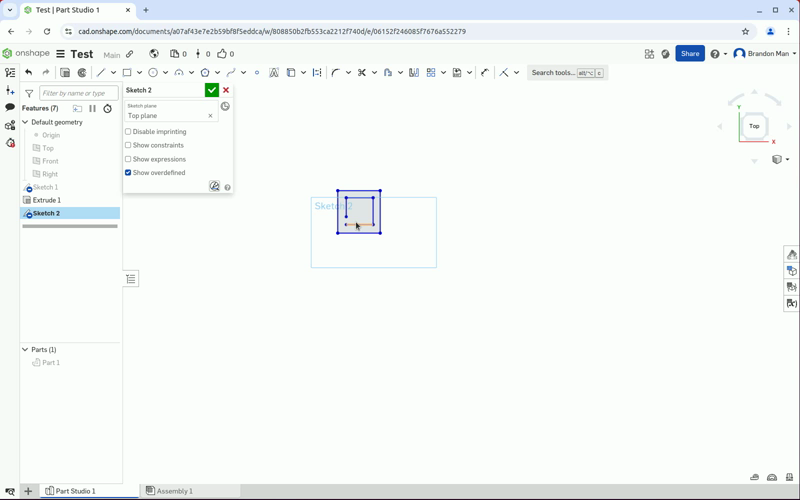
scroll(6)
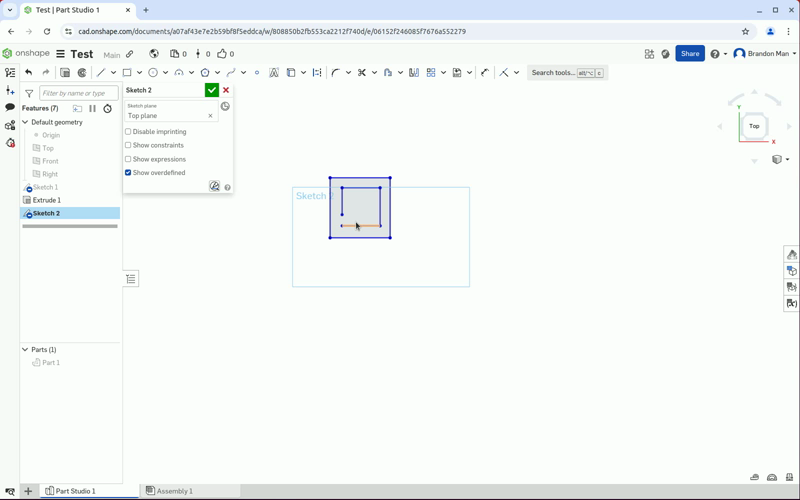
scroll(6)
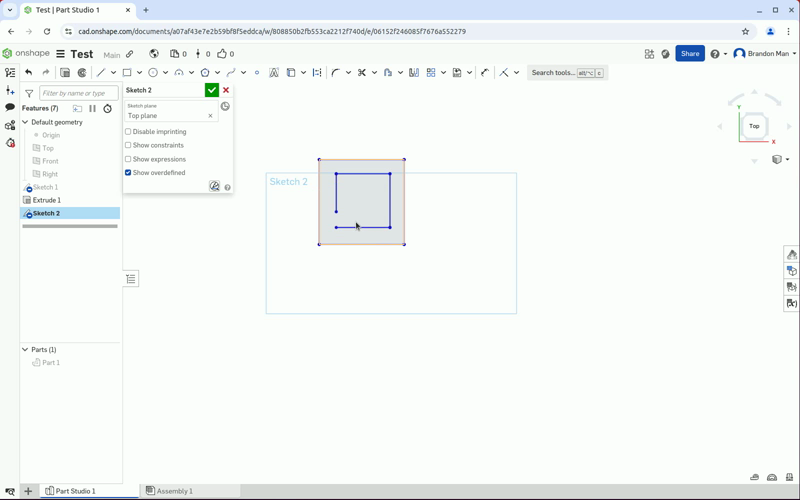
scroll(6)
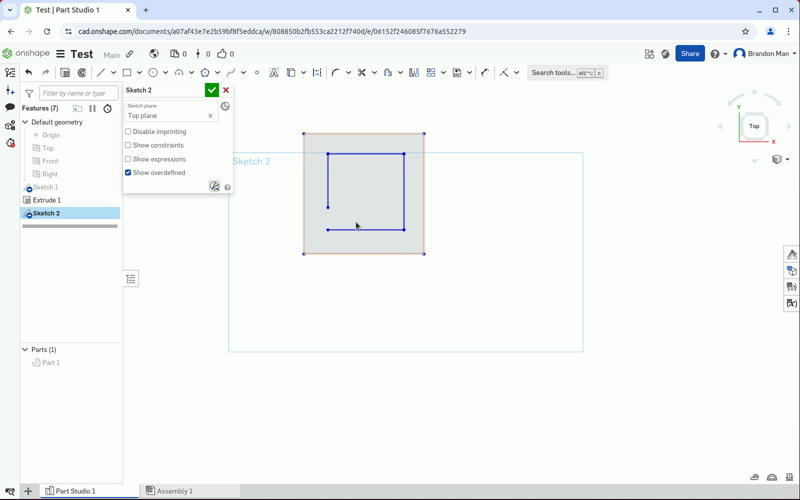
scroll(6)
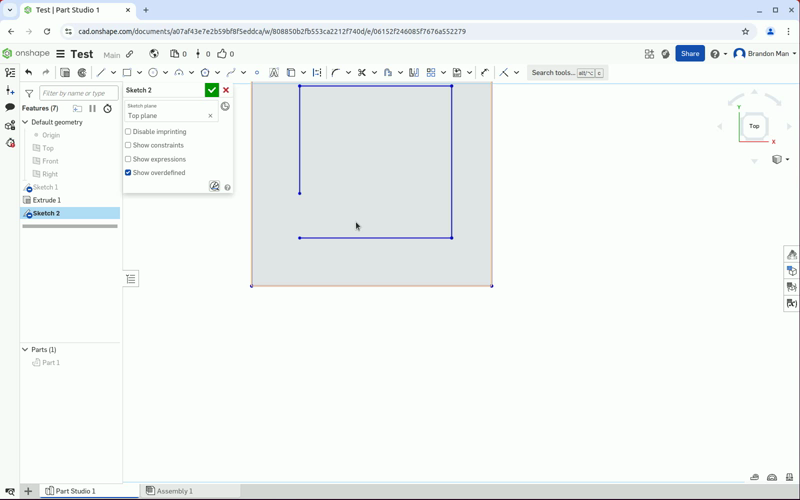
click(356, 221)
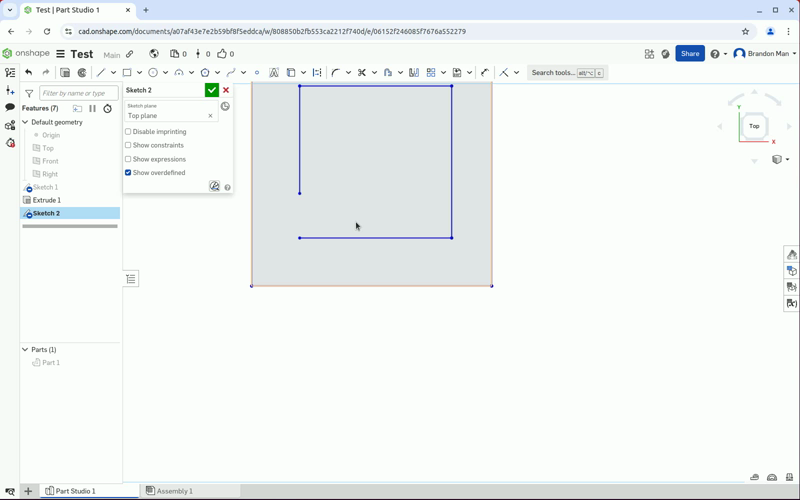
scroll(-6)
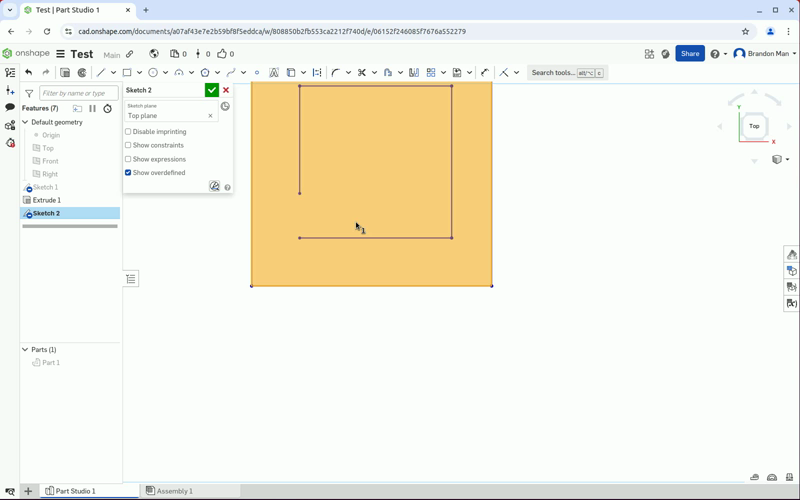
scroll(-6)
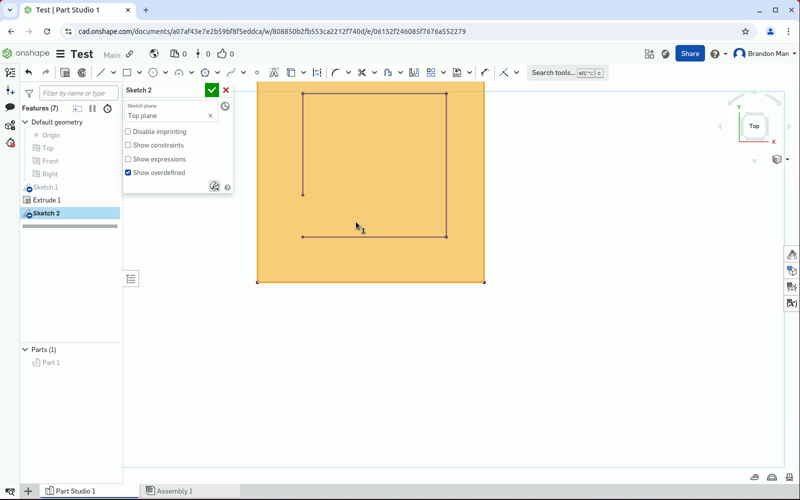
scroll(-6)
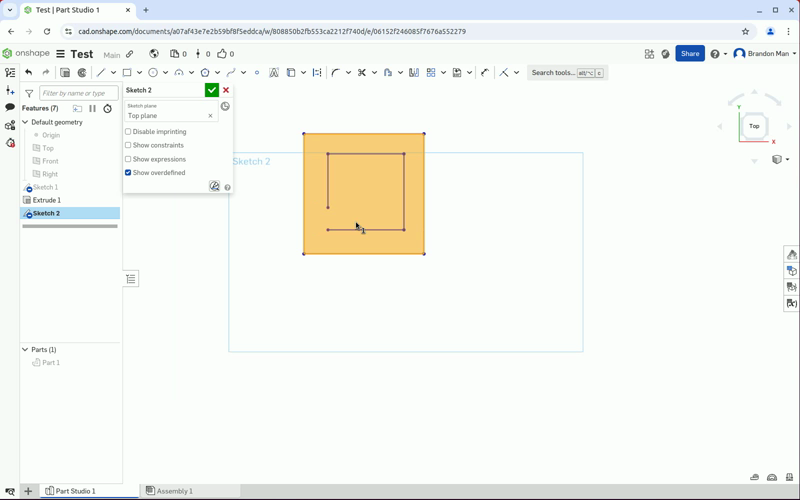
scroll(-6)
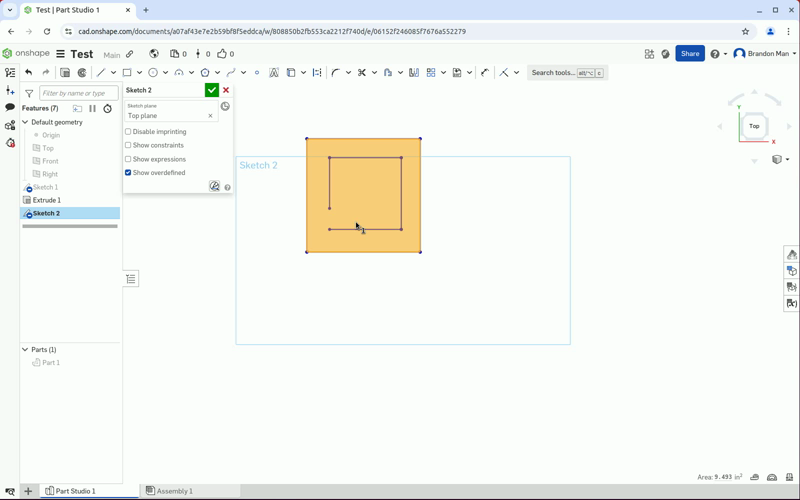
scroll(-6)
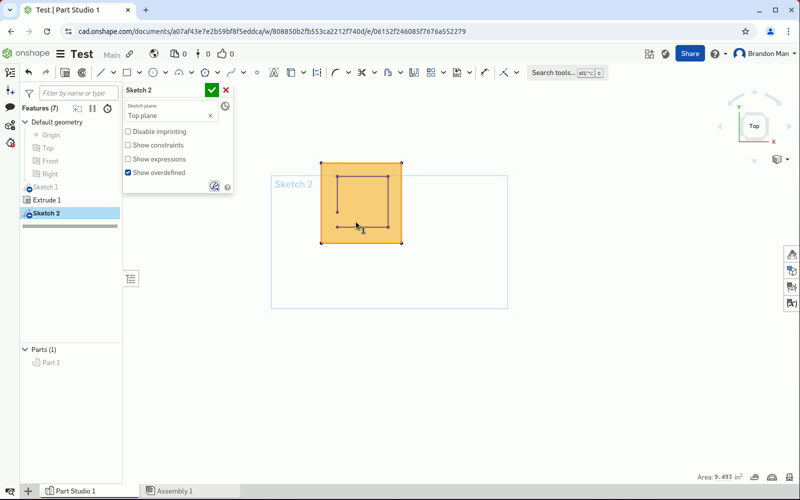
scroll(-6)
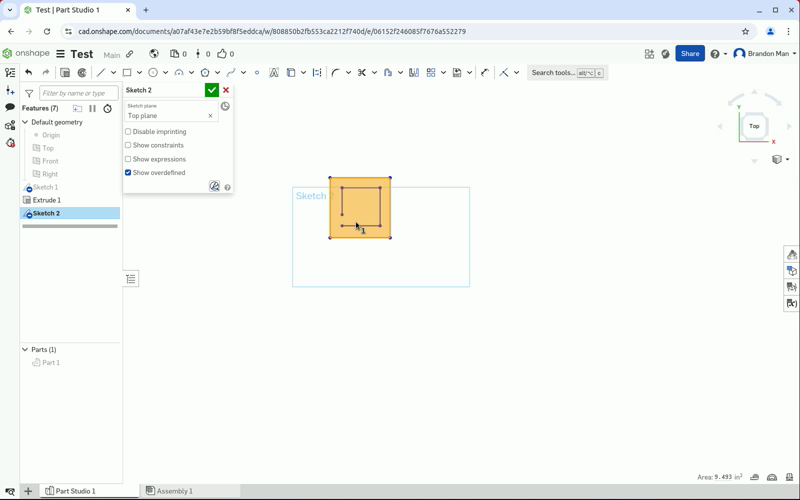
scroll(-6)
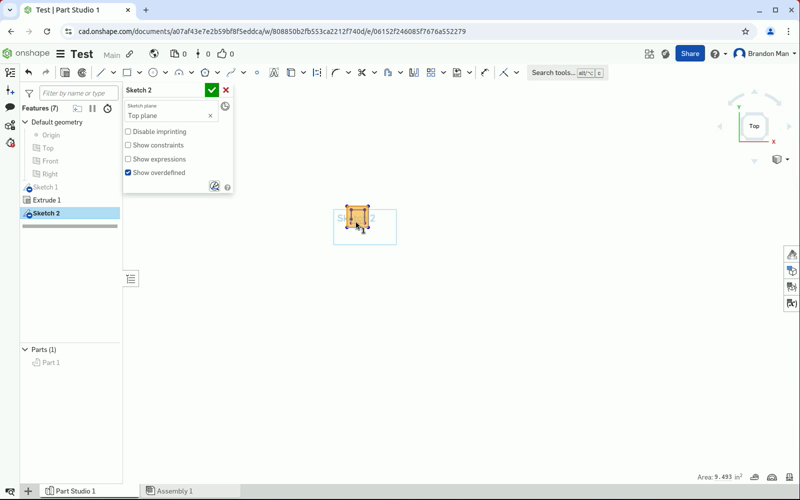
mouse_move(73, 352)
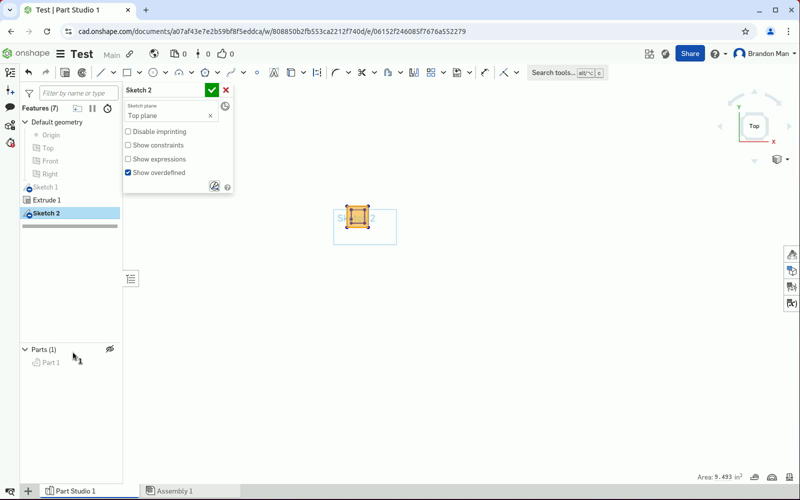
key(shift+y)
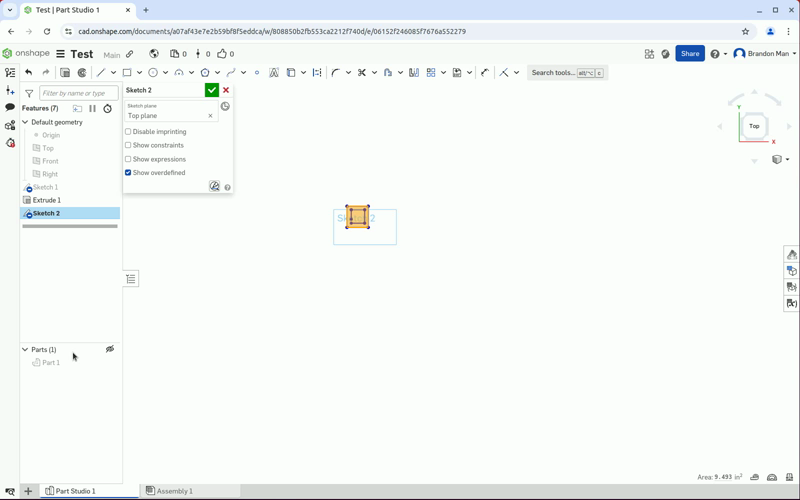
key(shift+e)
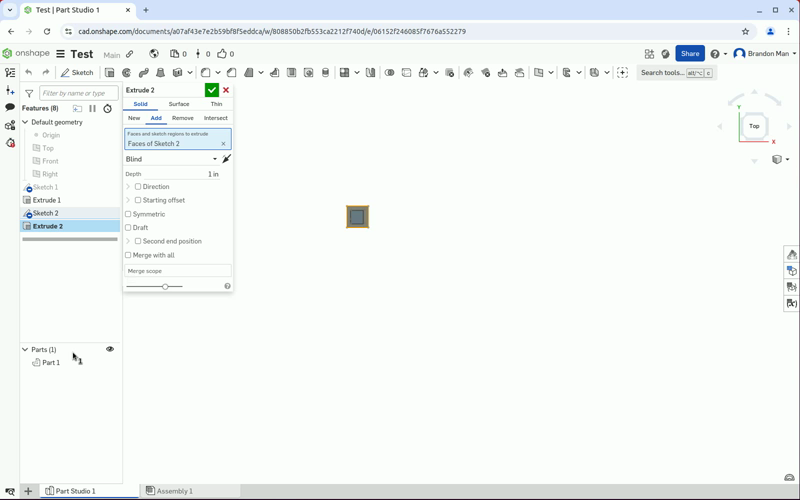
mouse_move(143, 106)
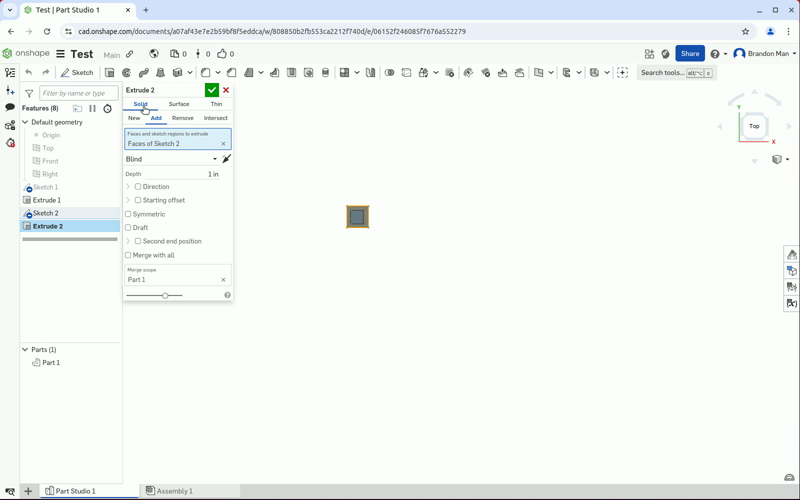
click(143, 106)
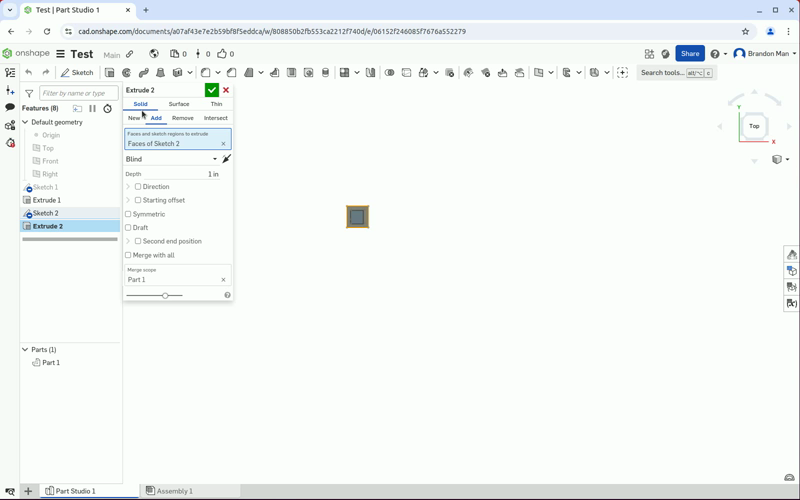
mouse_move(137, 120)
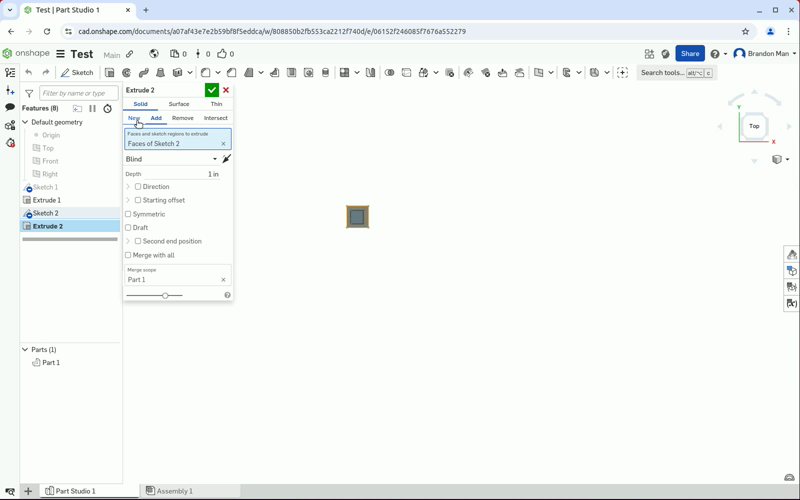
click(137, 120)
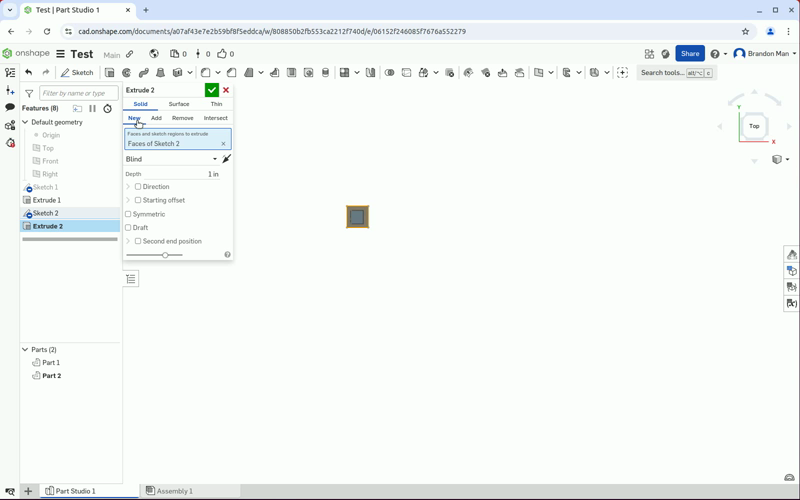
key(tab, 4)
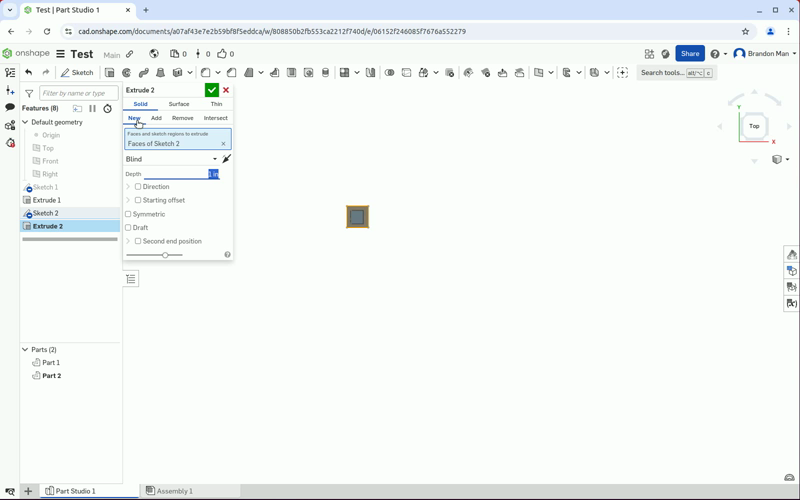
text(5.777)
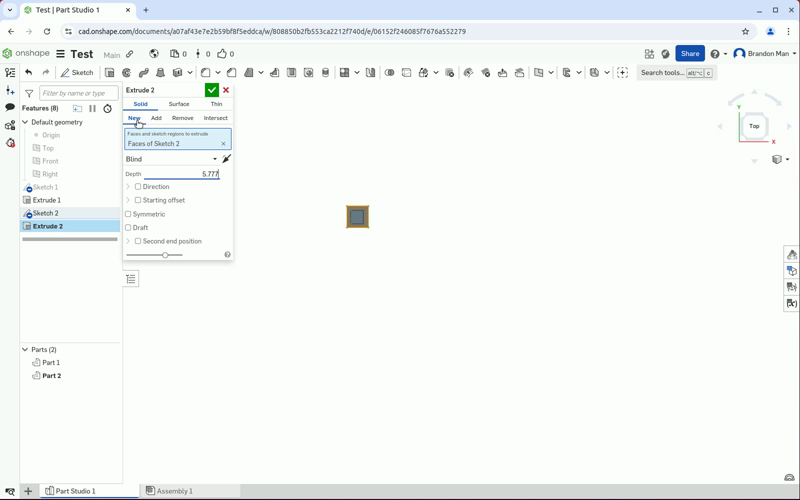
key(enter)
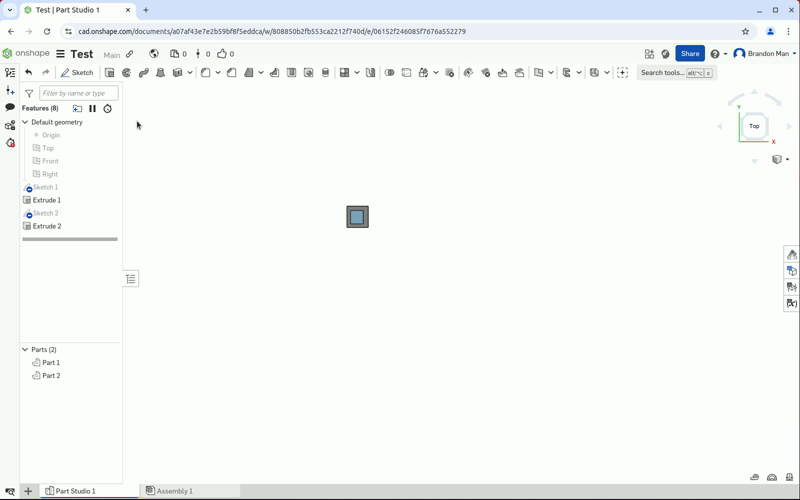
key(shift+h)
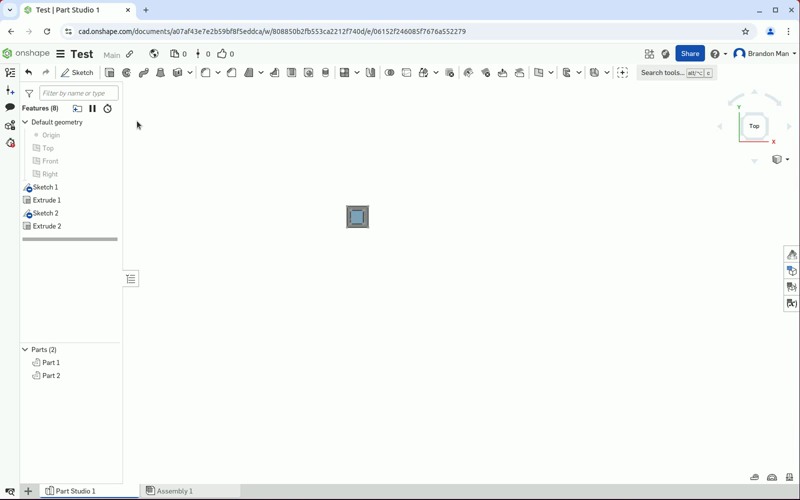
key(shift+h)
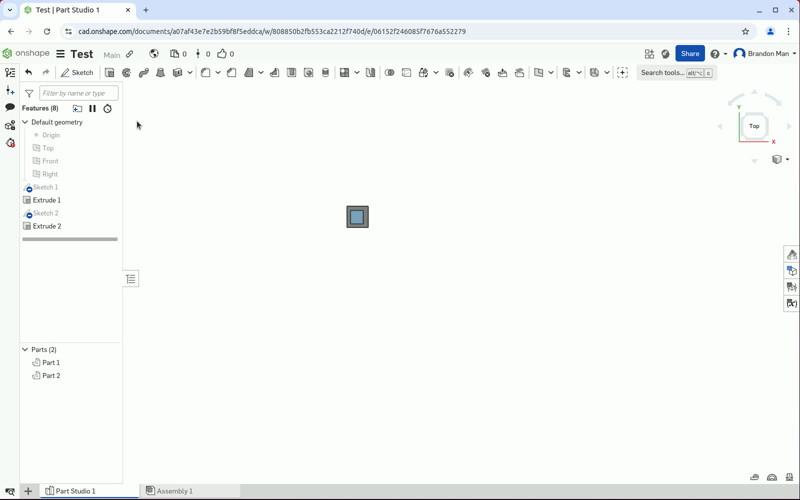
mouse_move(73, 189)
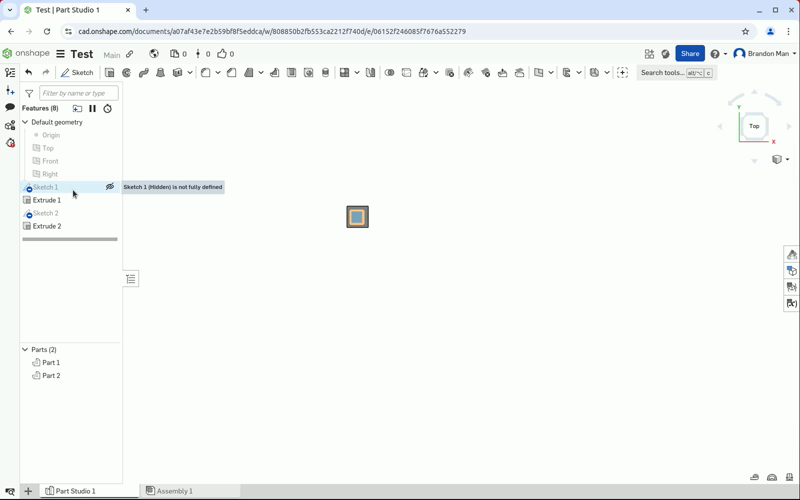
click(73, 189)
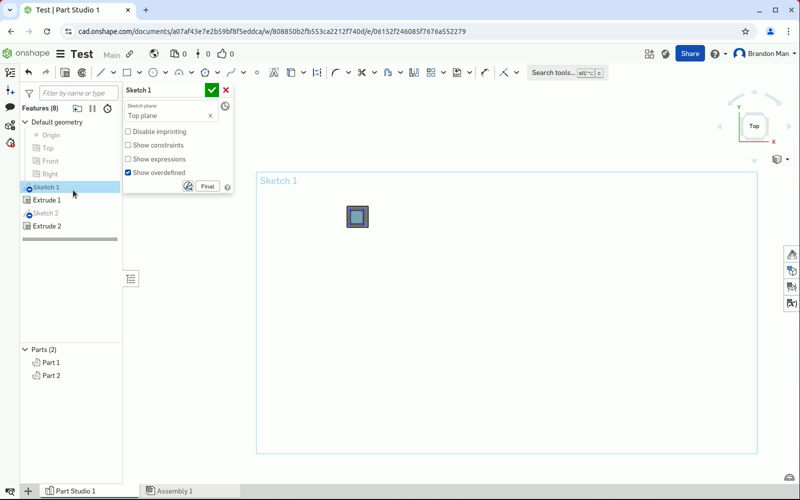
mouse_move(229, 92)
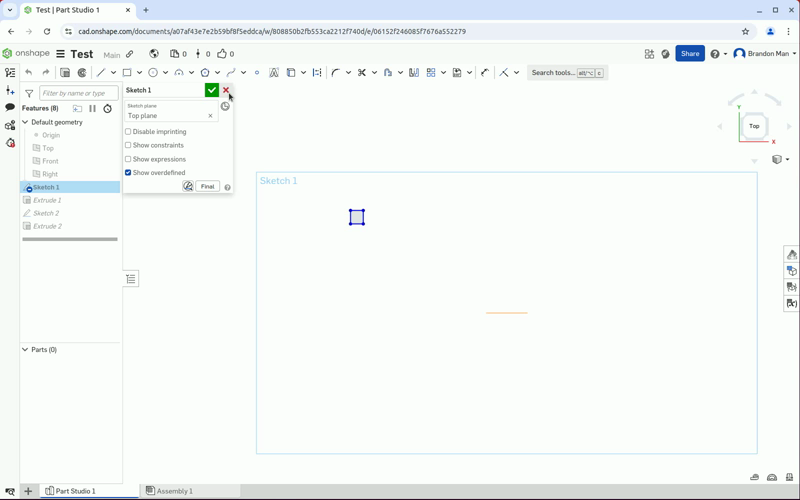
click(229, 92)
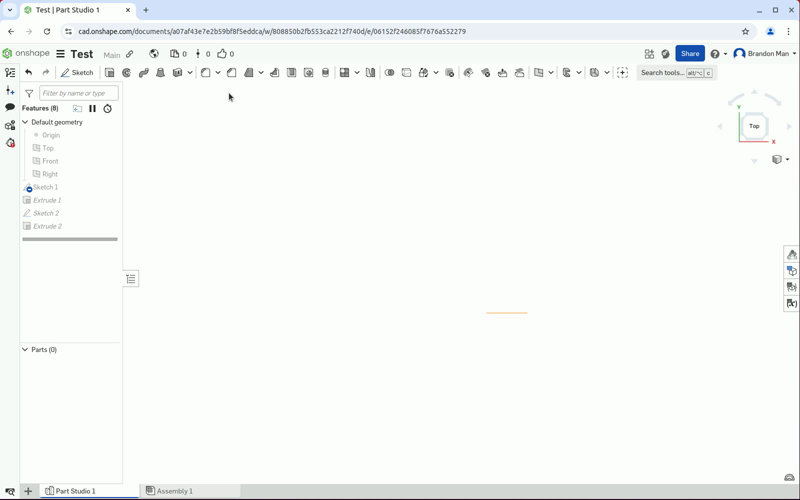
mouse_move(73, 352)
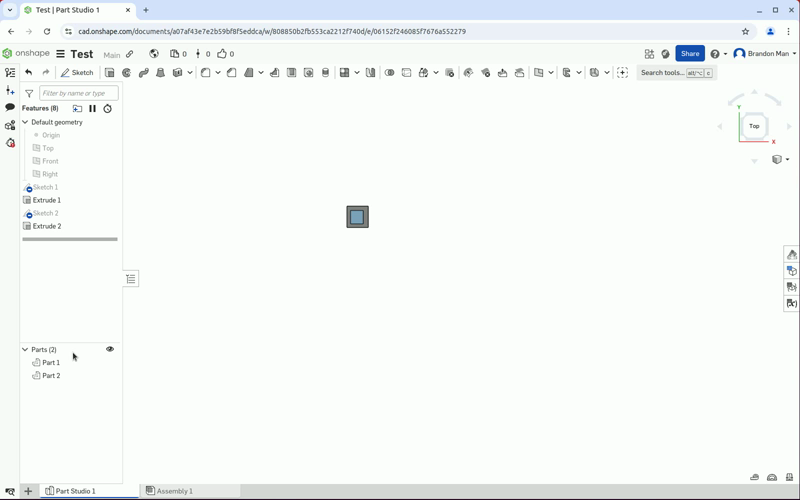
key(y)
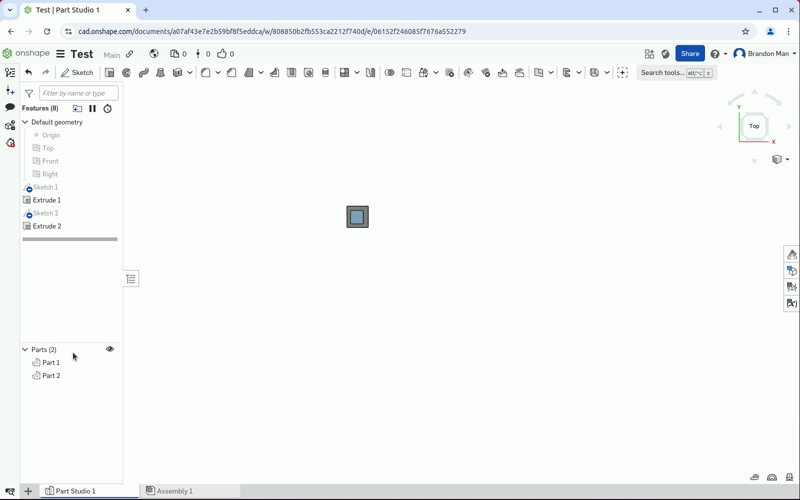
key(shift+p)
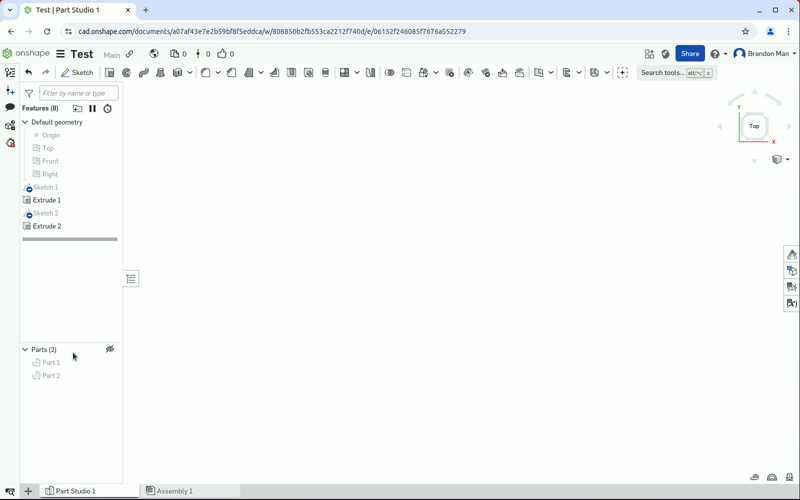
key(space)
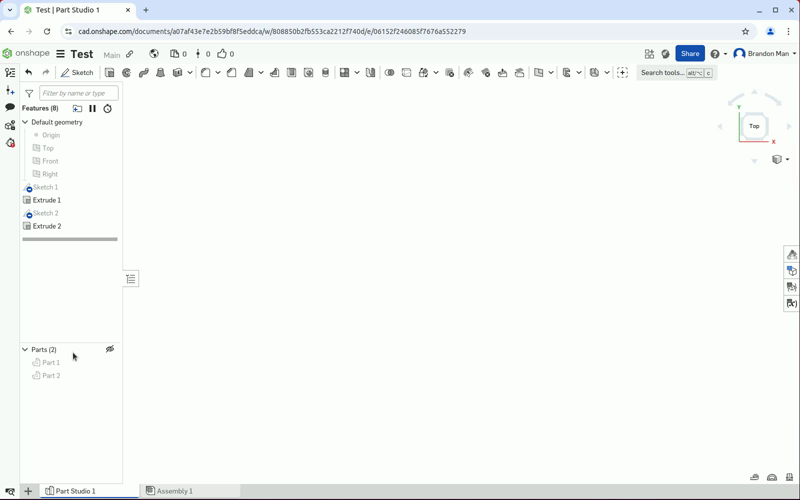
key_down(shift)
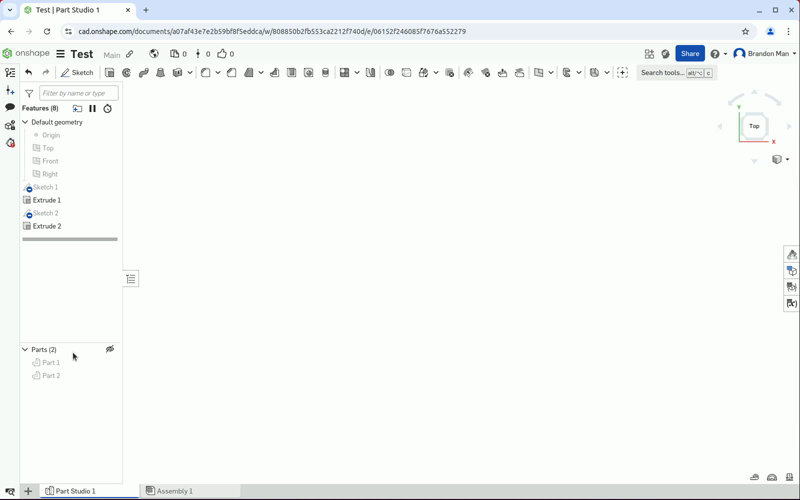
key(up)
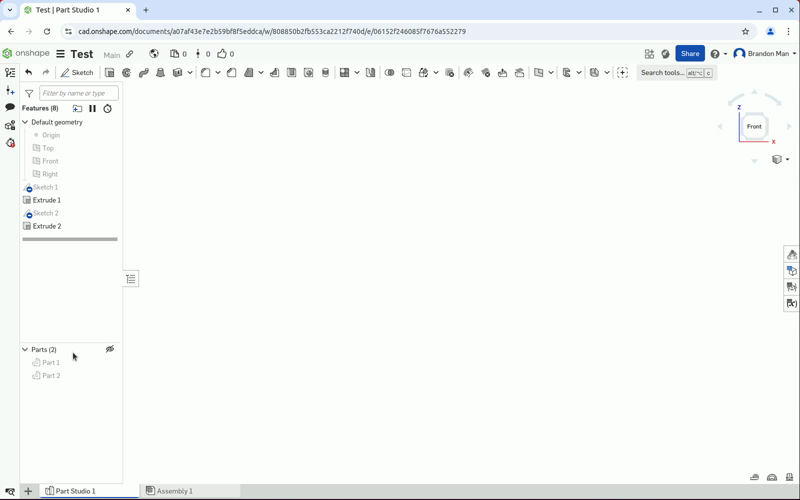
key_up(shift)
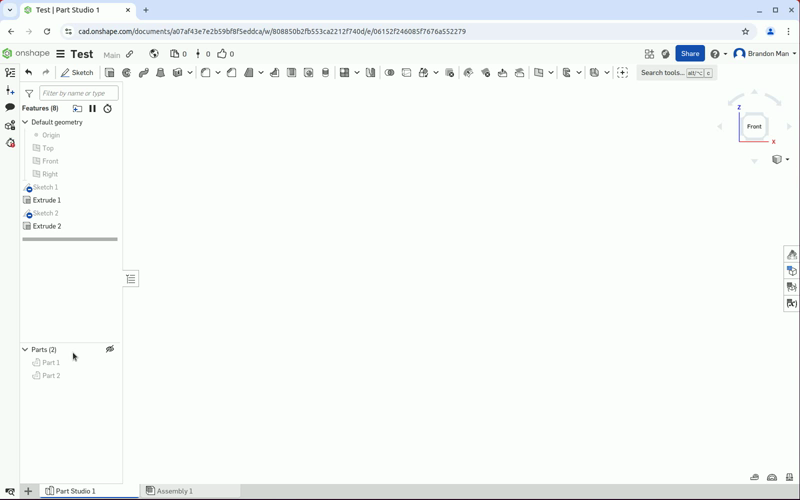
mouse_move(73, 352)
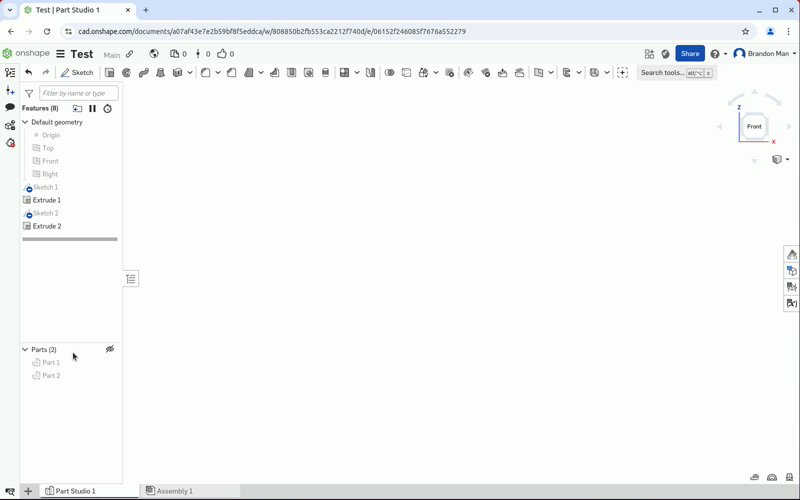
key(shift+y)
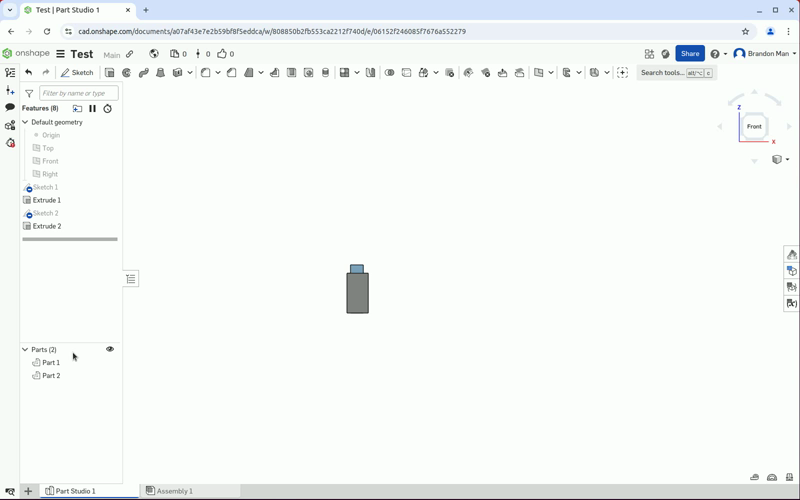
mouse_move(541, 75)
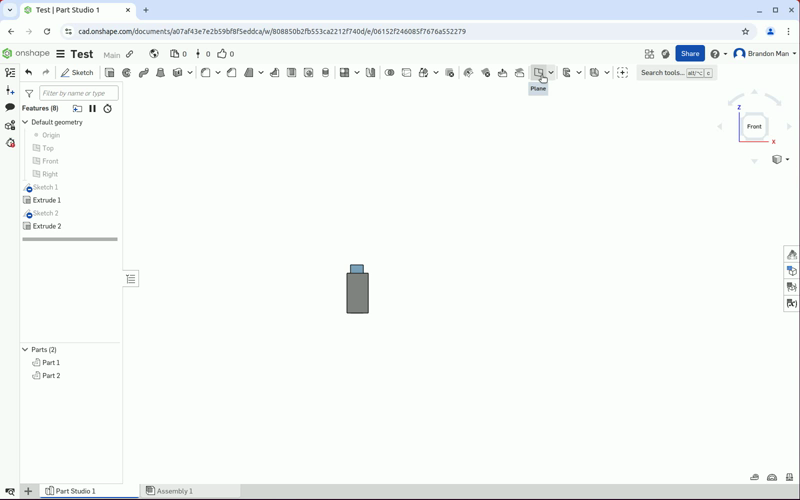
click(541, 75)
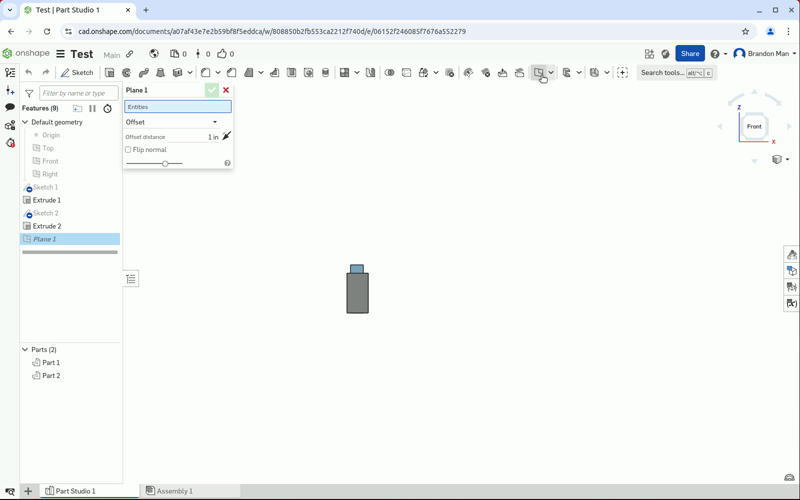
mouse_move(73, 163)
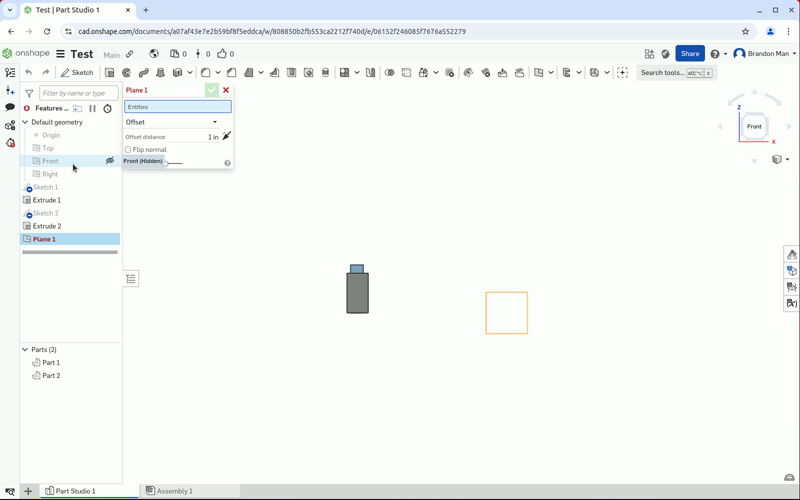
click(73, 163)
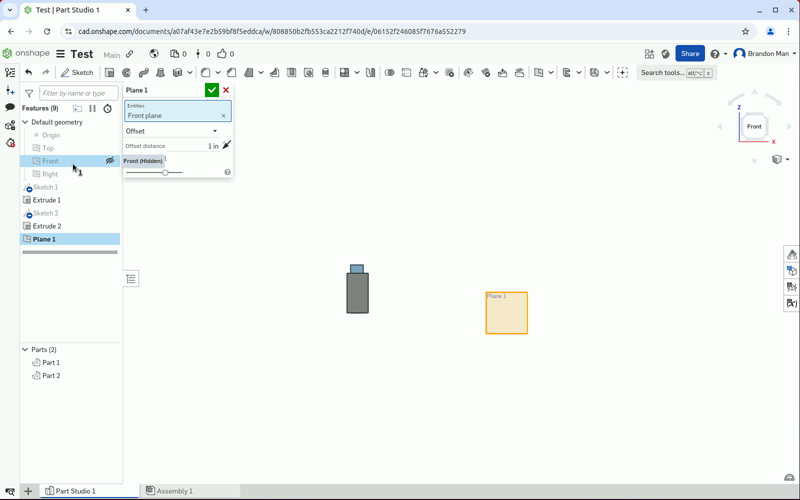
key(tab, 2)
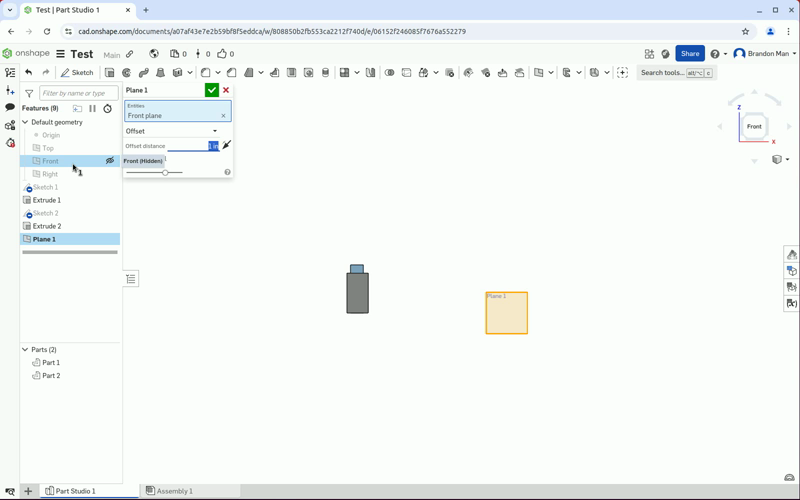
text(12.509)
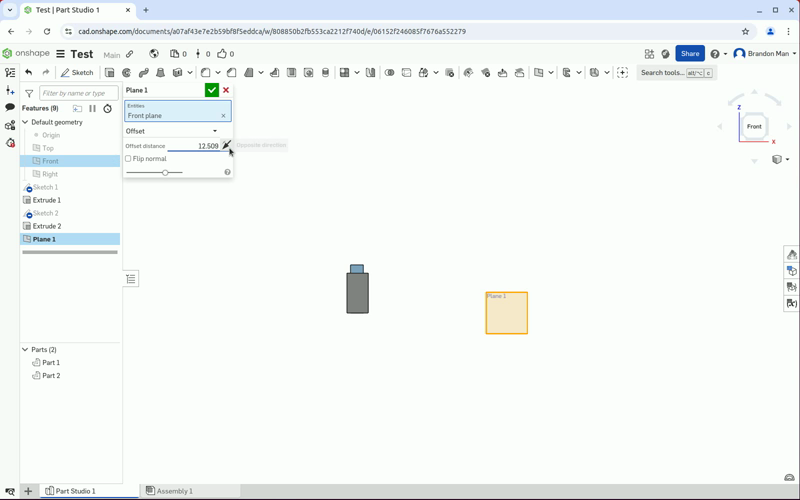
mouse_move(229, 147)
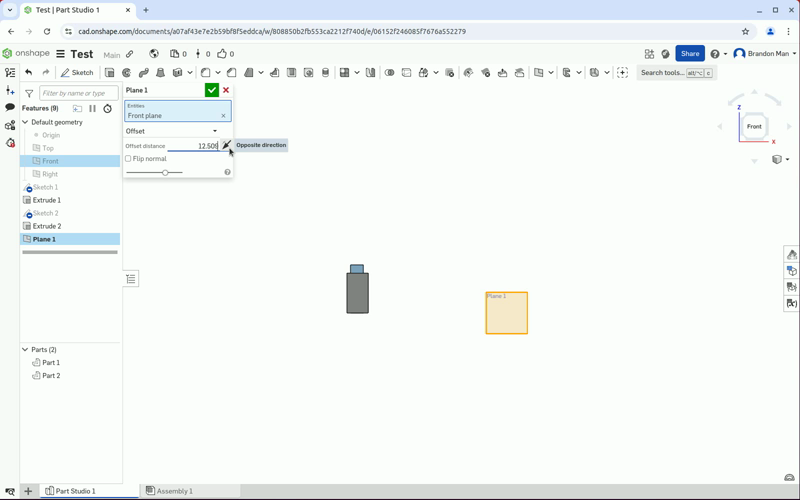
click(229, 147)
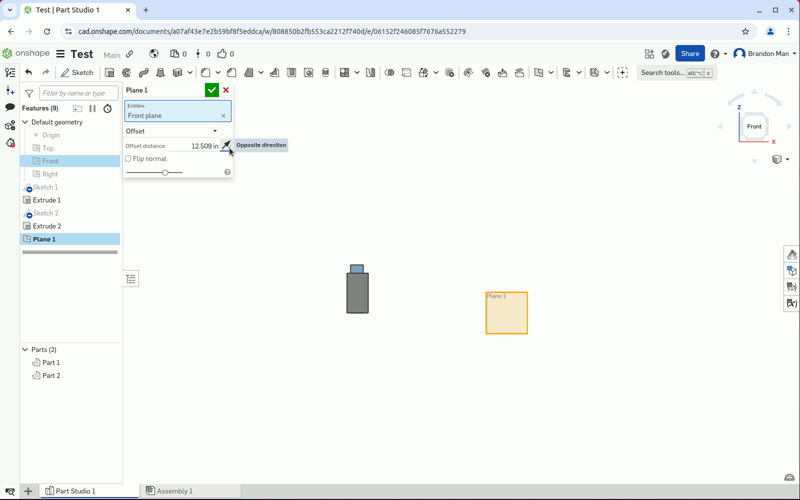
key(enter, 2)
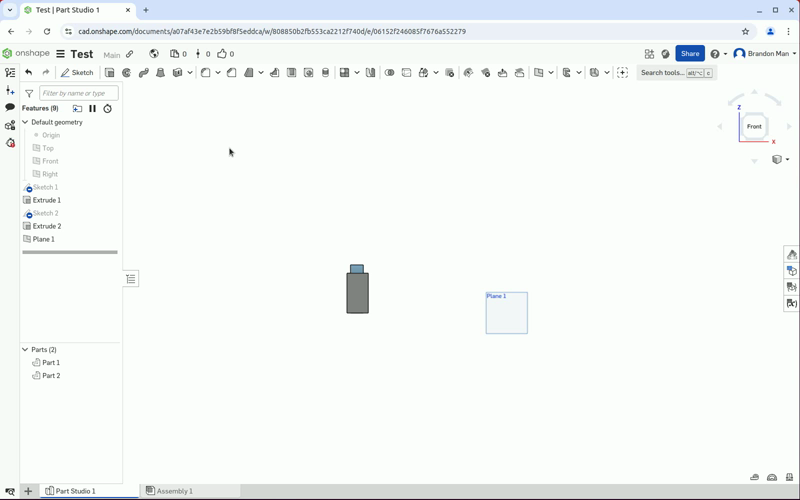
key(shift+s)
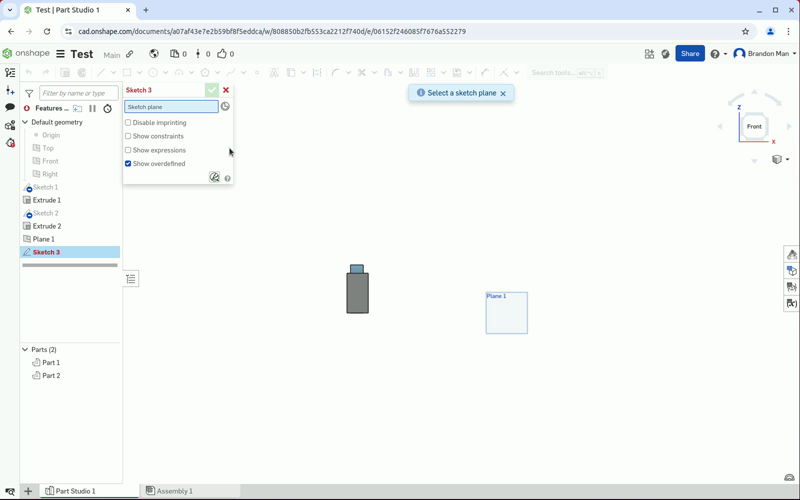
mouse_move(73, 241)
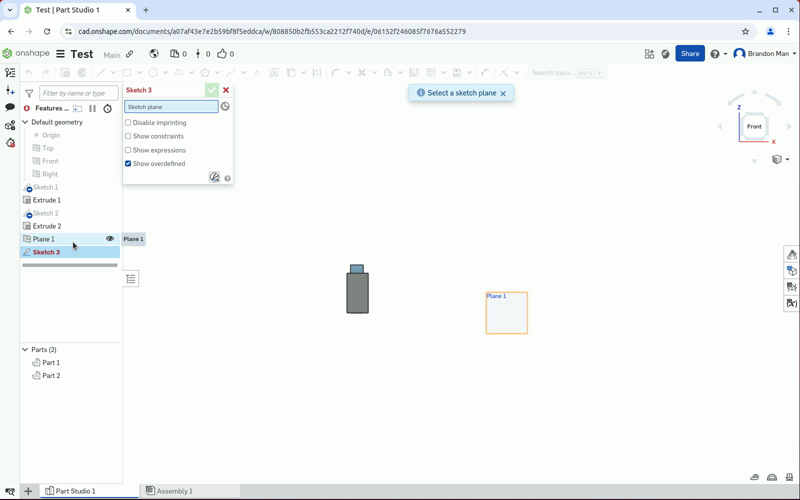
click(73, 241)
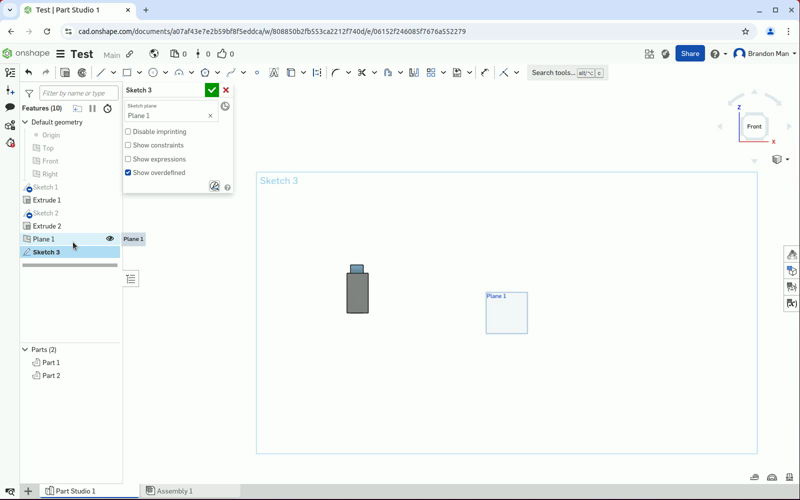
mouse_move(73, 352)
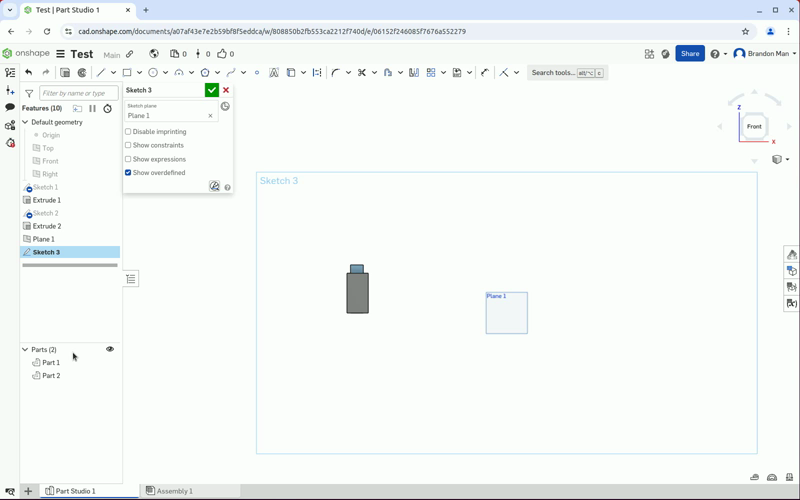
key(y)
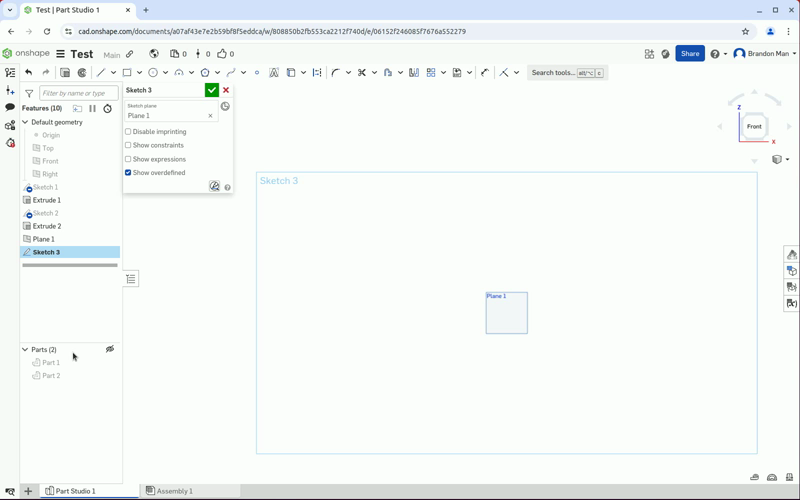
key(l)
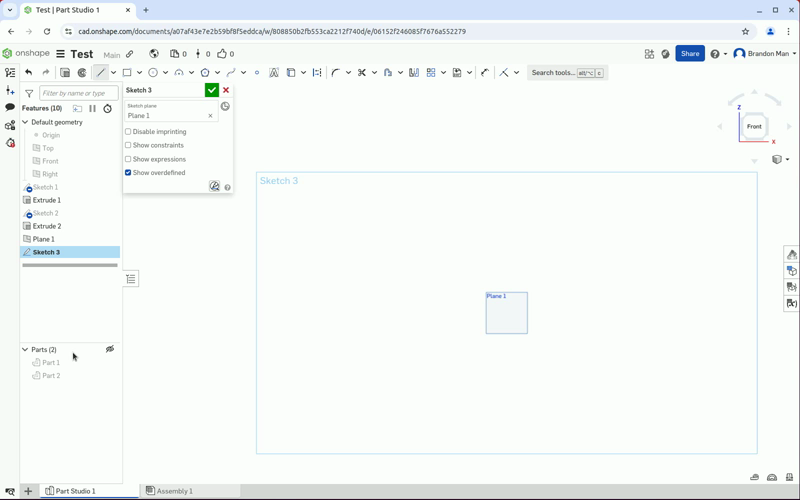
key_down(shift)
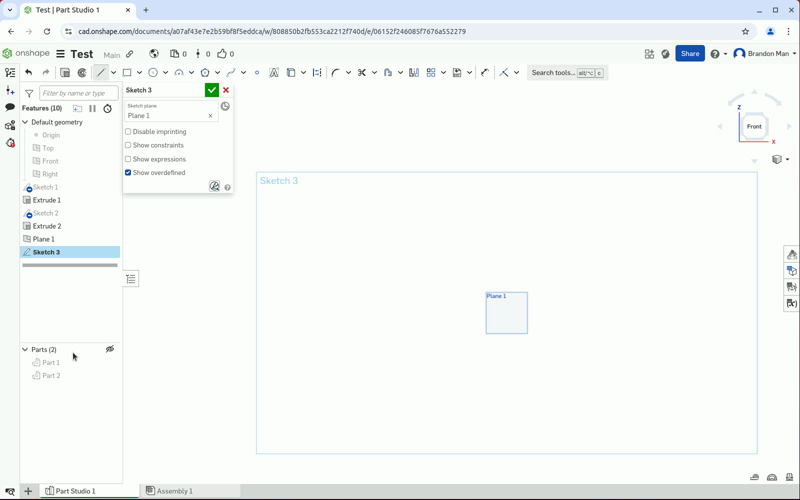
mouse_move(350, 280)
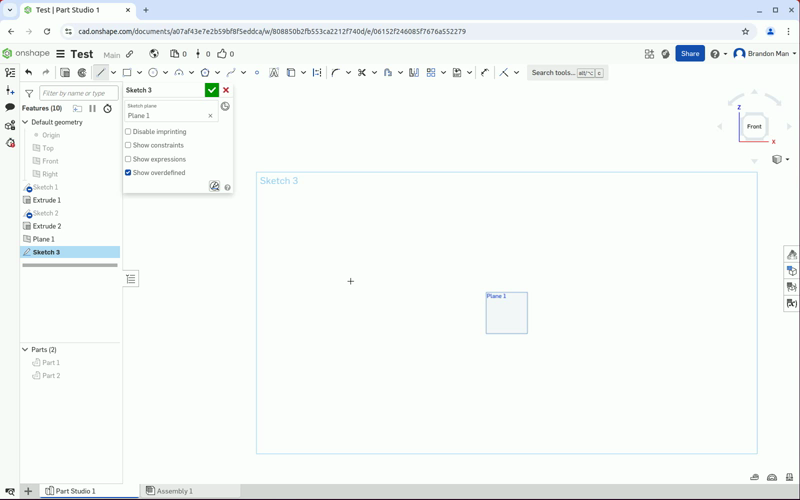
click(350, 280)
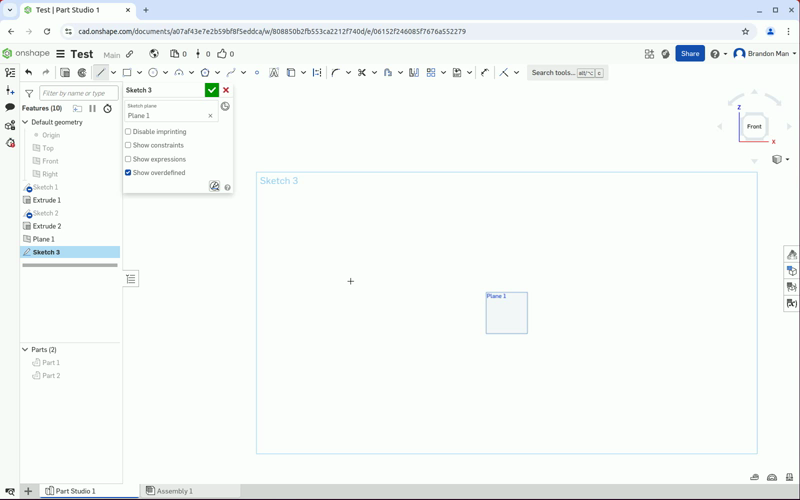
key_up(shift)
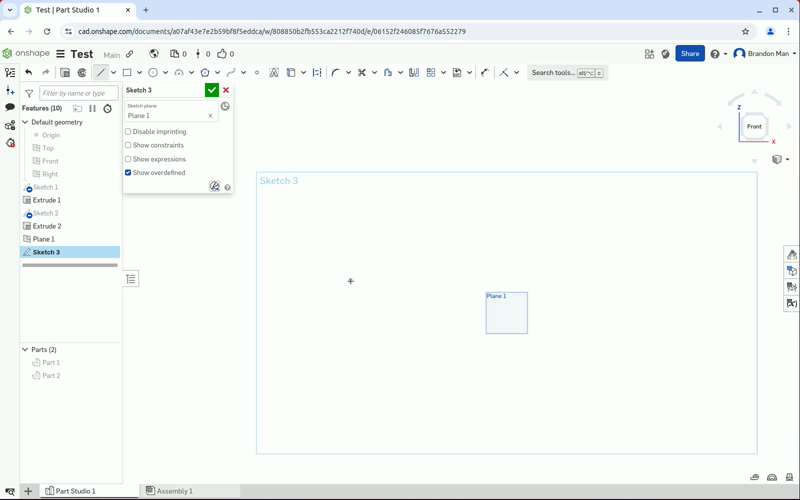
key_down(shift)
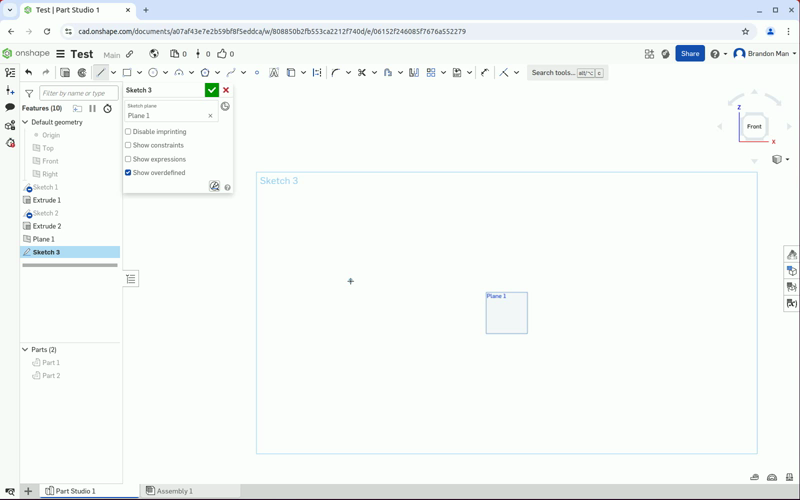
mouse_move(380, 280)
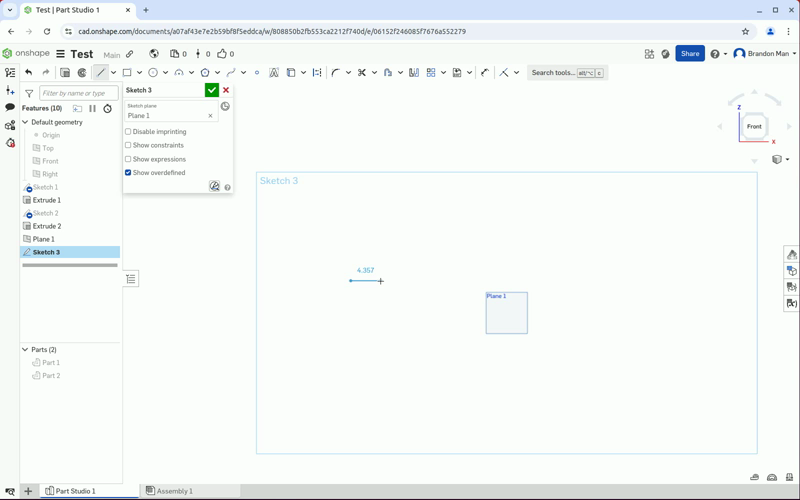
mouse_move(353, 280)
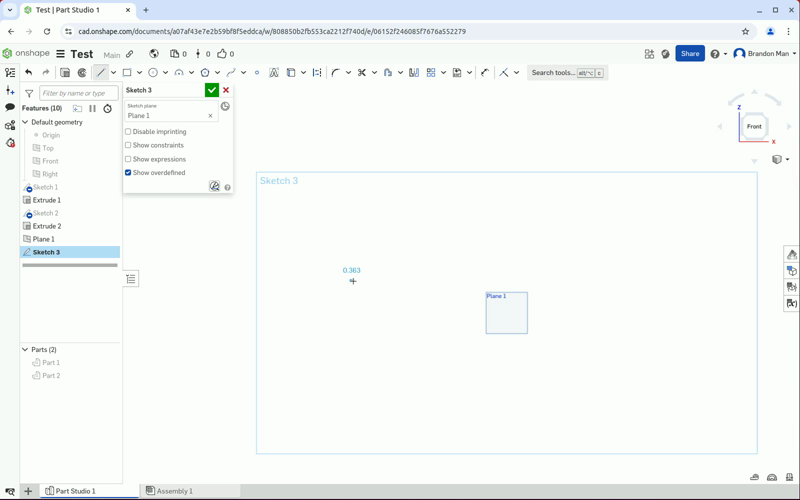
scroll(6)
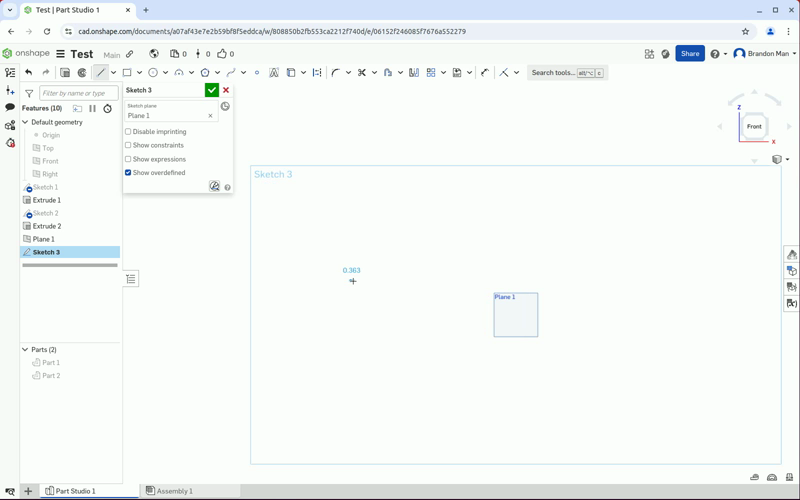
scroll(6)
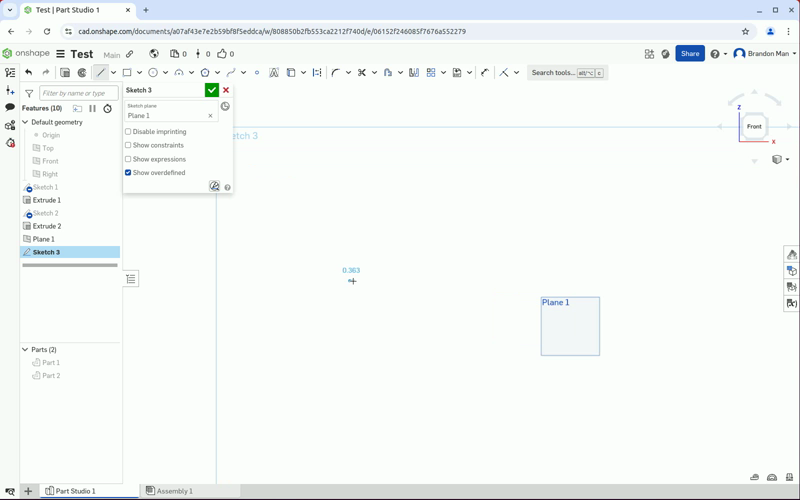
scroll(6)
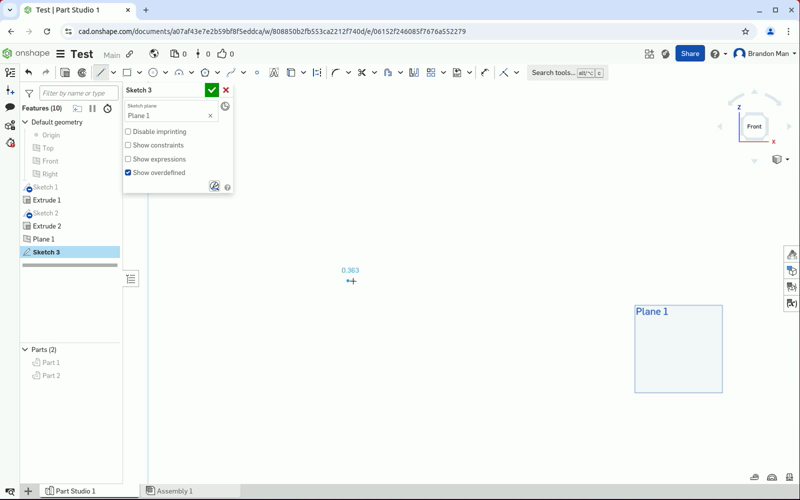
scroll(6)
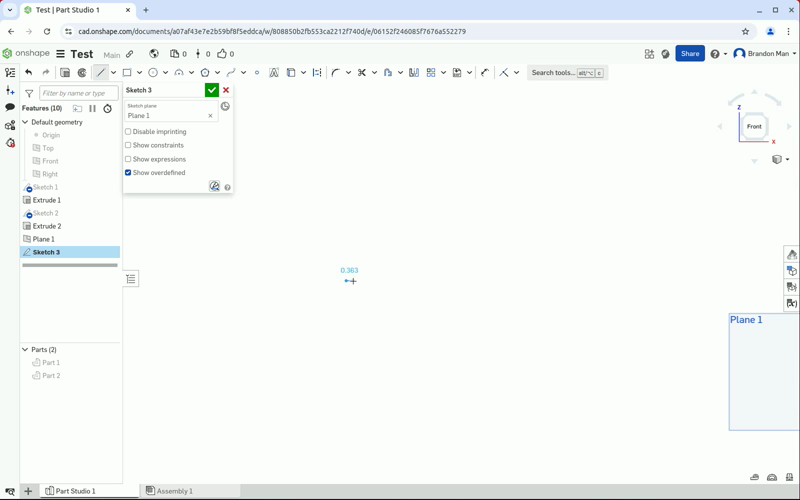
scroll(6)
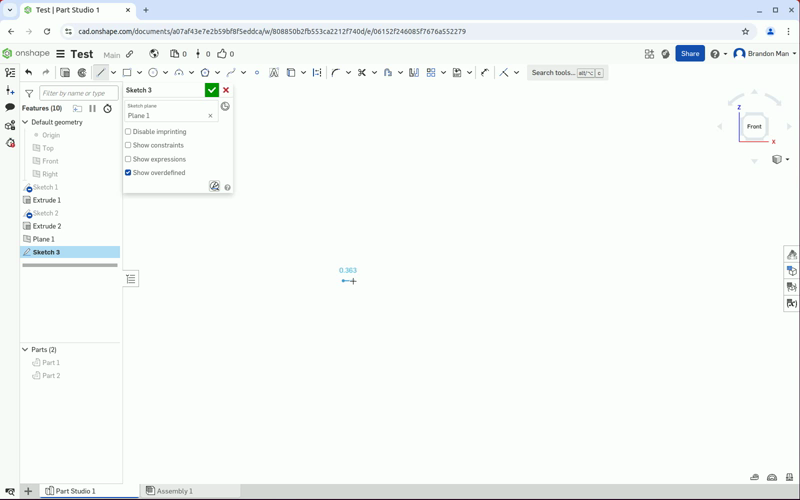
scroll(6)
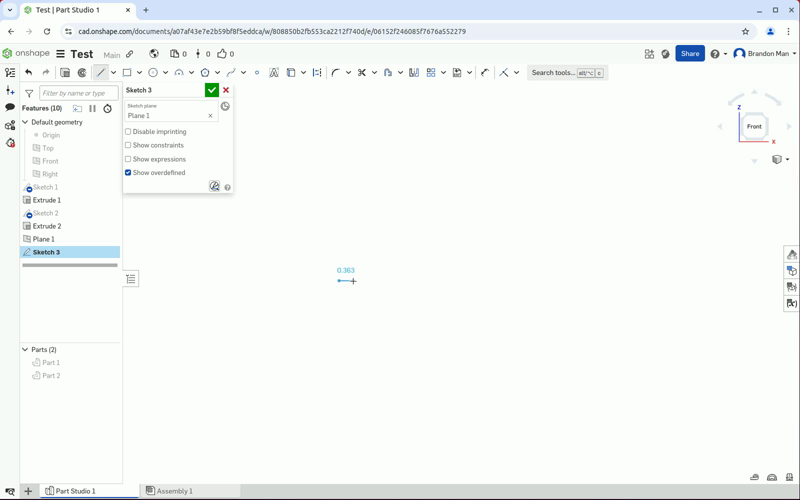
scroll(6)
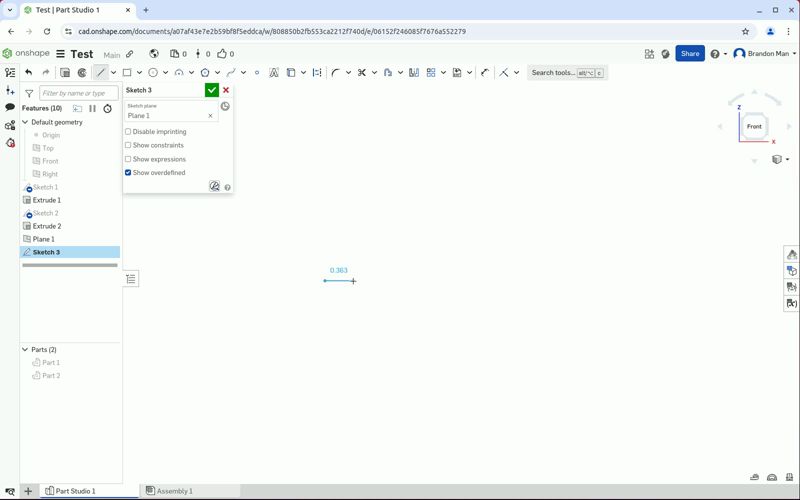
click(353, 280)
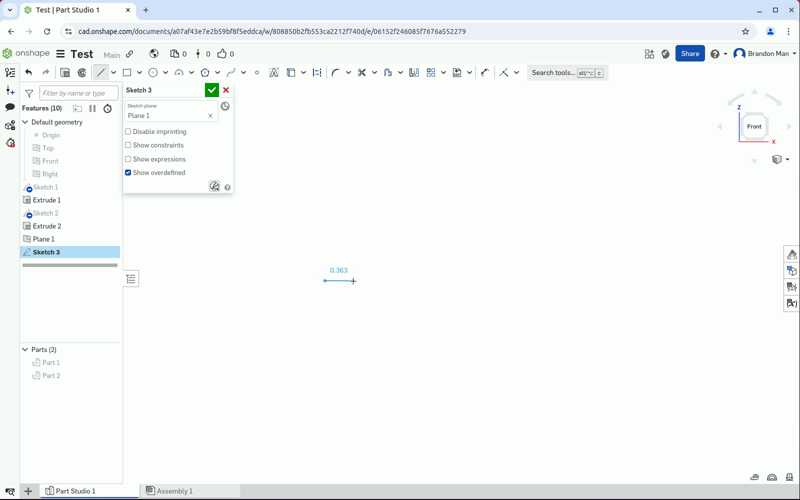
scroll(-6)
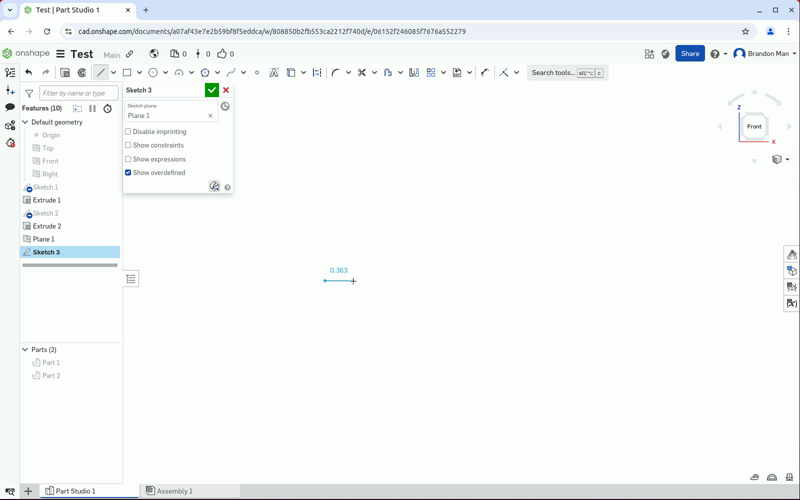
scroll(-6)
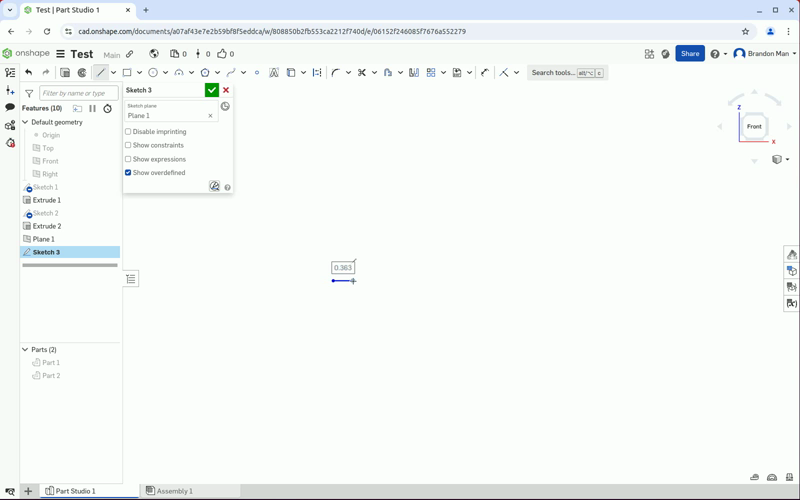
scroll(-6)
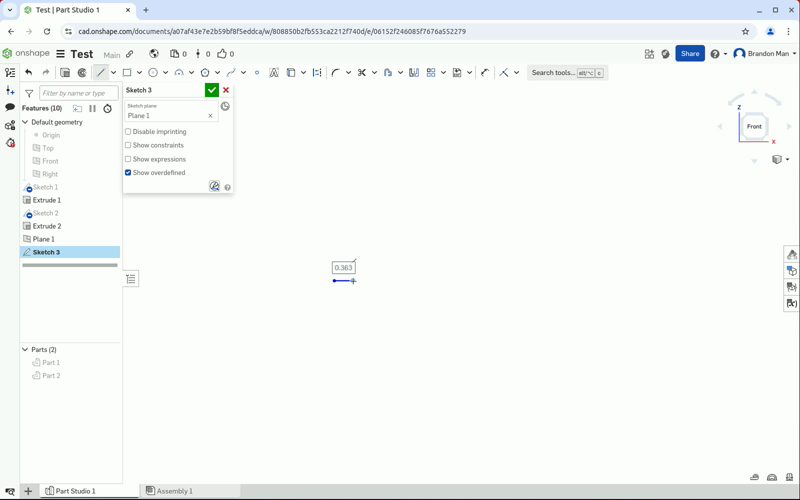
scroll(-6)
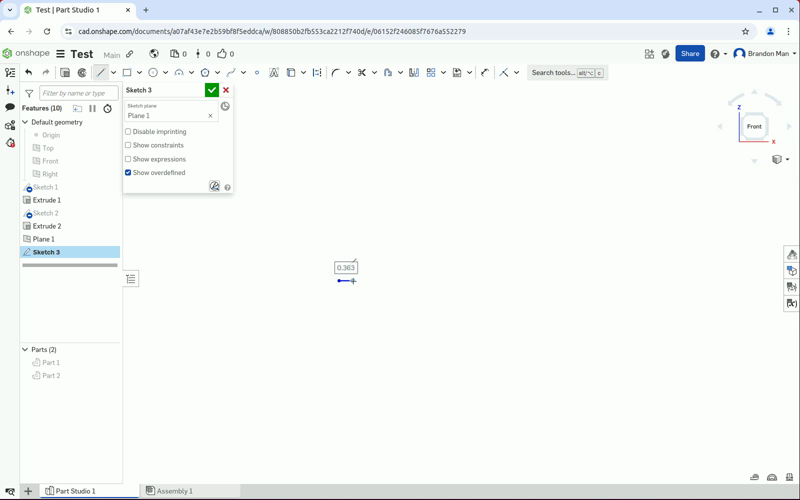
scroll(-6)
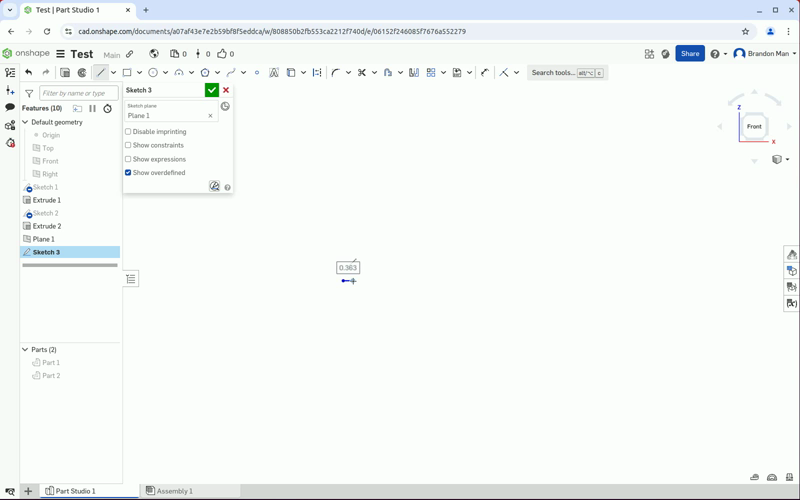
scroll(-6)
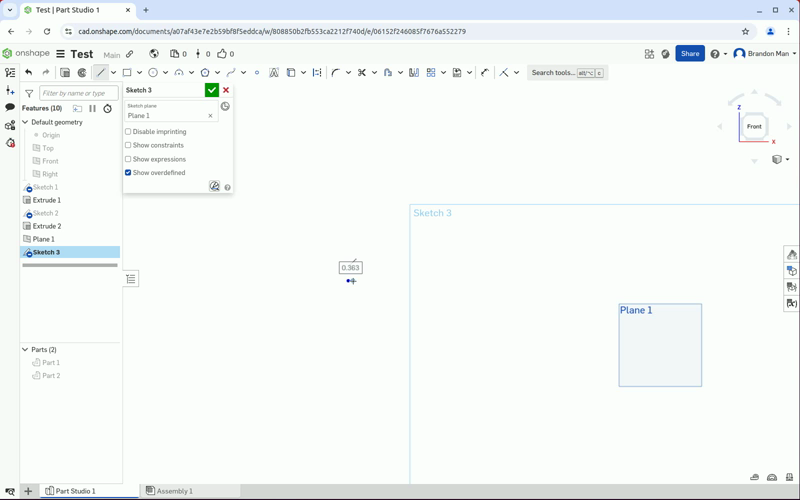
scroll(-6)
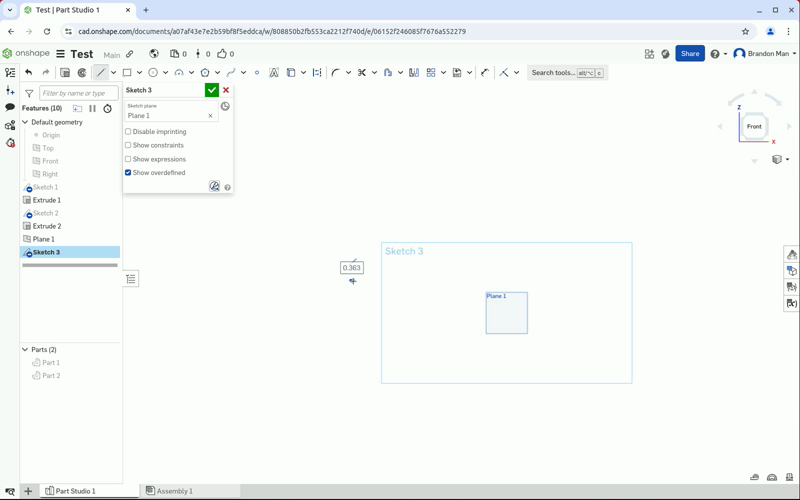
key_up(shift)
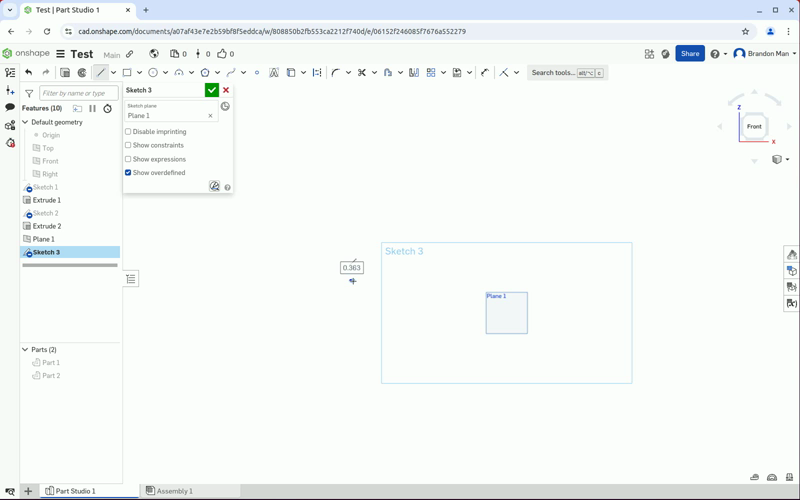
key_down(shift)
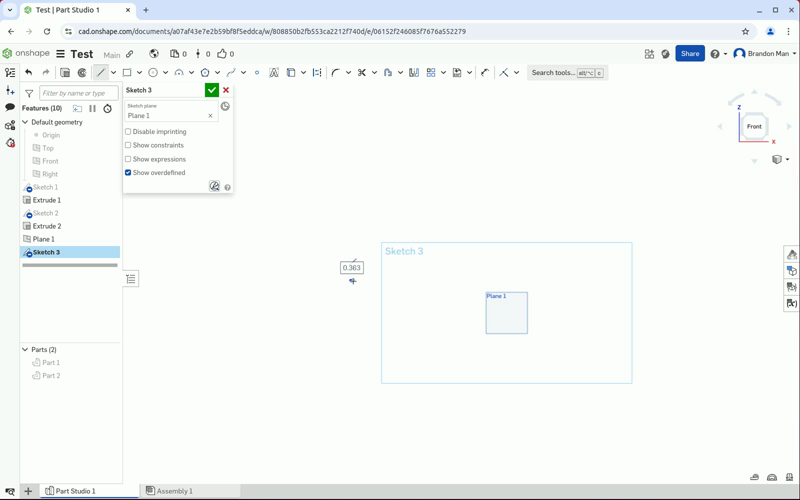
mouse_move(383, 280)
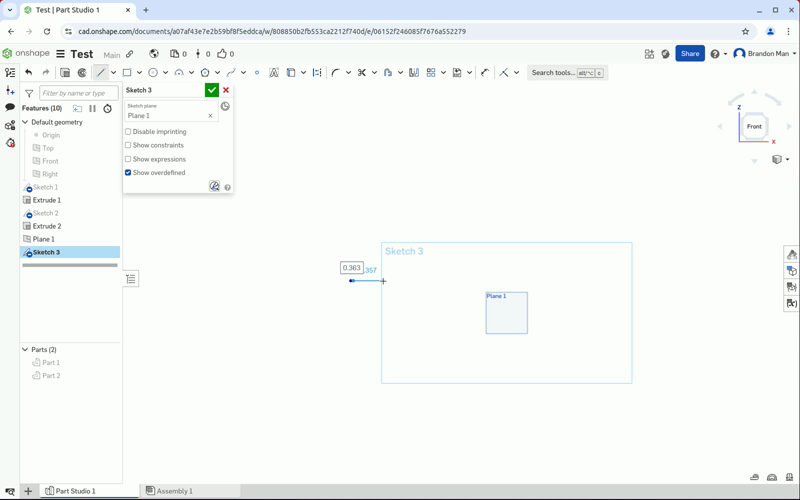
mouse_move(353, 256)
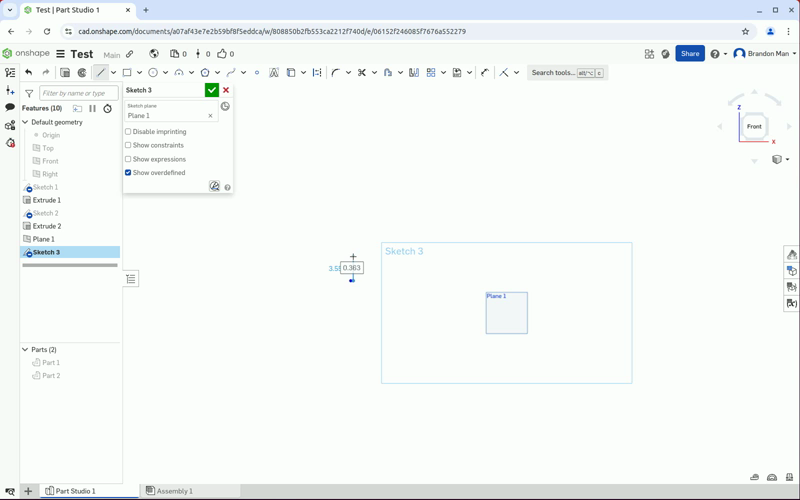
click(353, 256)
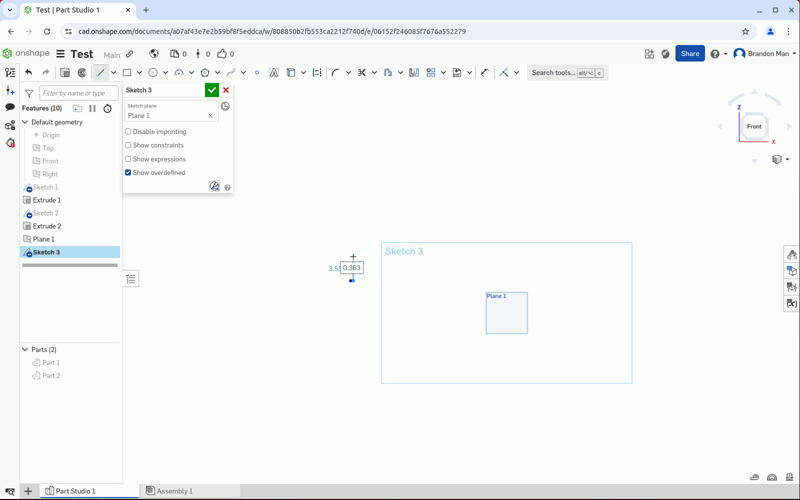
key_up(shift)
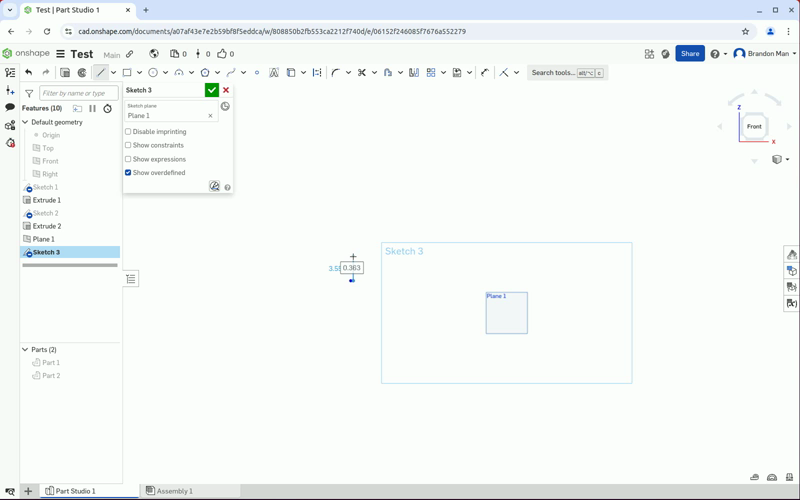
key_down(shift)
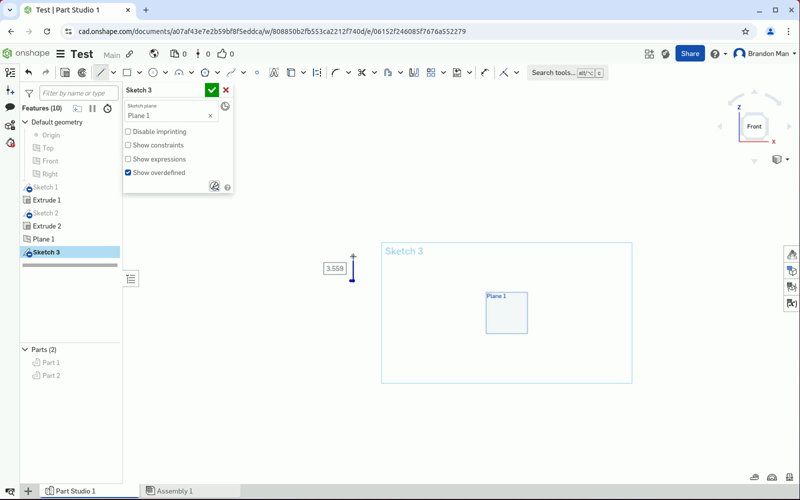
mouse_move(383, 256)
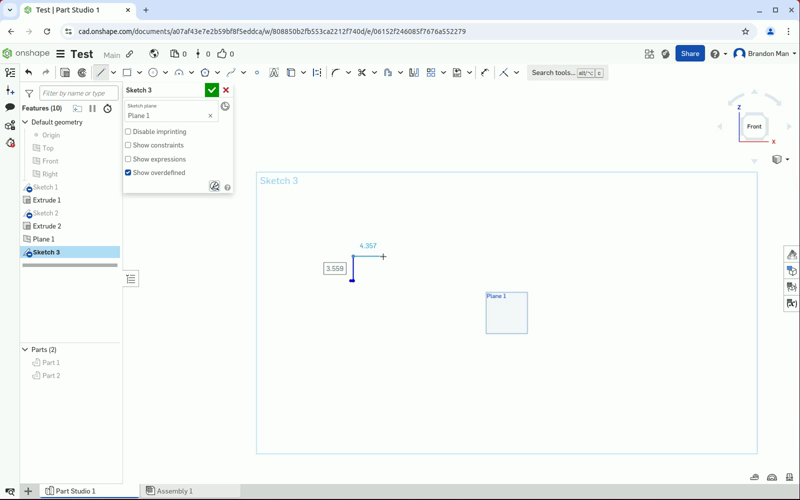
mouse_move(350, 256)
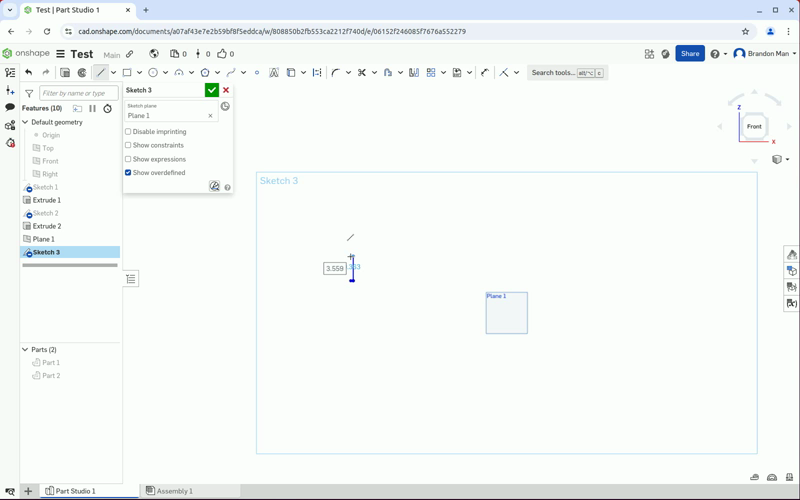
scroll(6)
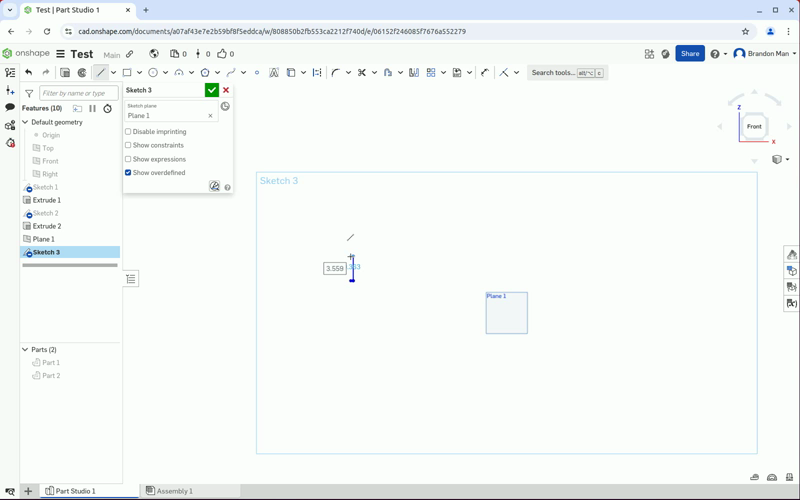
scroll(6)
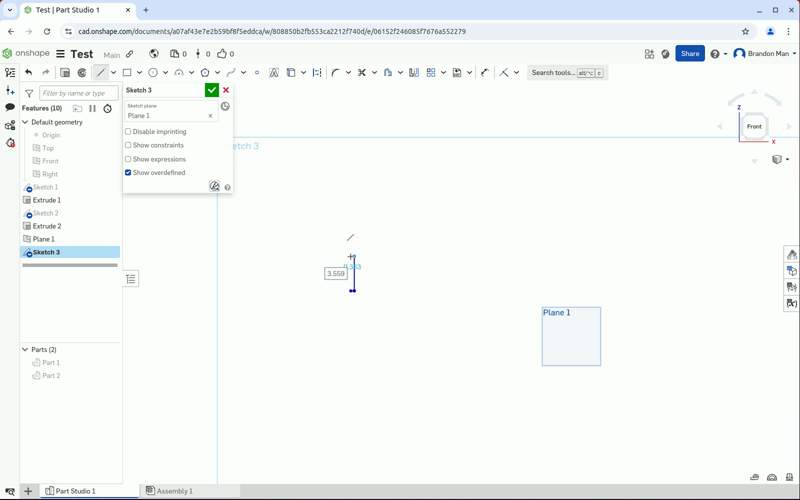
scroll(6)
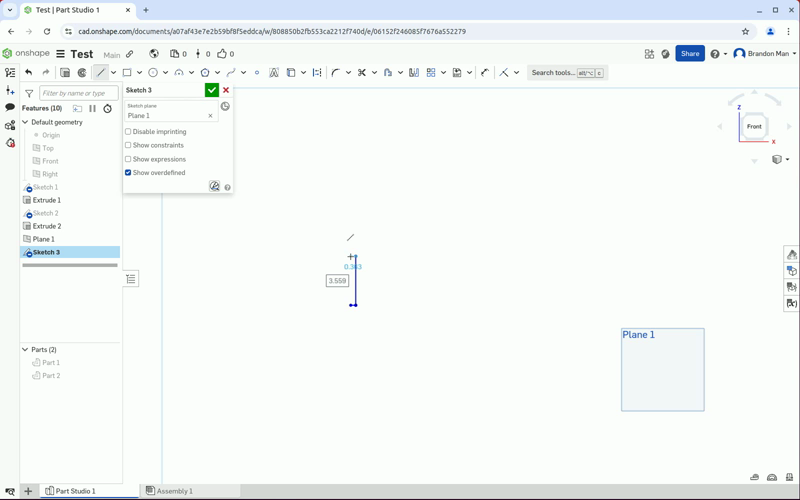
scroll(6)
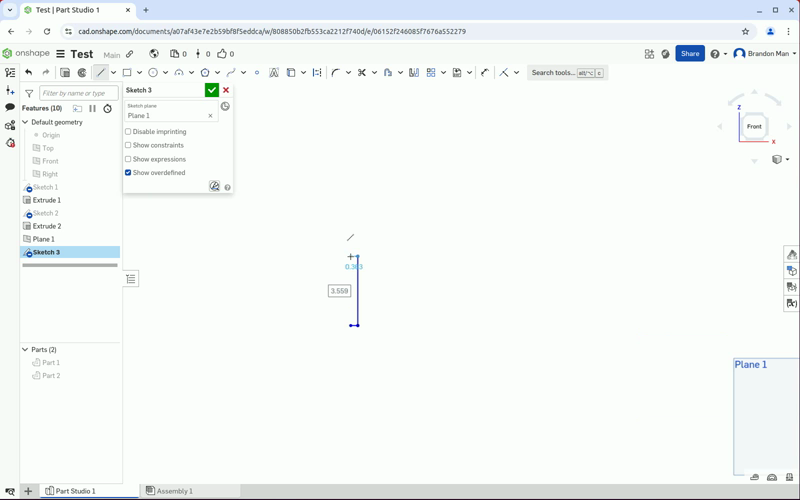
scroll(6)
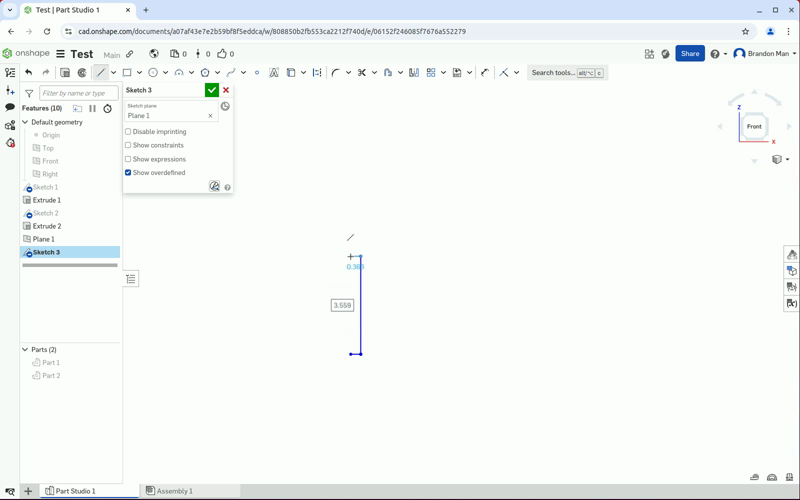
scroll(6)
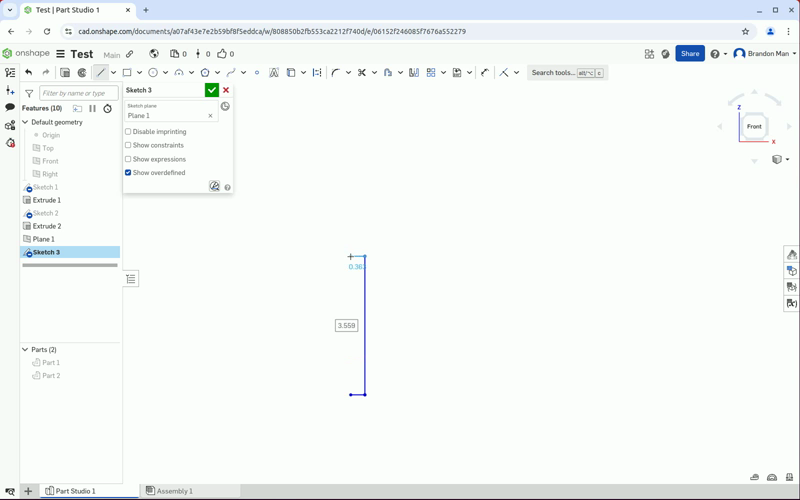
scroll(6)
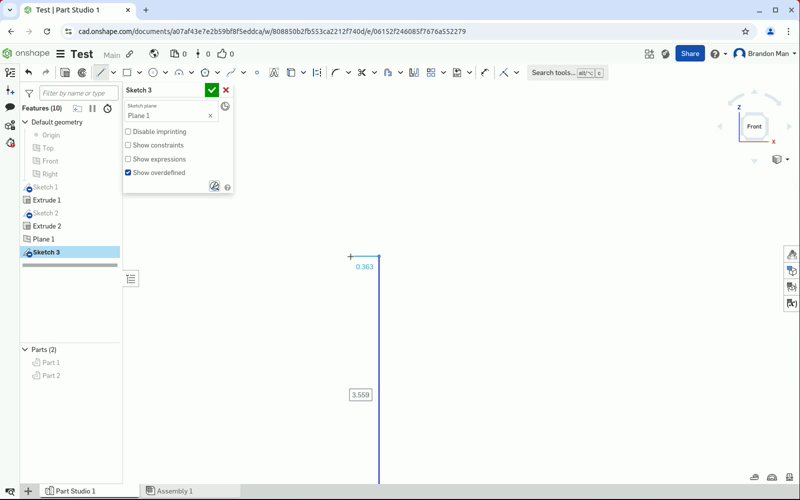
click(350, 256)
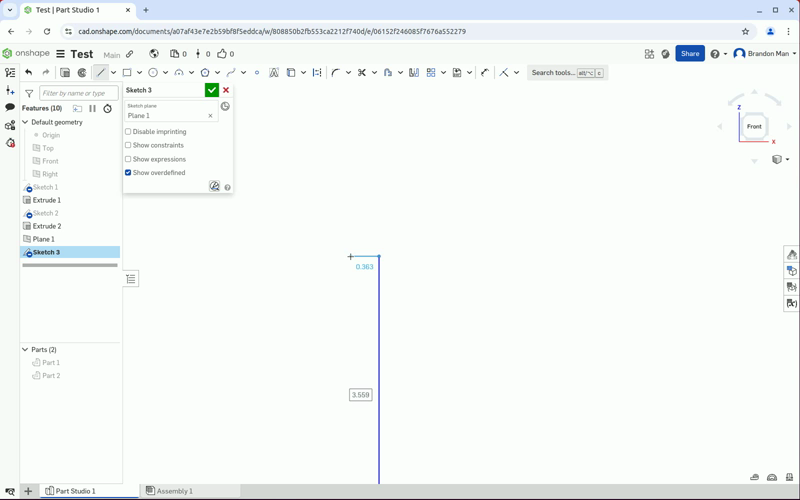
scroll(-6)
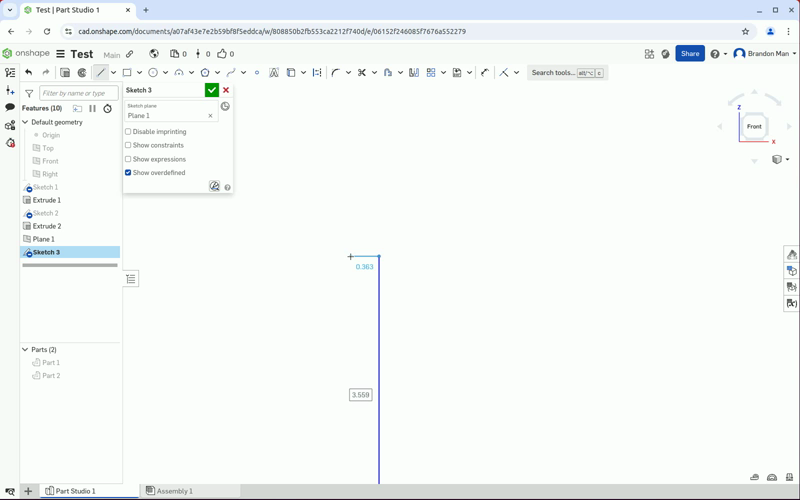
scroll(-6)
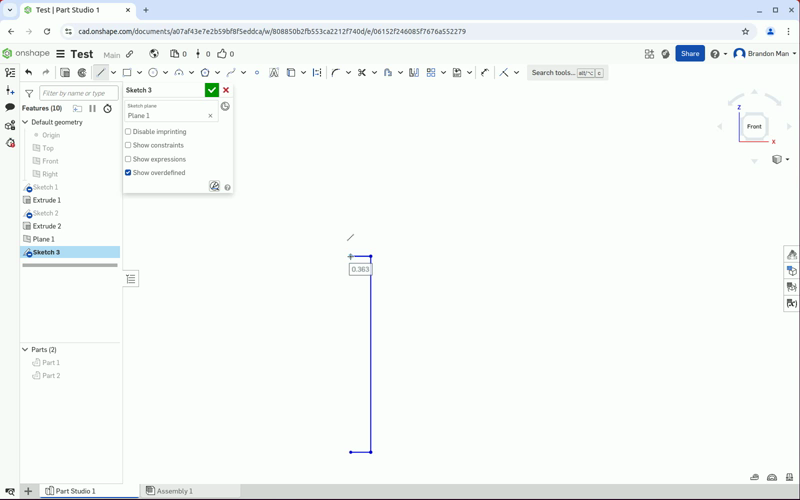
scroll(-6)
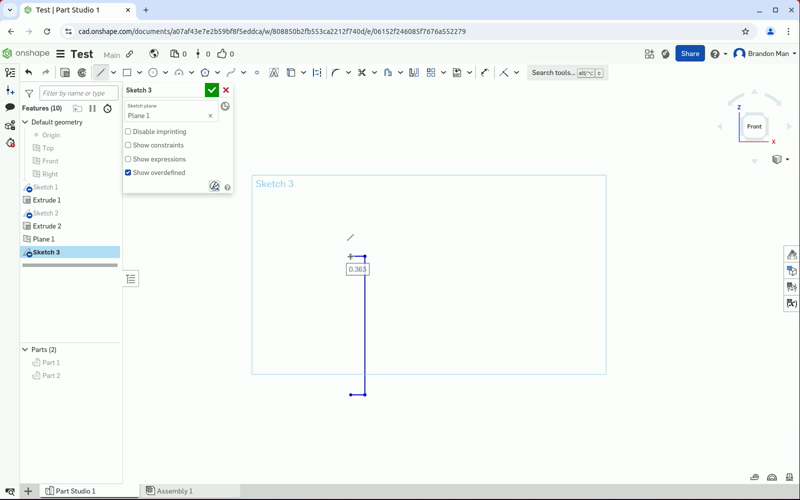
scroll(-6)
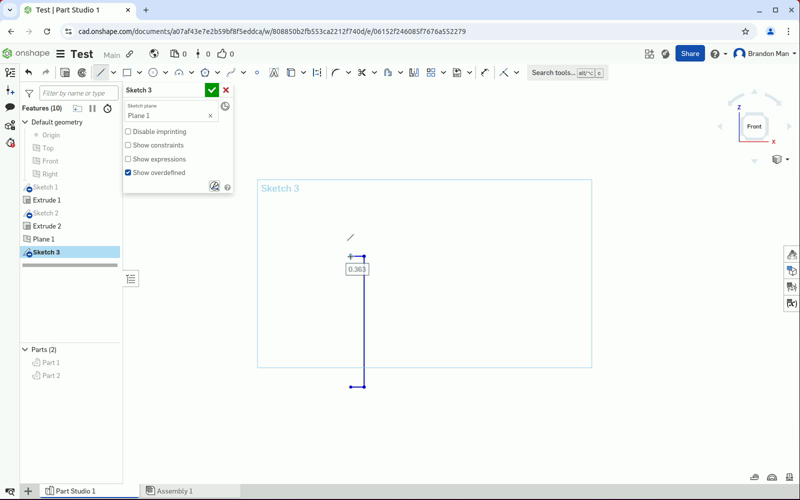
scroll(-6)
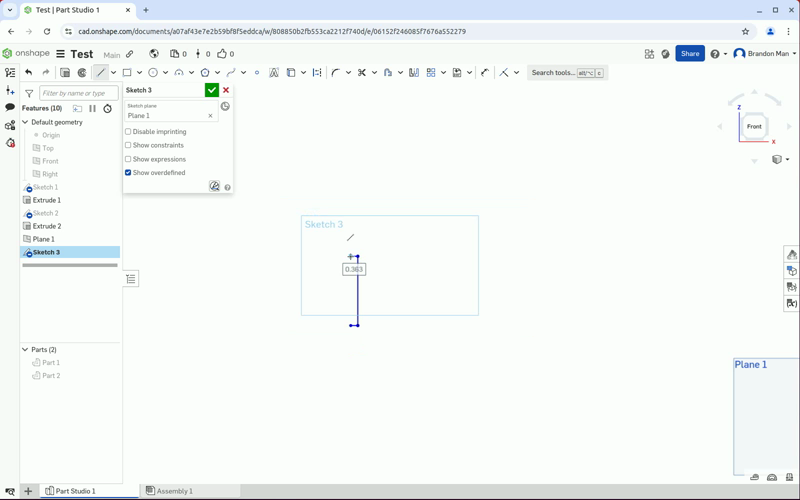
scroll(-6)
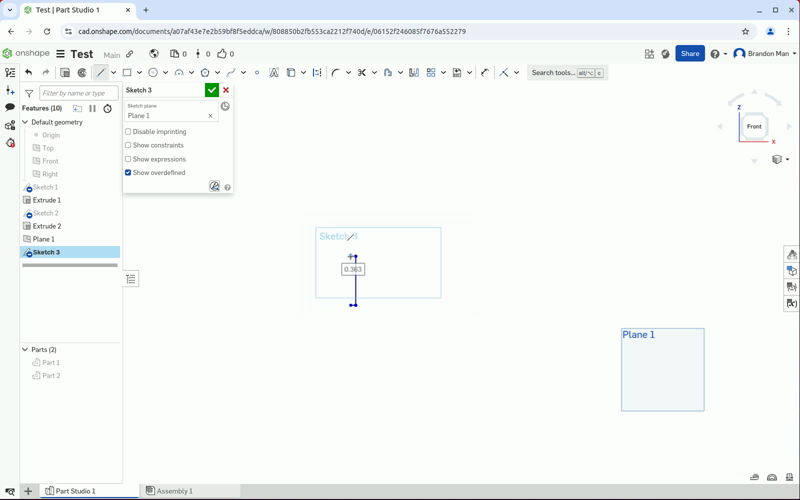
scroll(-6)
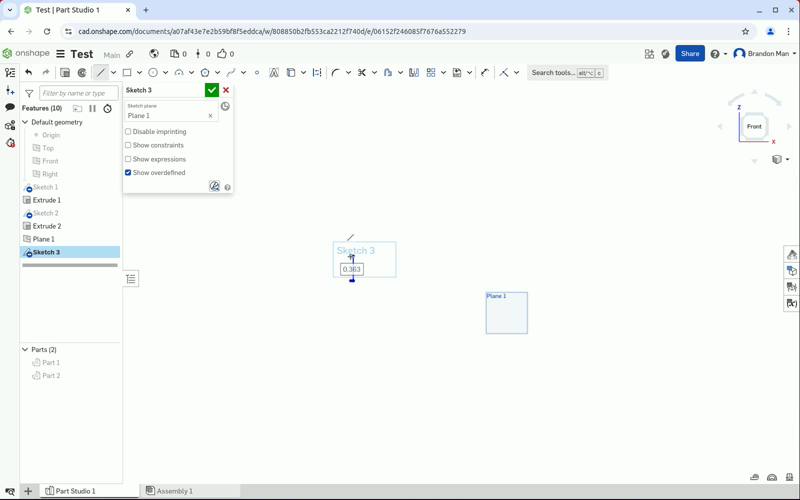
key_up(shift)
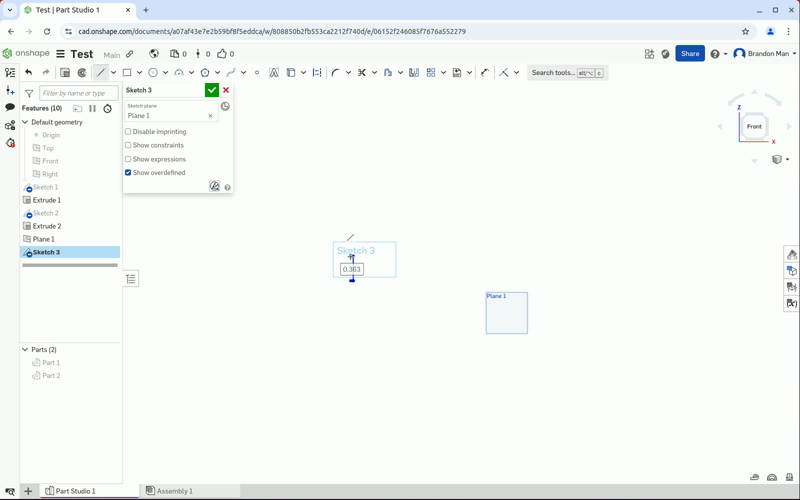
mouse_move(380, 256)
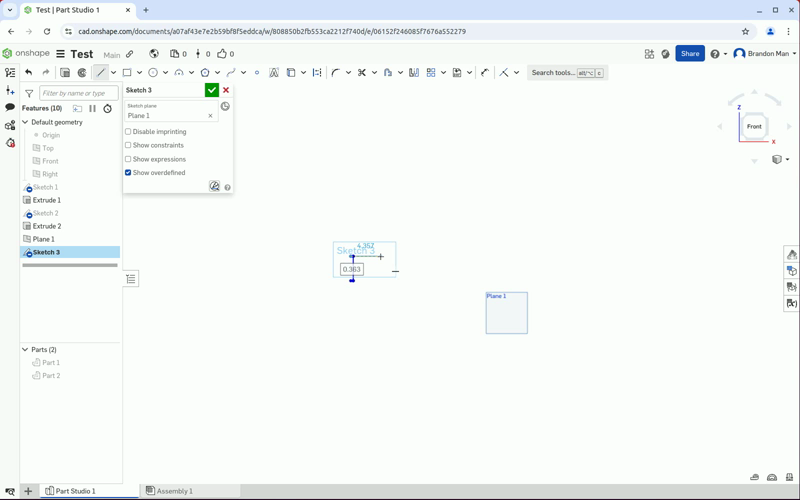
key_down(shift)
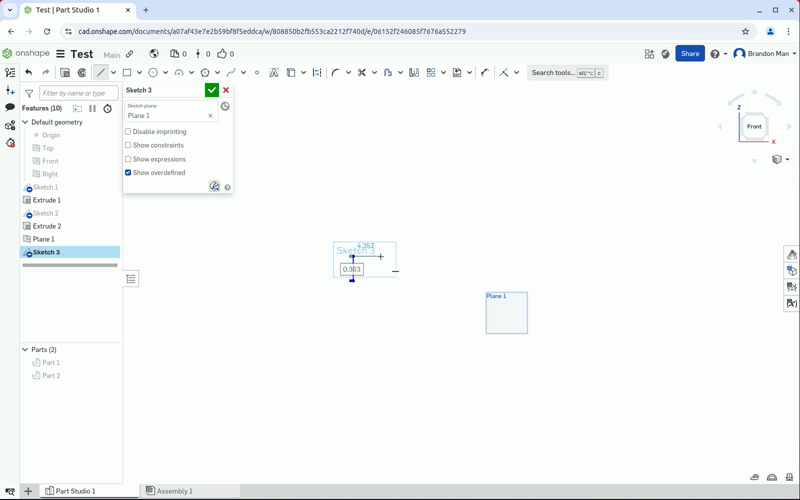
mouse_move(350, 280)
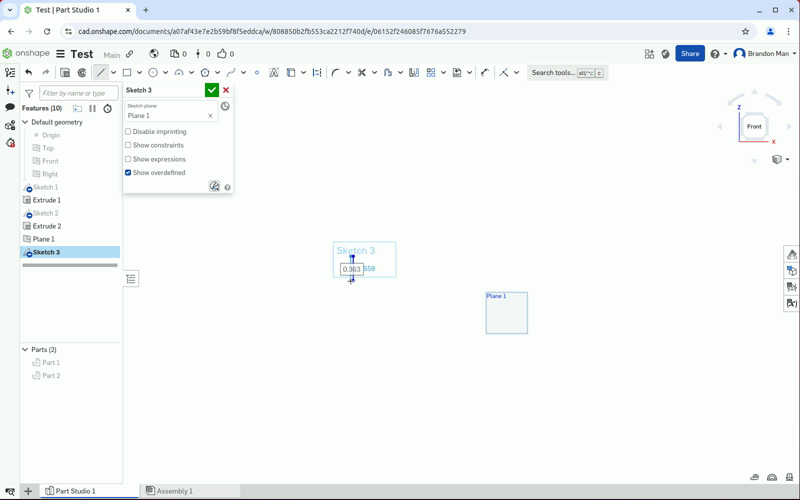
scroll(6)
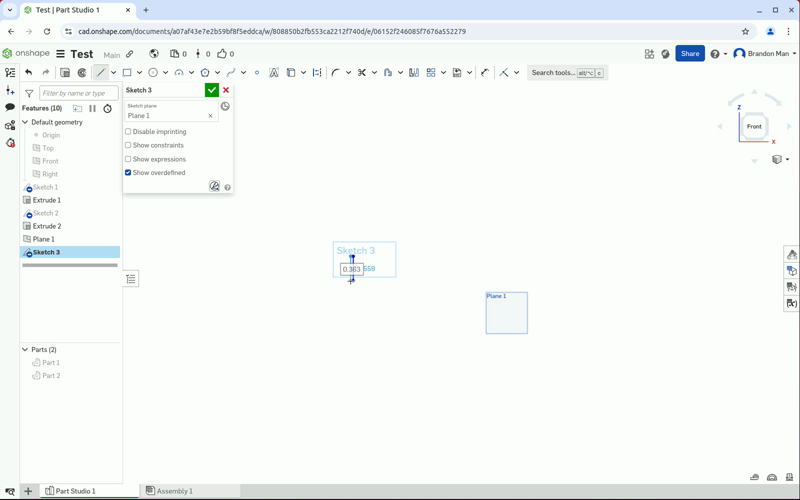
scroll(6)
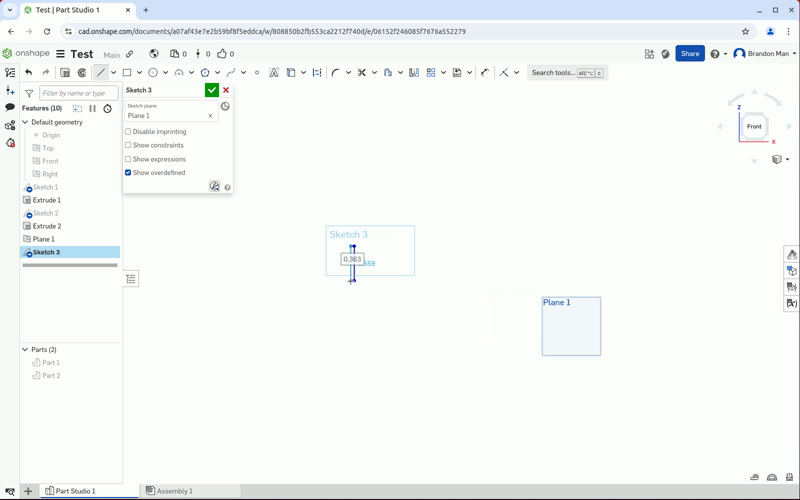
scroll(6)
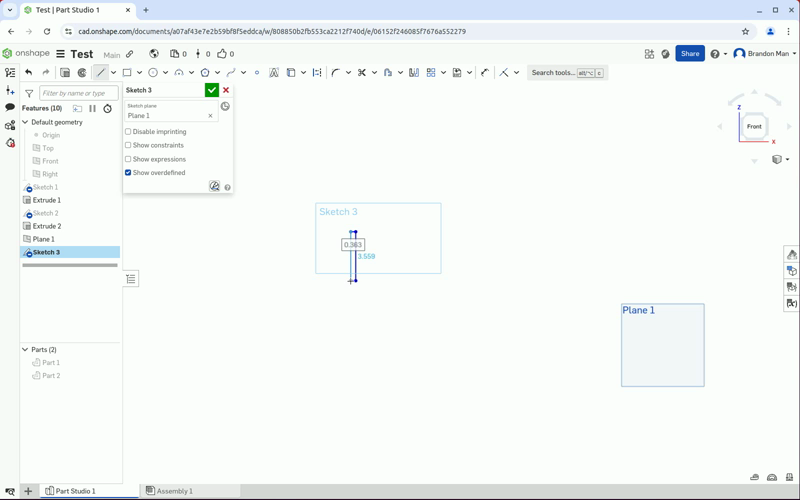
scroll(6)
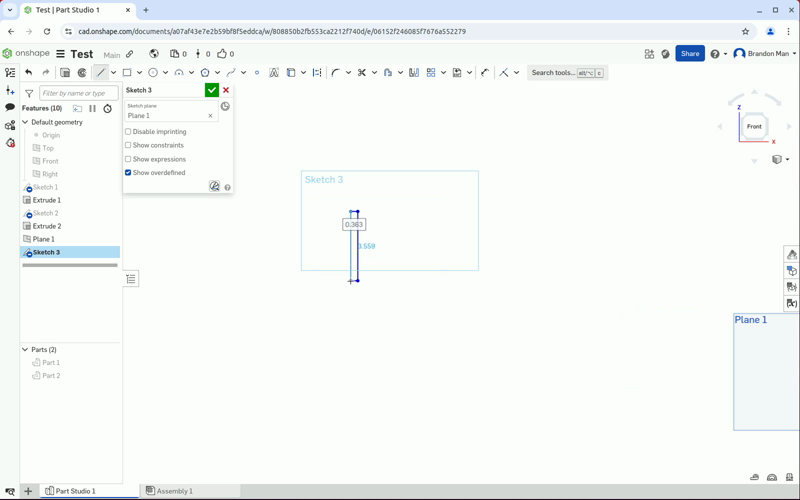
scroll(6)
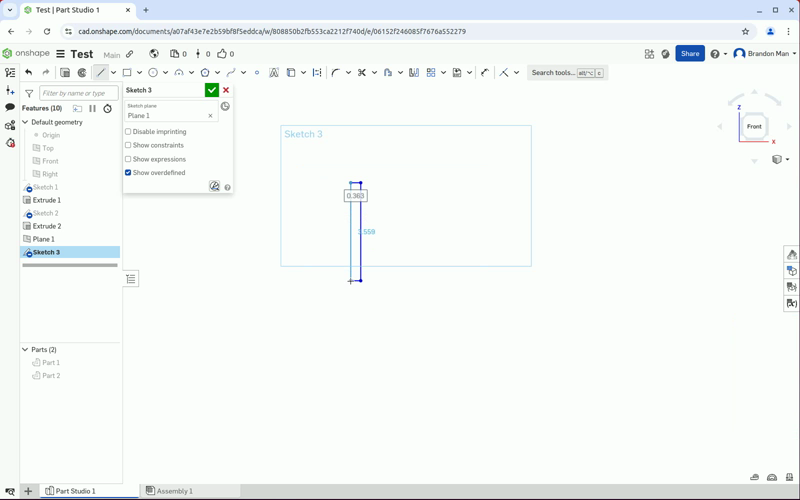
scroll(6)
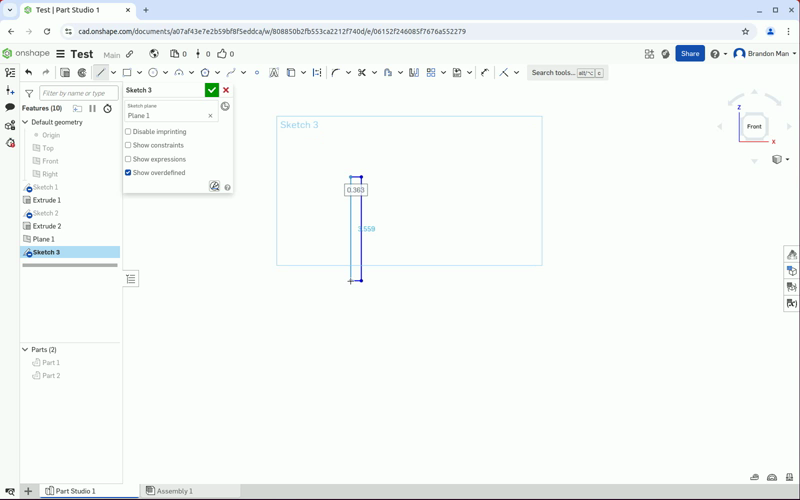
scroll(6)
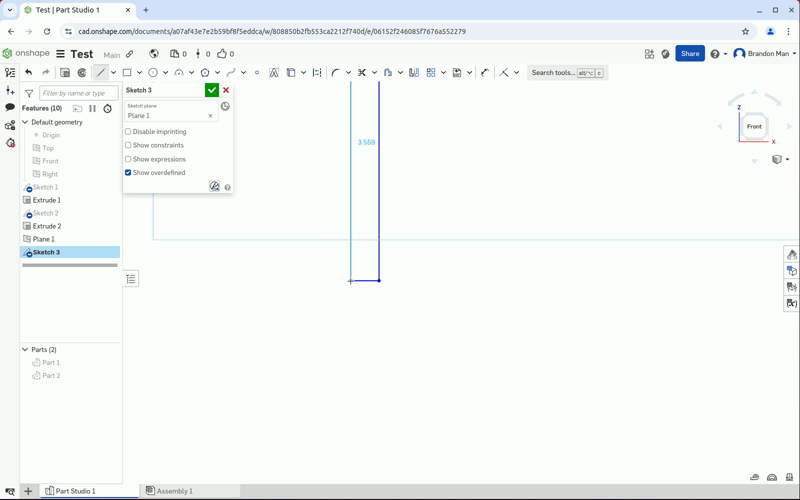
key_up(shift)
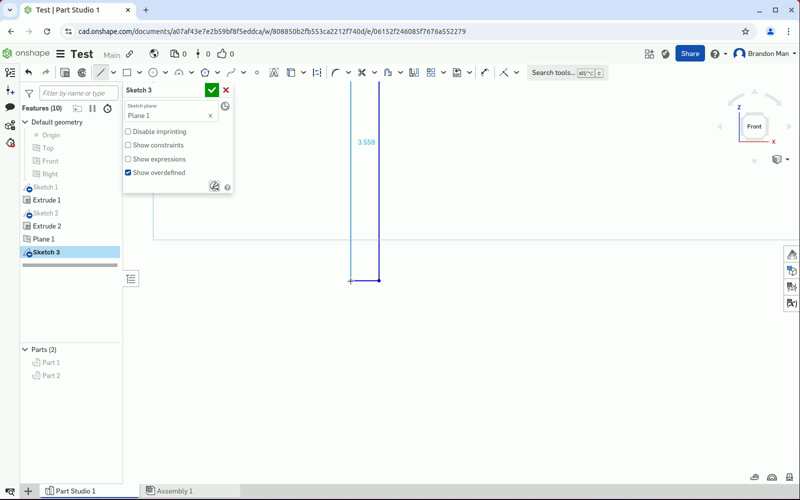
click(350, 280)
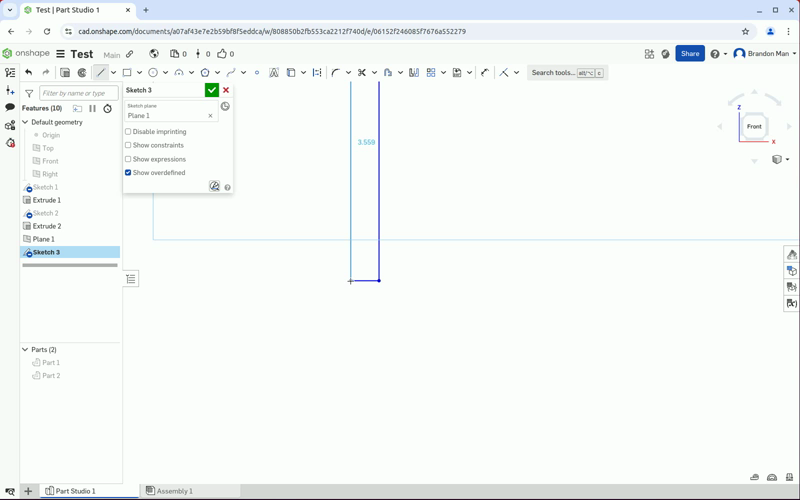
scroll(-6)
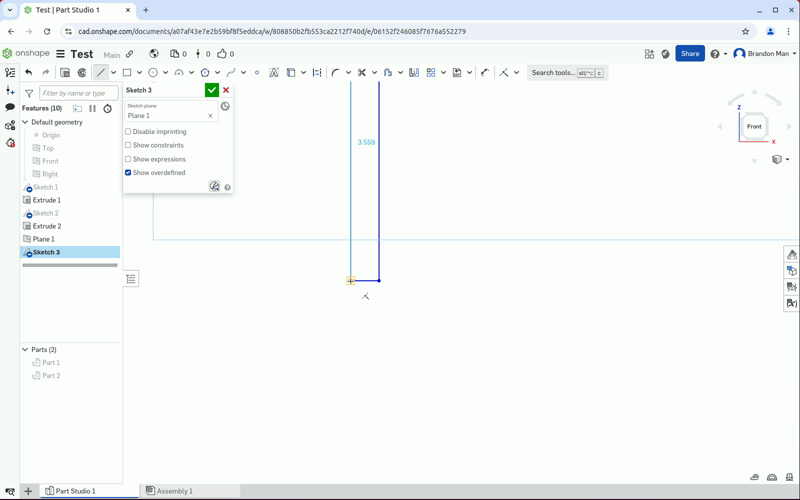
scroll(-6)
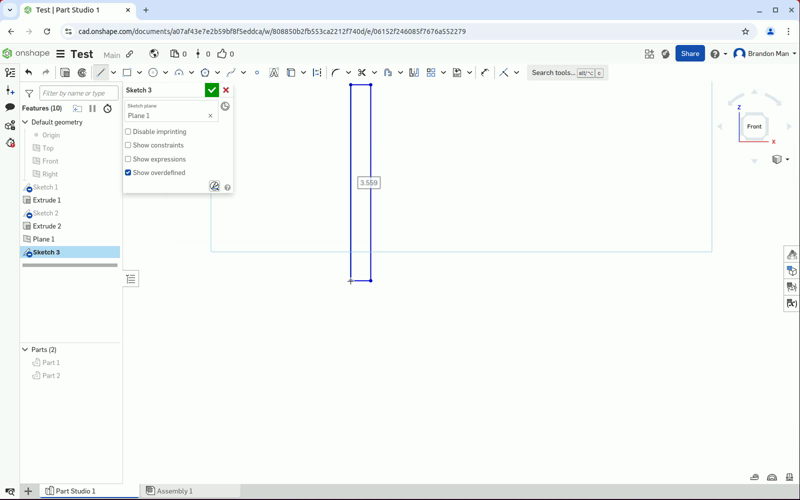
scroll(-6)
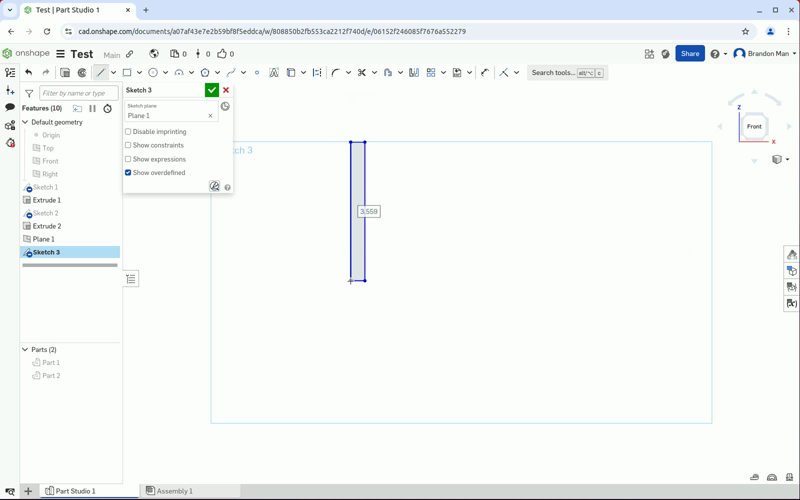
scroll(-6)
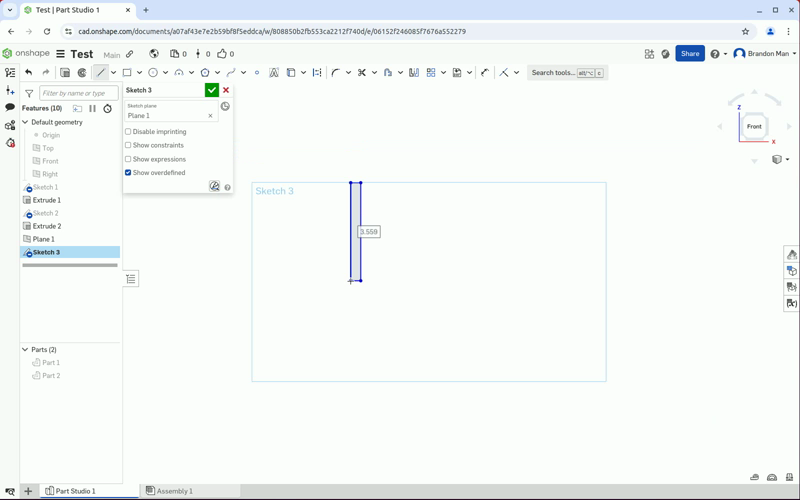
scroll(-6)
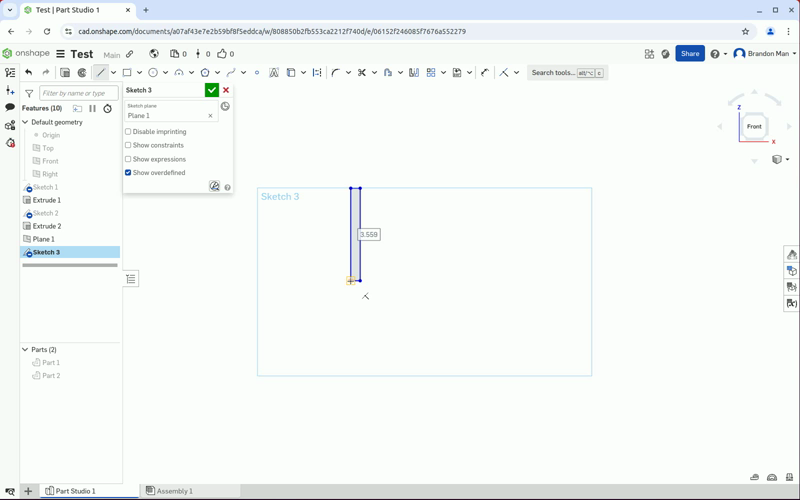
scroll(-6)
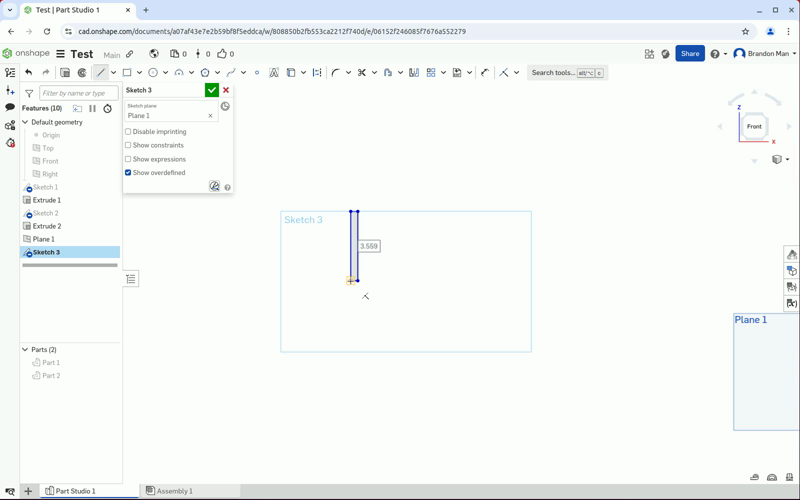
scroll(-6)
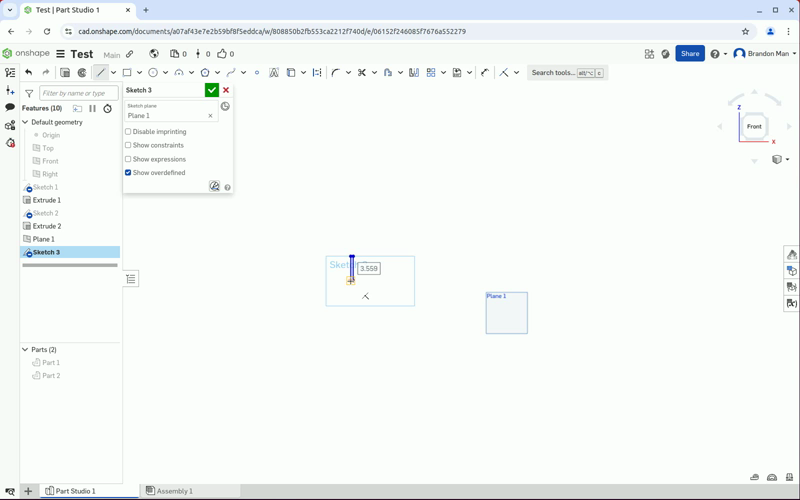
key(esc)
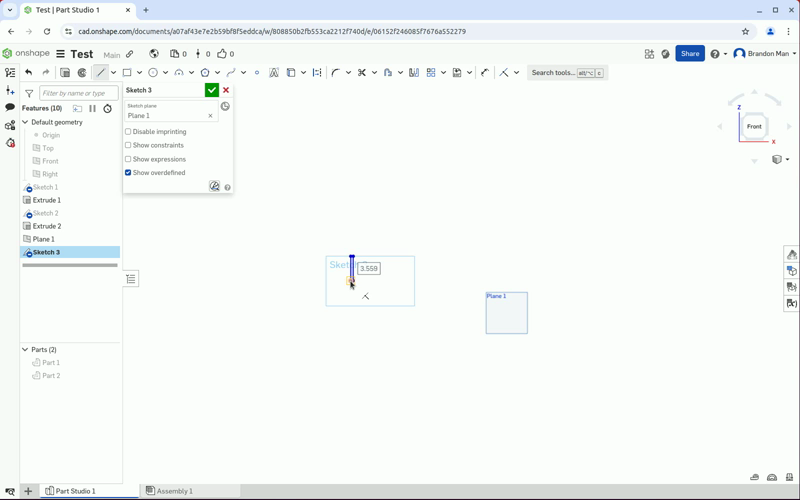
mouse_move(351, 264)
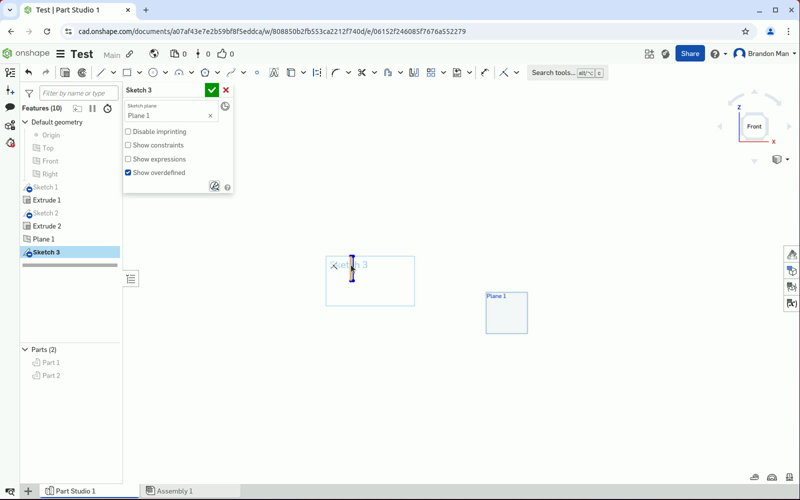
scroll(6)
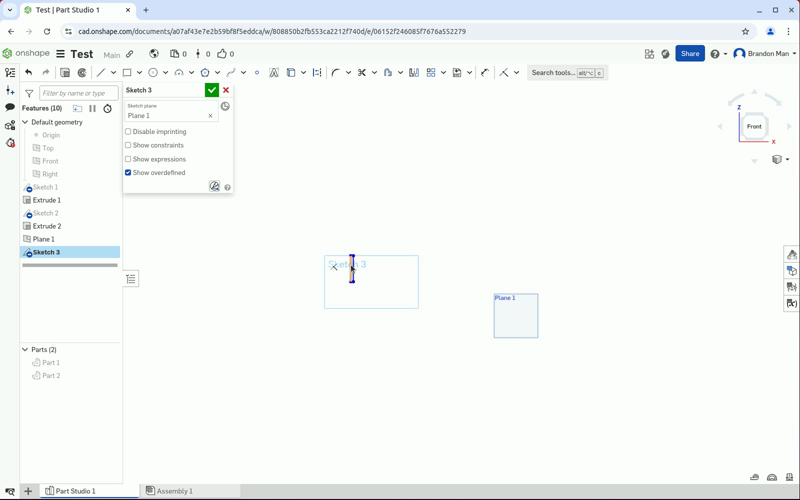
scroll(6)
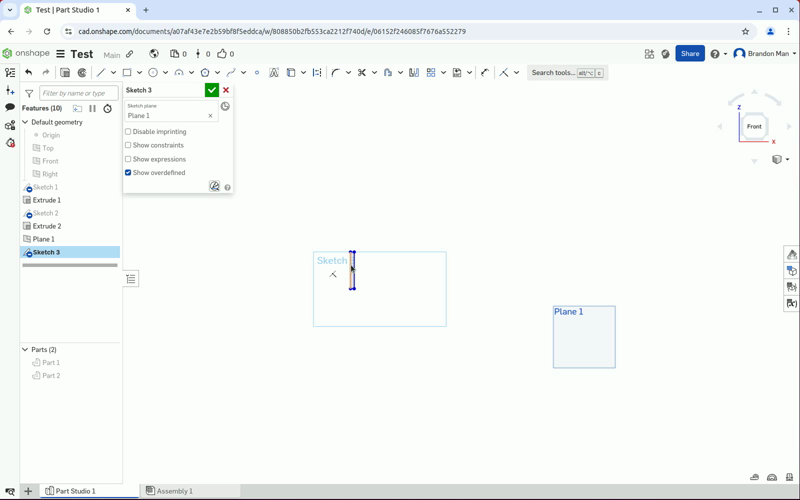
scroll(6)
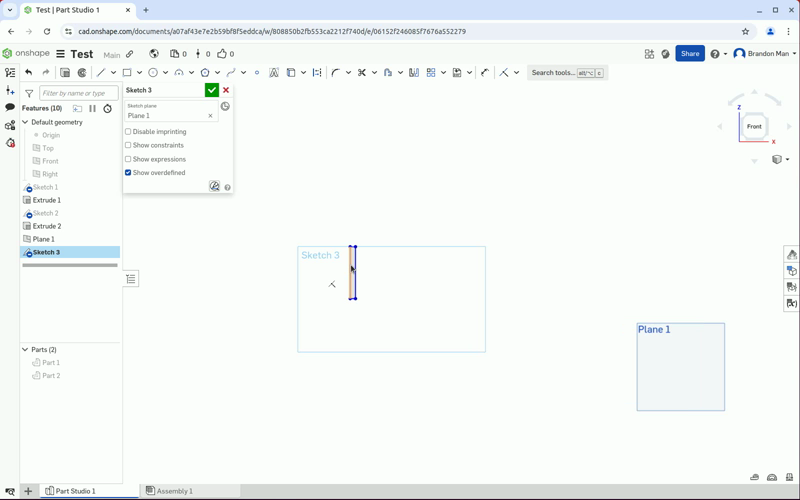
scroll(6)
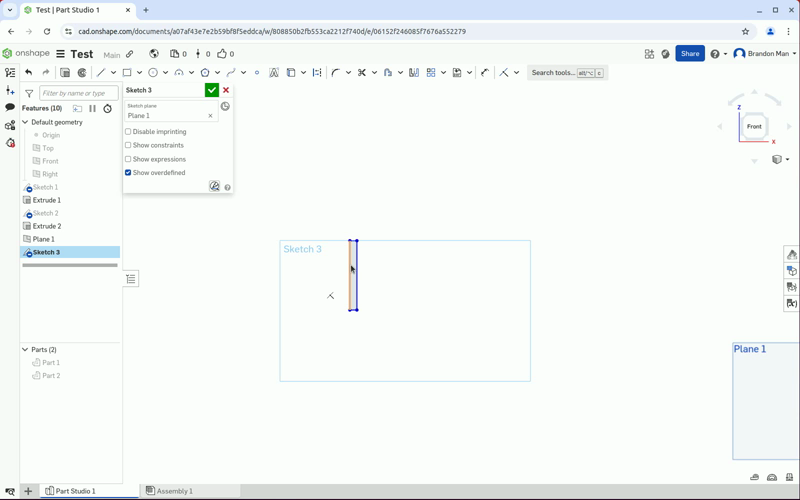
scroll(6)
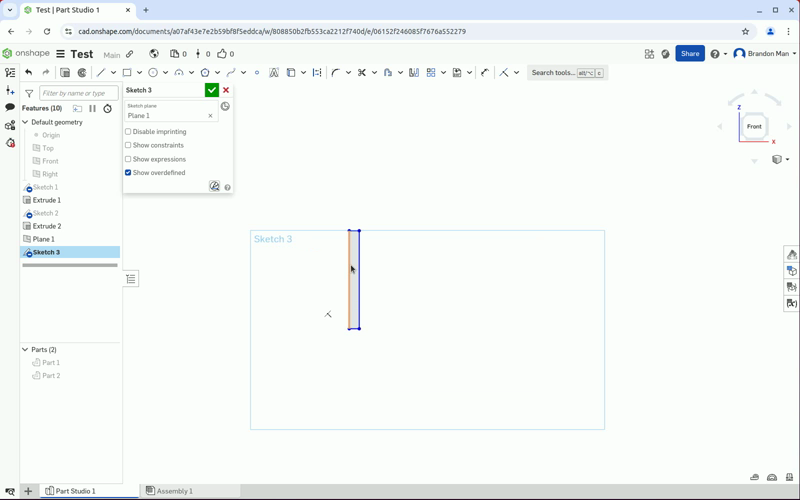
scroll(6)
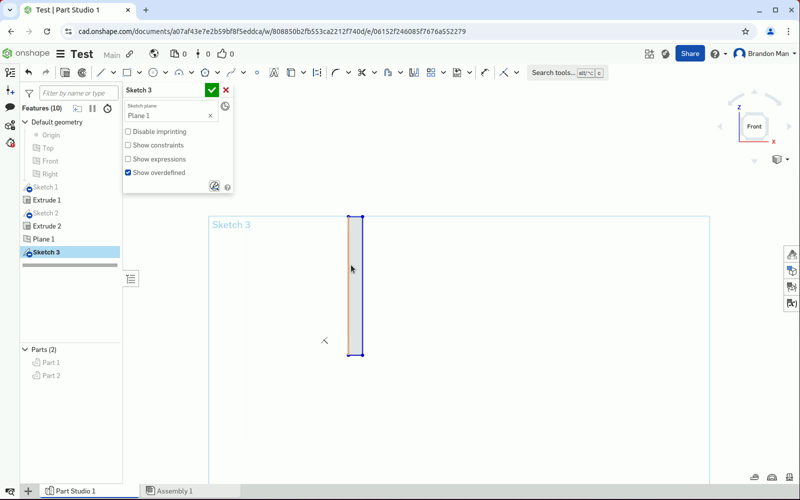
scroll(6)
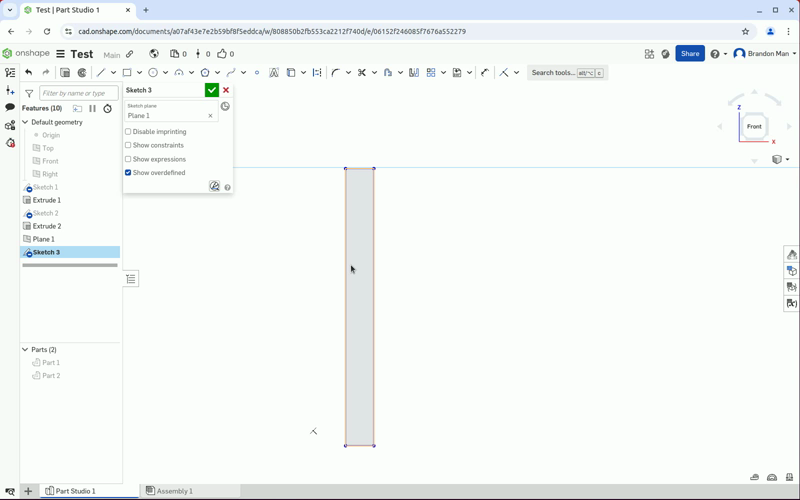
click(351, 264)
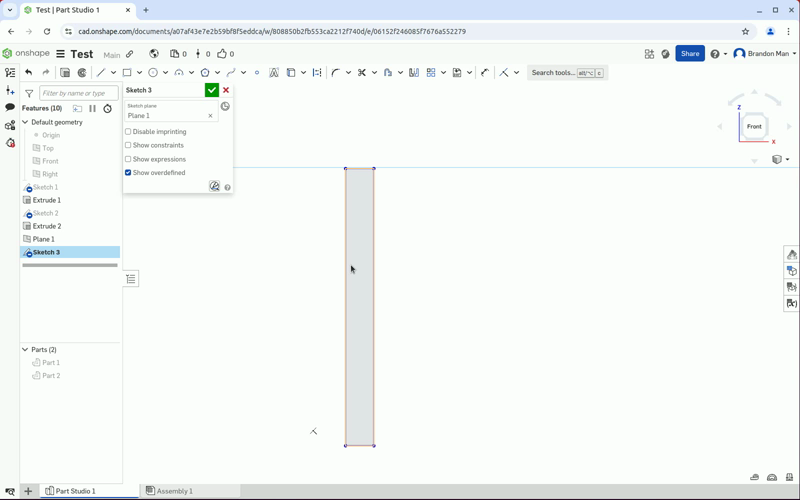
scroll(-6)
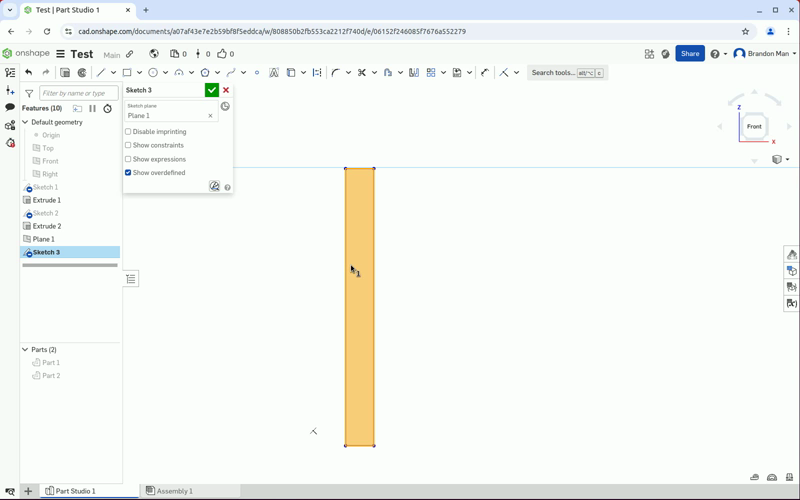
scroll(-6)
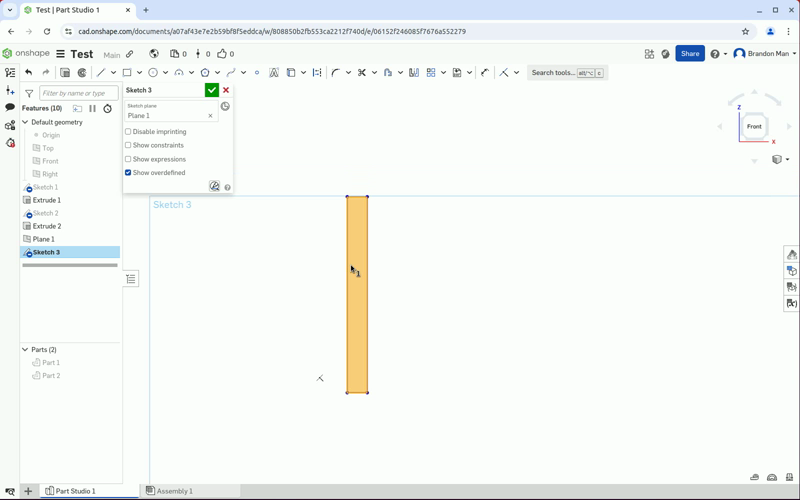
scroll(-6)
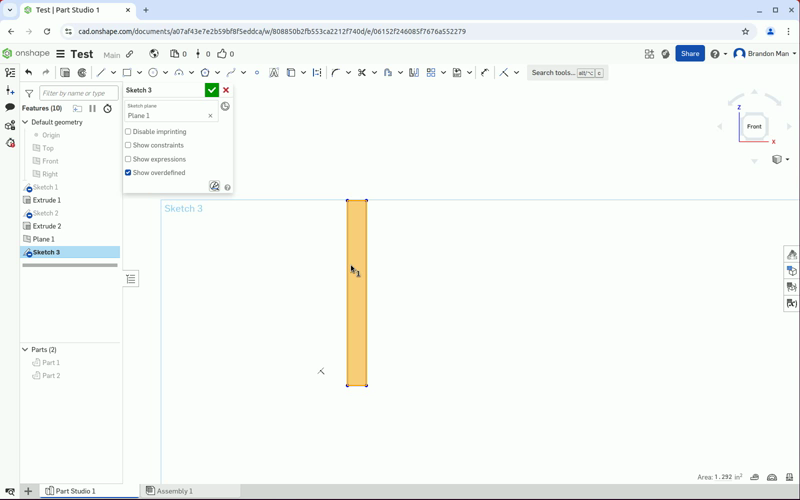
scroll(-6)
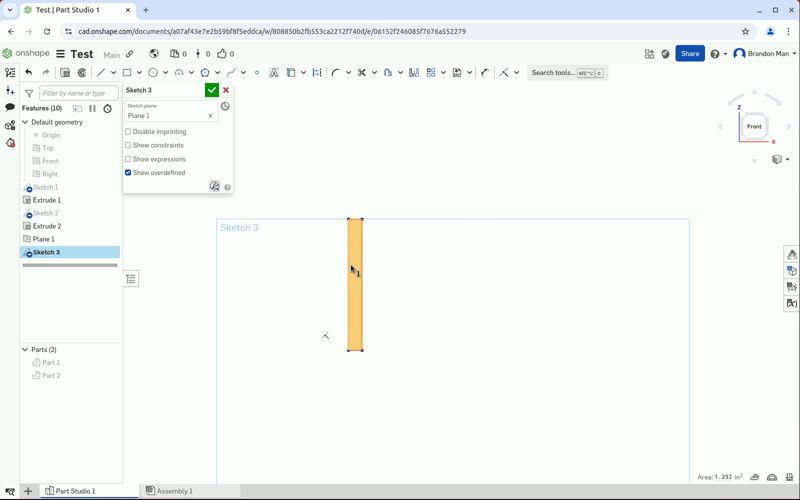
scroll(-6)
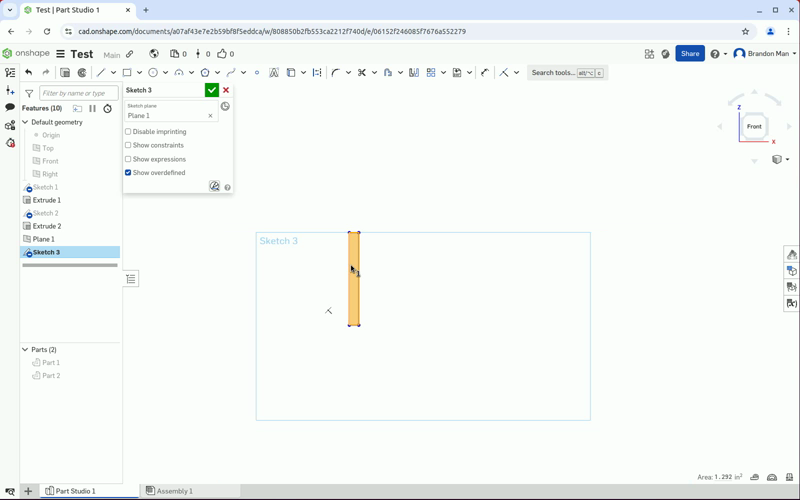
scroll(-6)
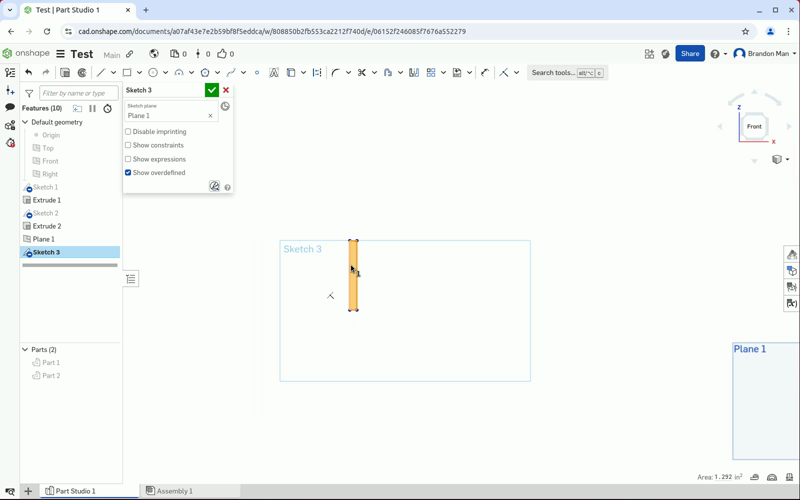
scroll(-6)
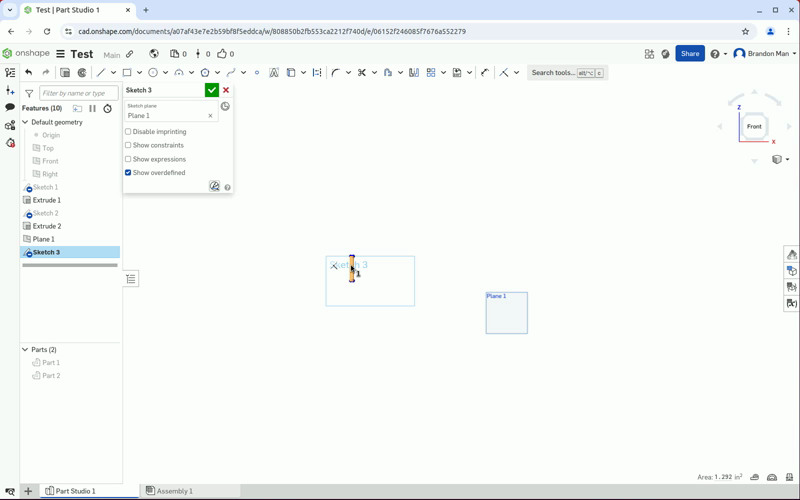
mouse_move(73, 352)
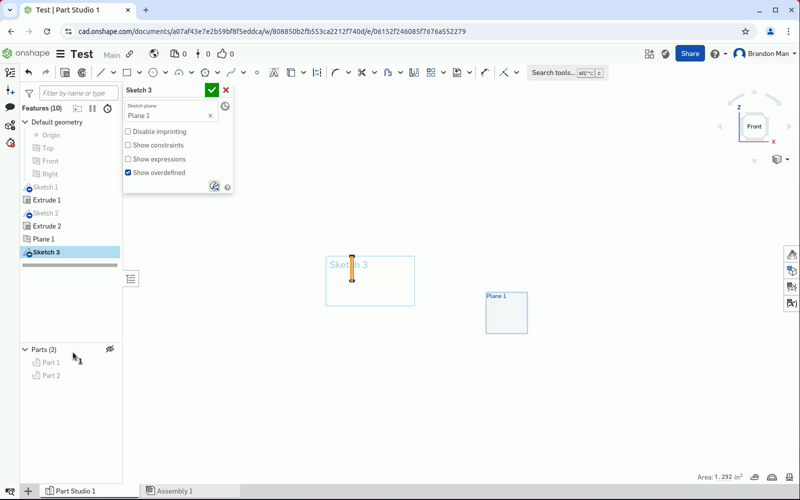
key(shift+y)
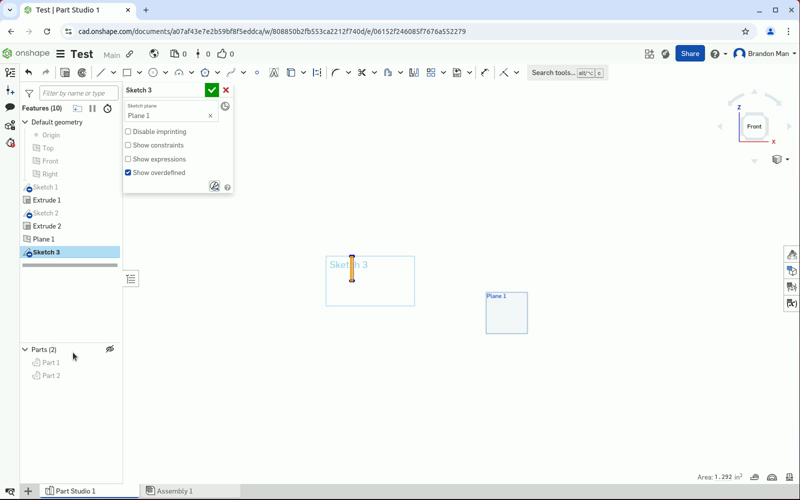
key(shift+e)
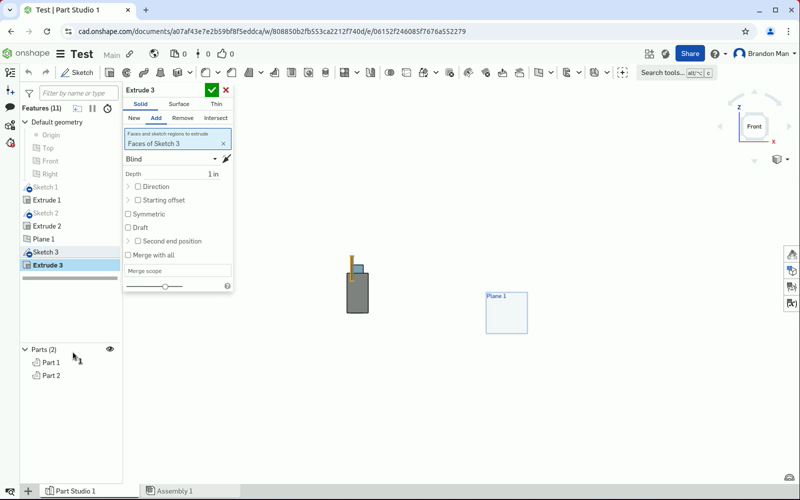
mouse_move(143, 106)
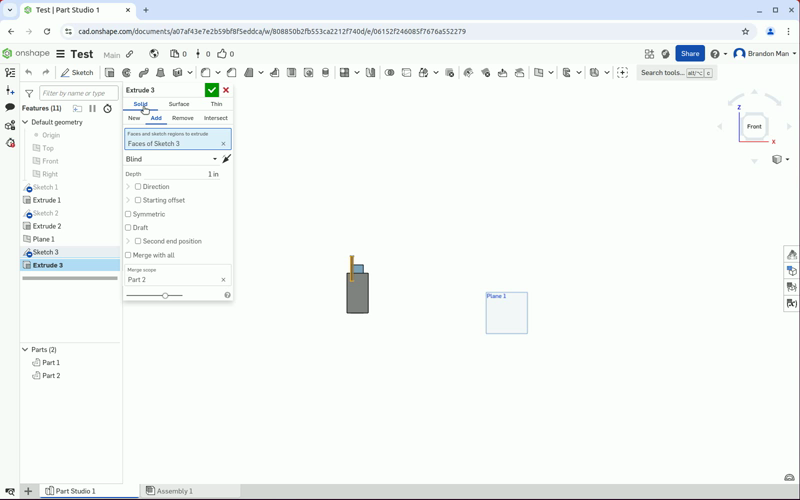
click(143, 106)
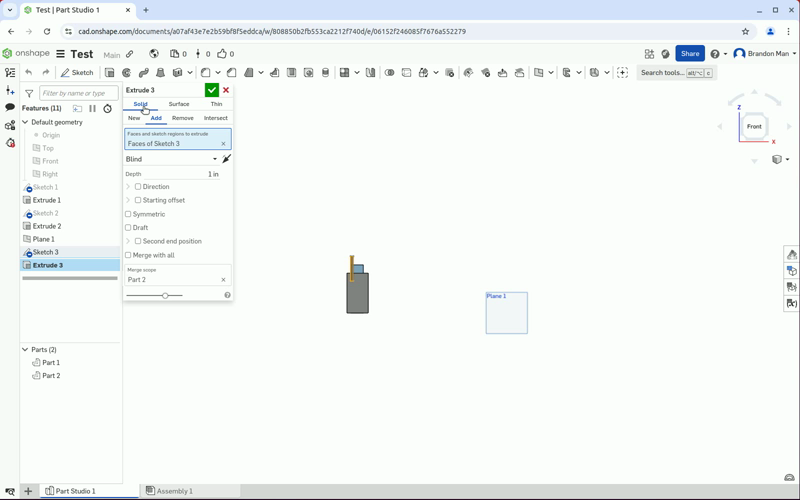
mouse_move(186, 120)
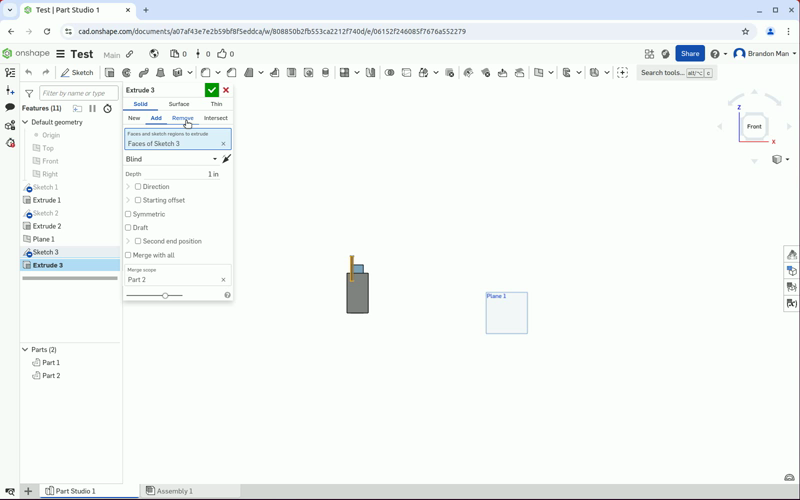
click(186, 120)
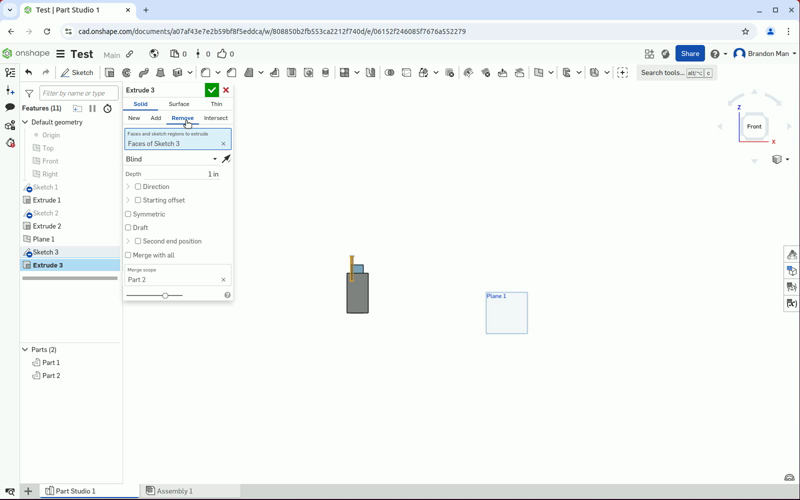
key(tab, 4)
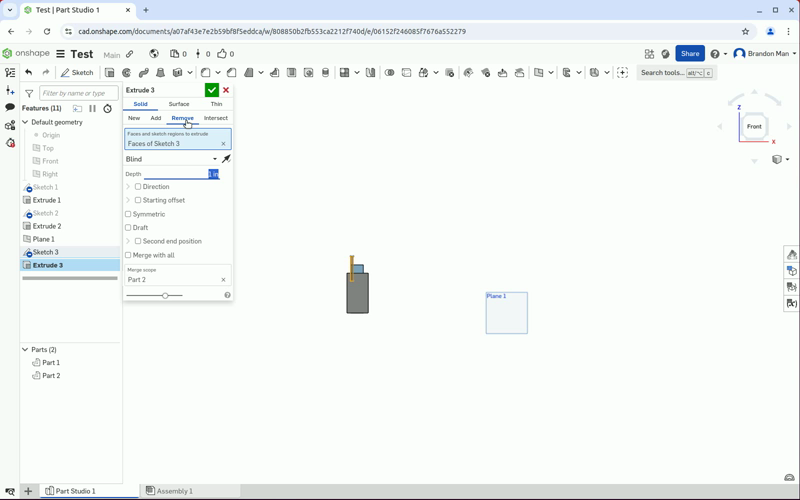
text(1.204)
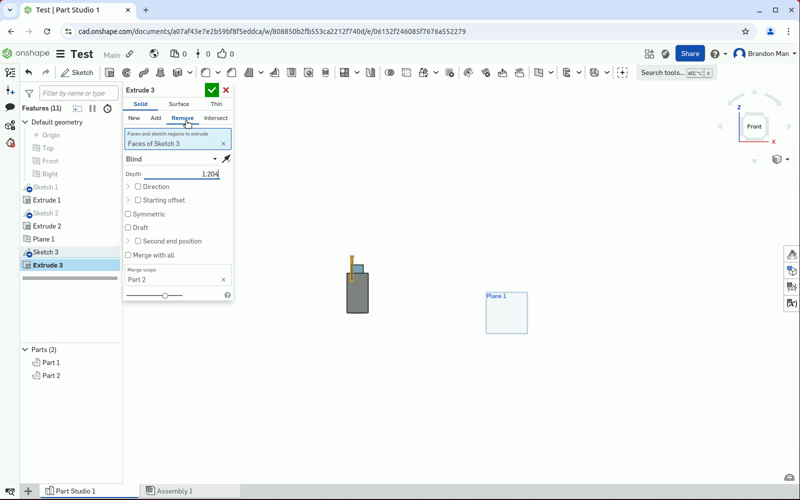
key(tab, 6)
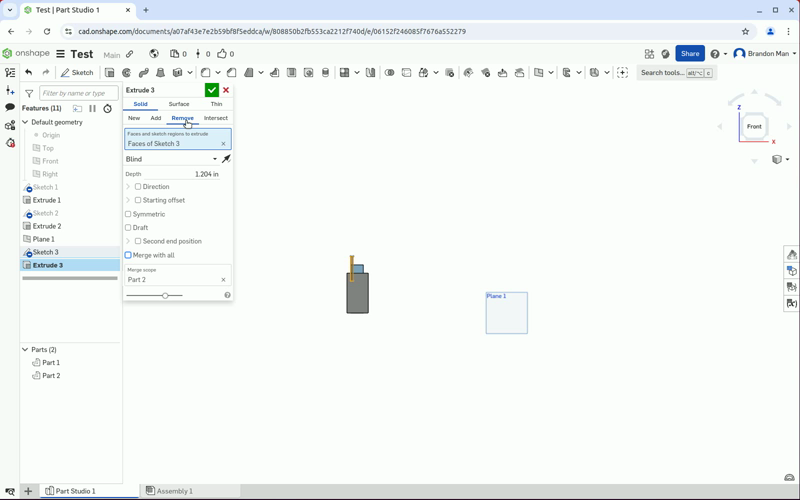
key(space)
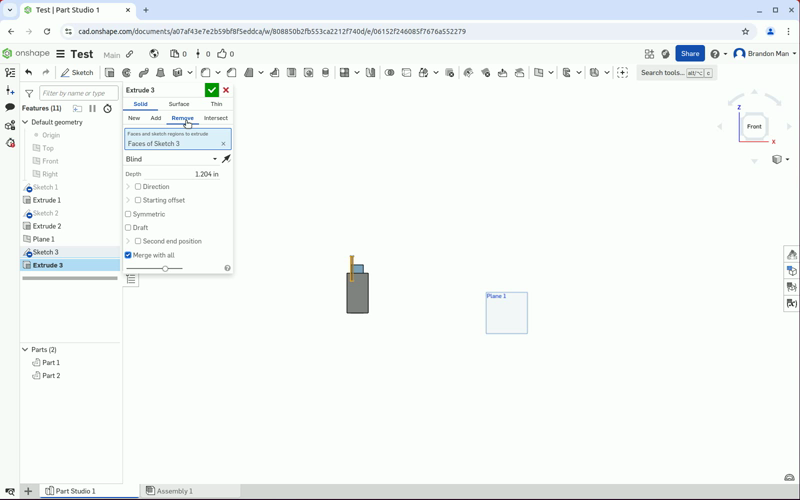
key(enter)
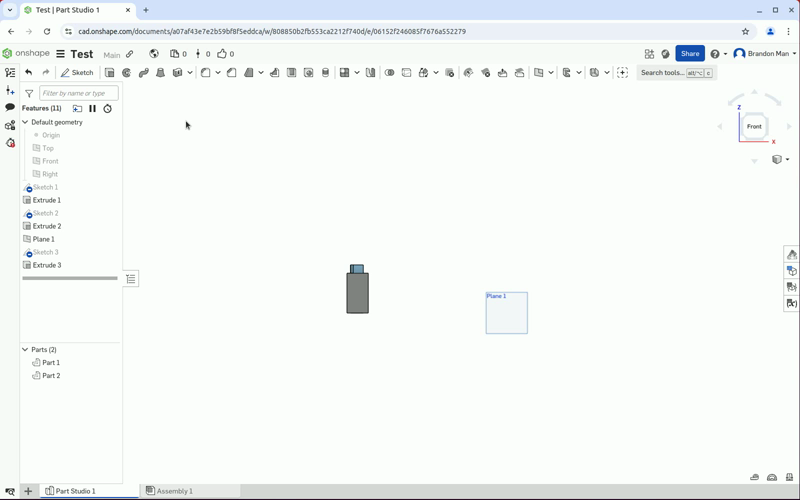
key(shift+h)
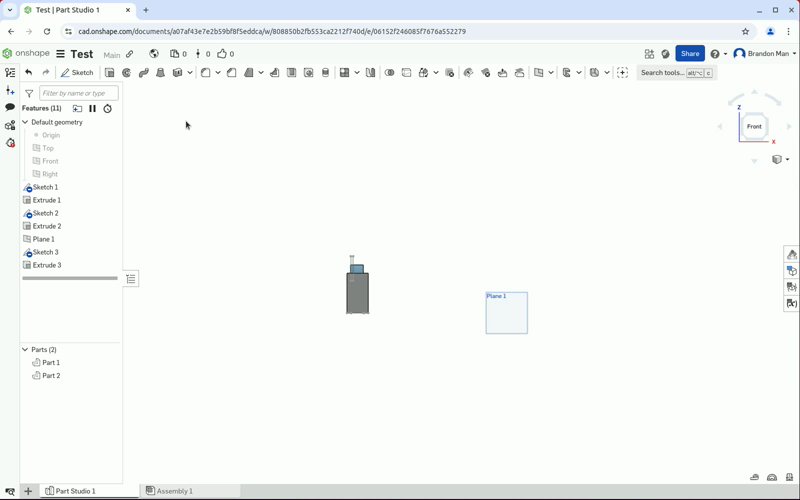
key(shift+h)
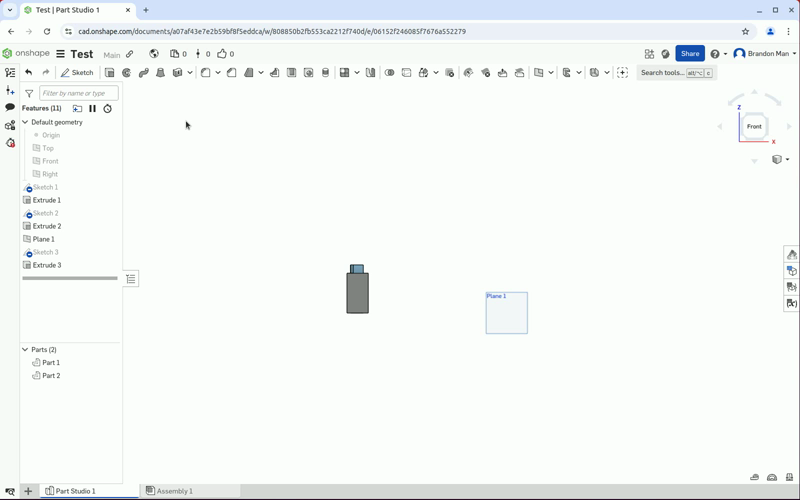
mouse_move(73, 189)
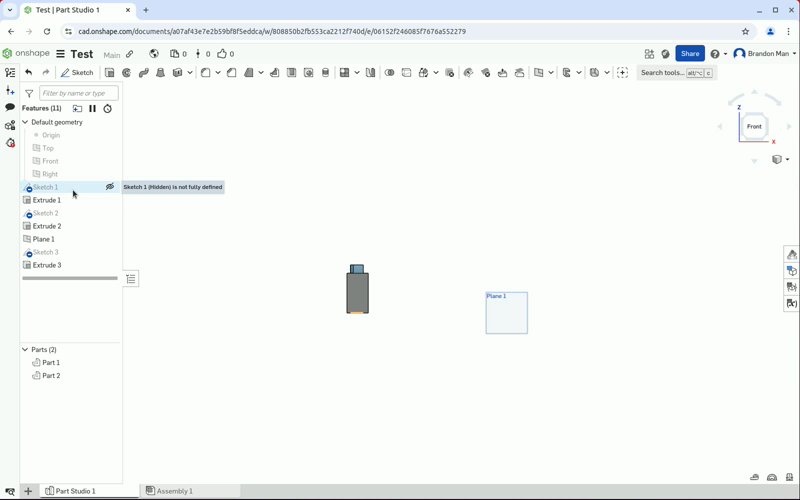
click(73, 189)
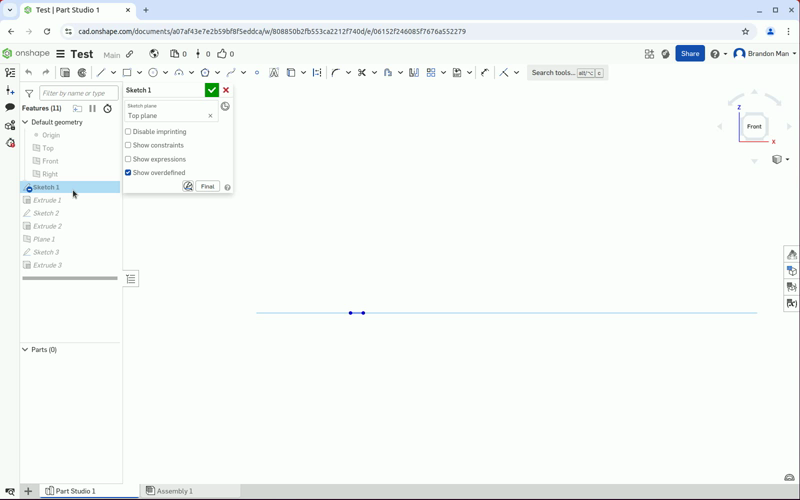
mouse_move(229, 92)
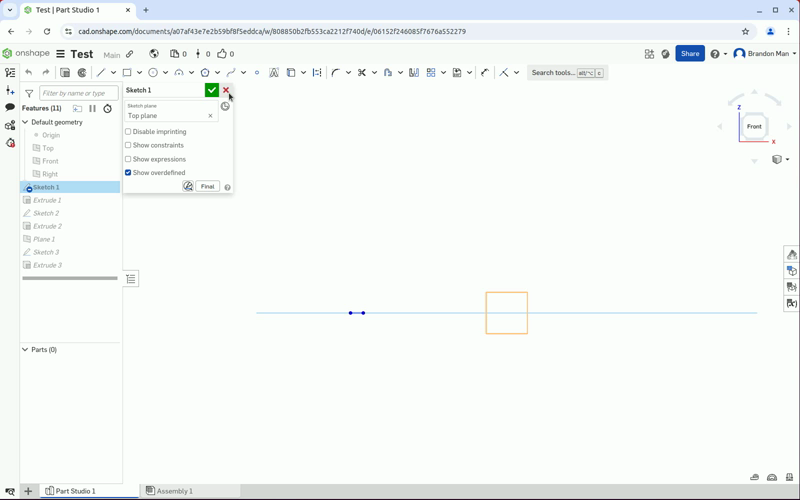
click(229, 92)
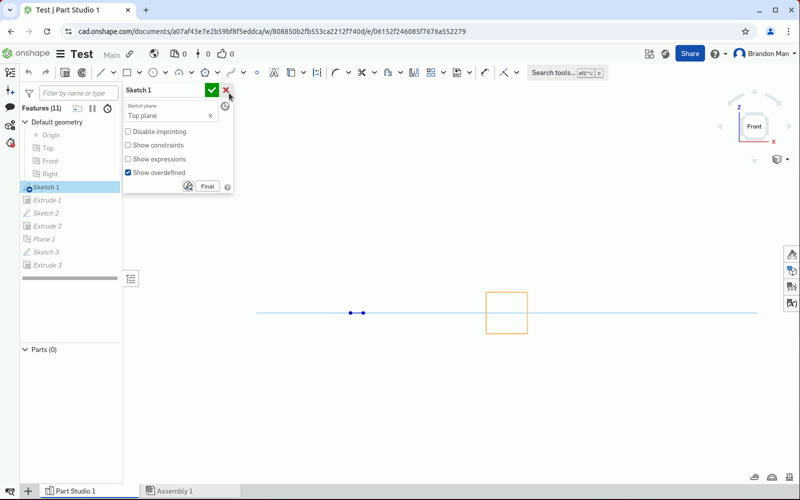
key(shift+s)
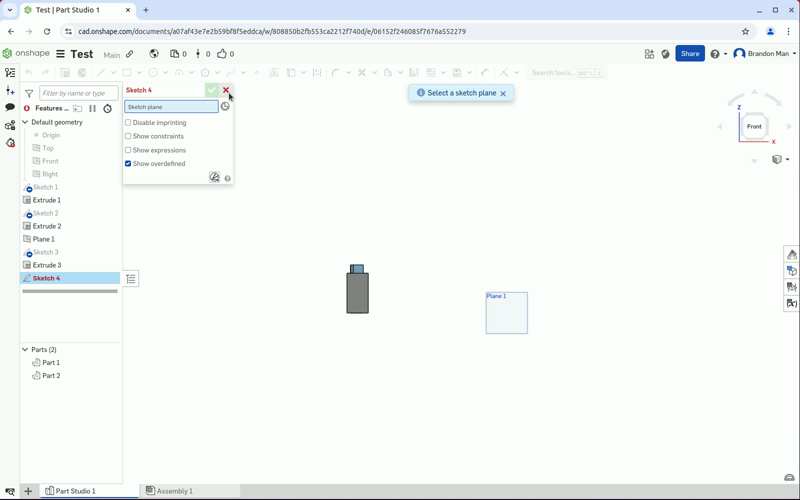
mouse_move(73, 241)
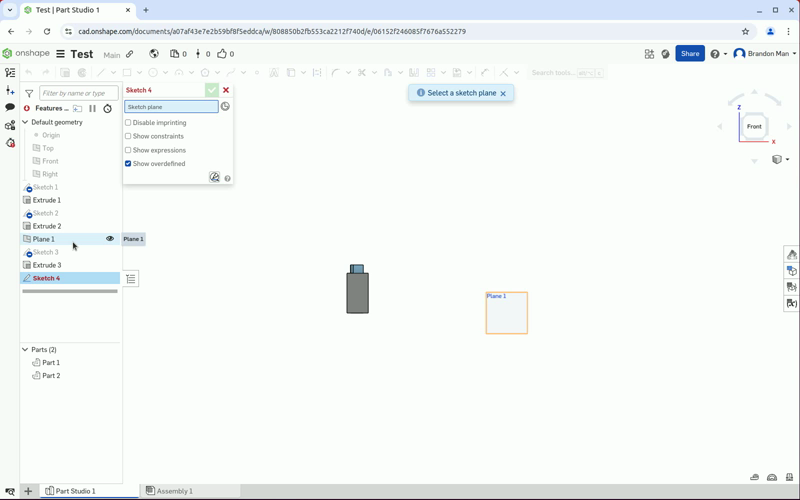
click(73, 241)
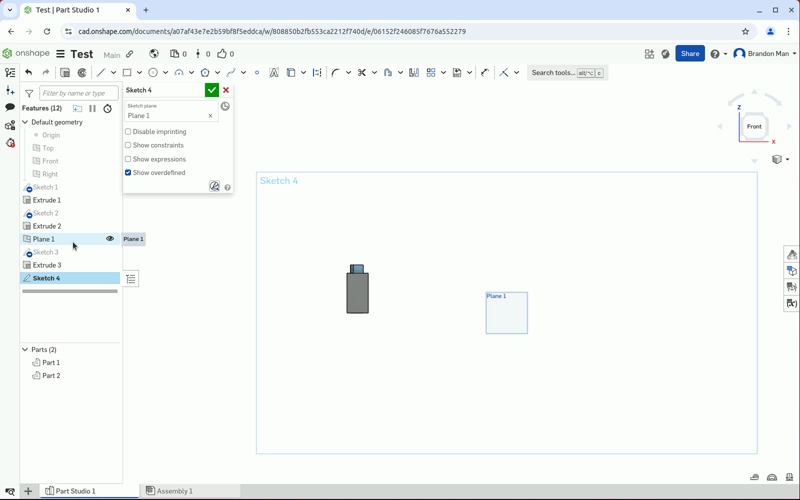
mouse_move(73, 352)
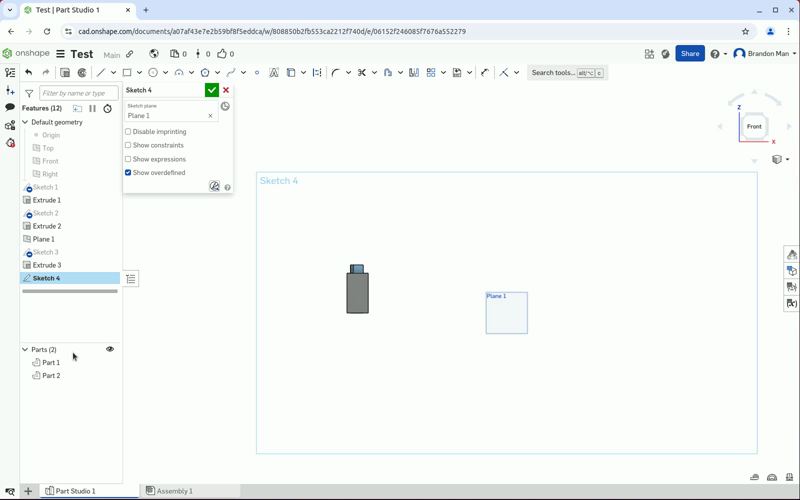
key(y)
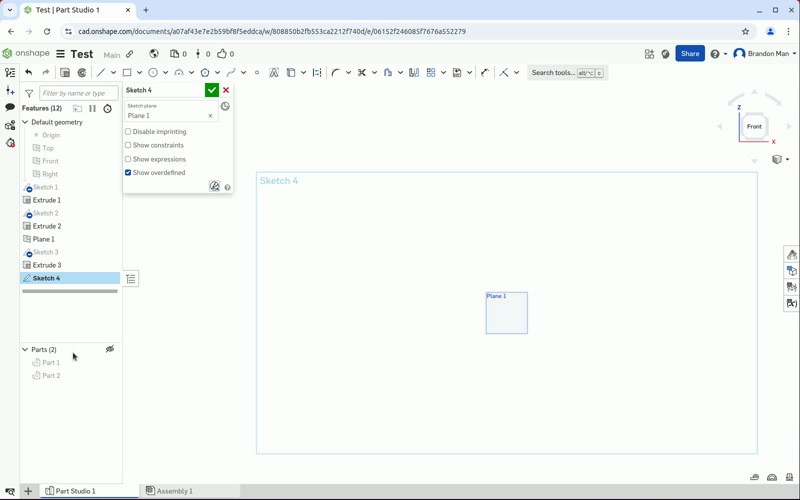
key(l)
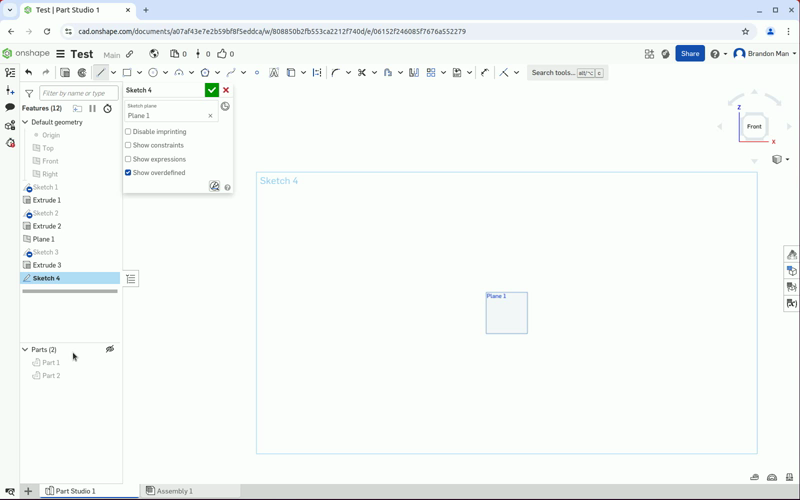
key_down(shift)
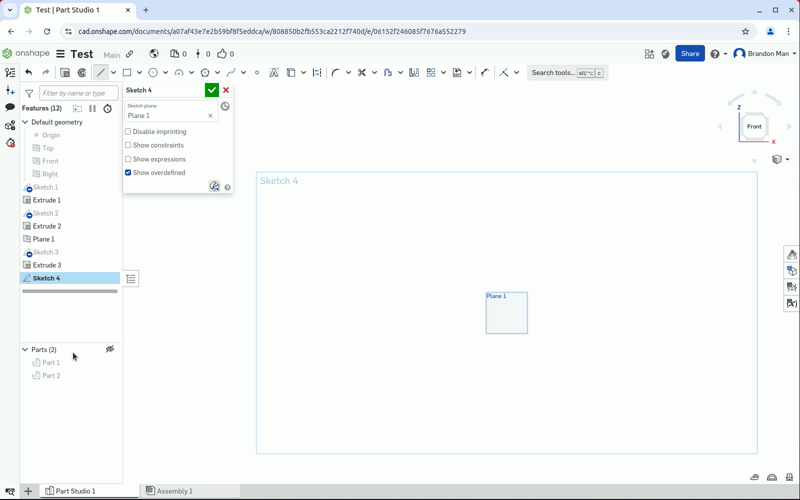
mouse_move(357, 280)
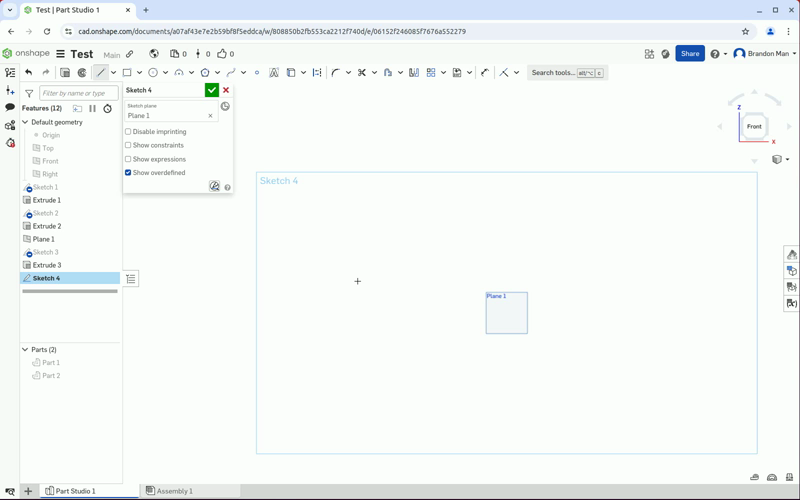
click(357, 280)
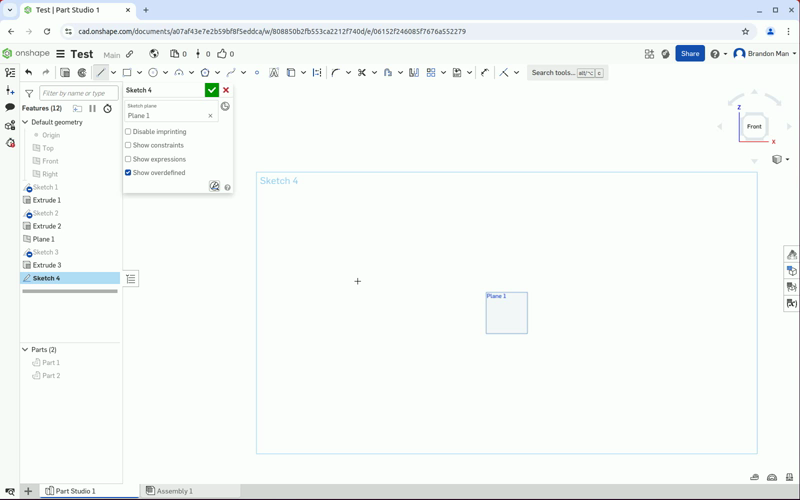
key_up(shift)
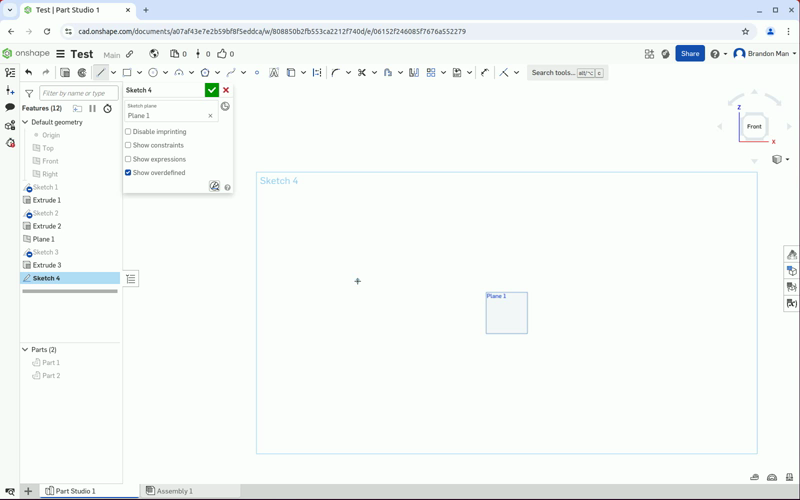
key_down(shift)
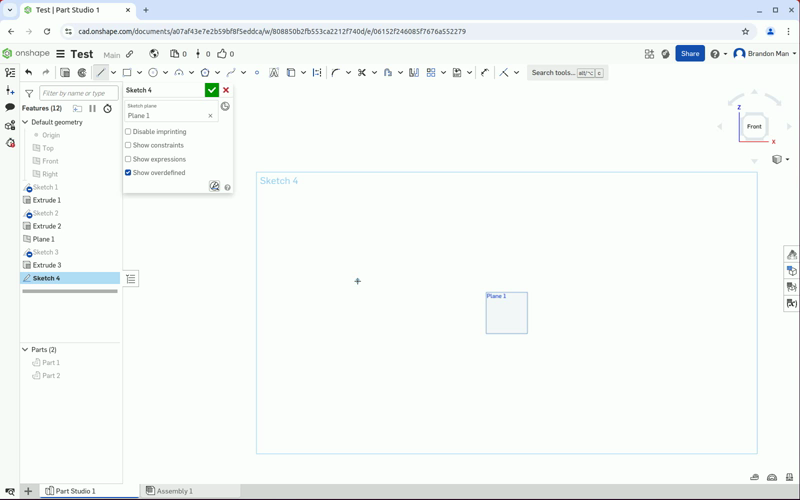
mouse_move(387, 280)
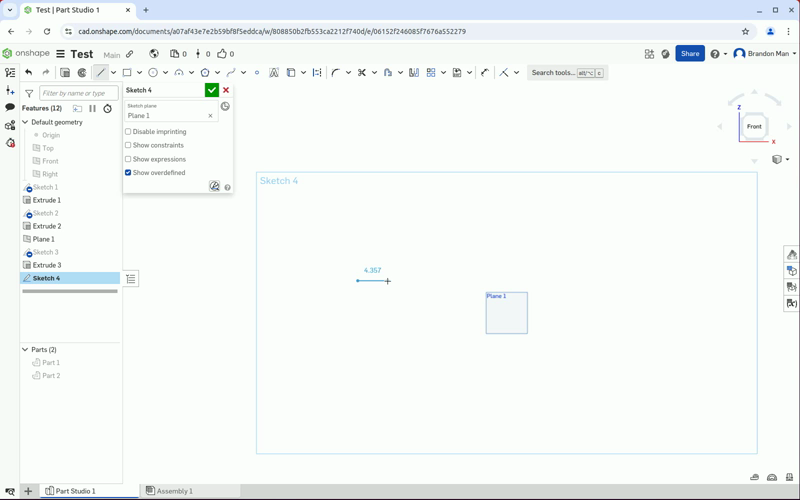
mouse_move(360, 280)
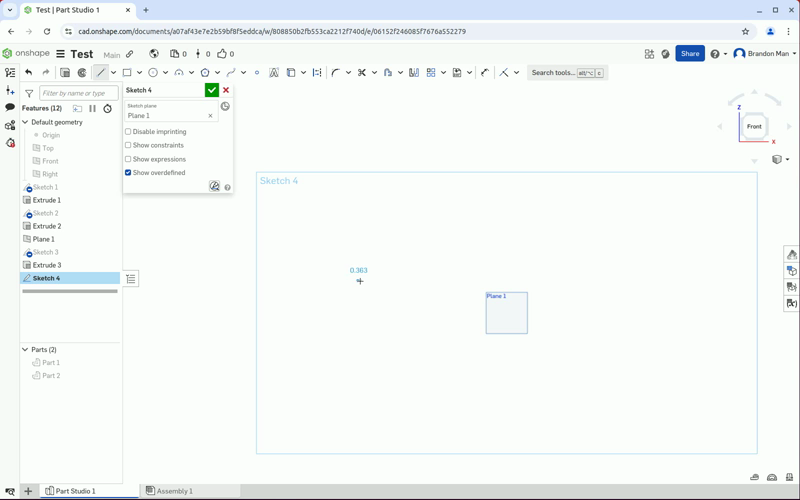
scroll(6)
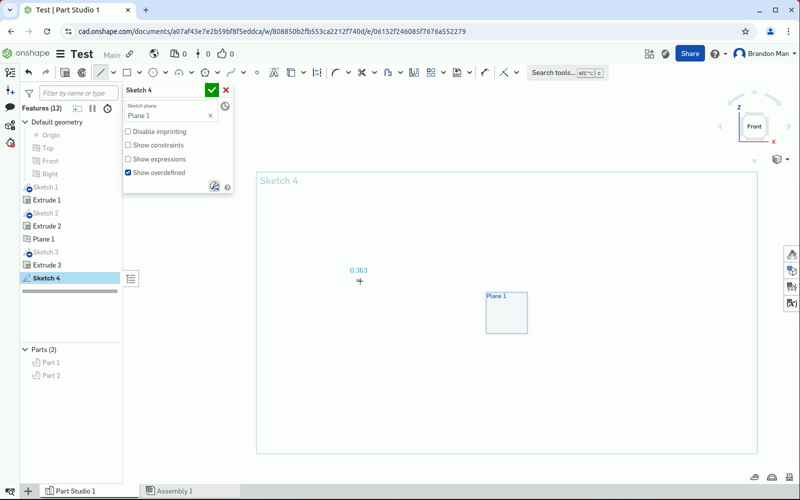
scroll(6)
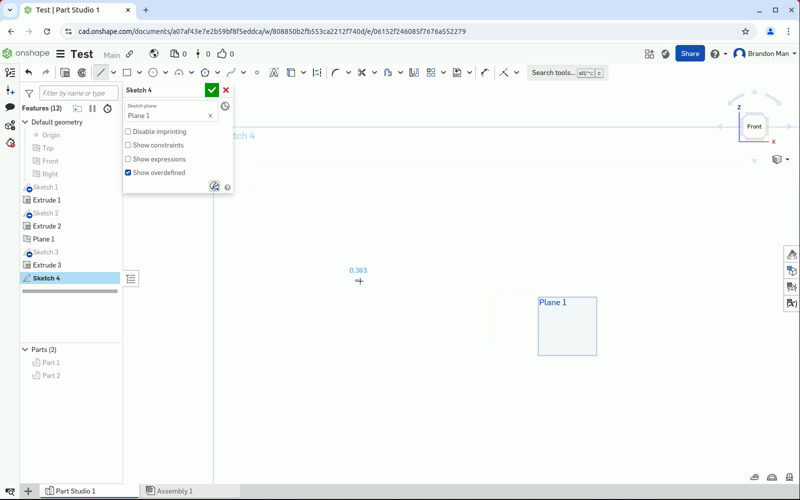
scroll(6)
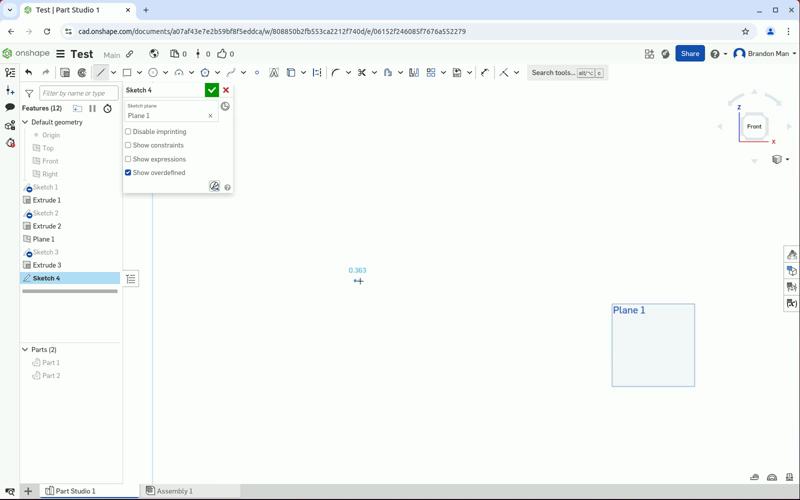
scroll(6)
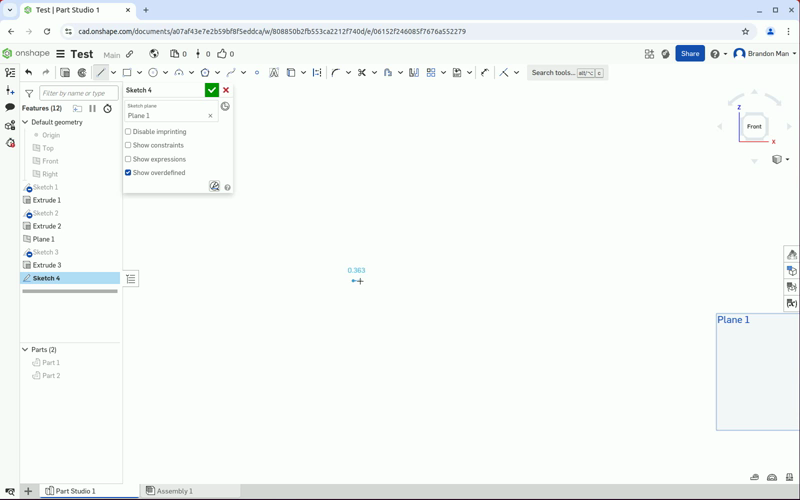
scroll(6)
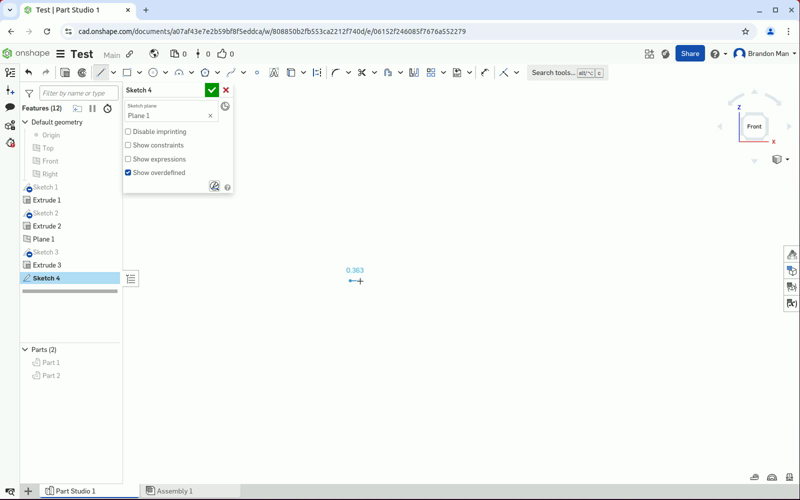
scroll(6)
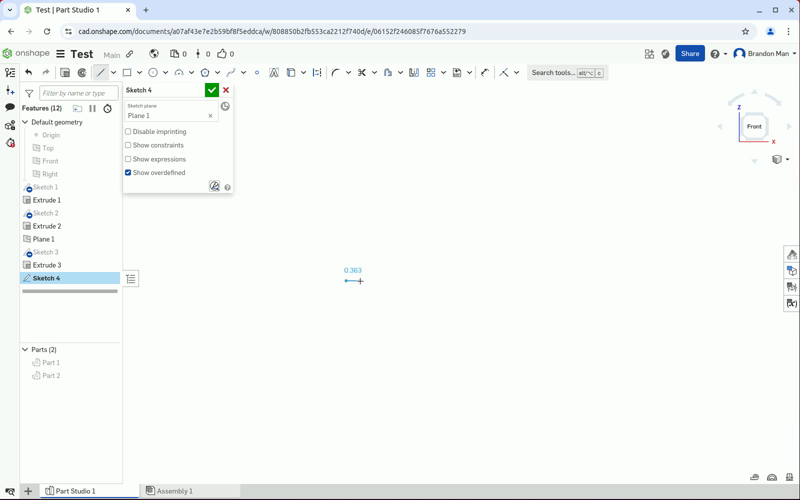
scroll(6)
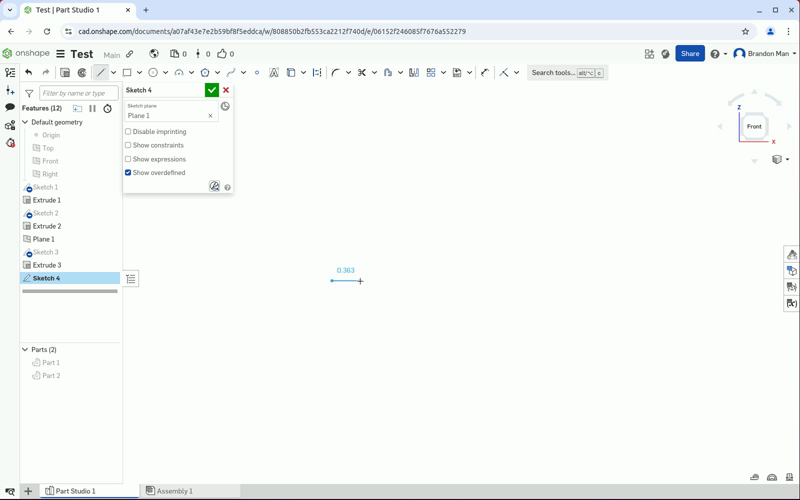
click(360, 280)
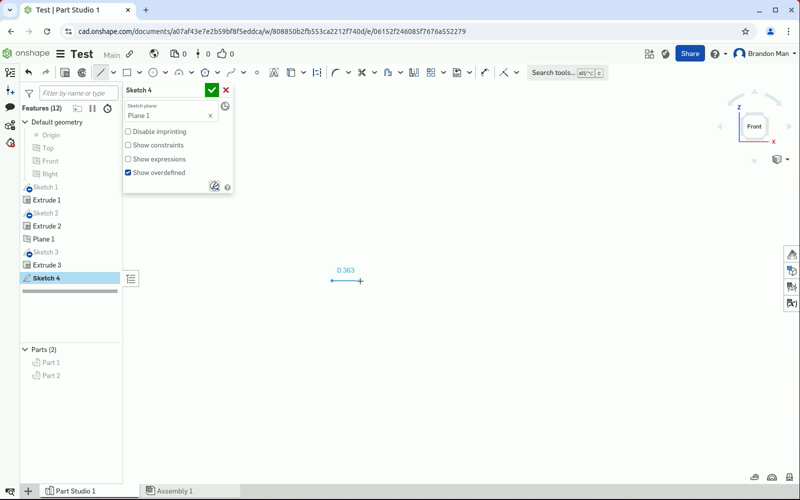
scroll(-6)
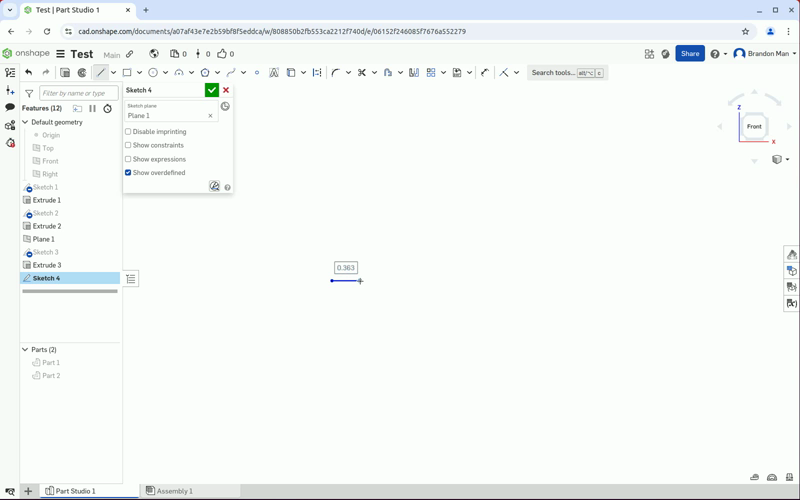
scroll(-6)
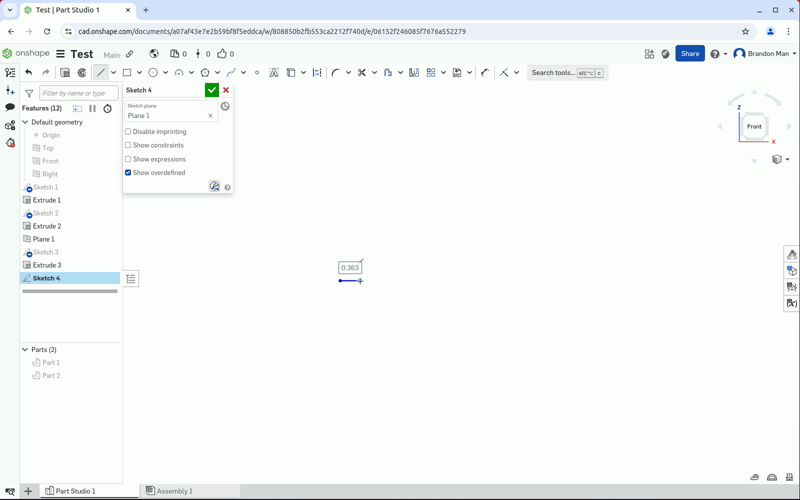
scroll(-6)
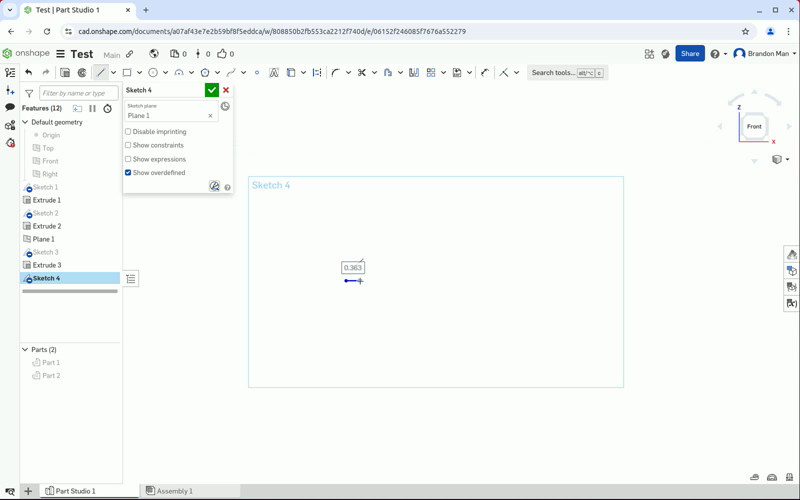
scroll(-6)
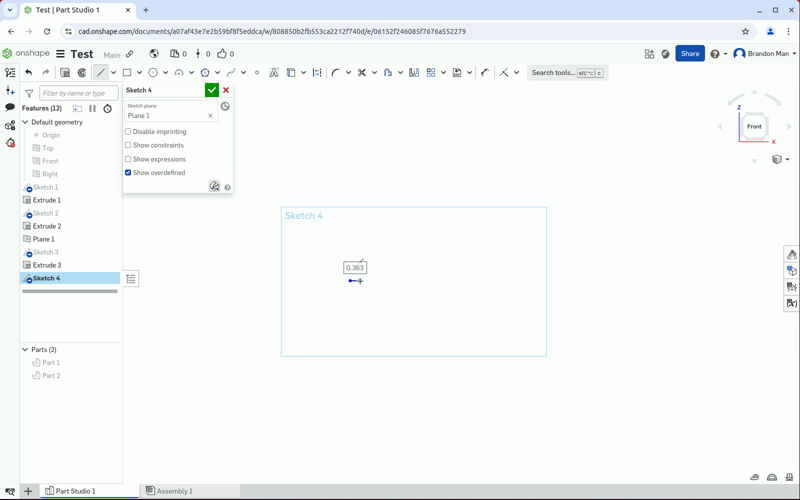
scroll(-6)
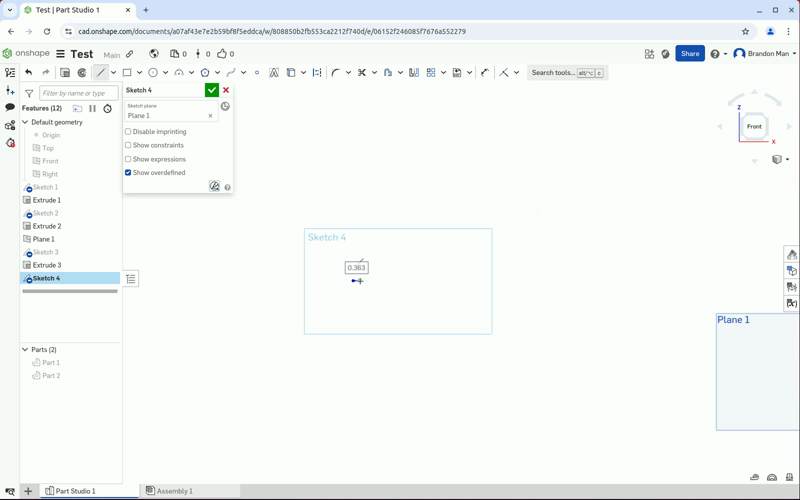
scroll(-6)
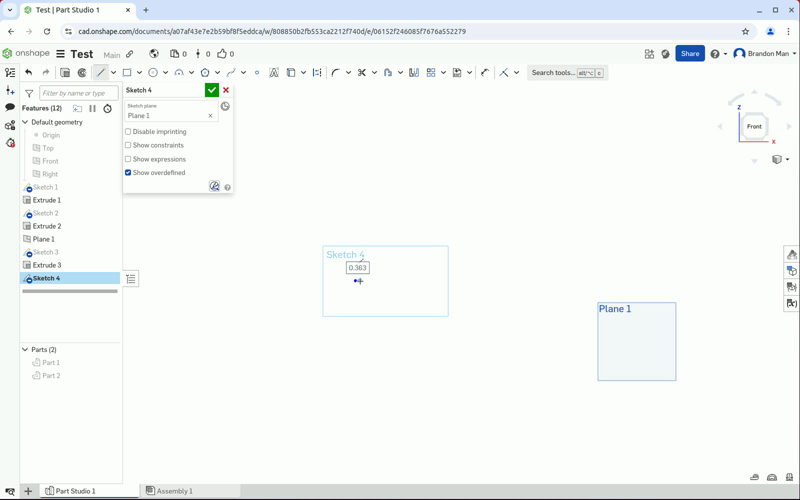
scroll(-6)
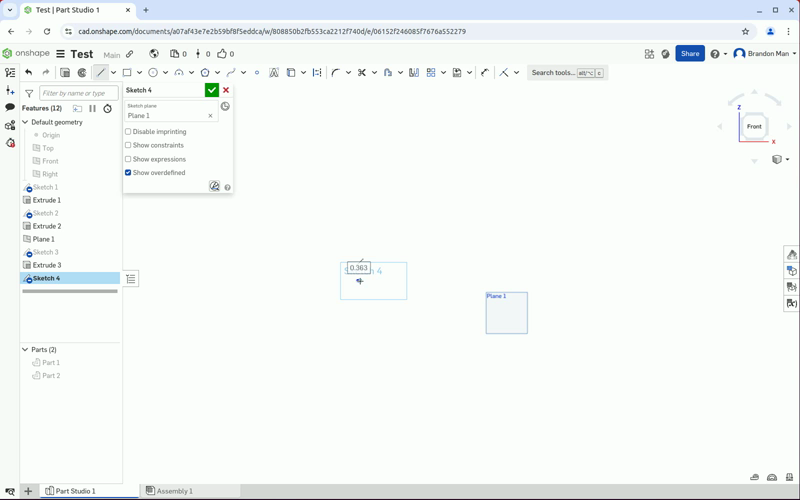
key_up(shift)
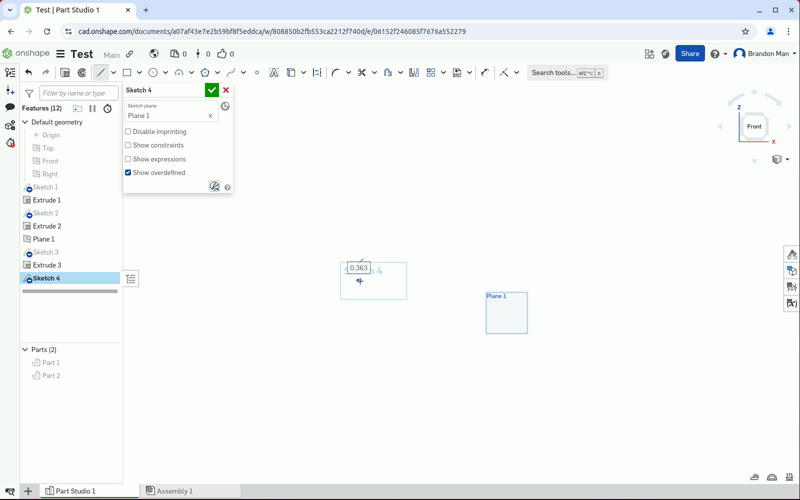
key_down(shift)
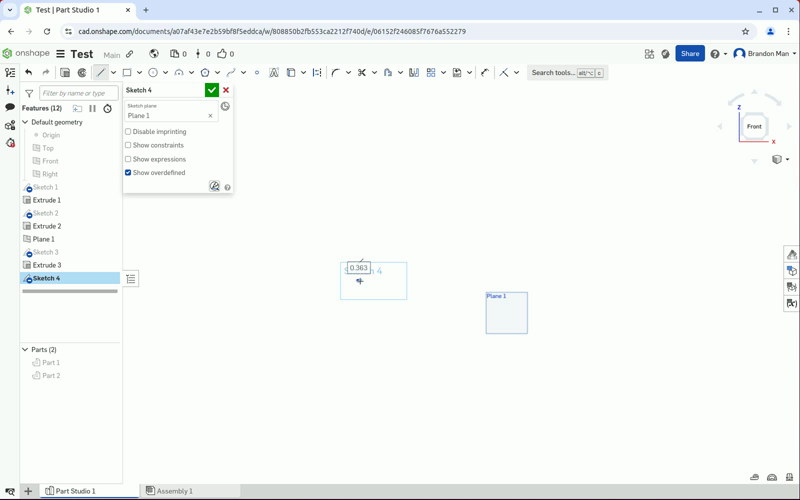
mouse_move(390, 280)
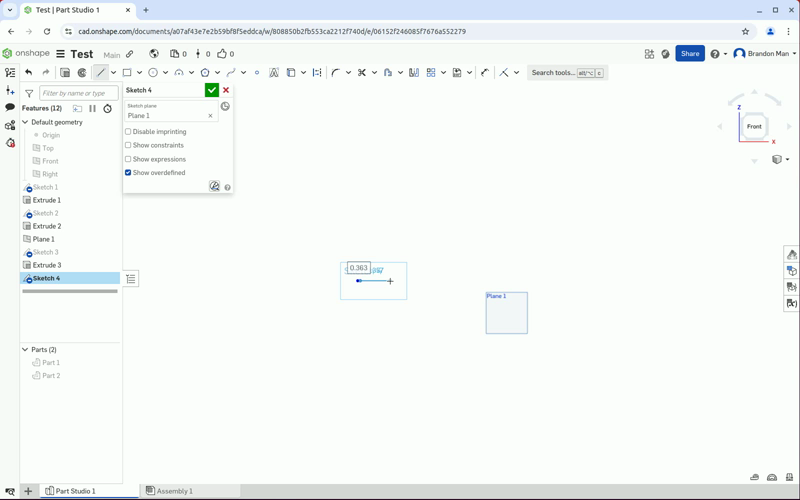
mouse_move(360, 256)
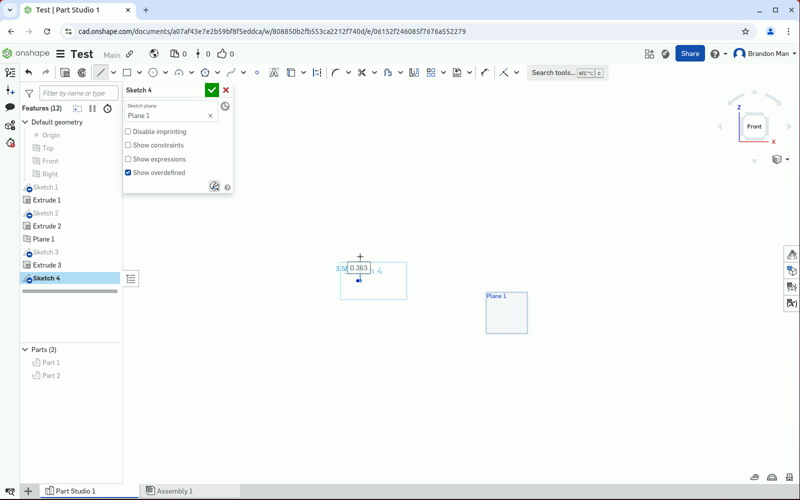
click(360, 256)
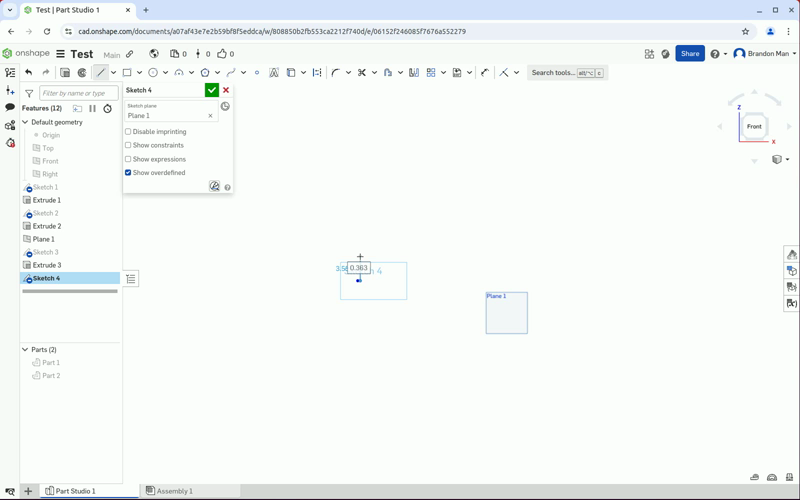
key_up(shift)
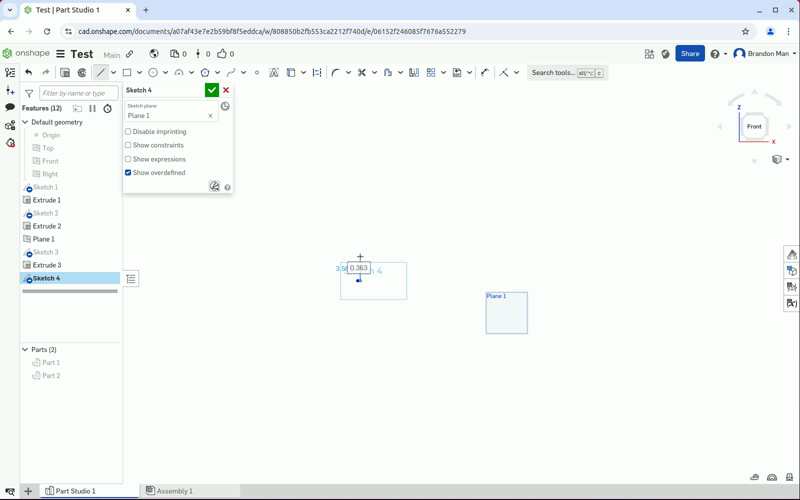
key_down(shift)
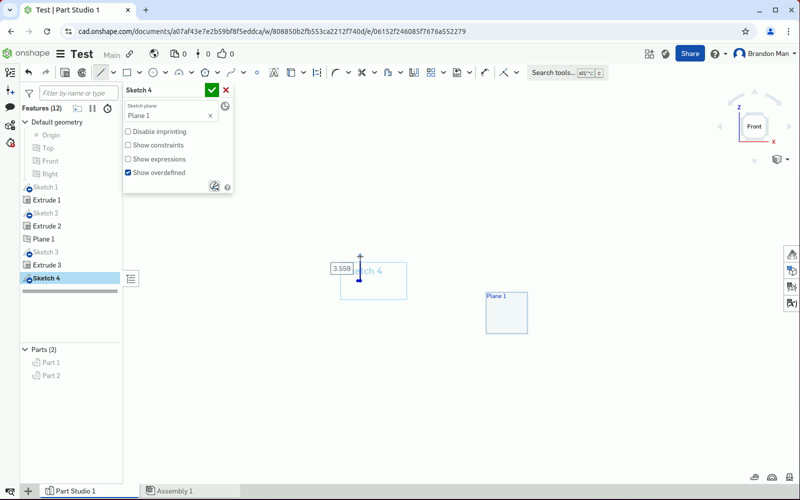
mouse_move(390, 256)
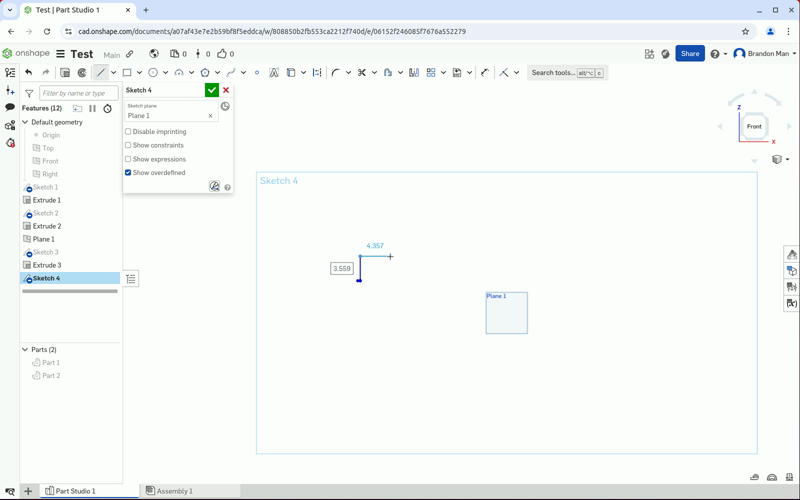
mouse_move(357, 256)
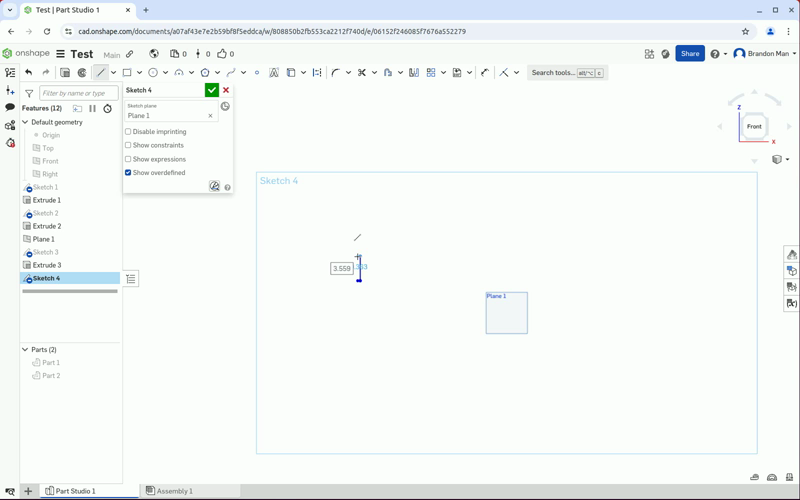
scroll(6)
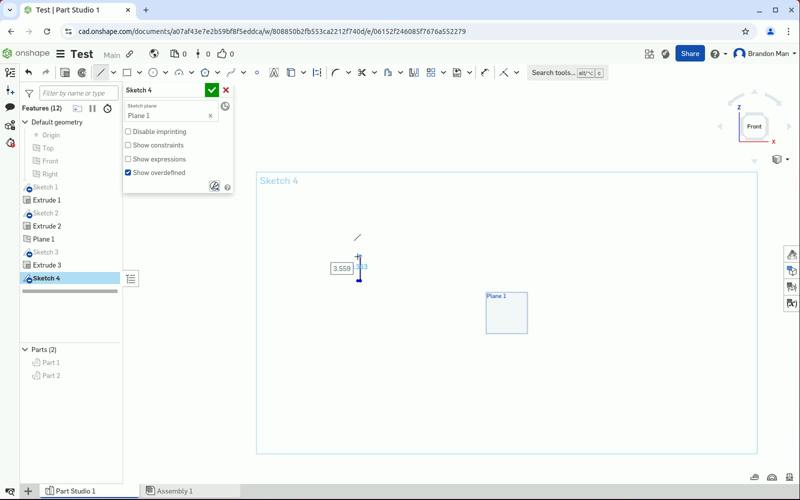
scroll(6)
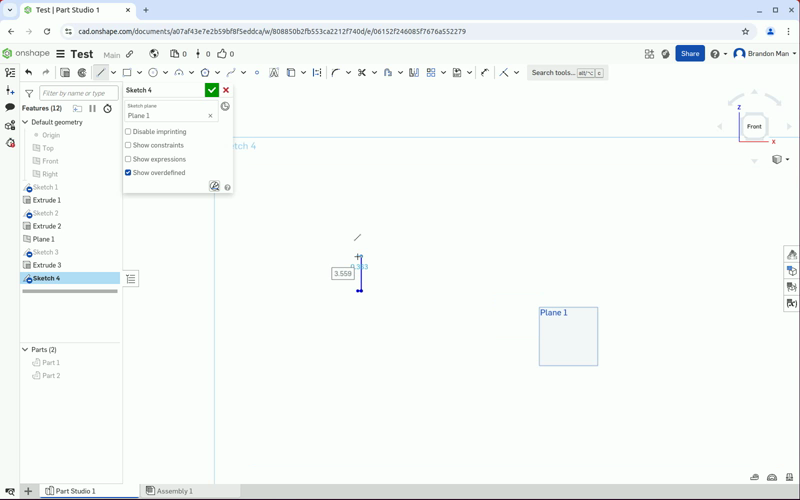
scroll(6)
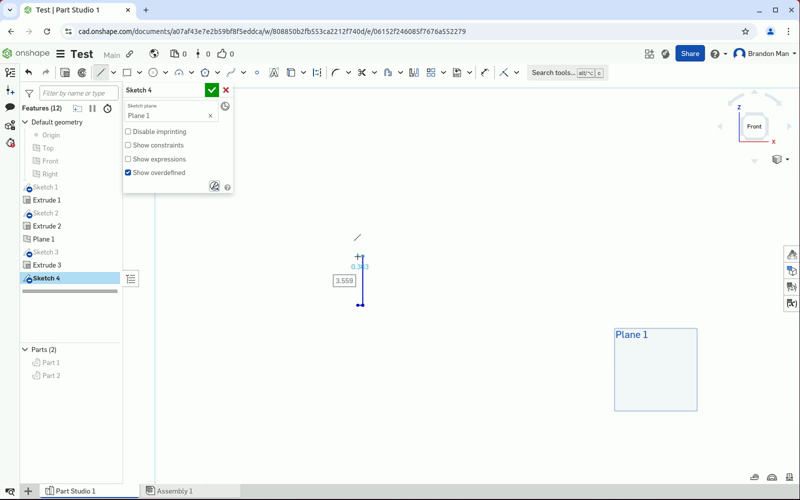
scroll(6)
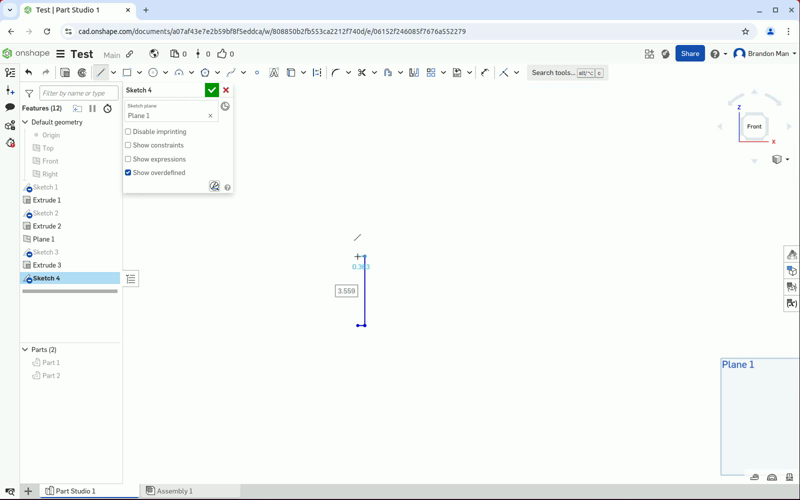
scroll(6)
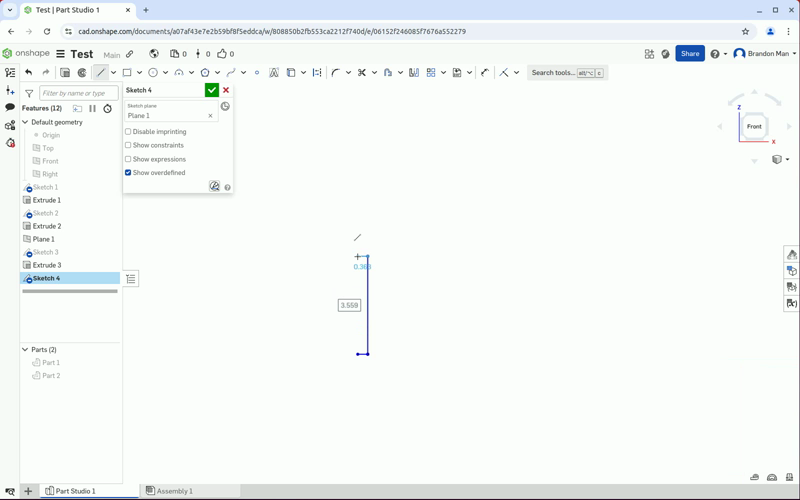
scroll(6)
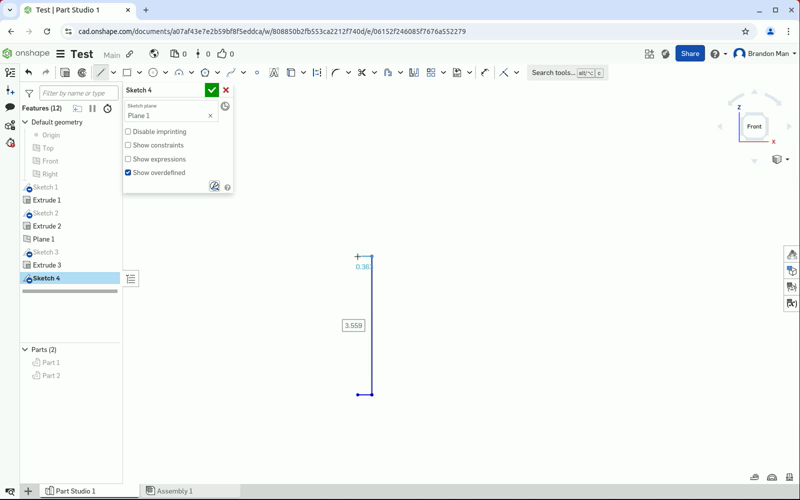
scroll(6)
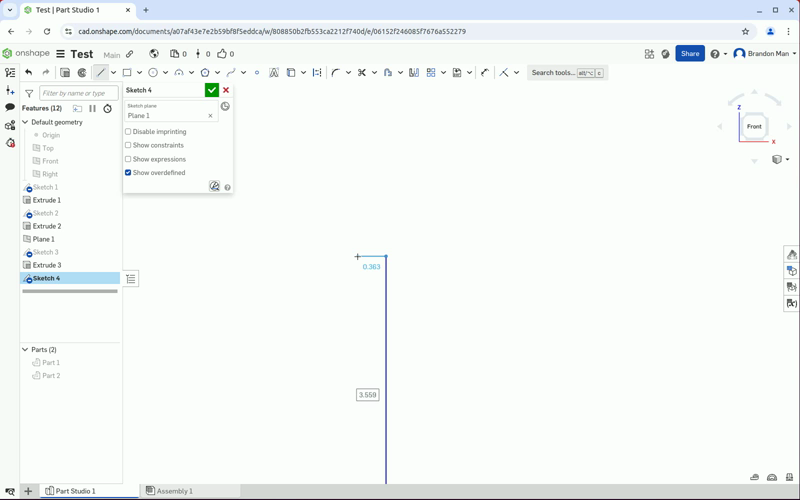
click(357, 256)
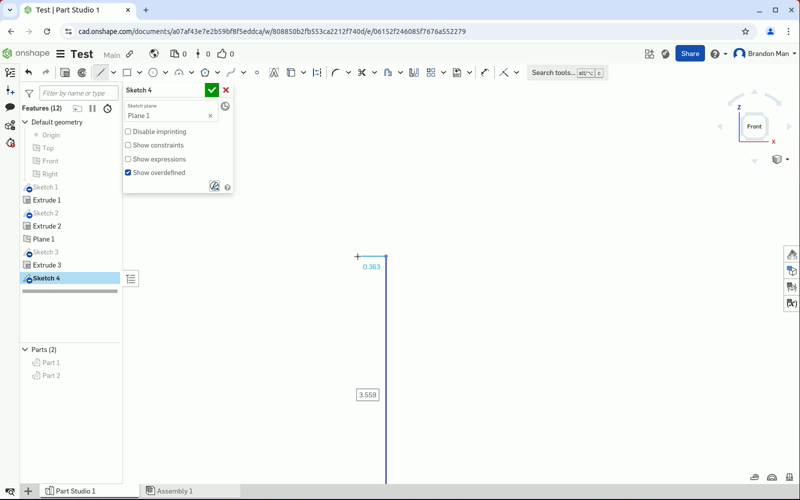
scroll(-6)
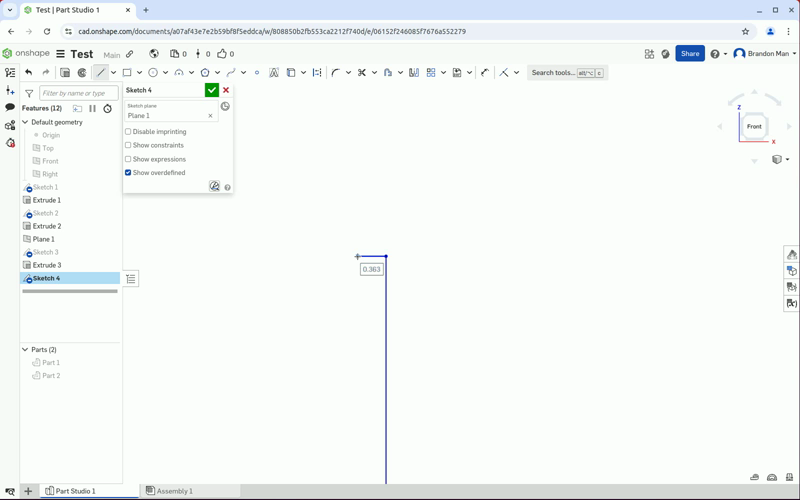
scroll(-6)
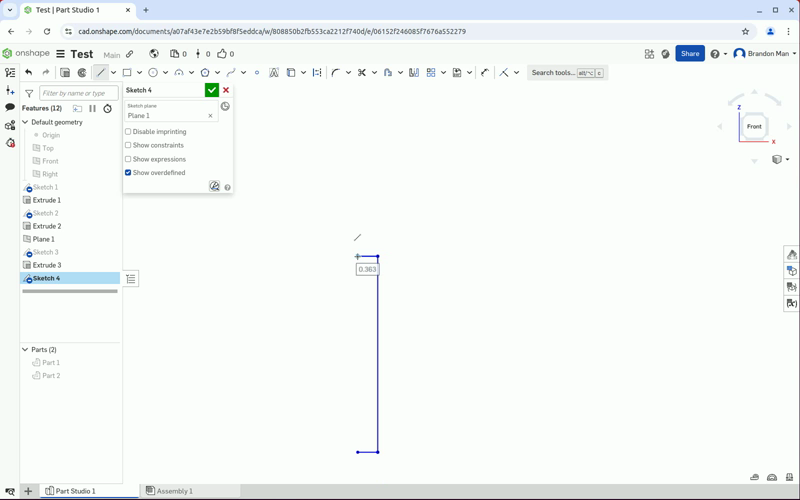
scroll(-6)
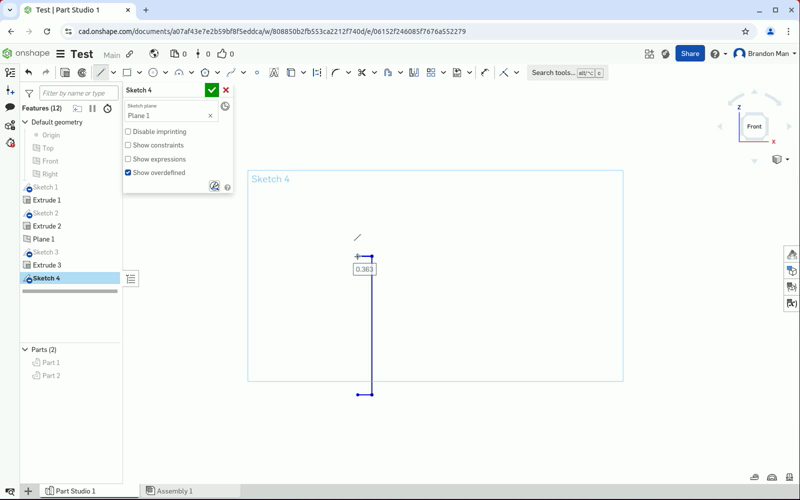
scroll(-6)
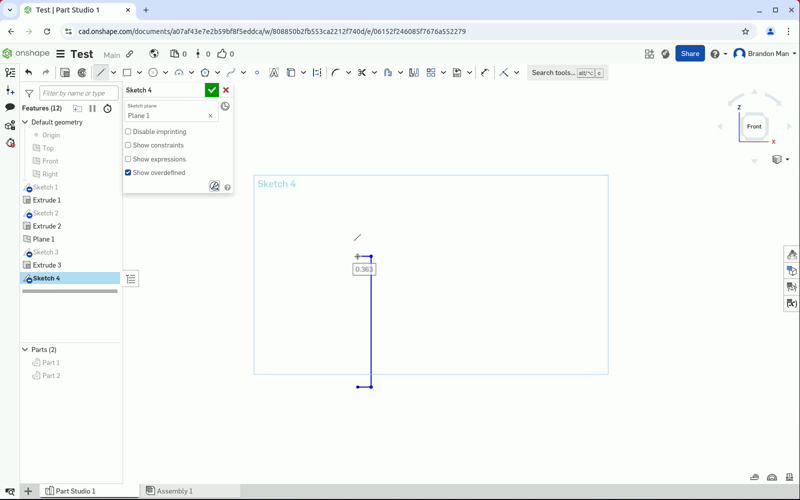
scroll(-6)
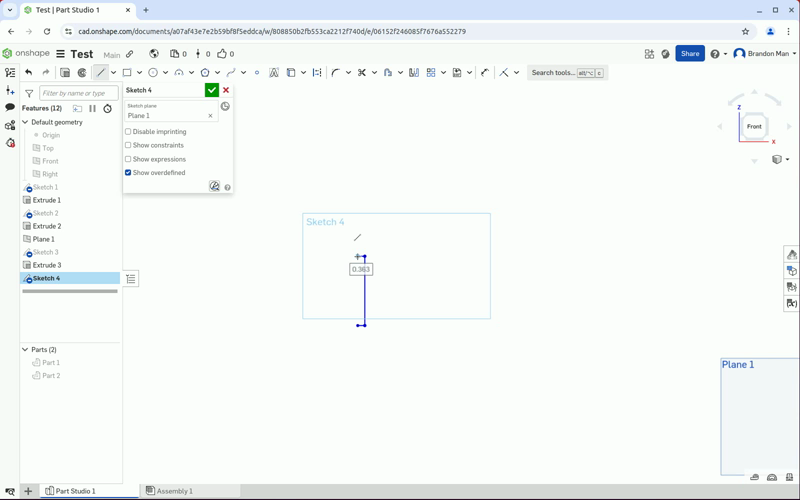
scroll(-6)
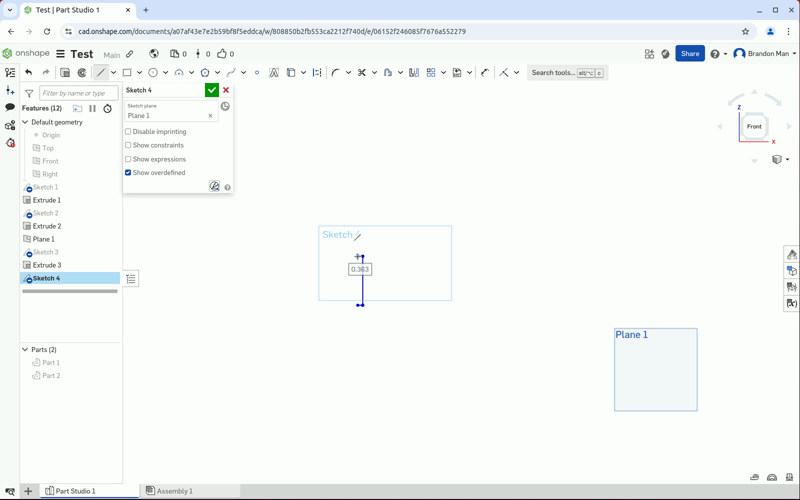
scroll(-6)
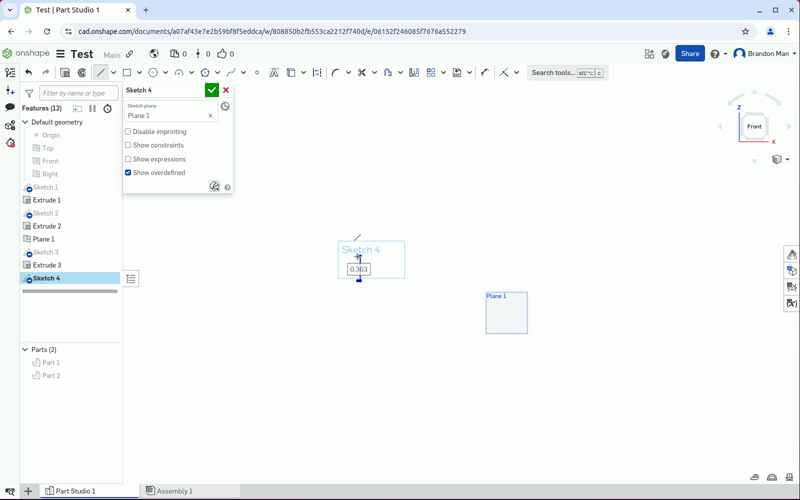
key_up(shift)
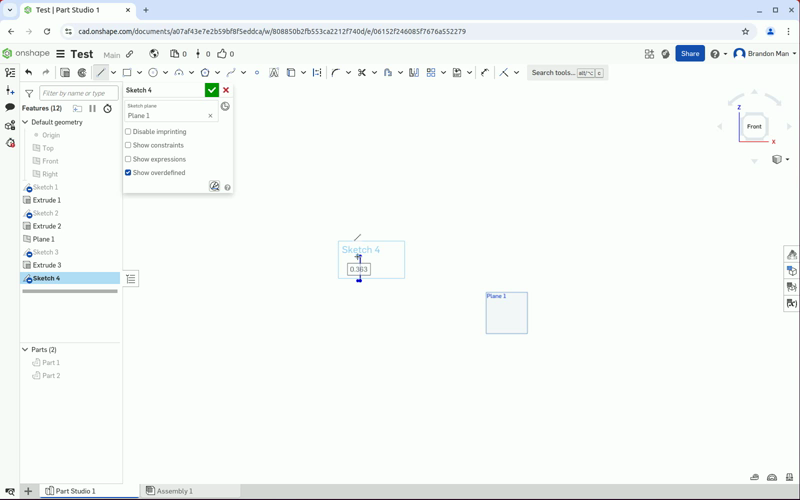
mouse_move(387, 256)
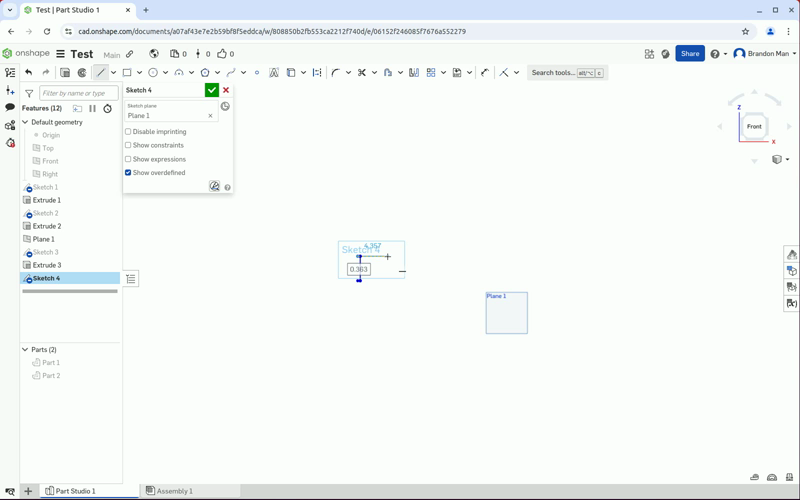
key_down(shift)
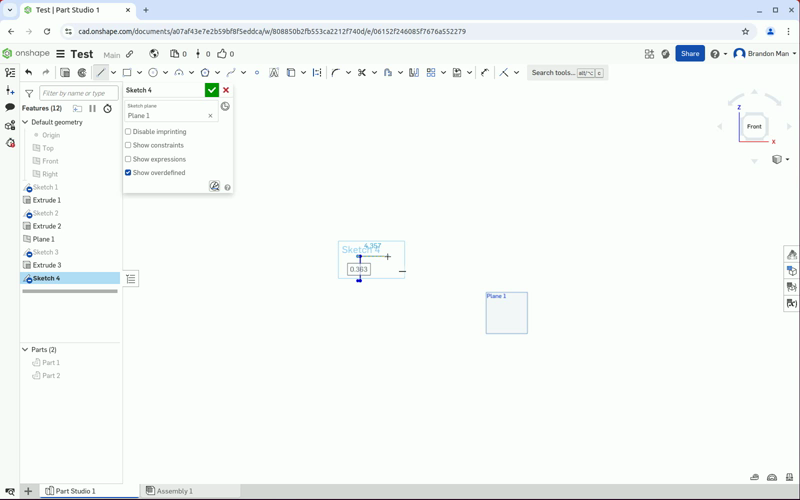
mouse_move(357, 280)
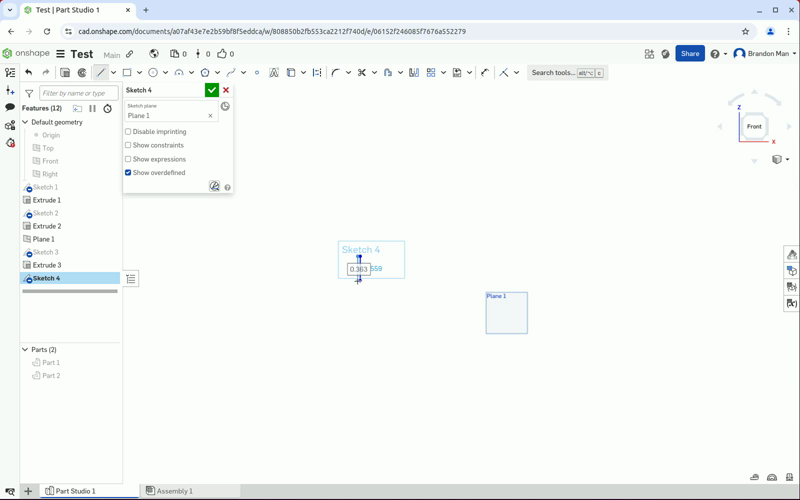
scroll(6)
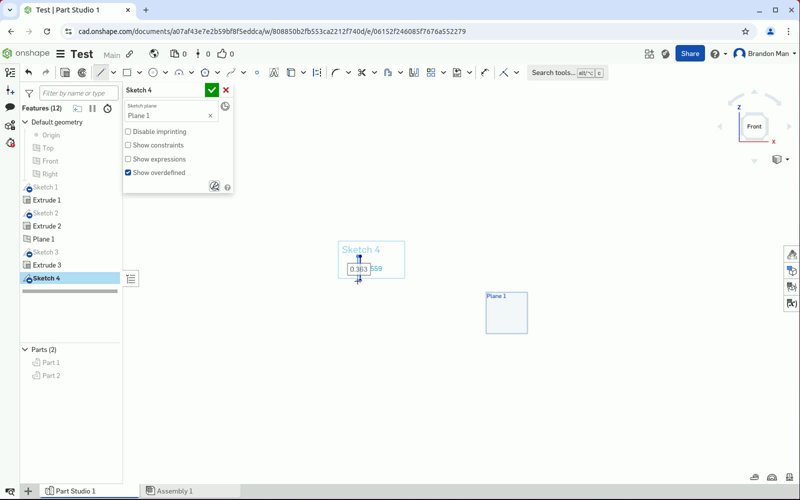
scroll(6)
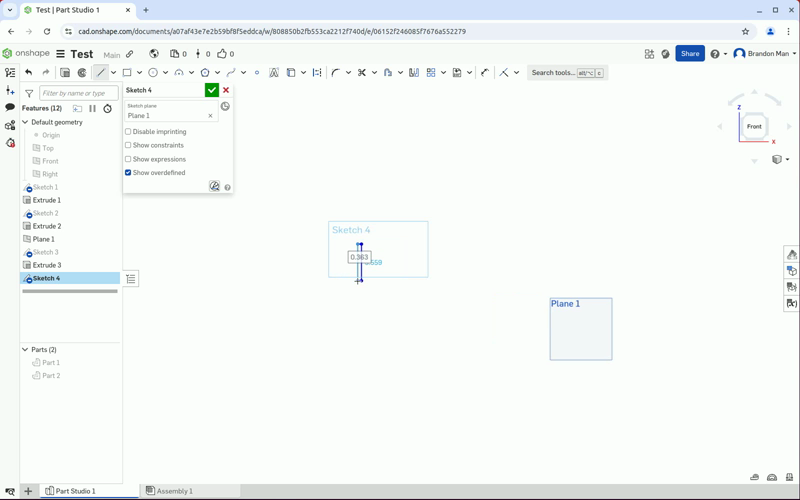
scroll(6)
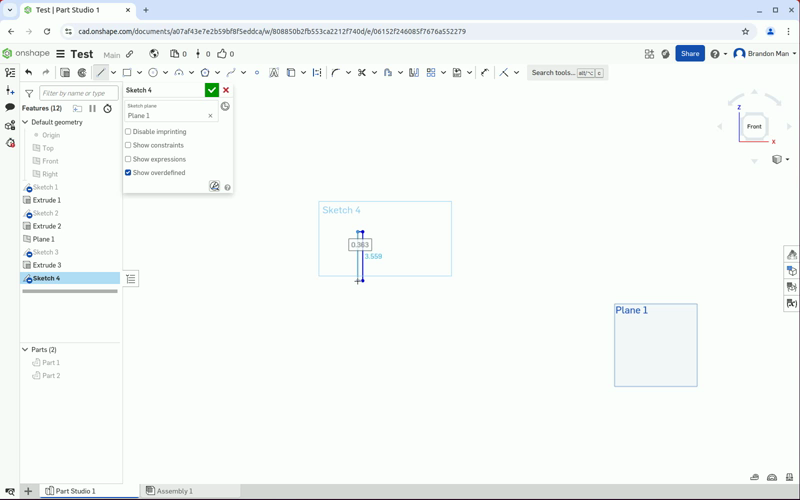
scroll(6)
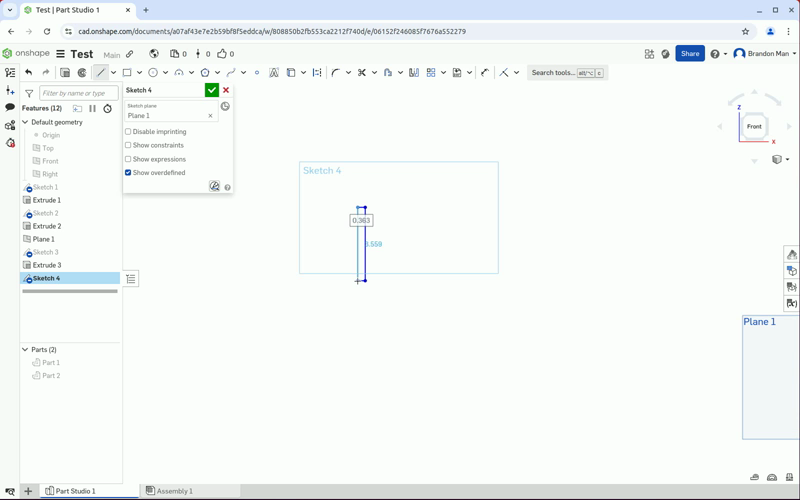
scroll(6)
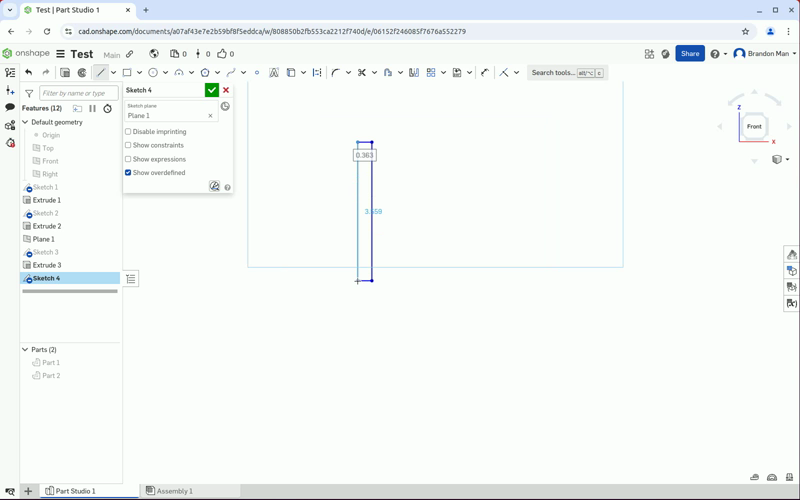
scroll(6)
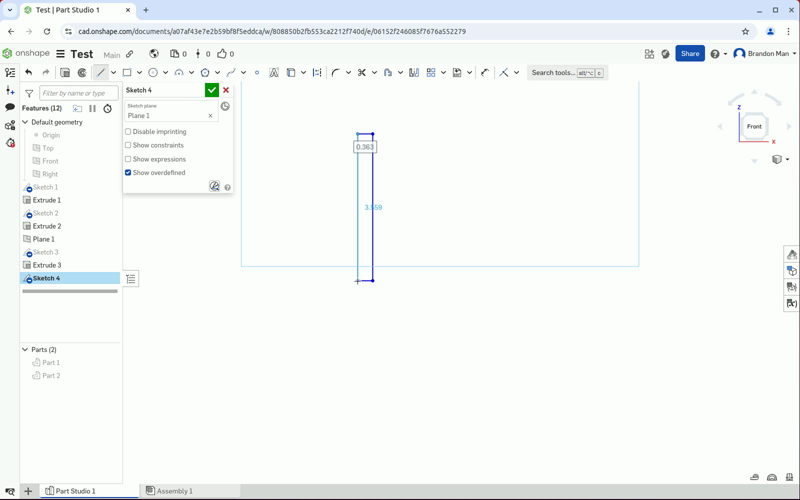
scroll(6)
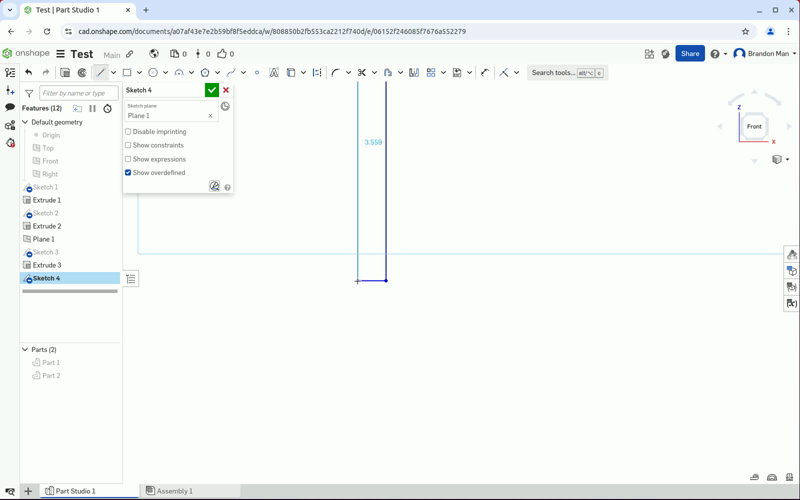
key_up(shift)
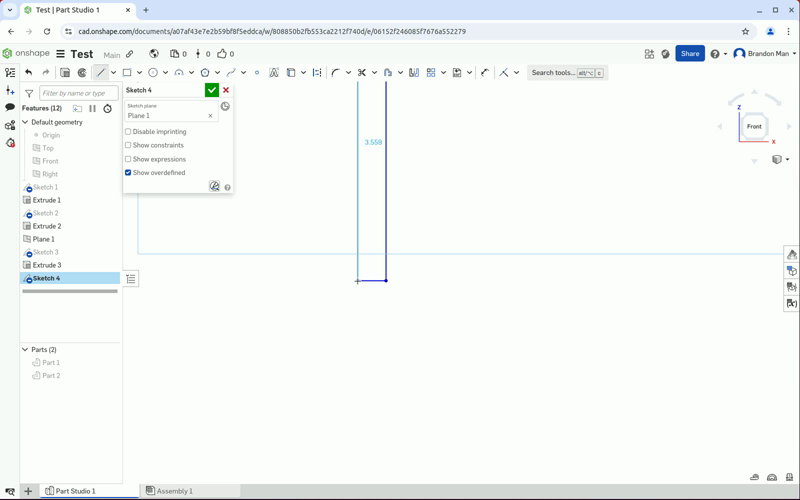
click(357, 280)
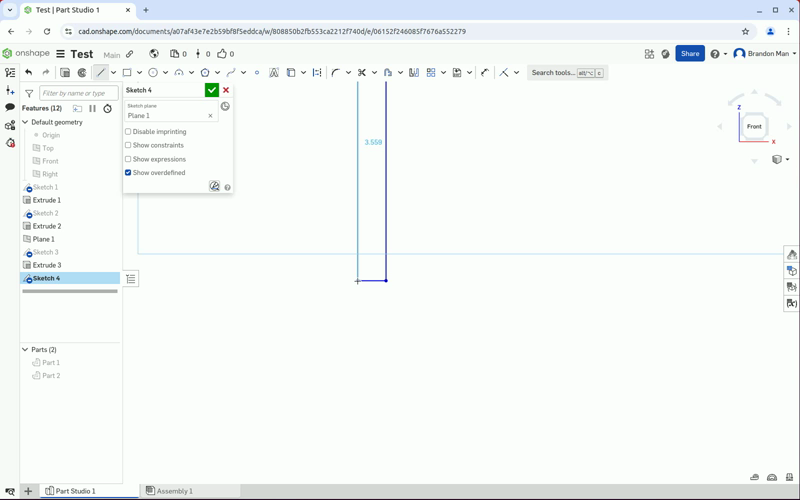
scroll(-6)
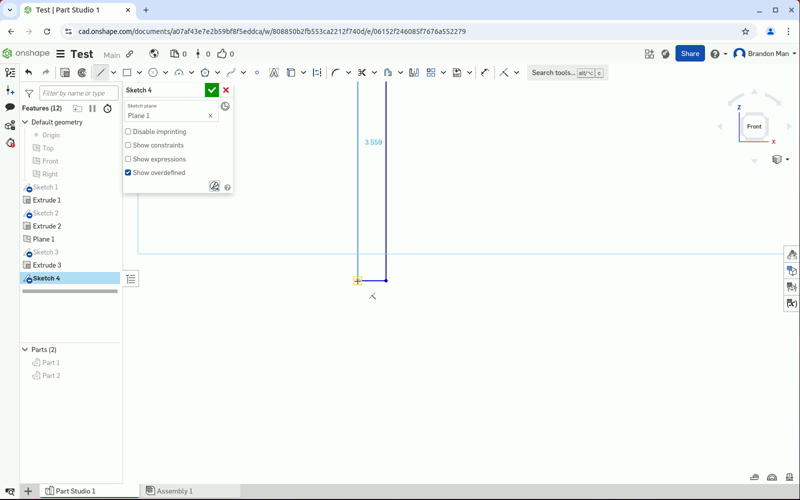
scroll(-6)
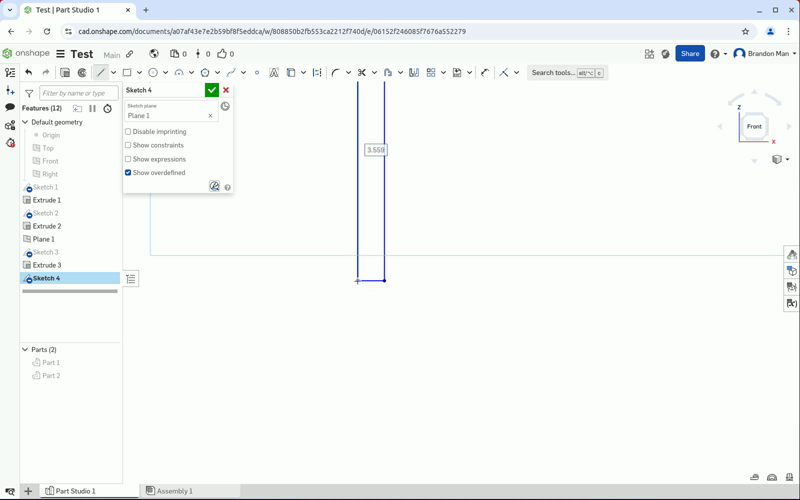
scroll(-6)
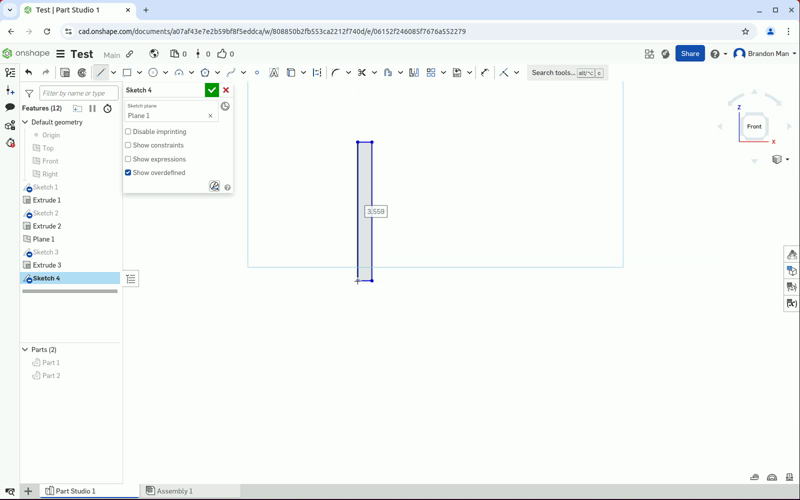
scroll(-6)
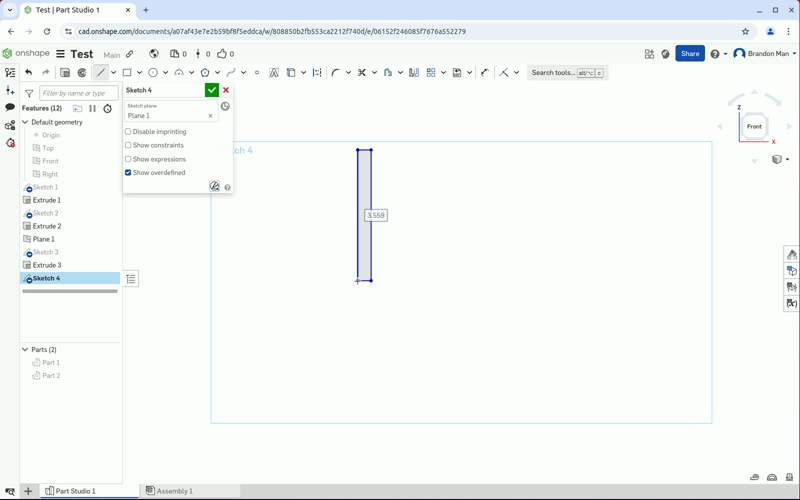
scroll(-6)
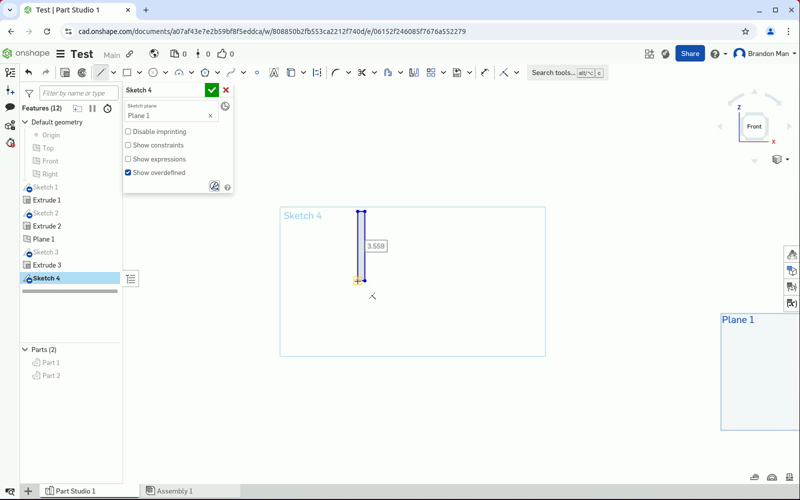
scroll(-6)
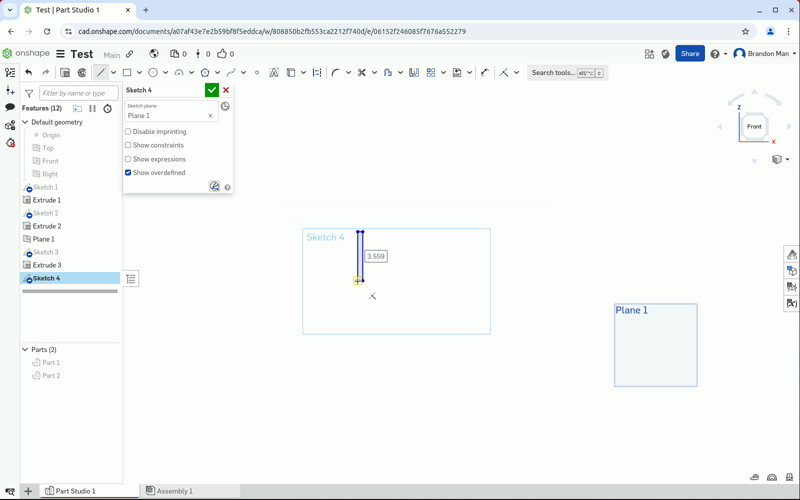
scroll(-6)
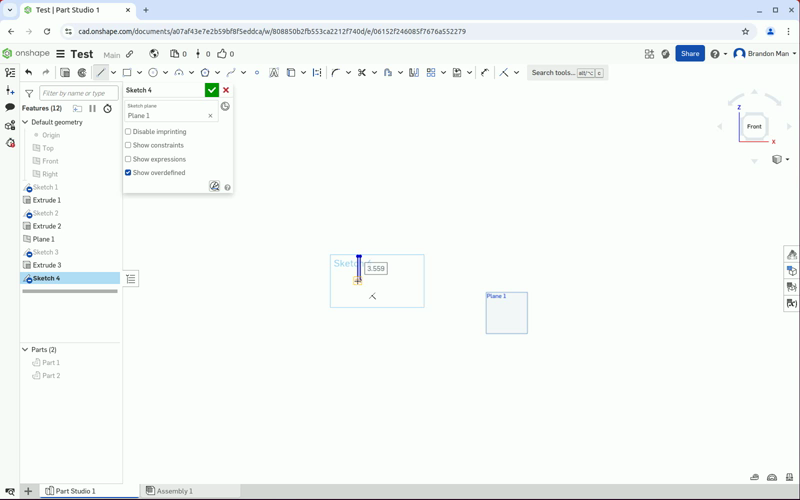
key(esc)
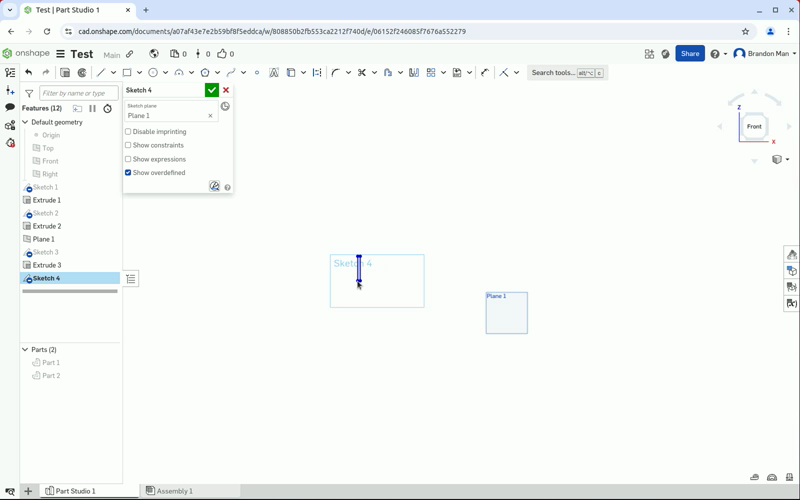
mouse_move(358, 259)
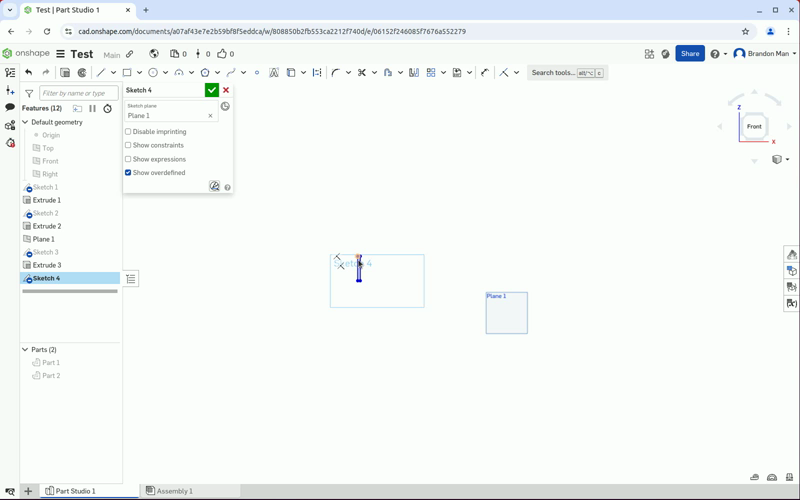
scroll(6)
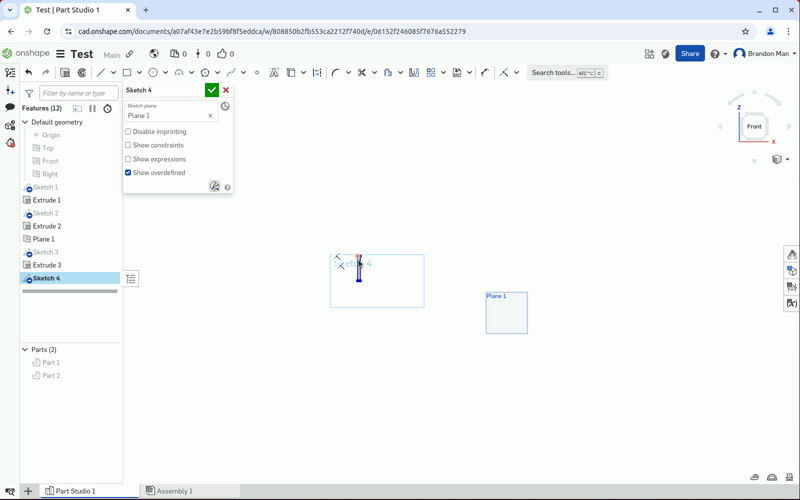
scroll(6)
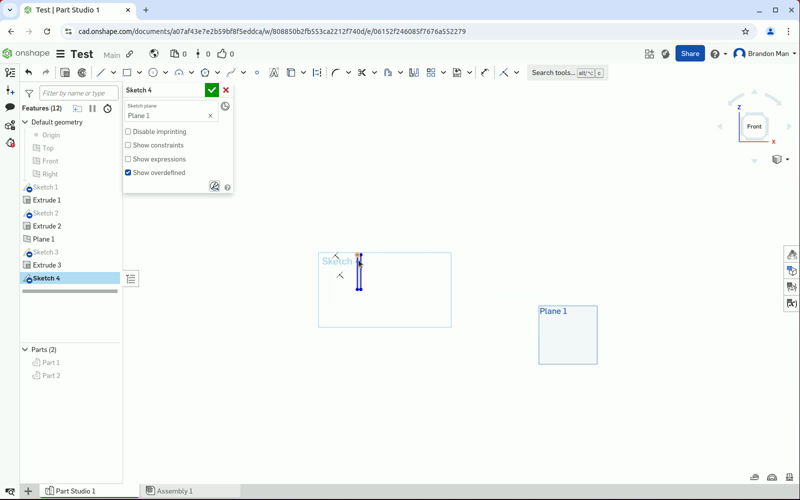
scroll(6)
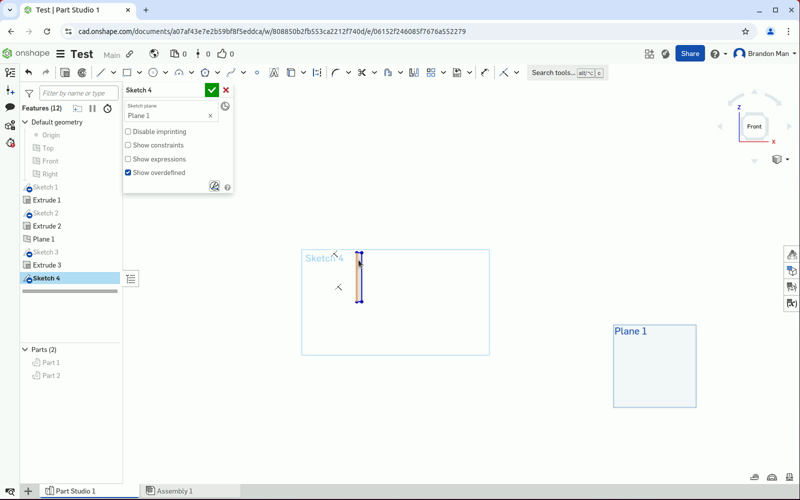
scroll(6)
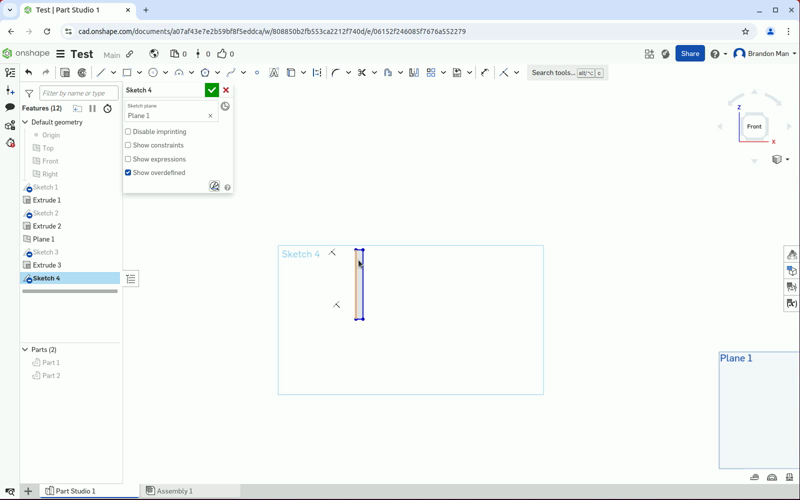
scroll(6)
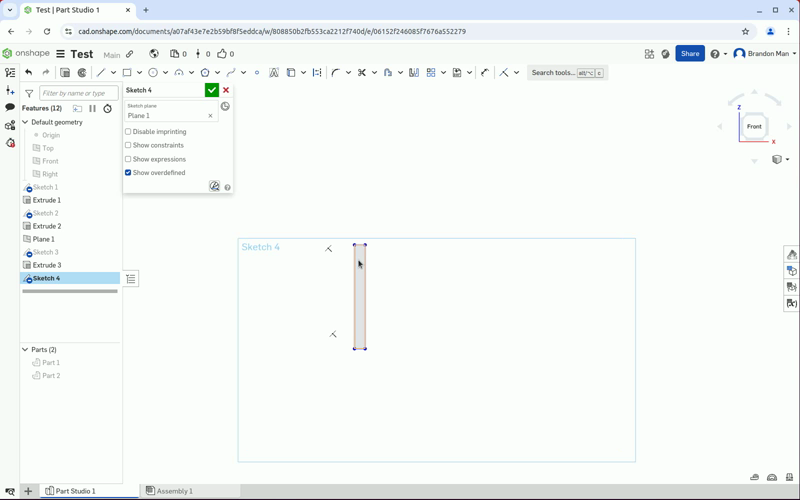
scroll(6)
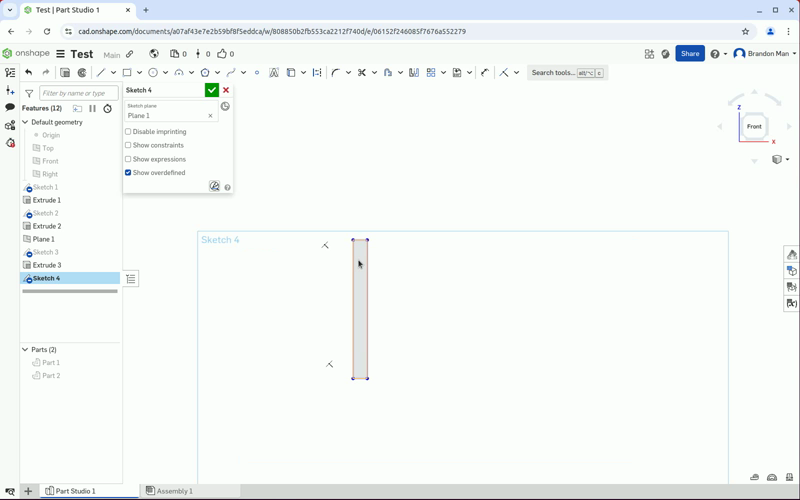
scroll(6)
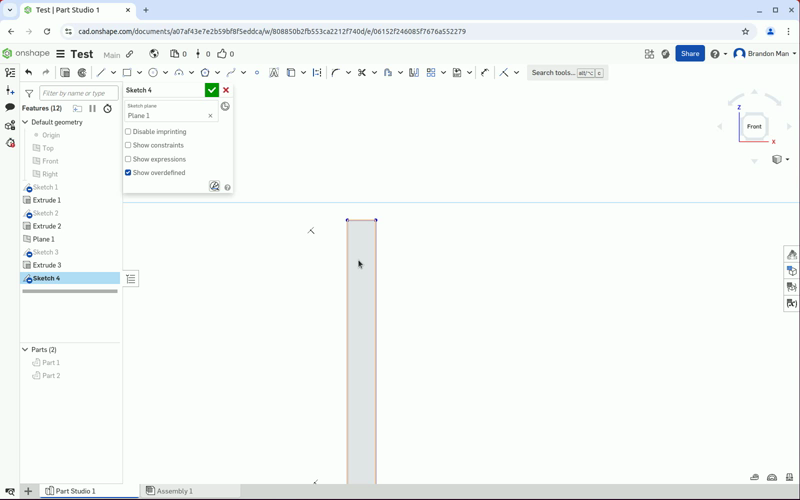
click(358, 259)
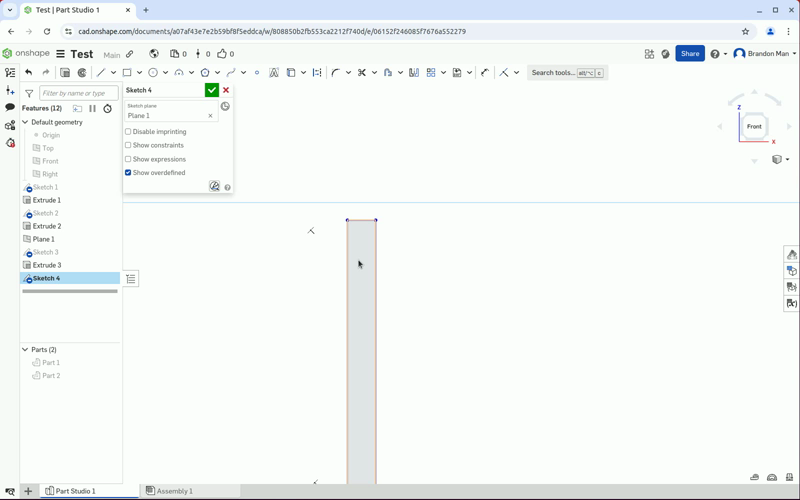
scroll(-6)
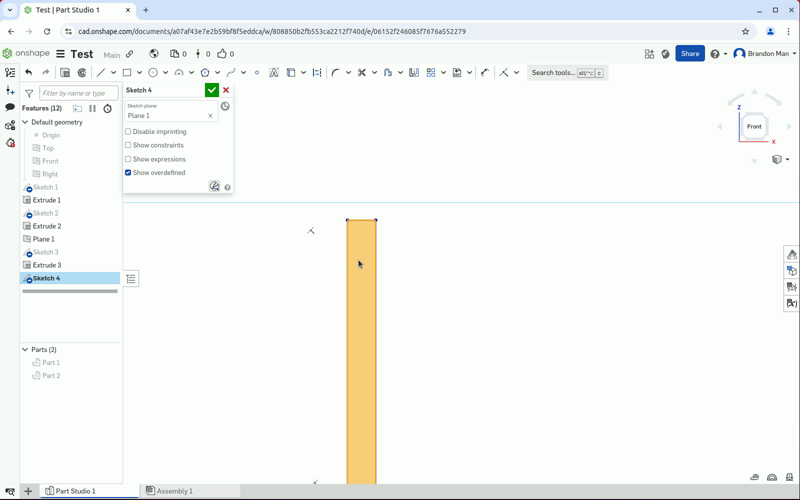
scroll(-6)
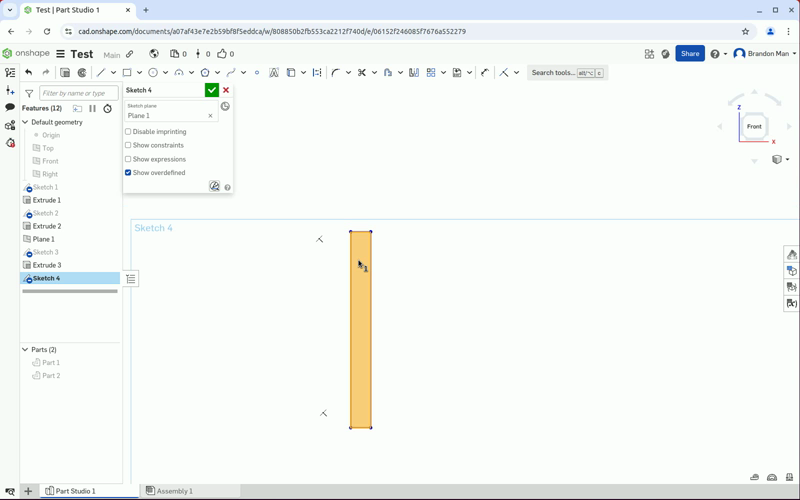
scroll(-6)
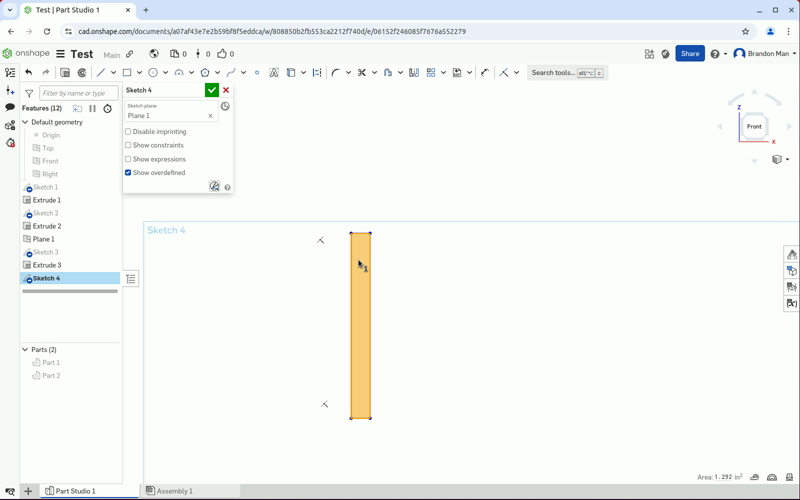
scroll(-6)
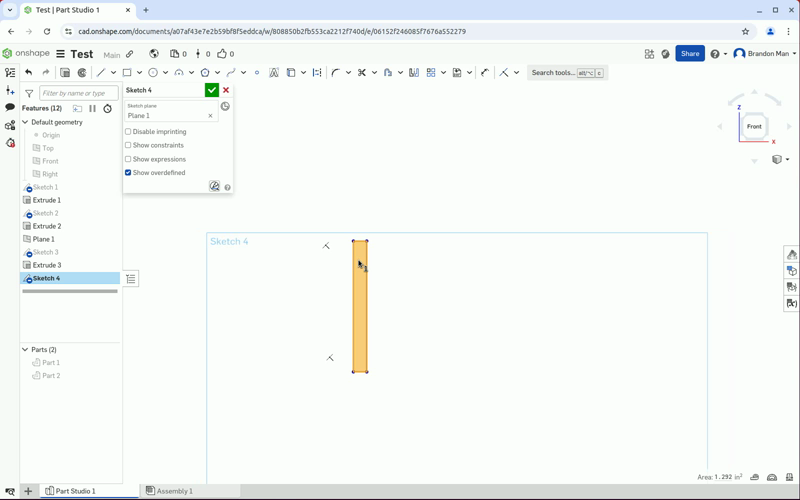
scroll(-6)
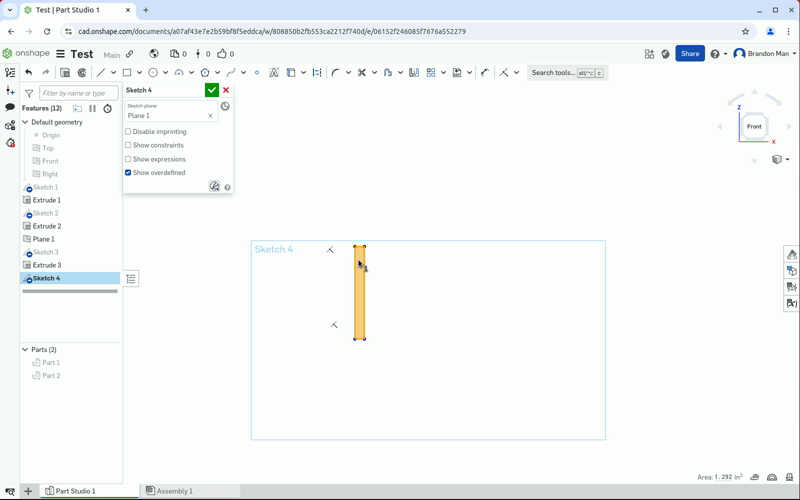
scroll(-6)
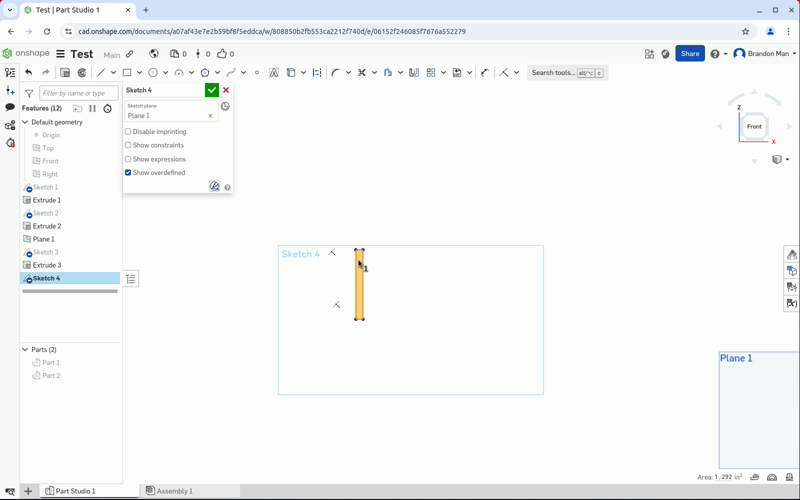
scroll(-6)
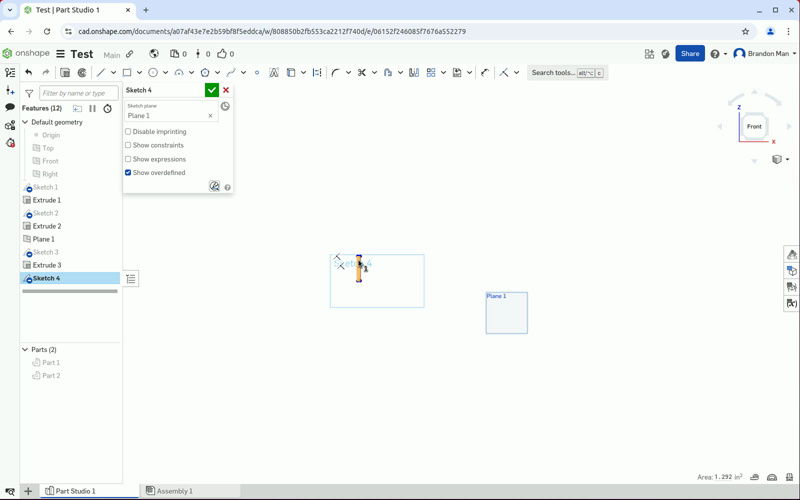
mouse_move(73, 352)
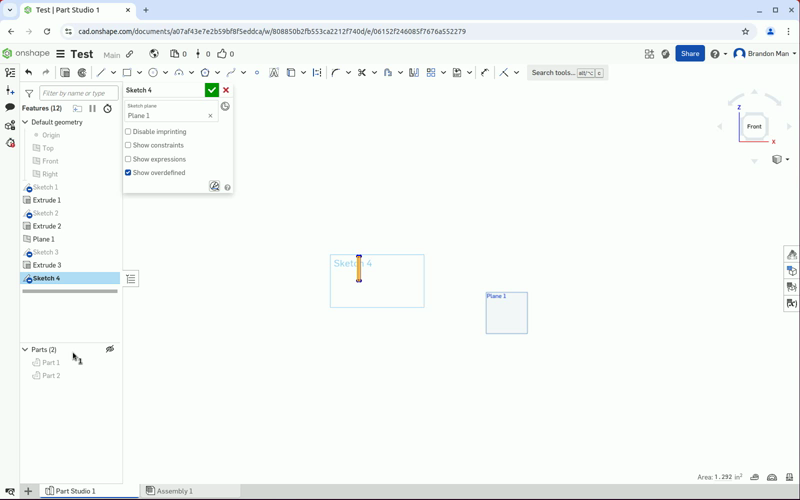
key(shift+y)
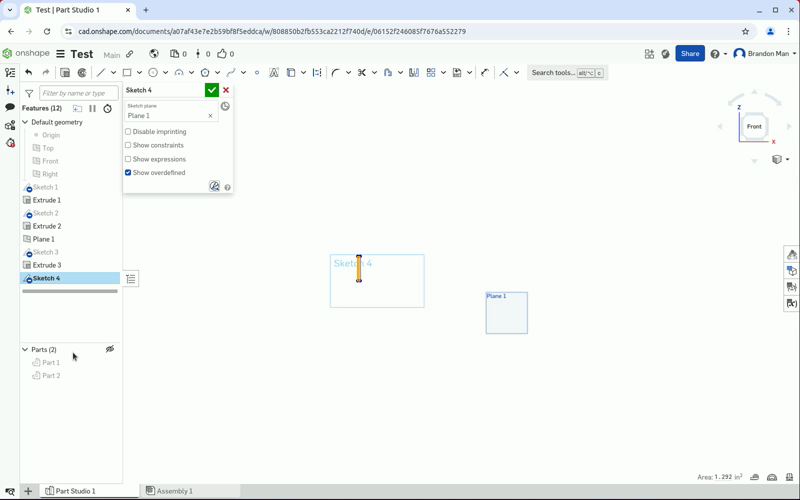
key(shift+e)
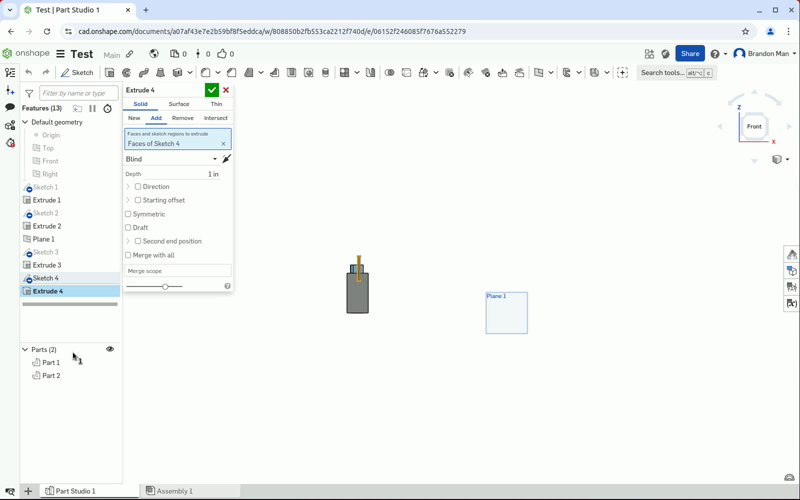
mouse_move(143, 106)
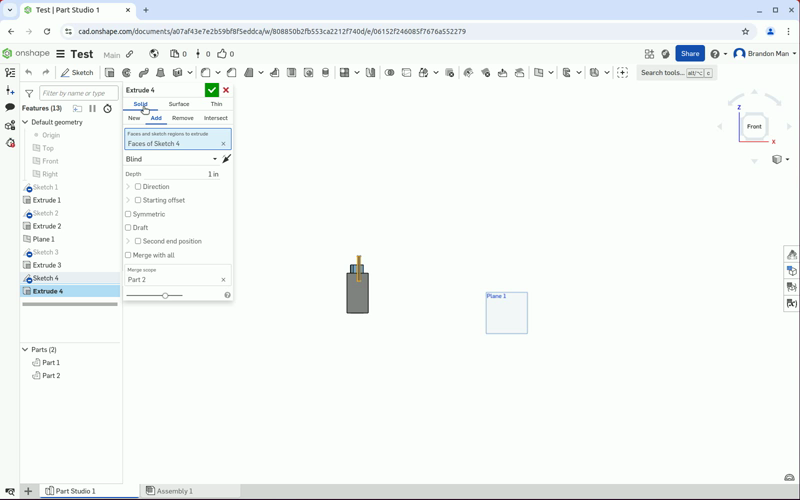
click(143, 106)
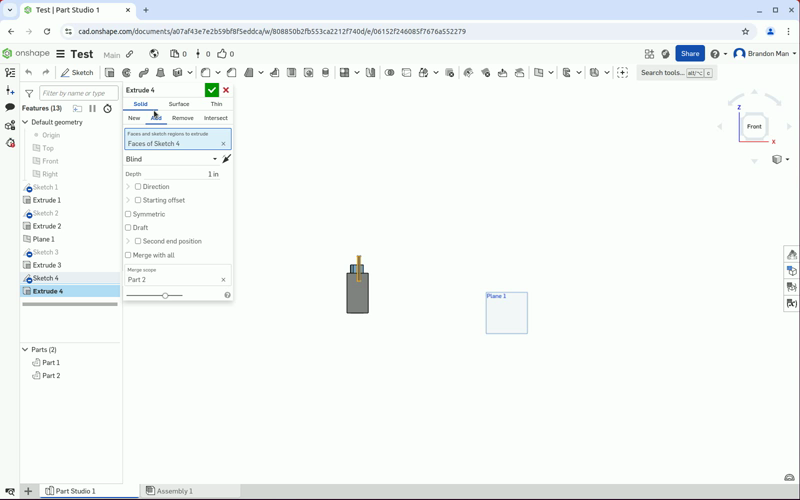
mouse_move(186, 120)
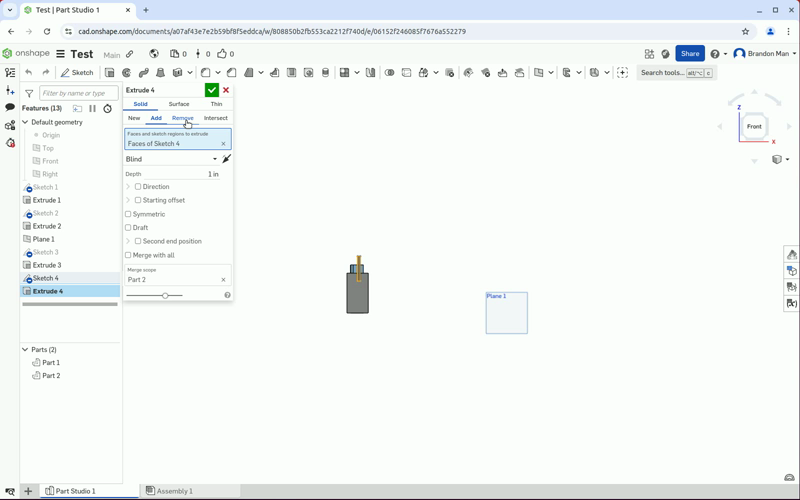
click(186, 120)
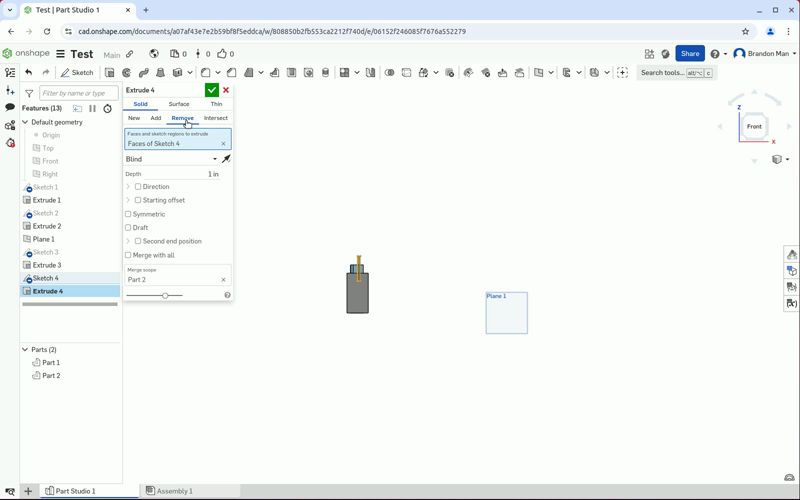
key(tab, 4)
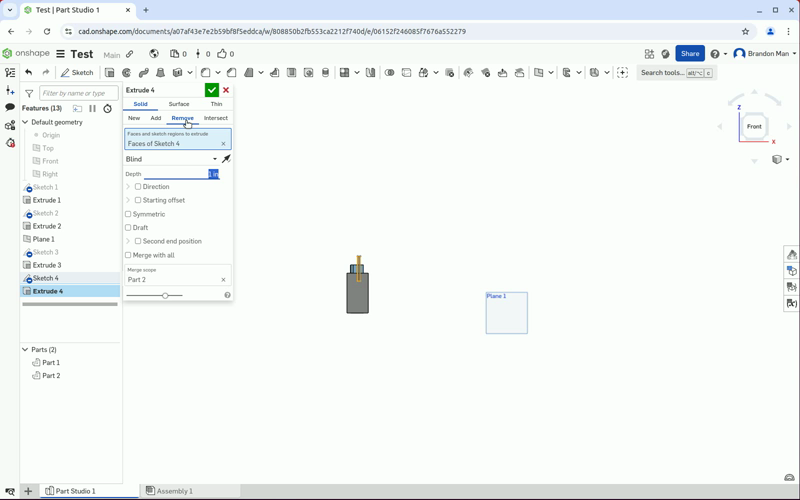
text(1.204)
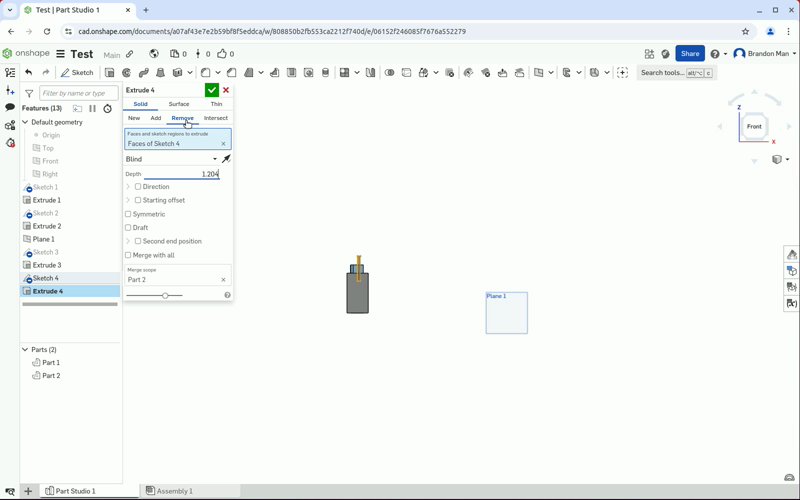
key(tab, 6)
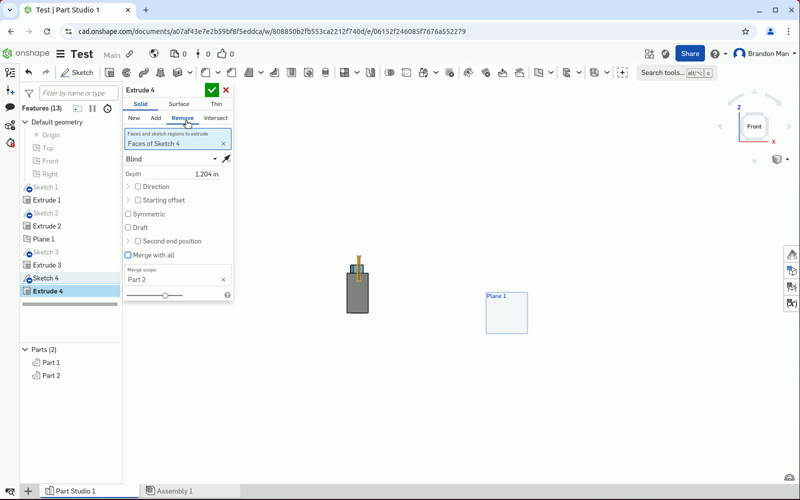
key(space)
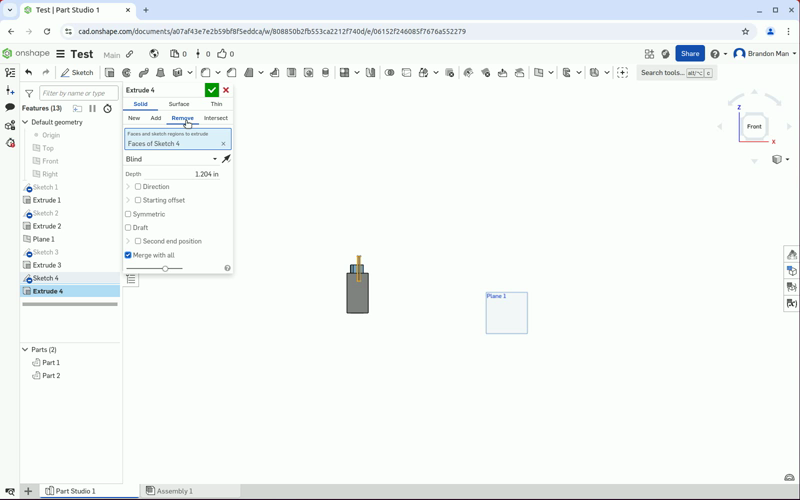
key(enter)
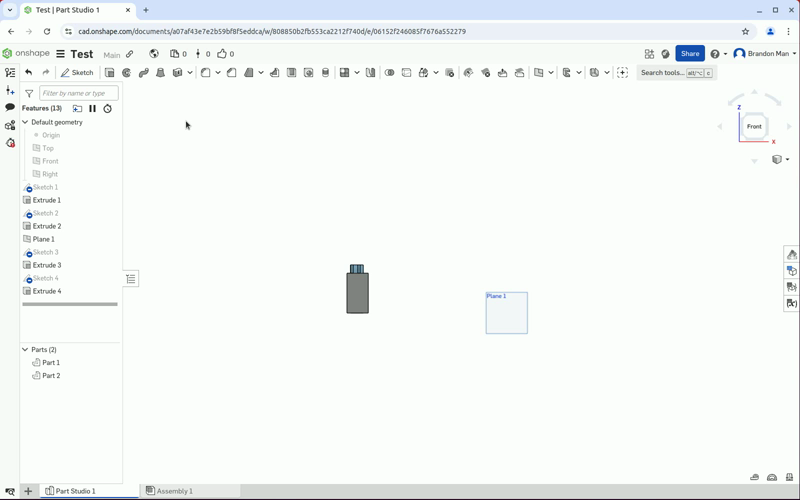
key(shift+h)
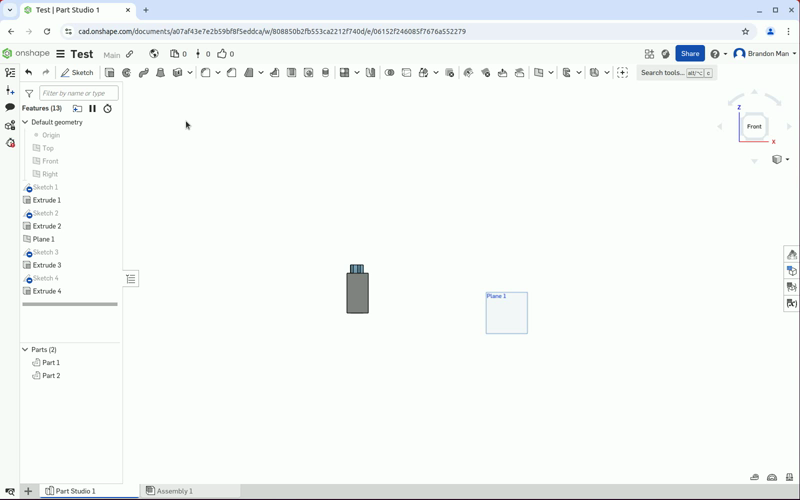
key(shift+h)
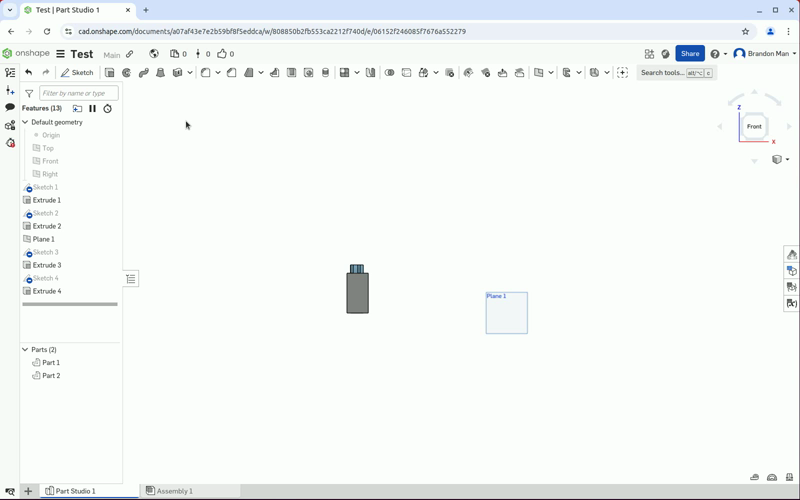
mouse_move(73, 189)
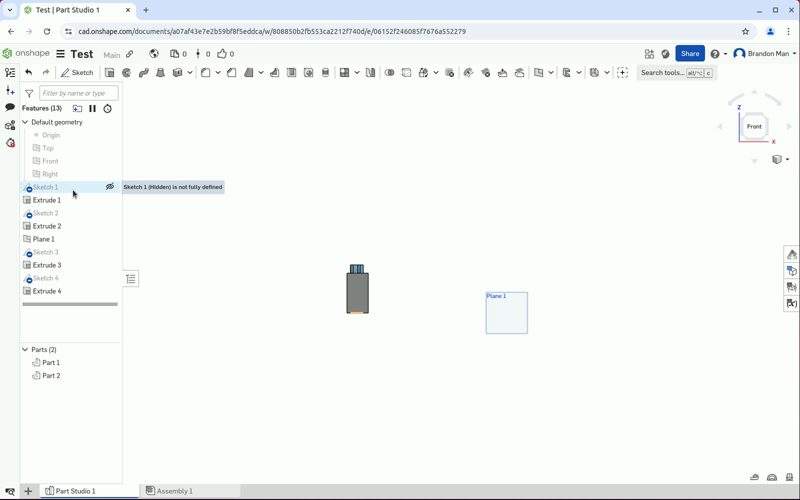
click(73, 189)
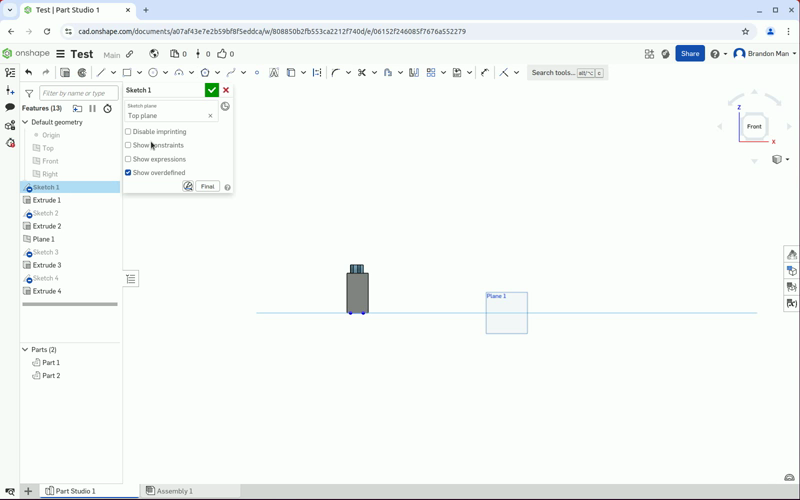
mouse_move(229, 92)
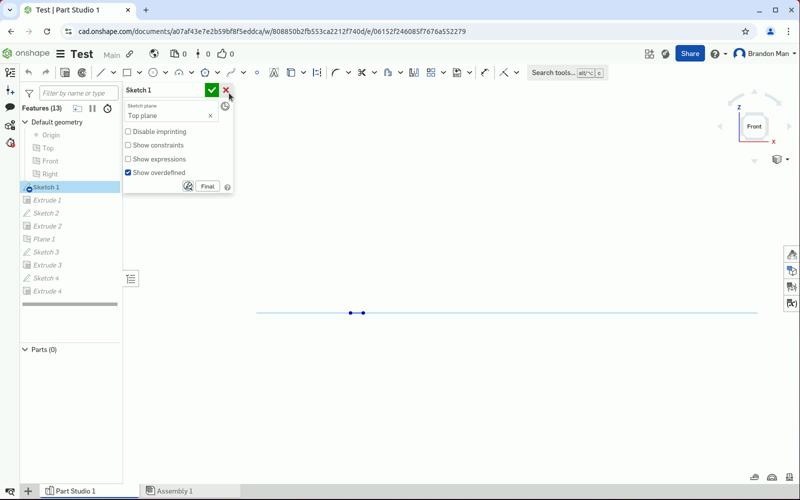
click(229, 92)
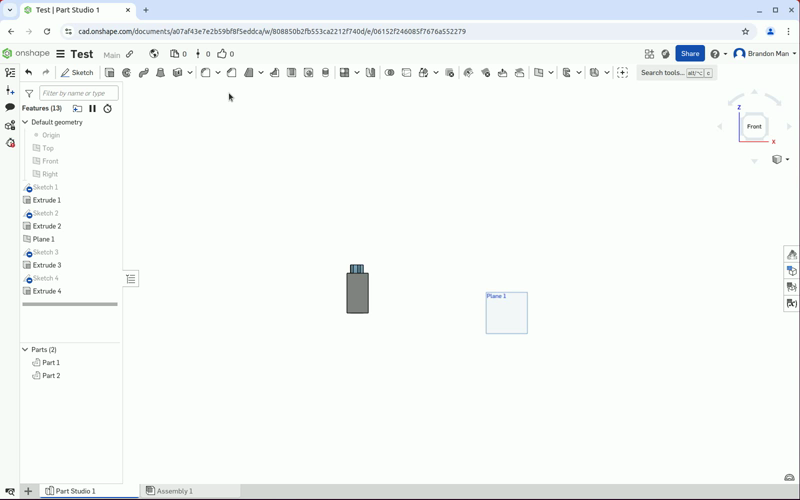
mouse_move(73, 352)
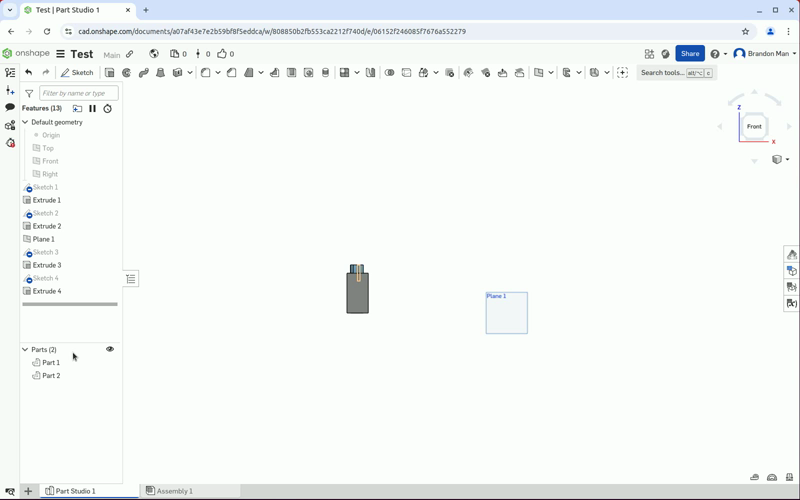
key(y)
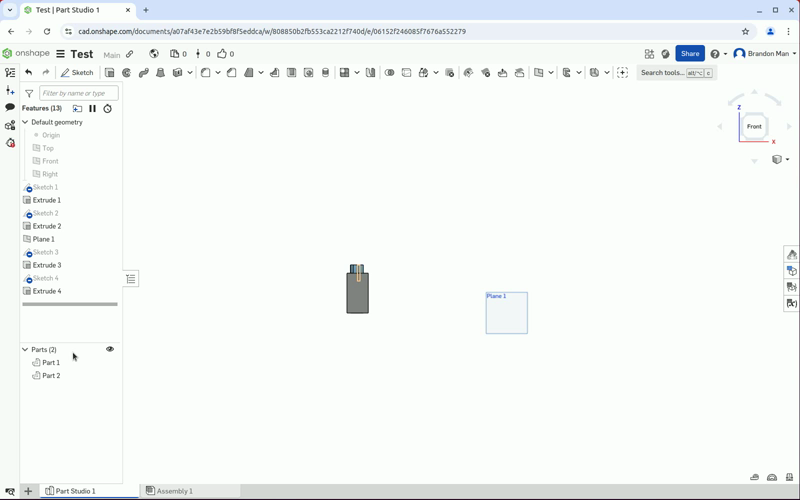
key(shift+p)
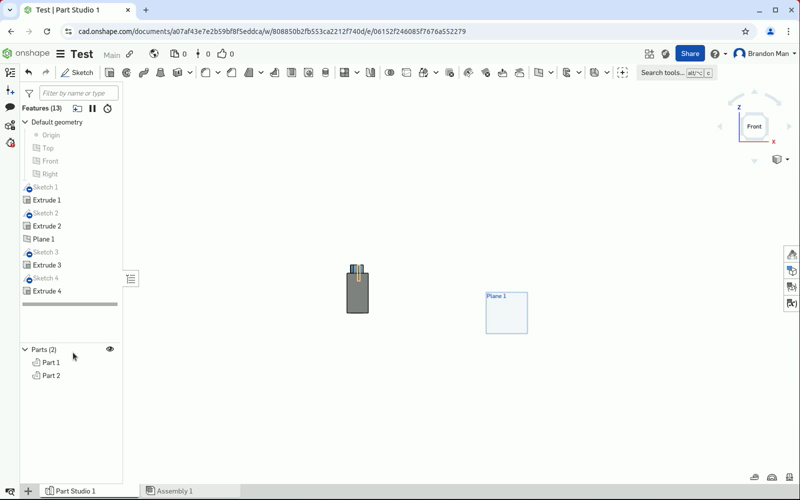
key(space)
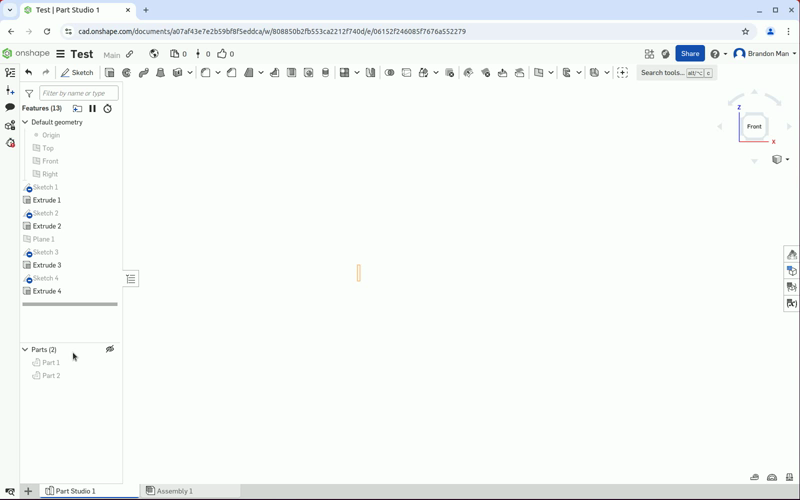
key_down(shift)
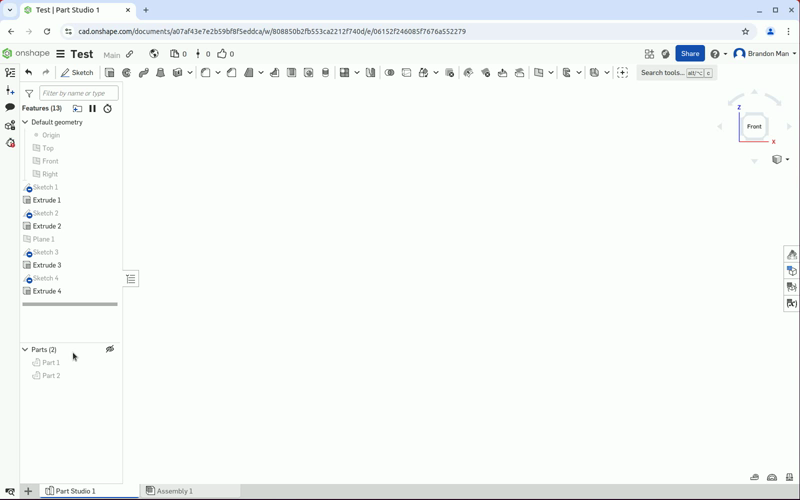
key(down)
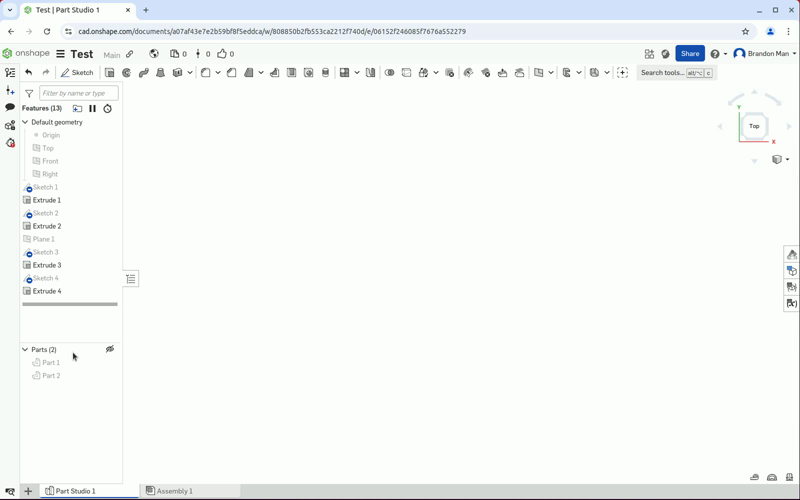
key_up(shift)
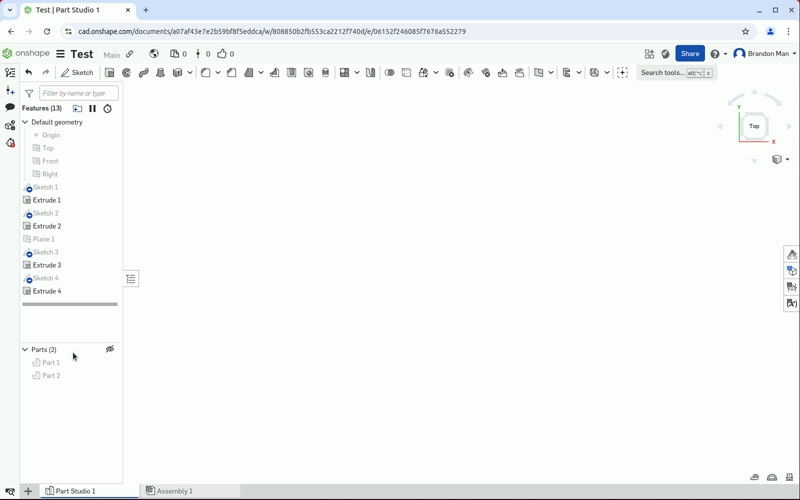
mouse_move(73, 352)
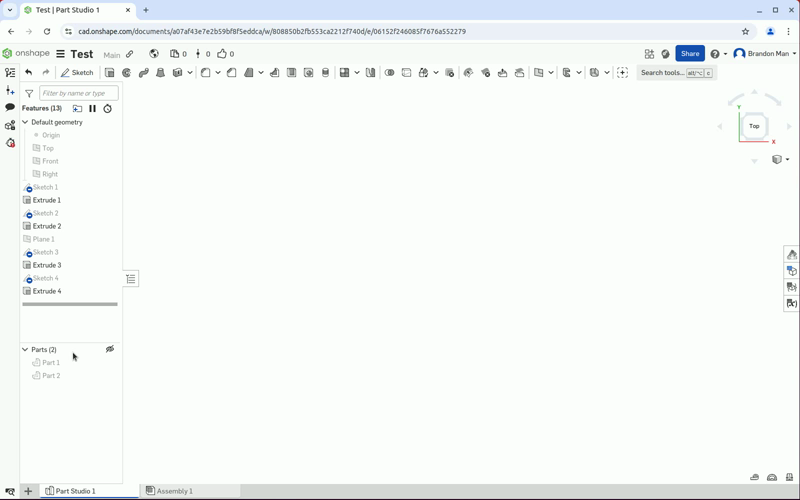
key(shift+y)
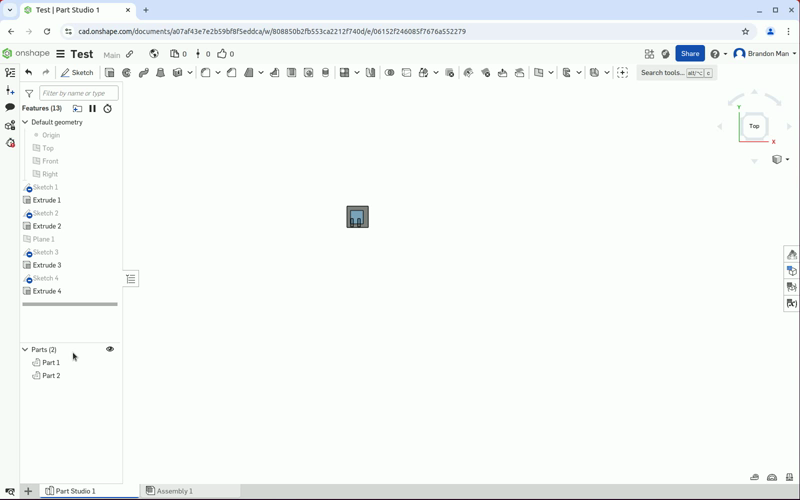
mouse_move(541, 75)
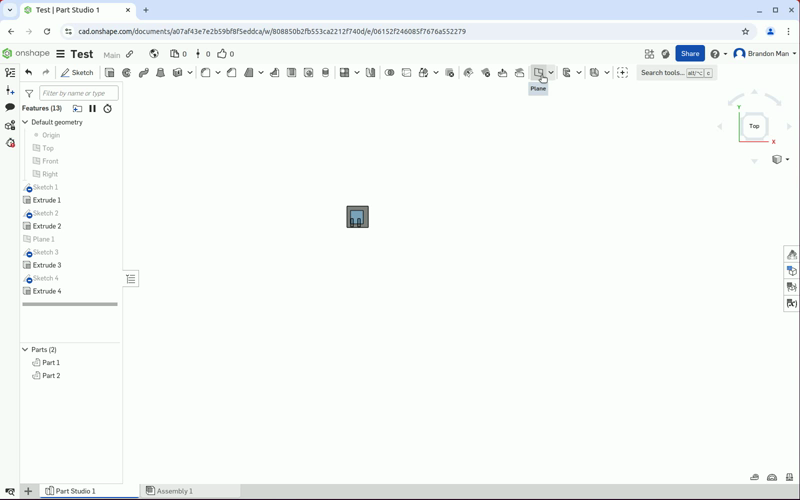
click(541, 75)
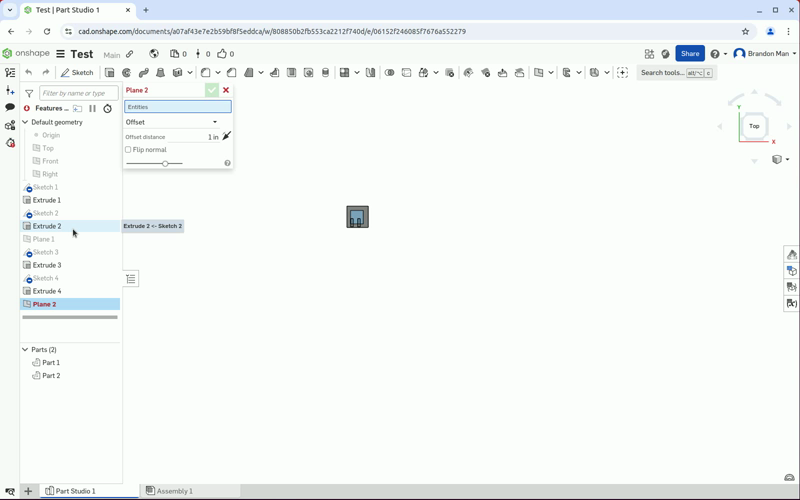
scroll(3)
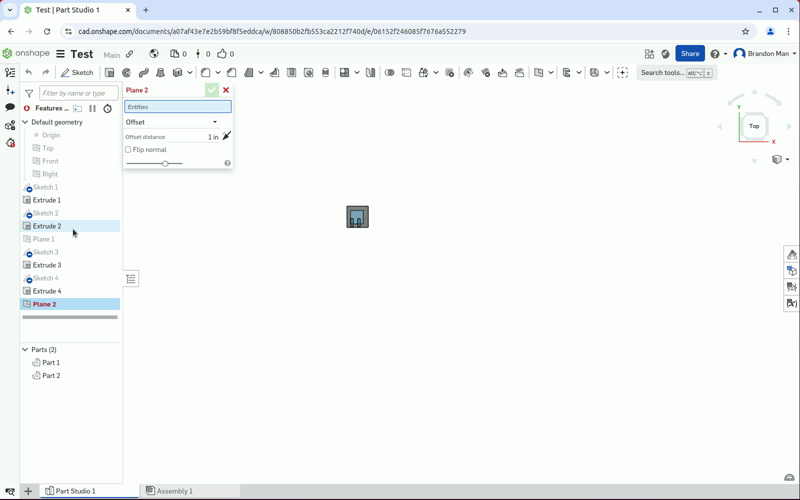
mouse_move(73, 150)
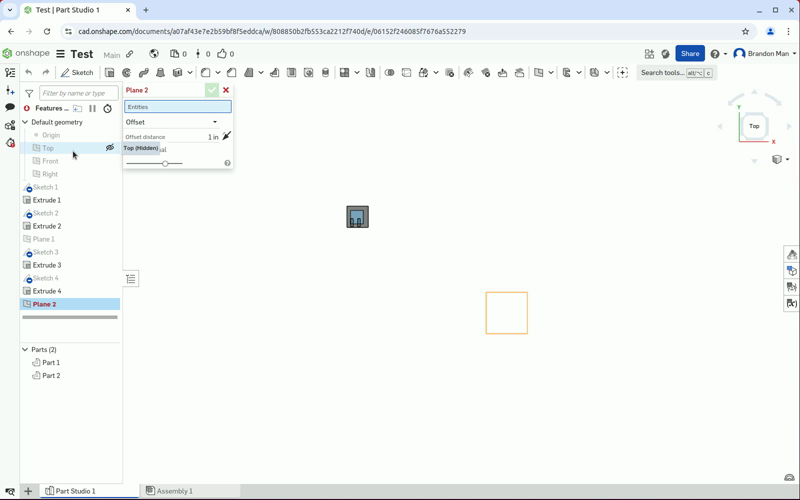
click(73, 150)
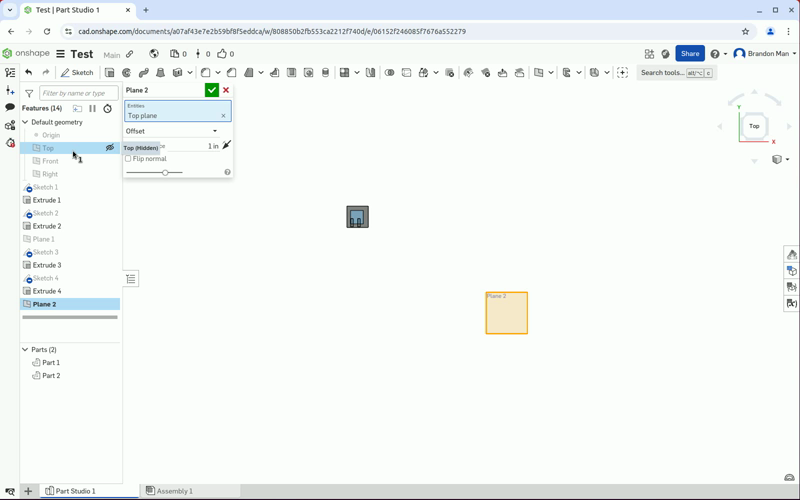
key(tab, 2)
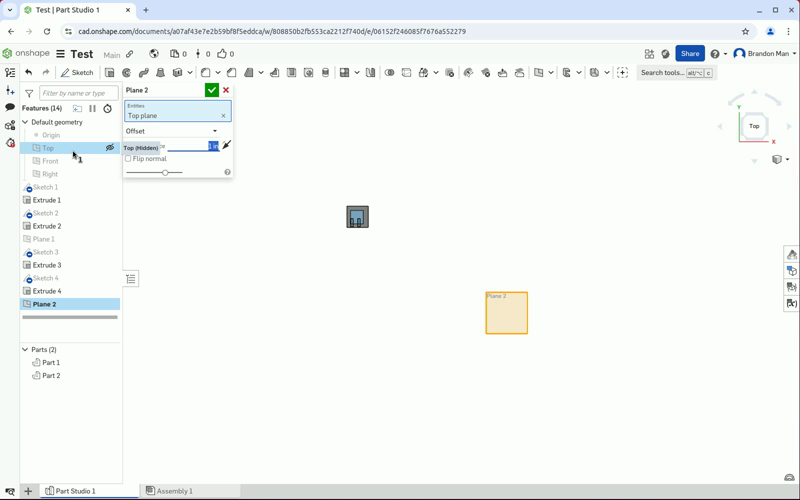
text(6.994)
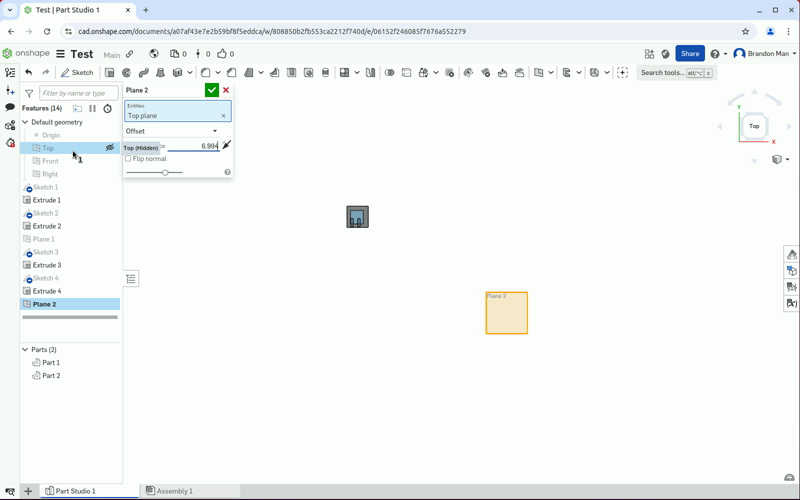
key(enter, 2)
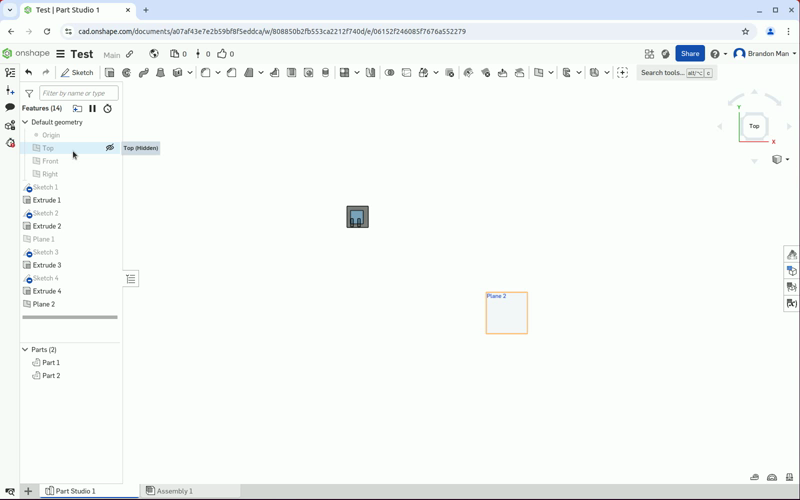
key(shift+s)
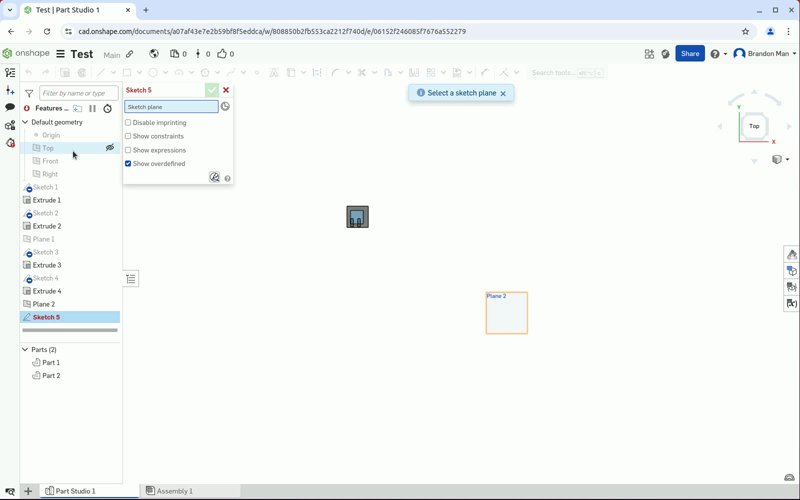
mouse_move(73, 306)
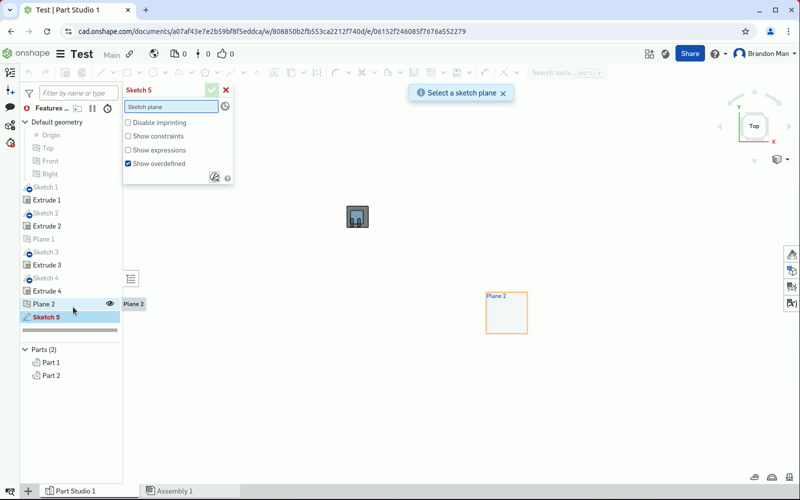
click(73, 306)
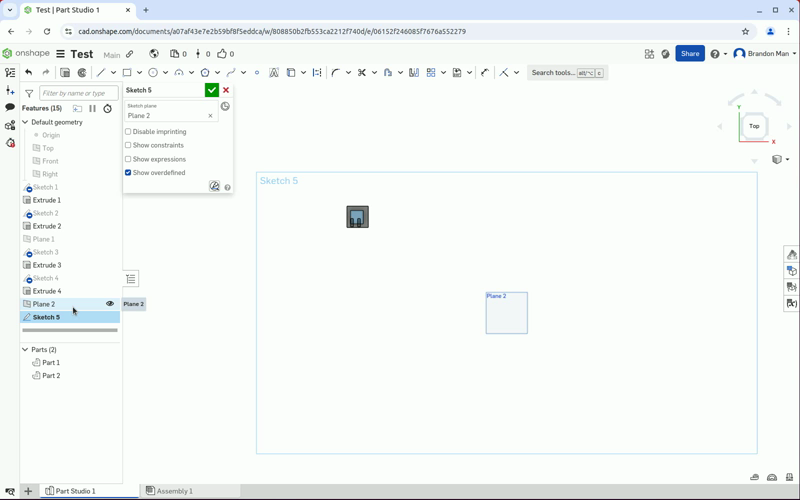
mouse_move(73, 352)
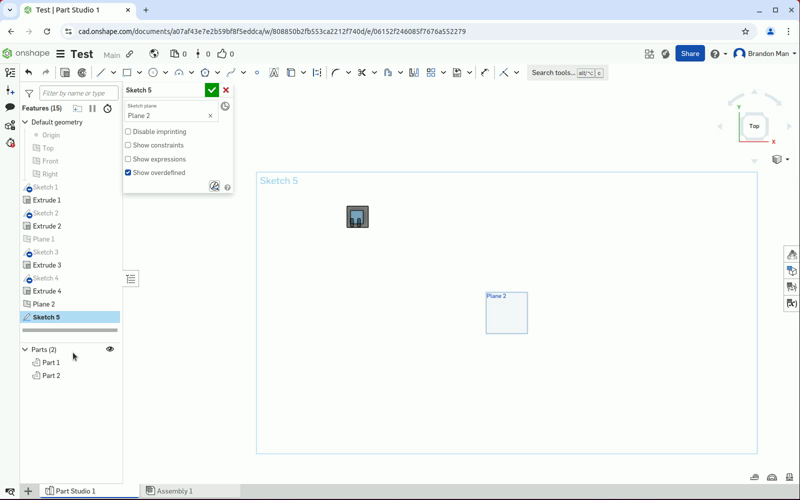
key(y)
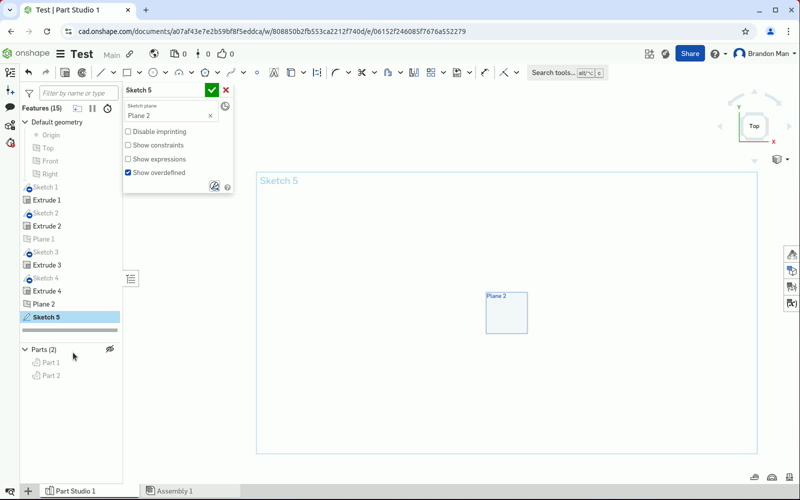
key(l)
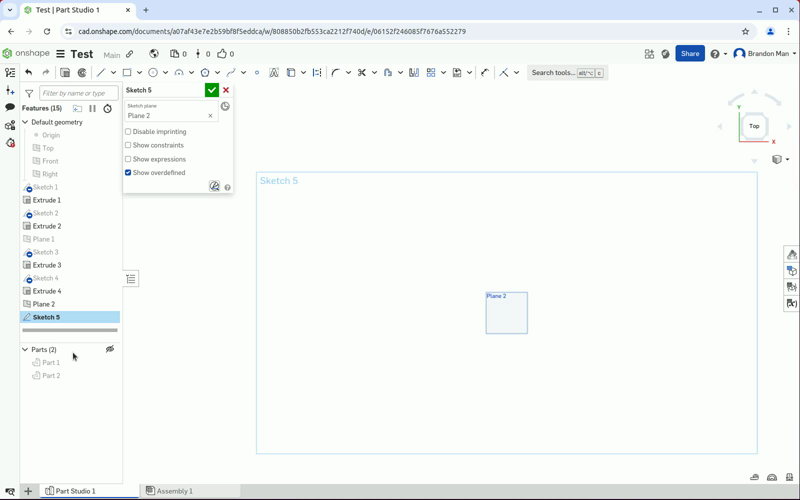
key_down(shift)
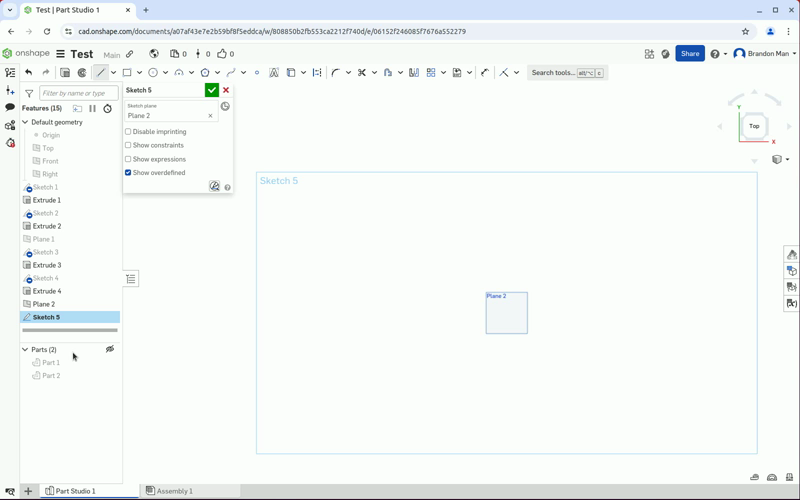
mouse_move(352, 218)
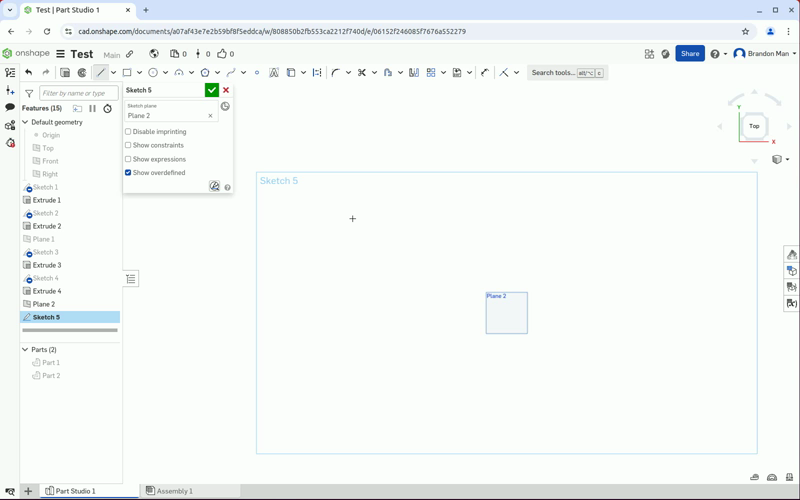
click(352, 218)
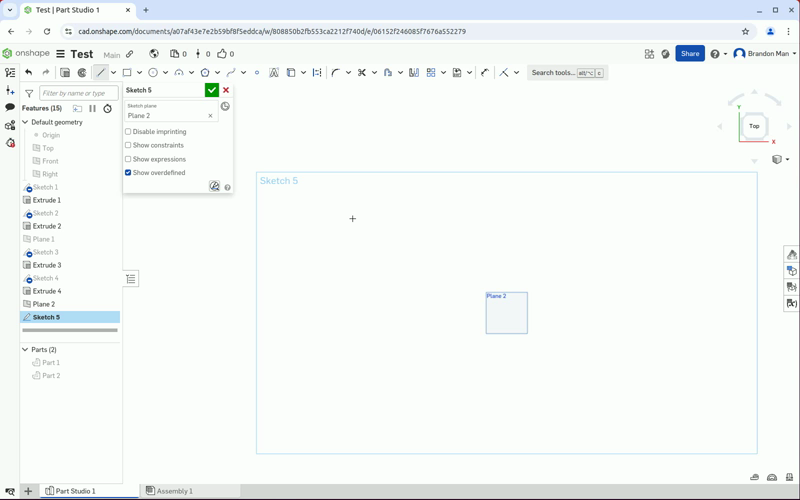
key_up(shift)
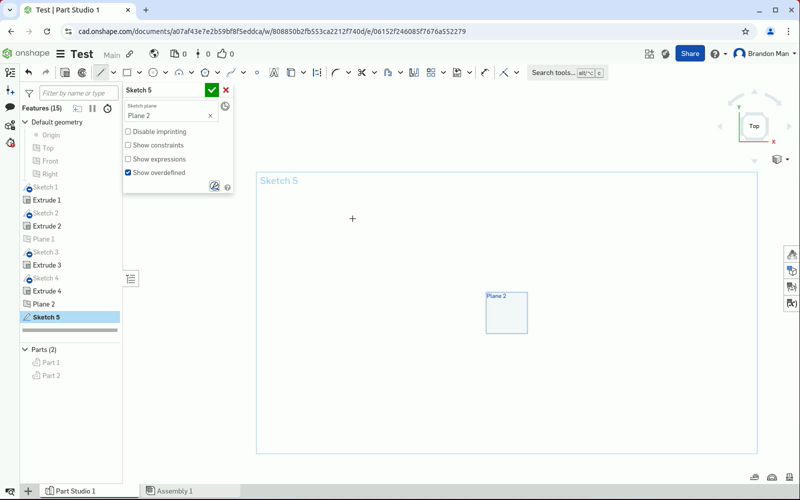
key_down(shift)
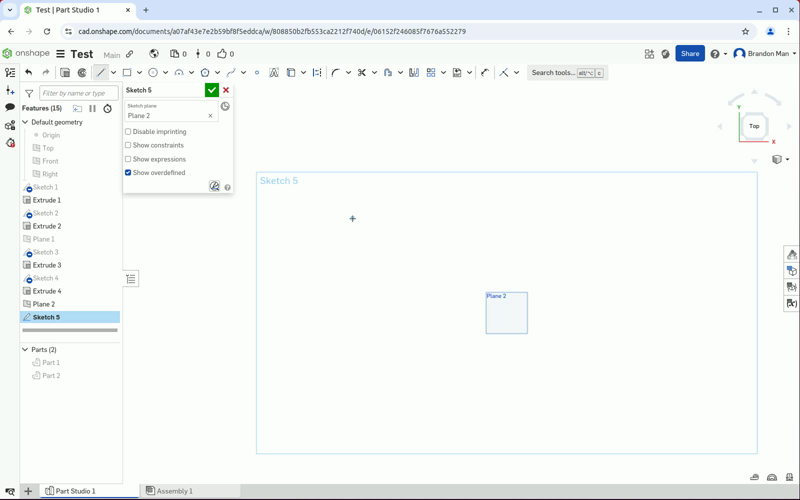
mouse_move(382, 218)
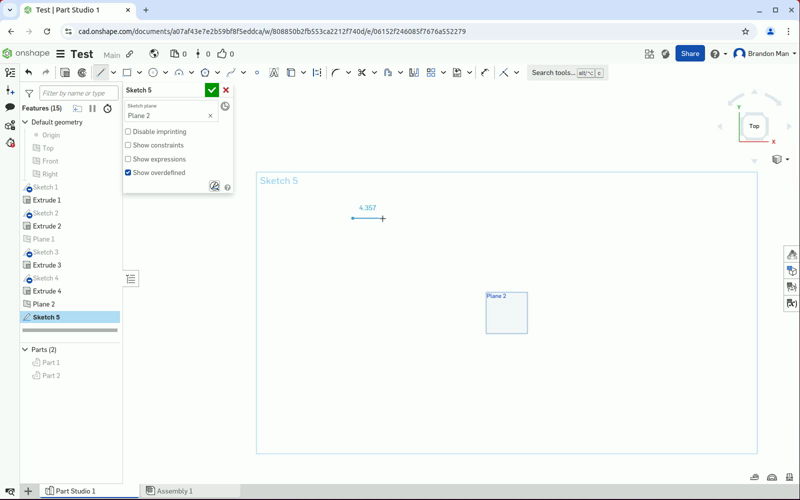
mouse_move(359, 218)
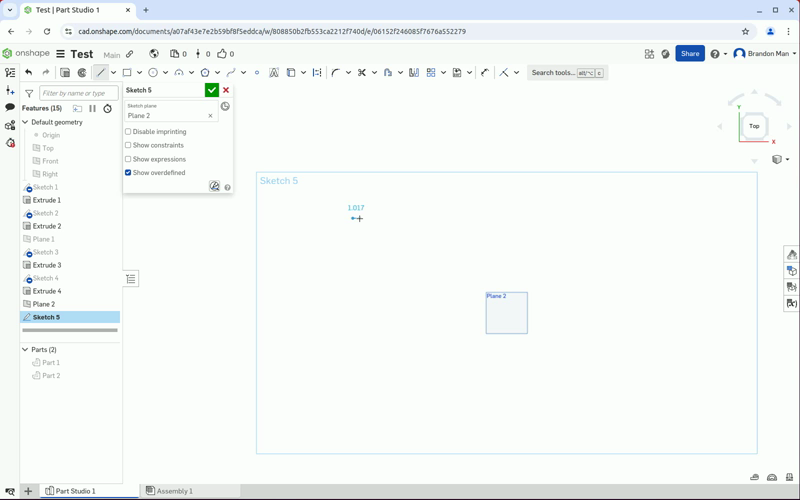
scroll(6)
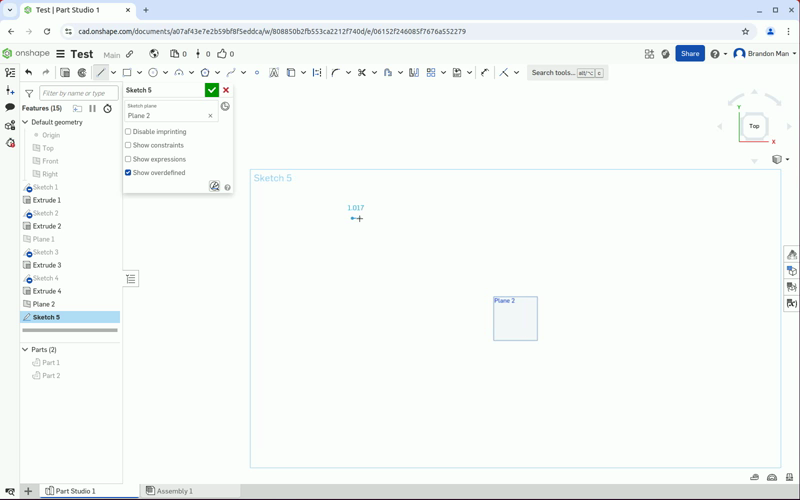
scroll(6)
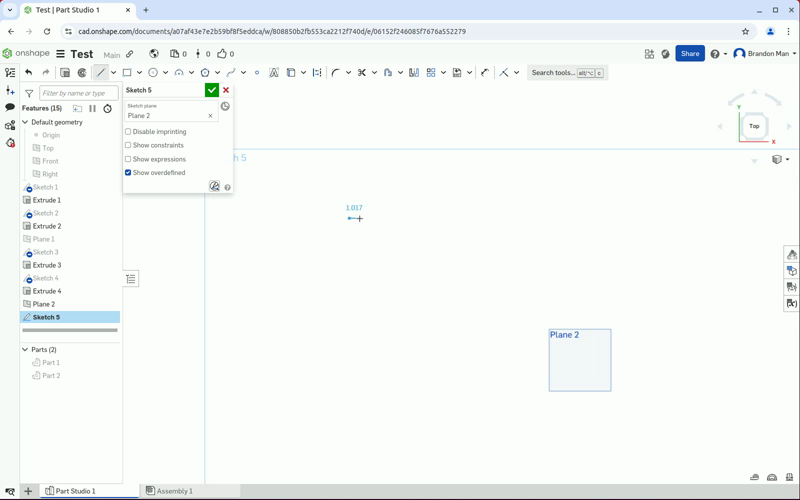
scroll(6)
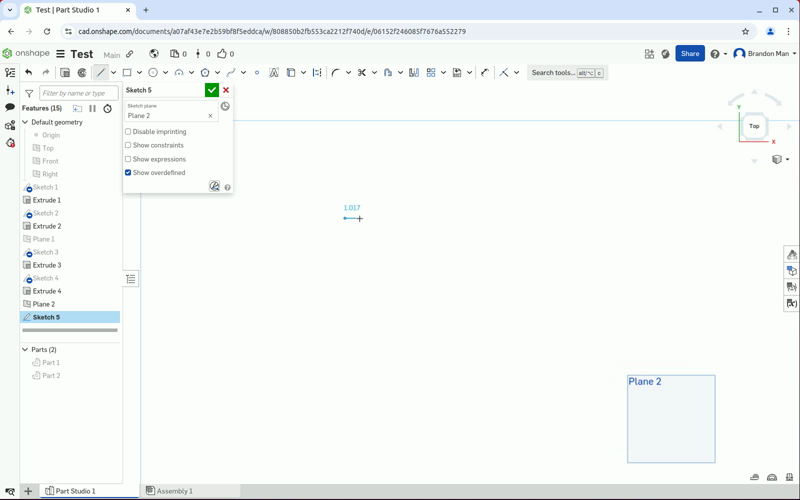
scroll(6)
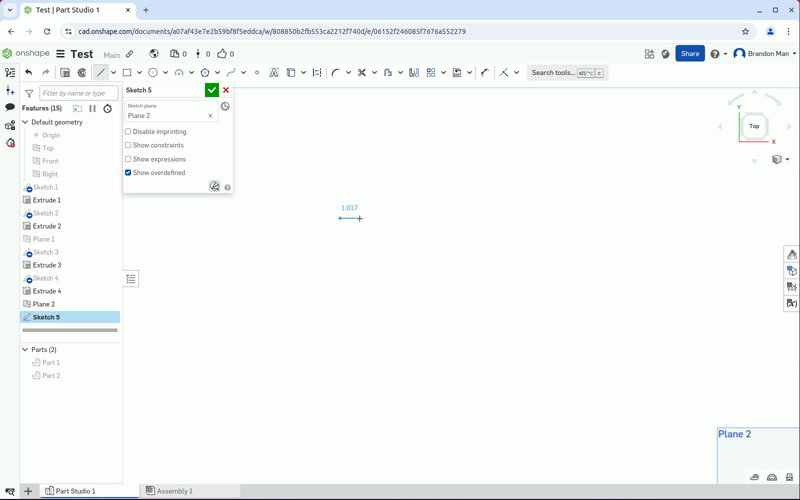
scroll(6)
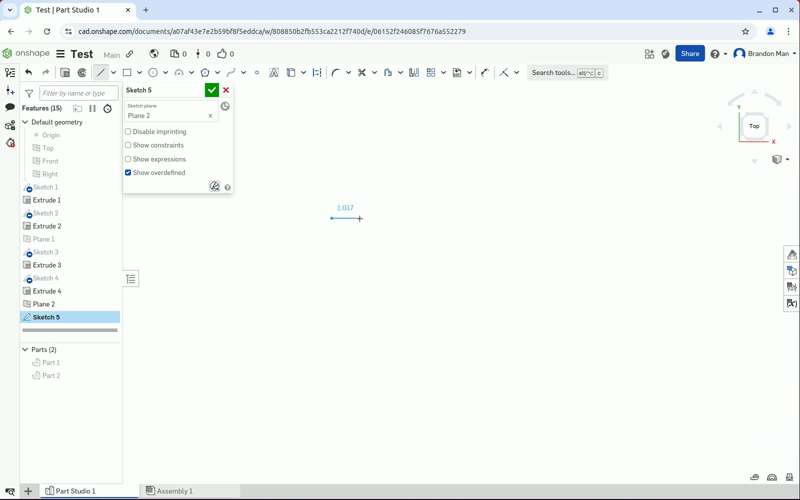
scroll(6)
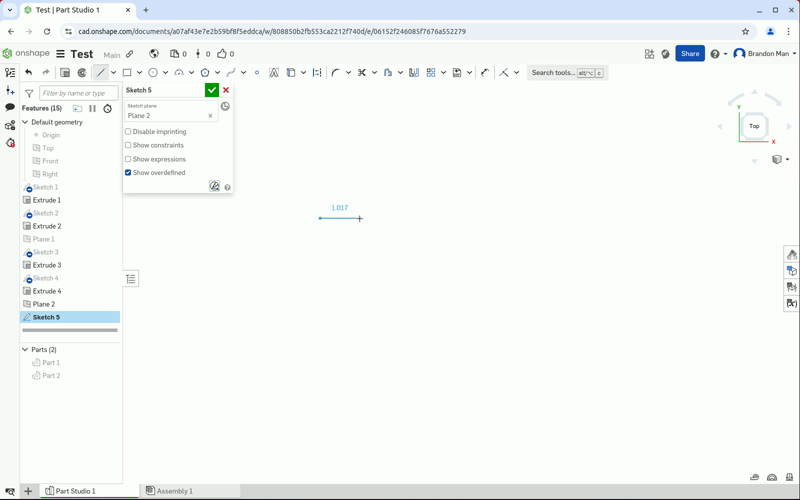
scroll(6)
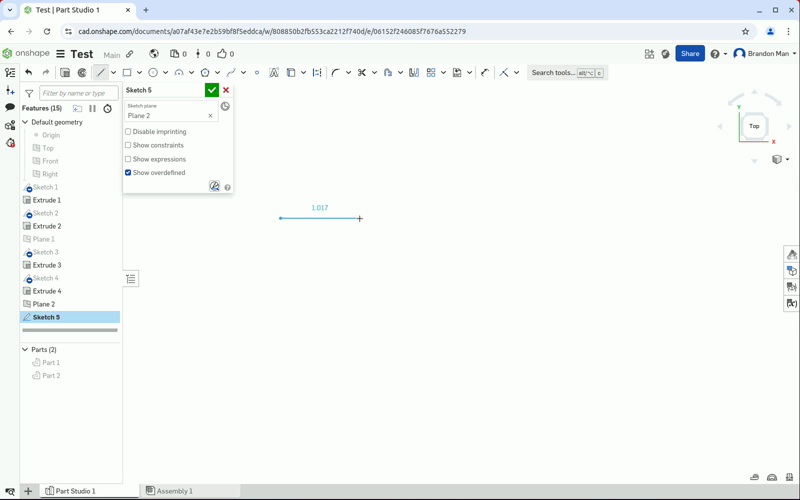
click(359, 218)
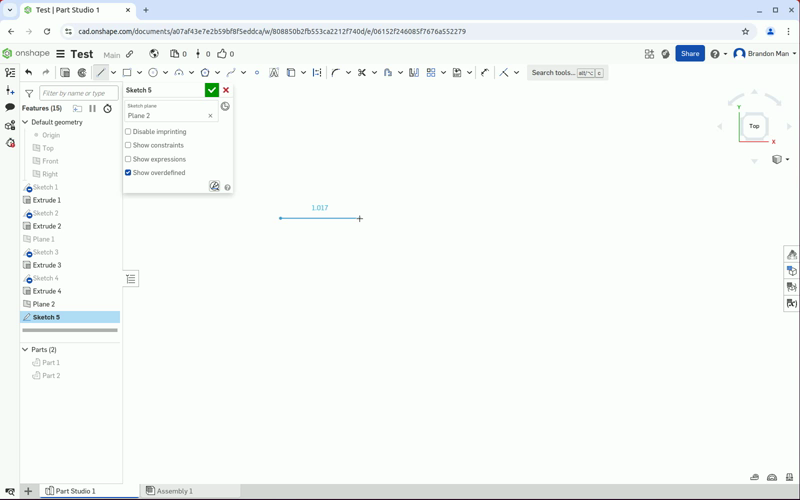
scroll(-6)
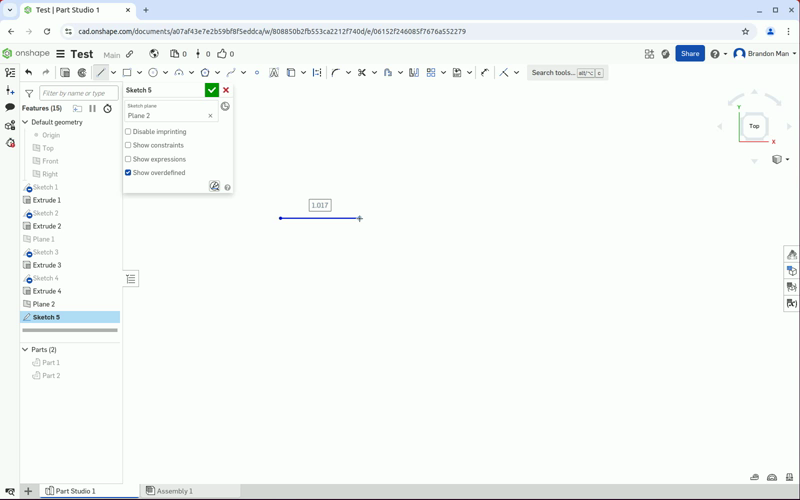
scroll(-6)
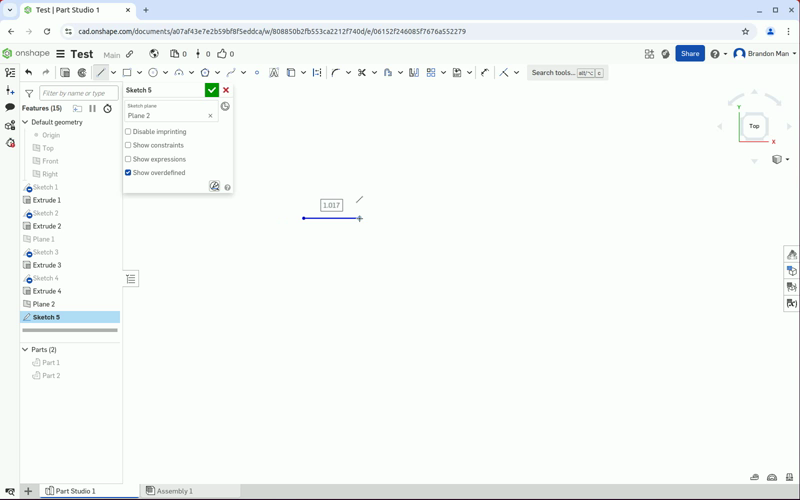
scroll(-6)
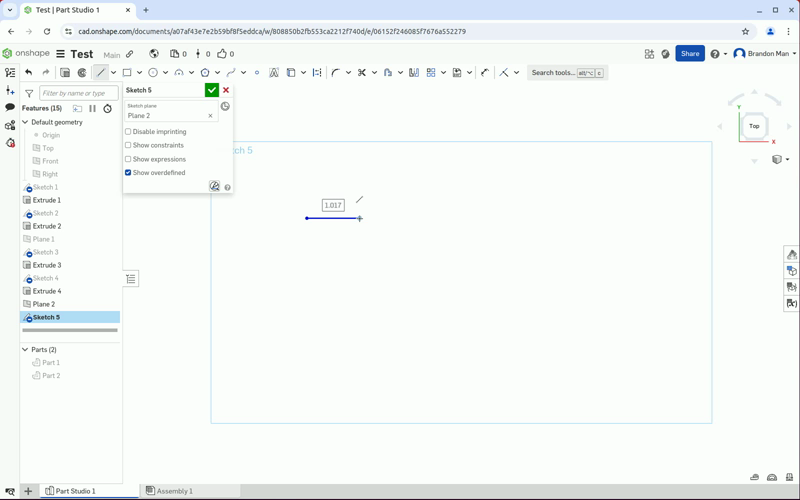
scroll(-6)
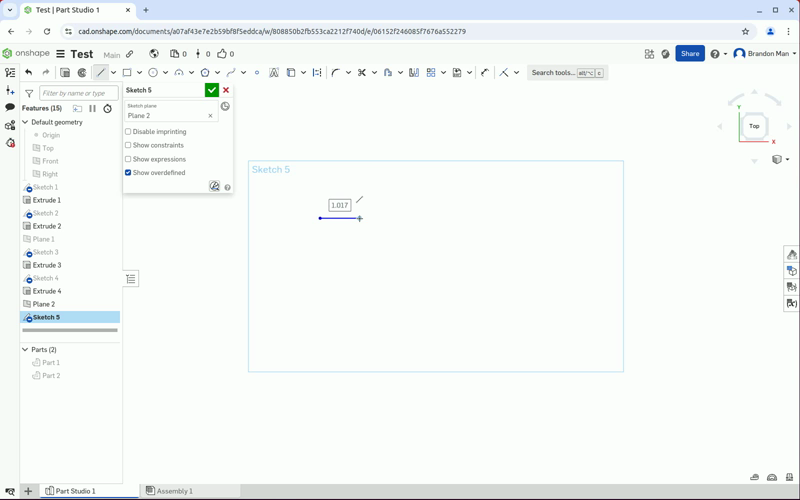
scroll(-6)
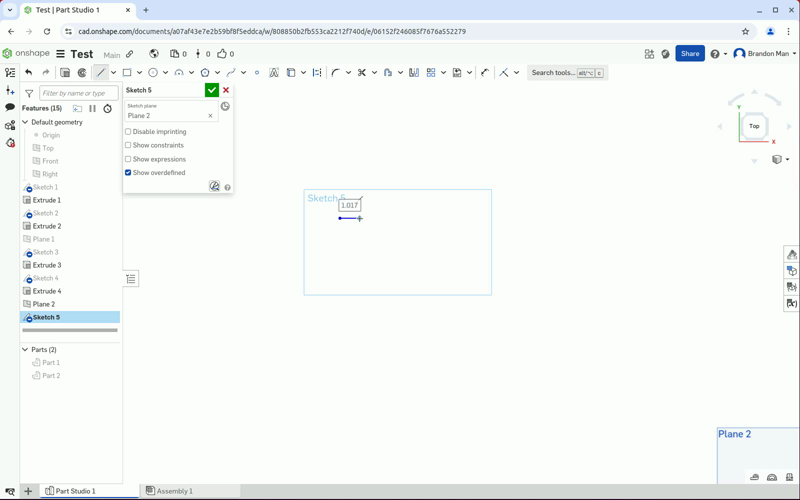
scroll(-6)
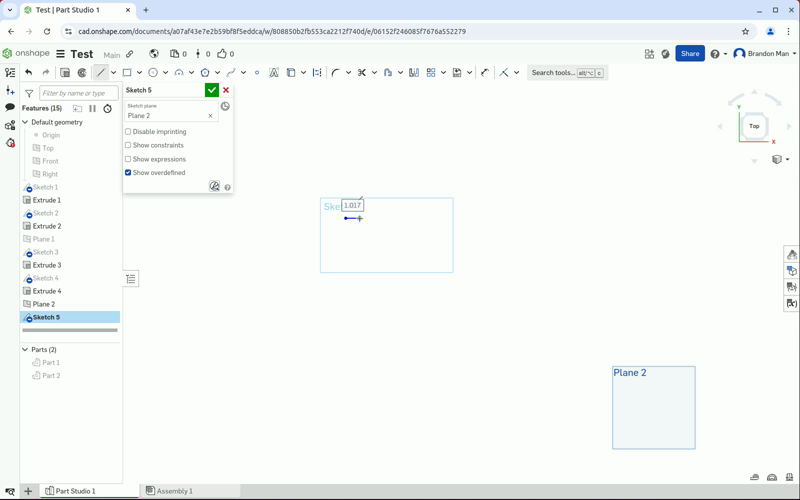
scroll(-6)
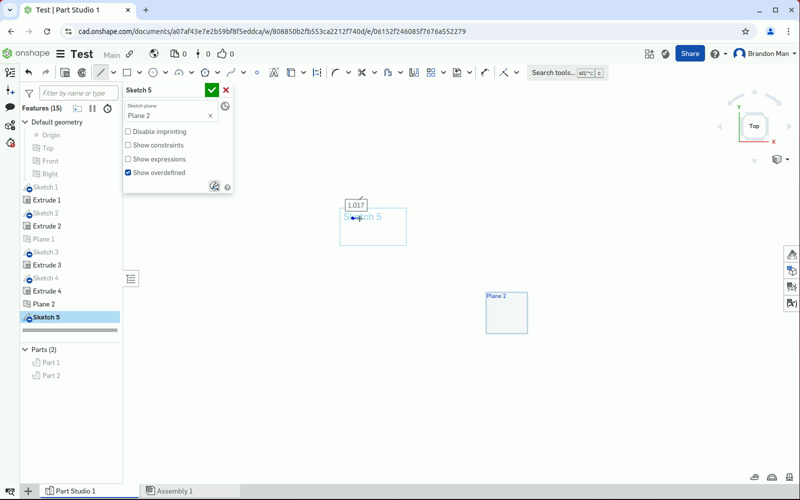
key_up(shift)
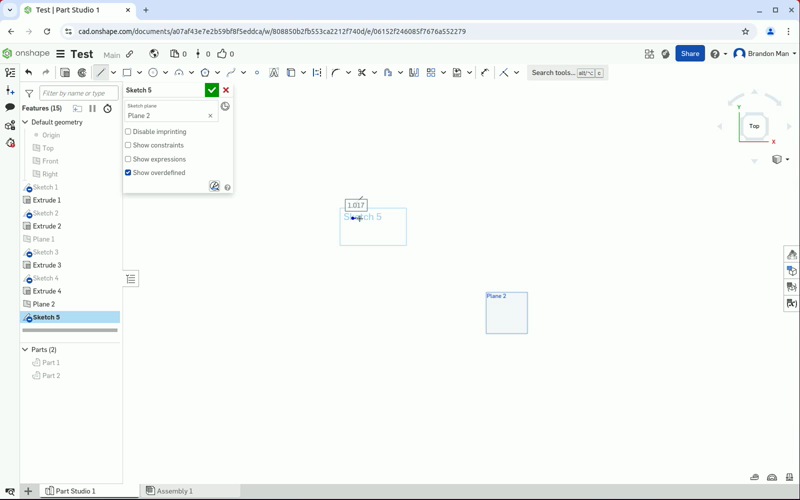
key_down(shift)
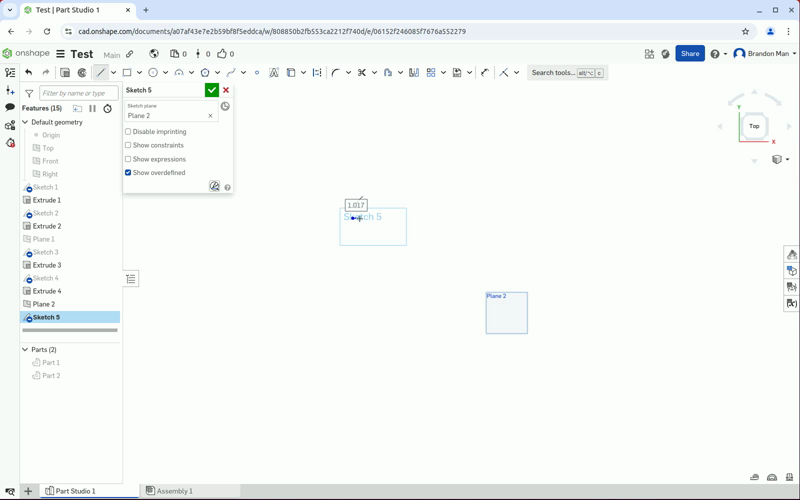
mouse_move(389, 218)
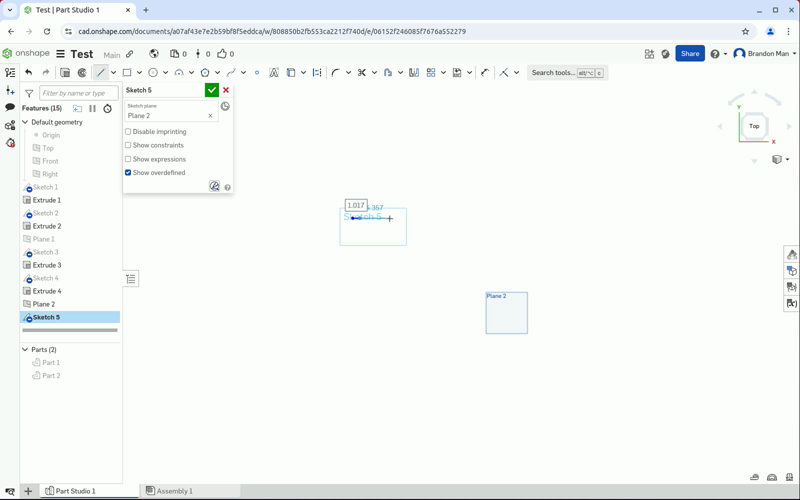
mouse_move(359, 211)
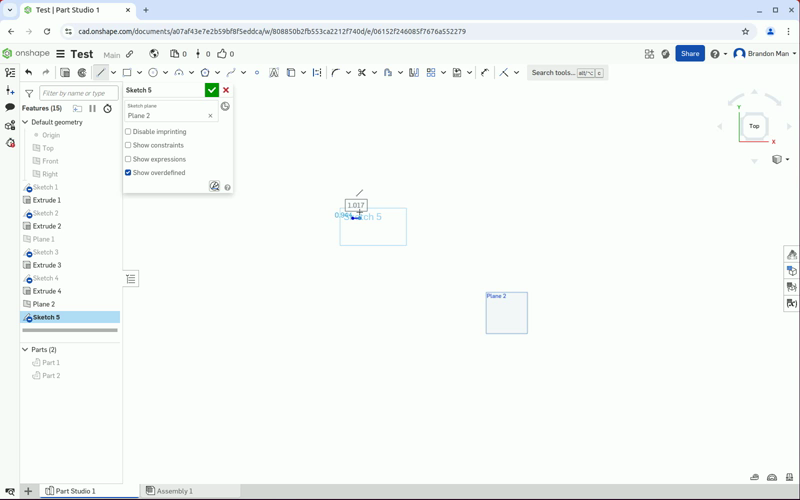
scroll(6)
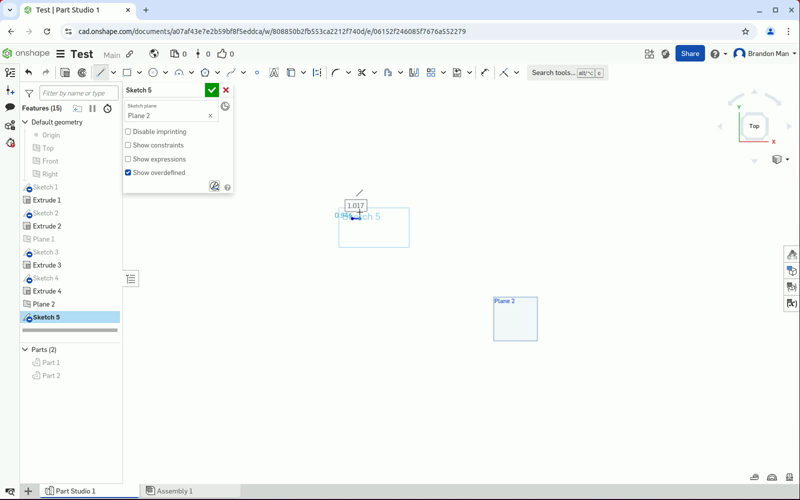
scroll(6)
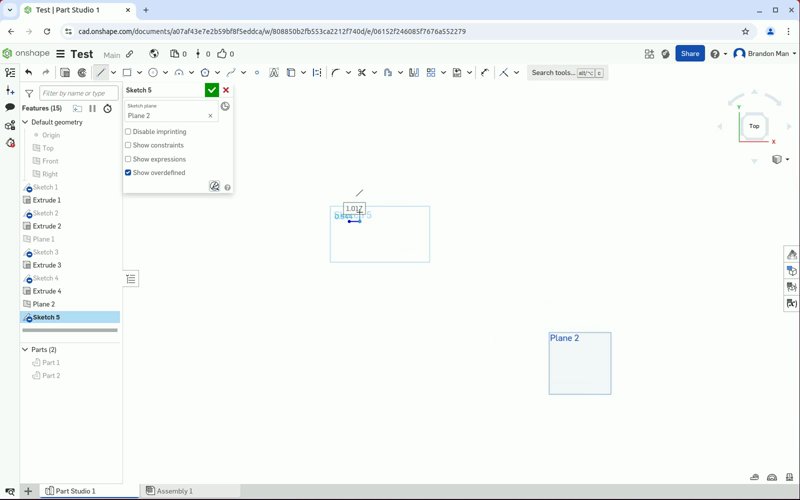
scroll(6)
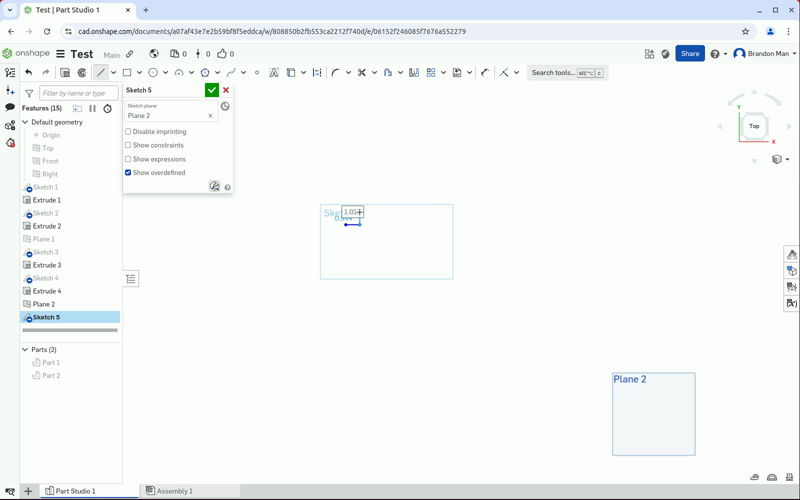
scroll(6)
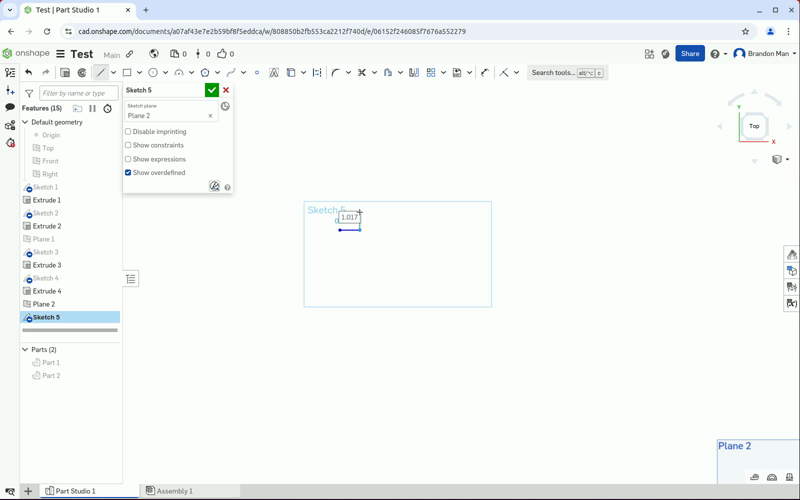
scroll(6)
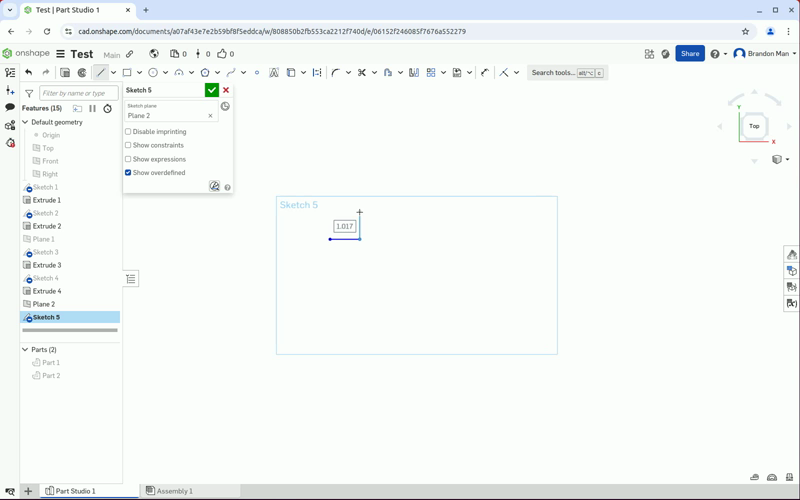
scroll(6)
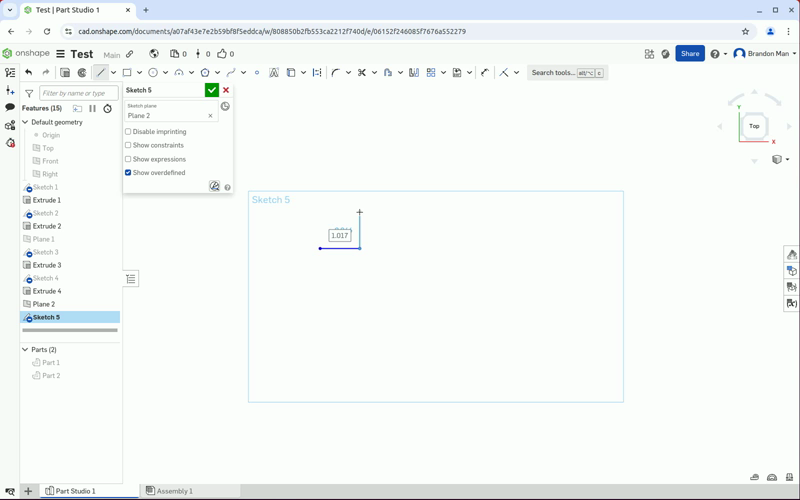
scroll(6)
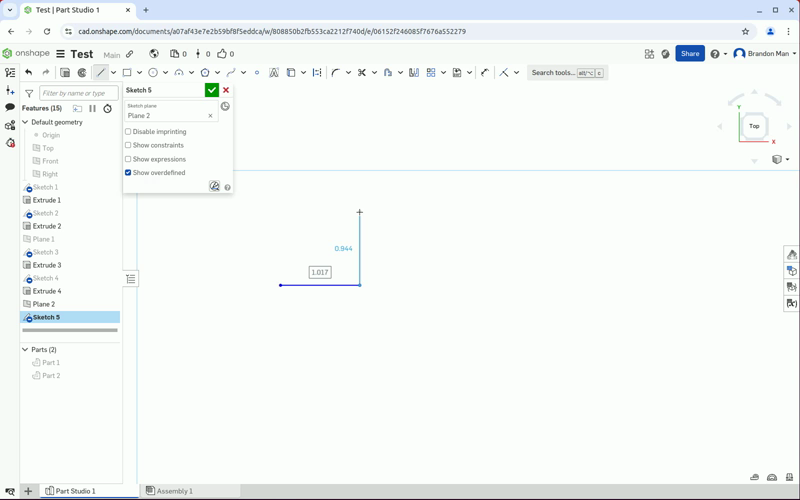
click(359, 211)
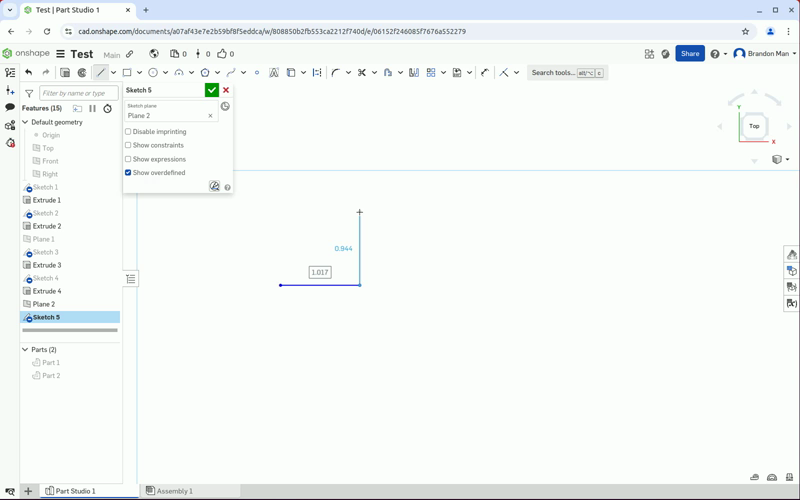
scroll(-6)
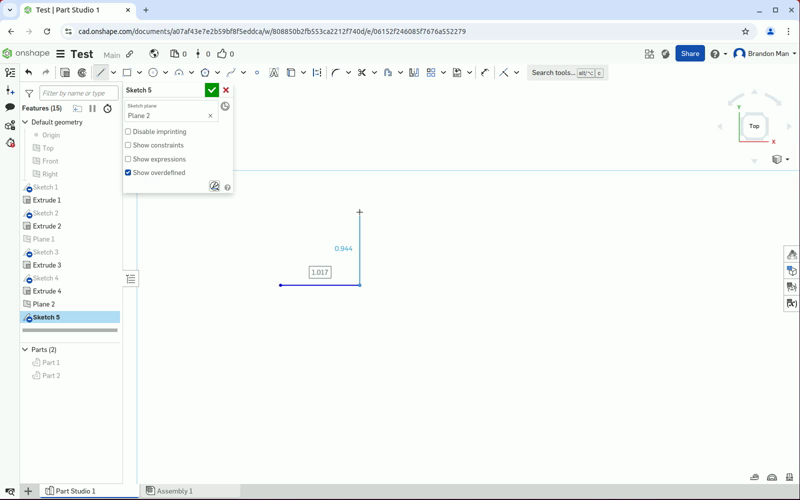
scroll(-6)
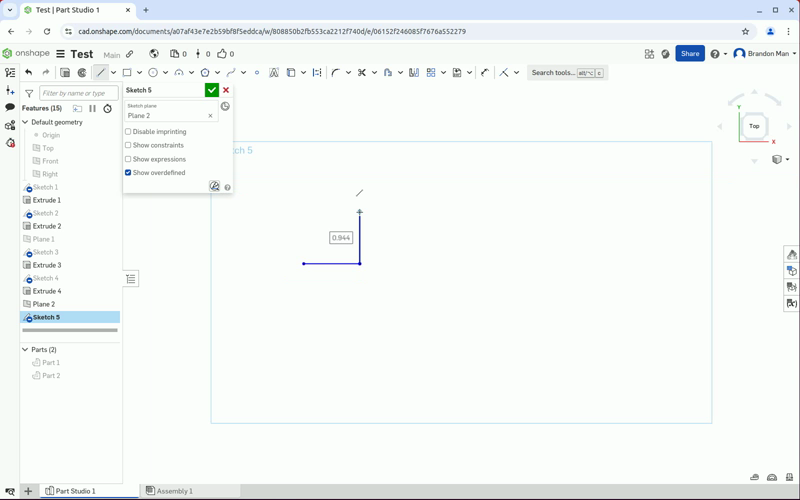
scroll(-6)
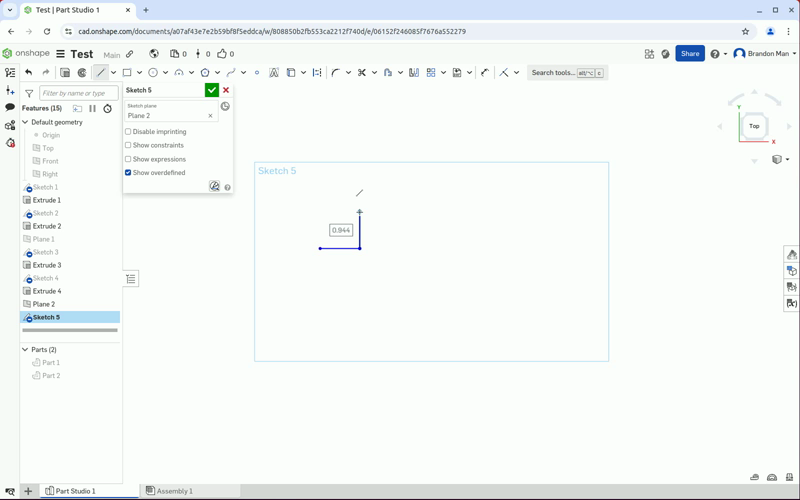
scroll(-6)
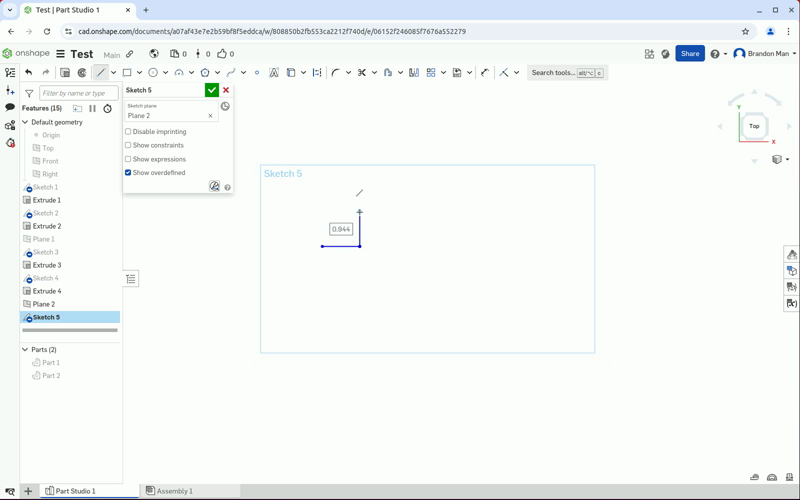
scroll(-6)
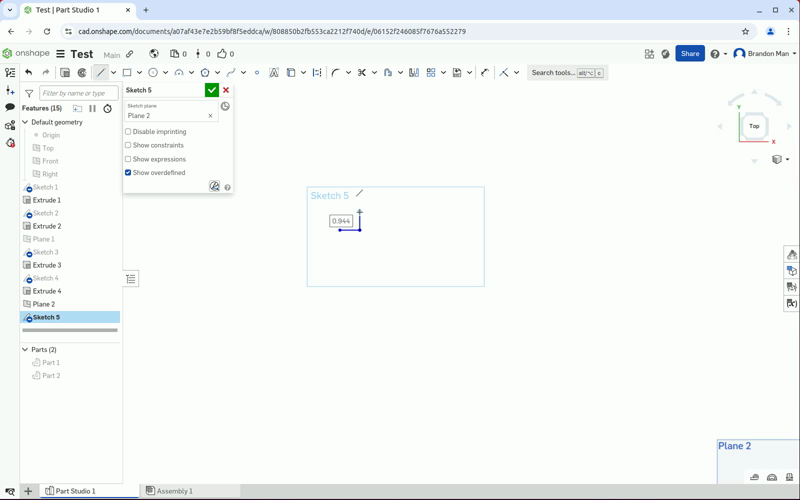
scroll(-6)
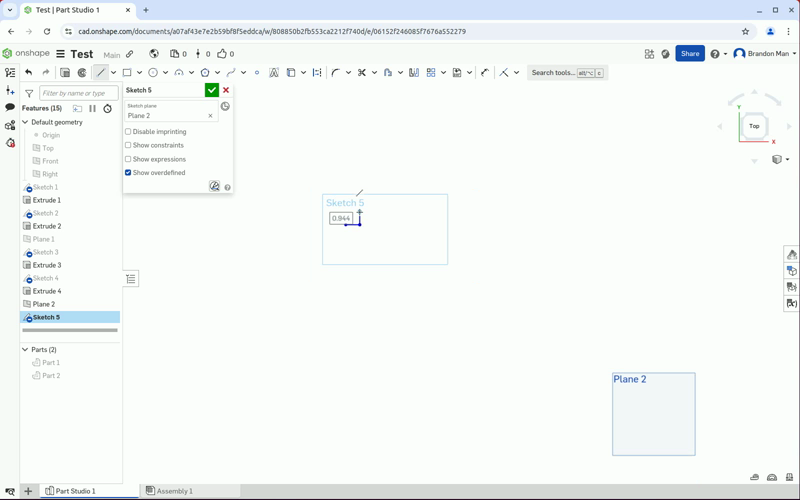
scroll(-6)
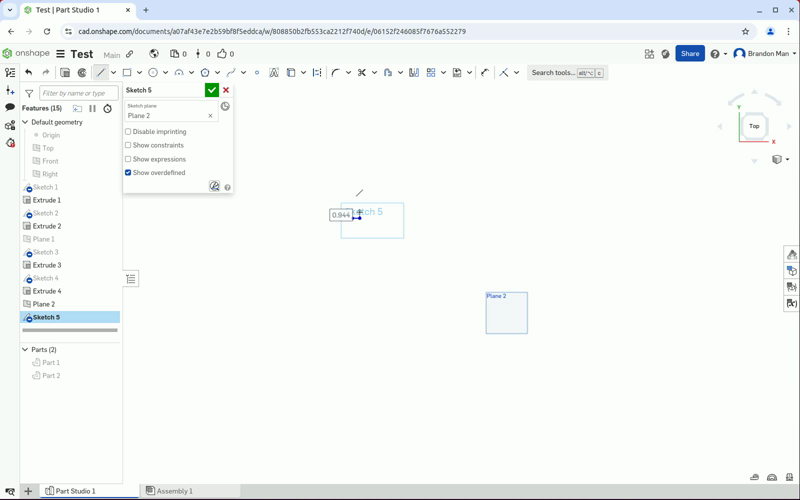
key_up(shift)
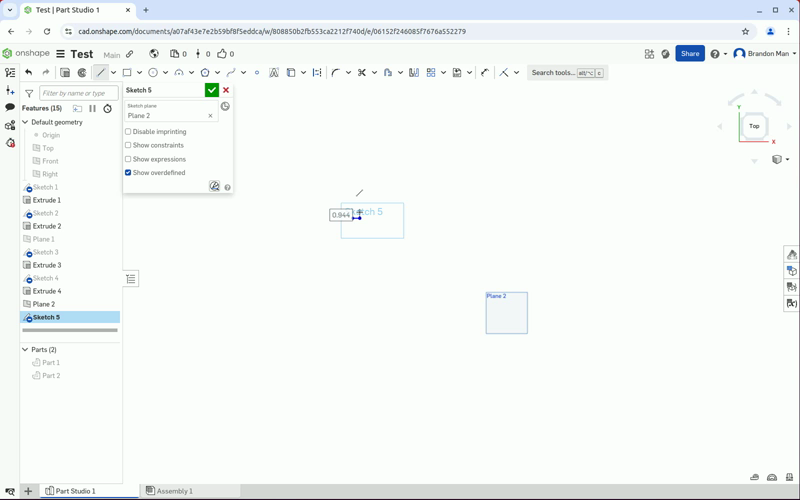
key_down(shift)
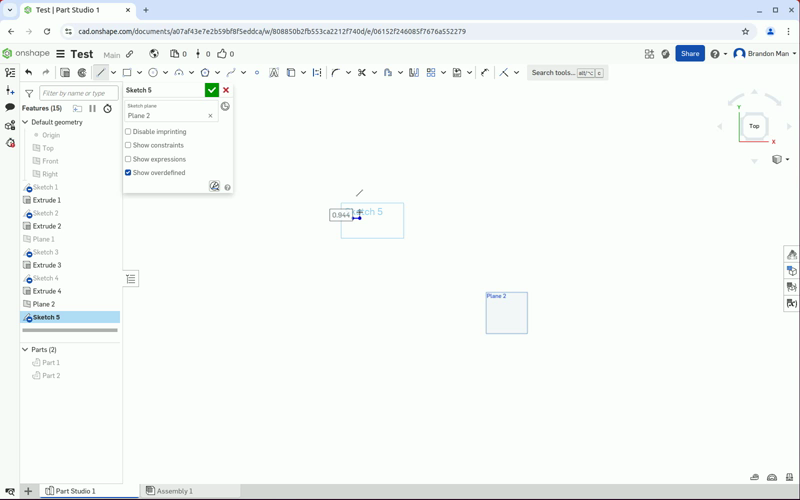
mouse_move(389, 211)
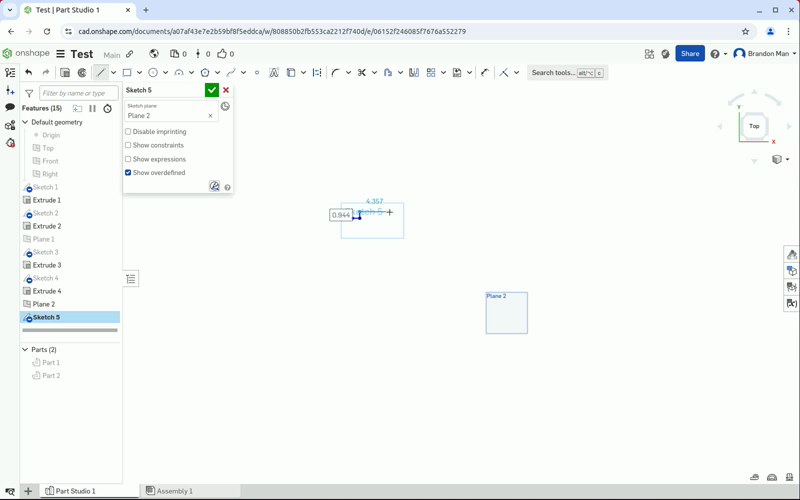
mouse_move(352, 211)
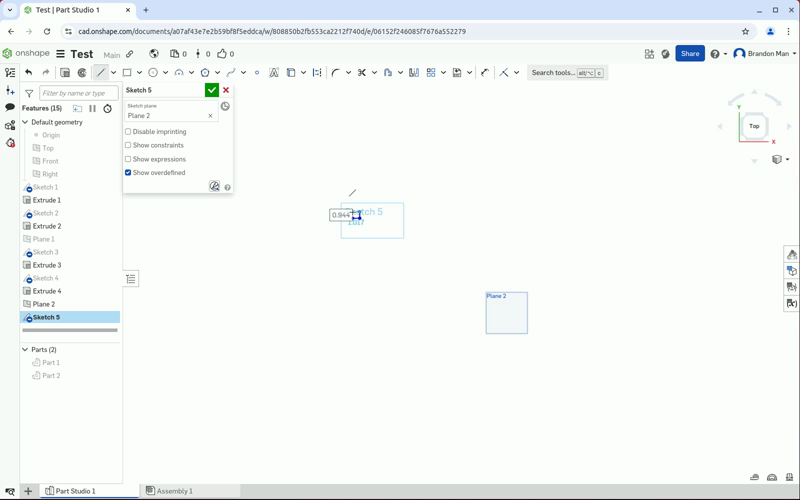
scroll(6)
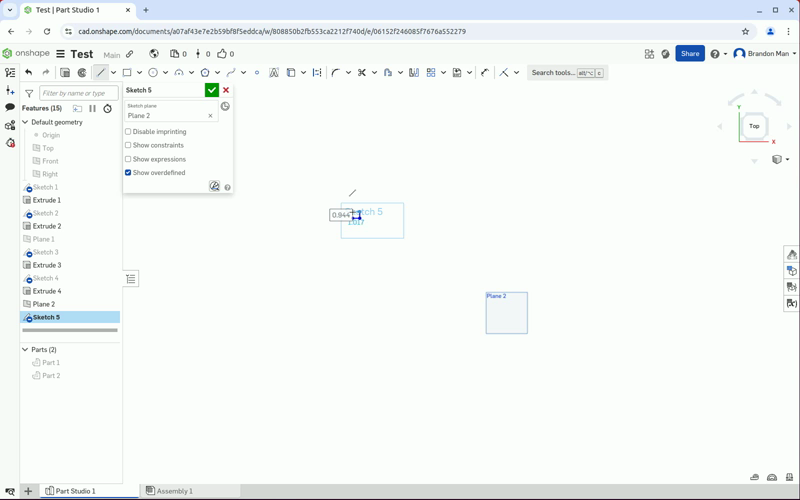
scroll(6)
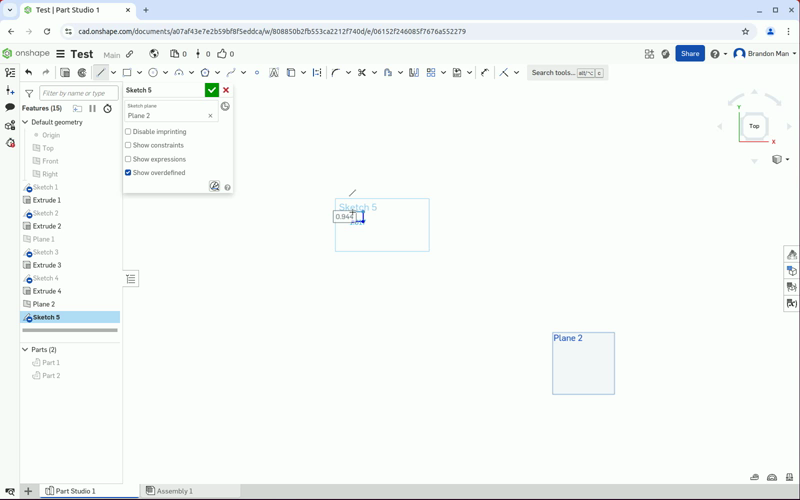
scroll(6)
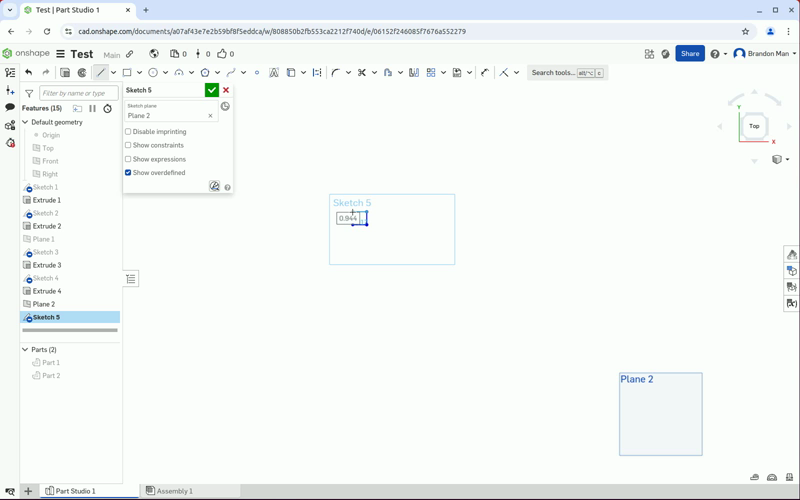
scroll(6)
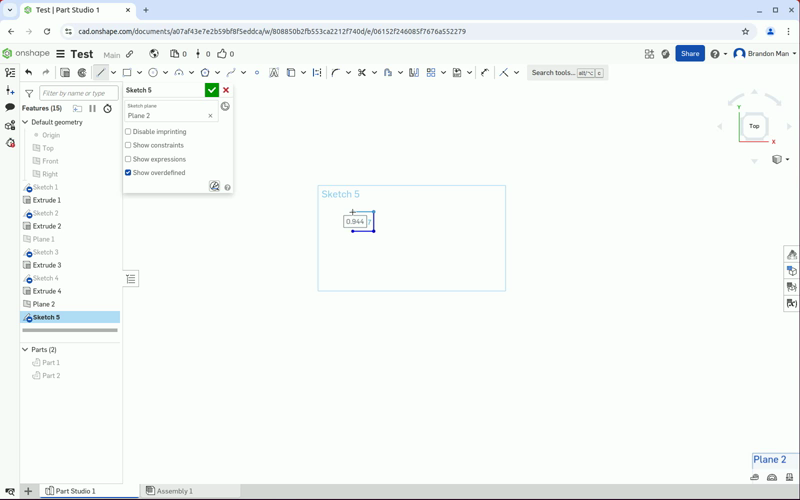
scroll(6)
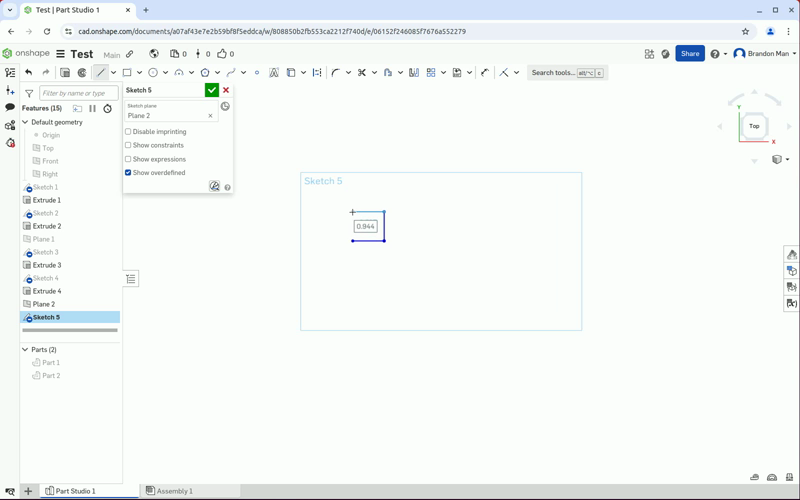
scroll(6)
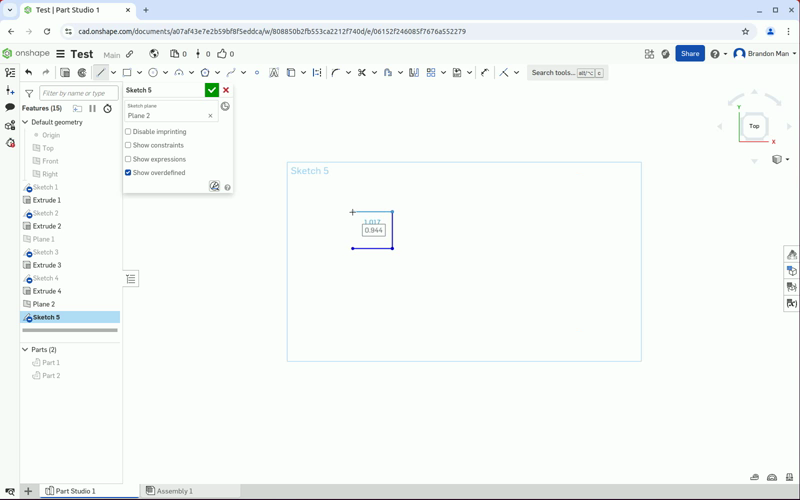
scroll(6)
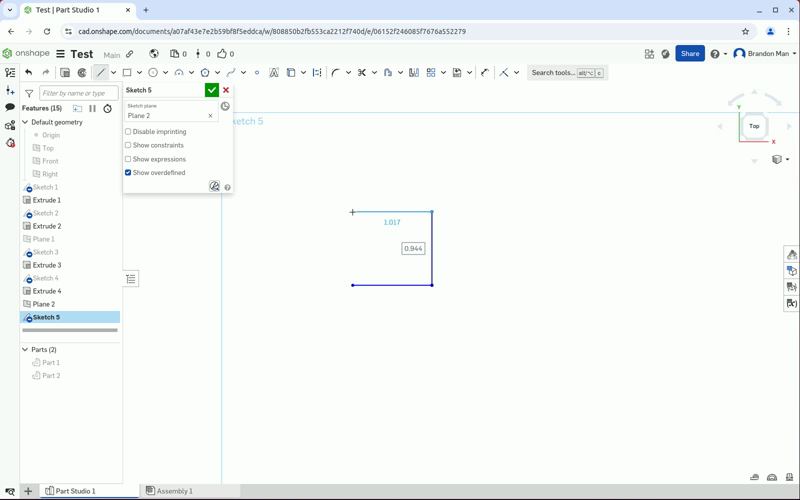
click(352, 211)
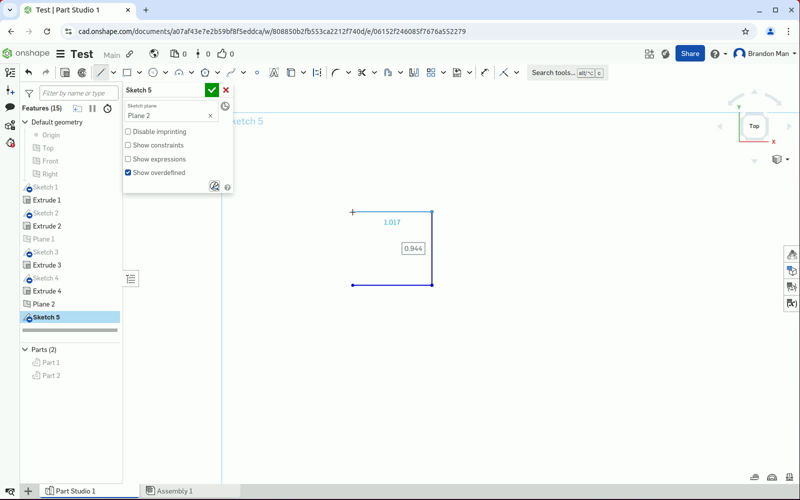
scroll(-6)
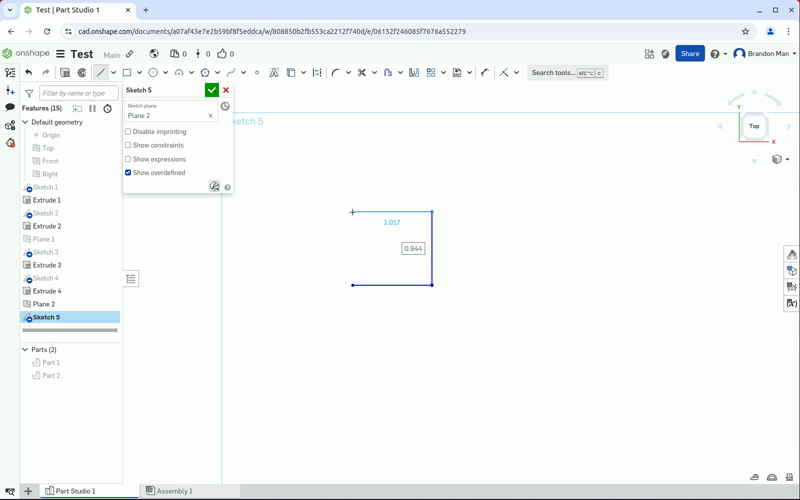
scroll(-6)
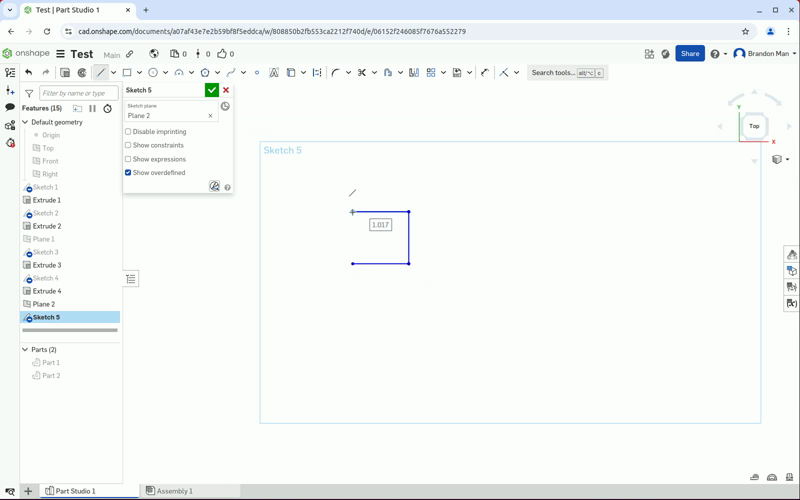
scroll(-6)
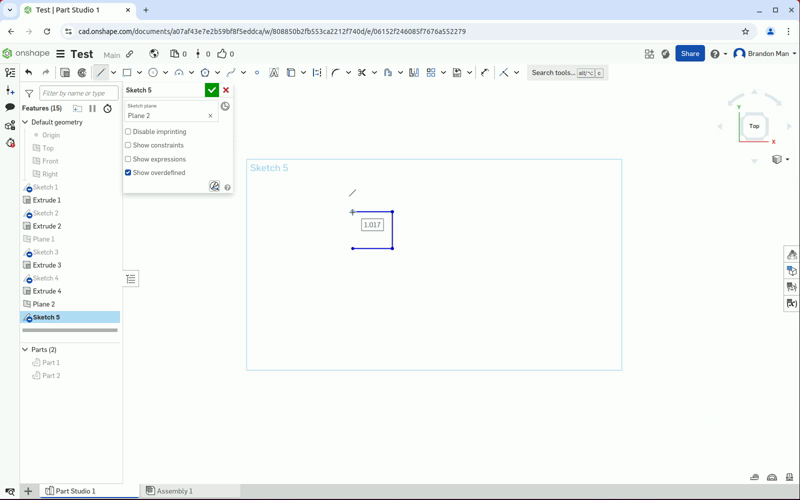
scroll(-6)
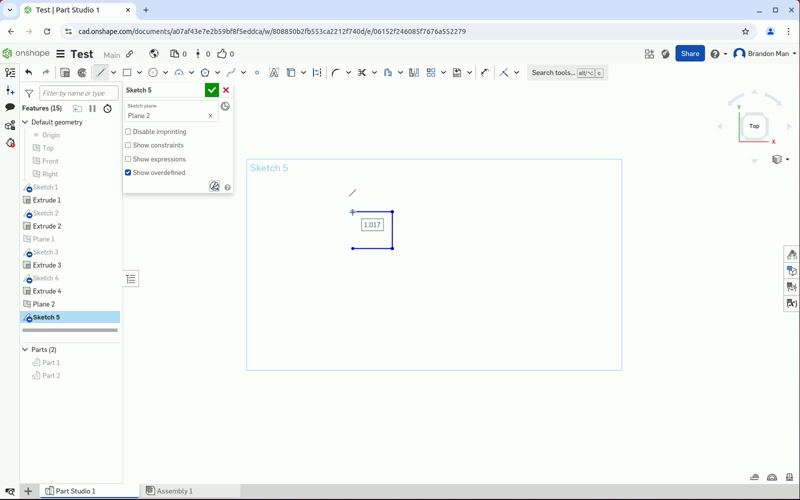
scroll(-6)
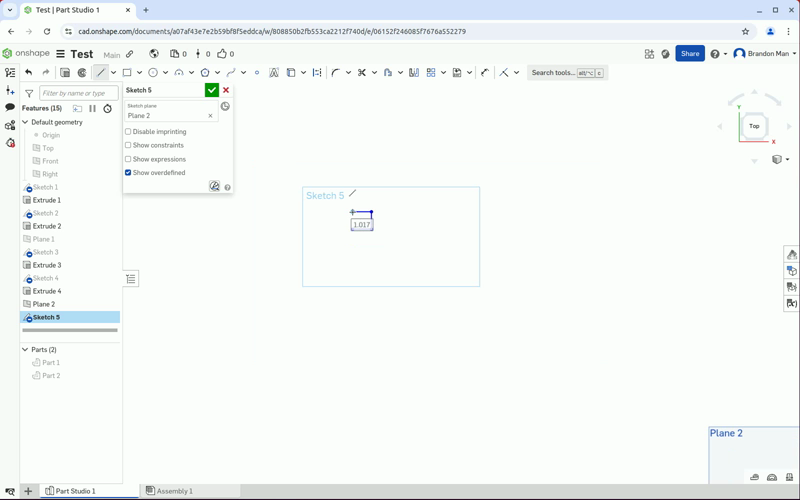
scroll(-6)
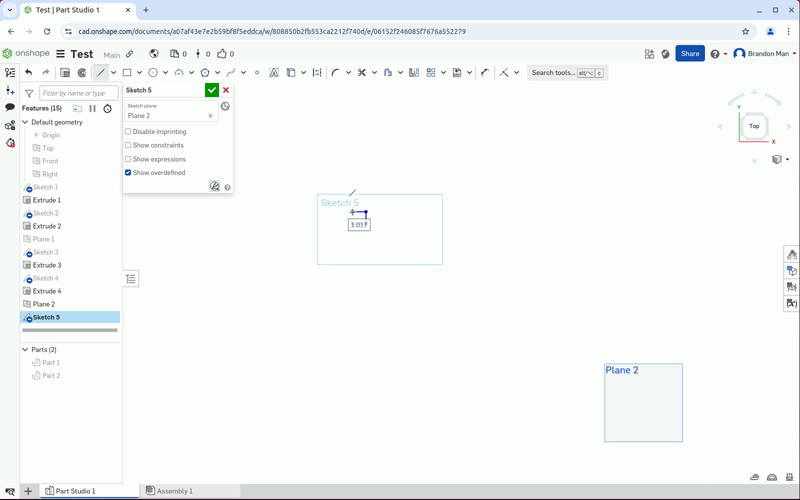
scroll(-6)
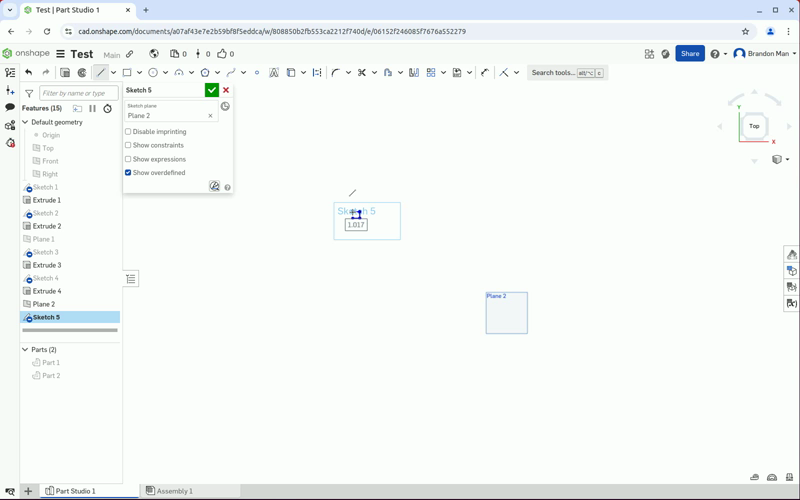
key_up(shift)
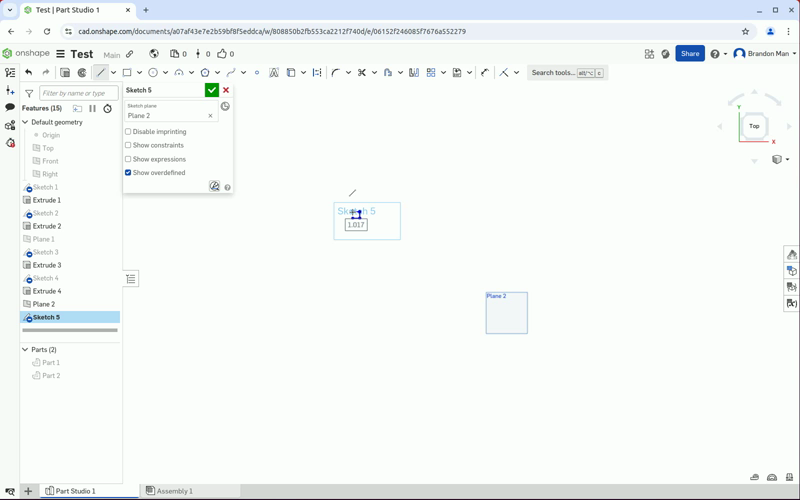
mouse_move(382, 211)
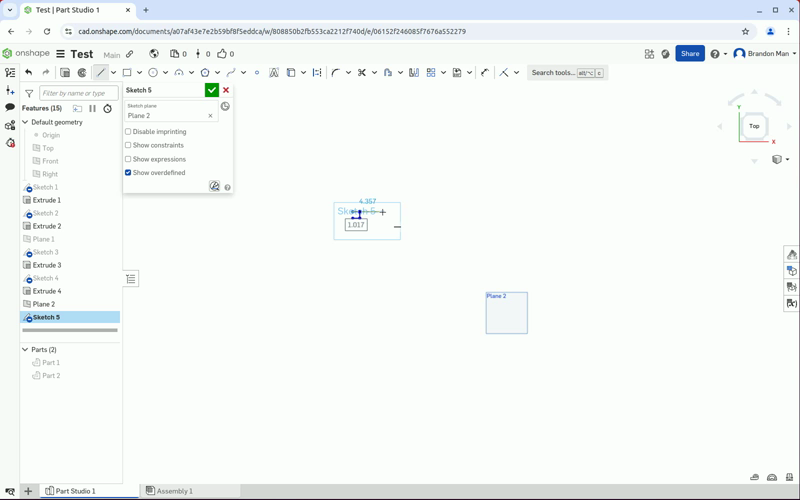
key_down(shift)
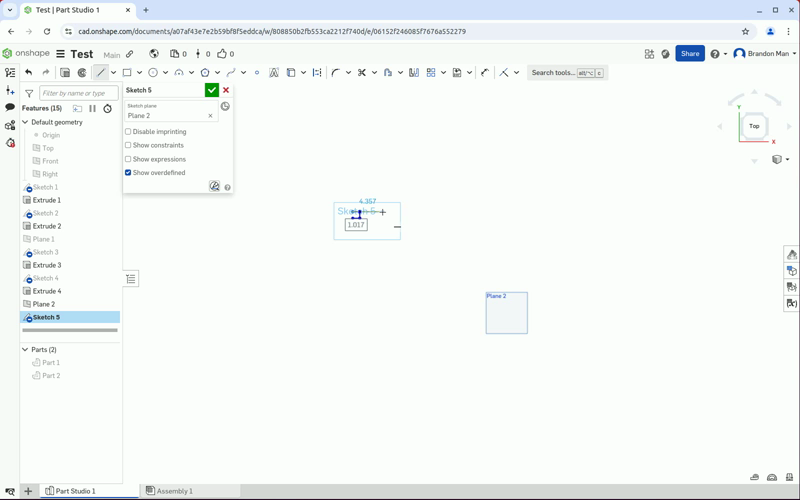
mouse_move(352, 218)
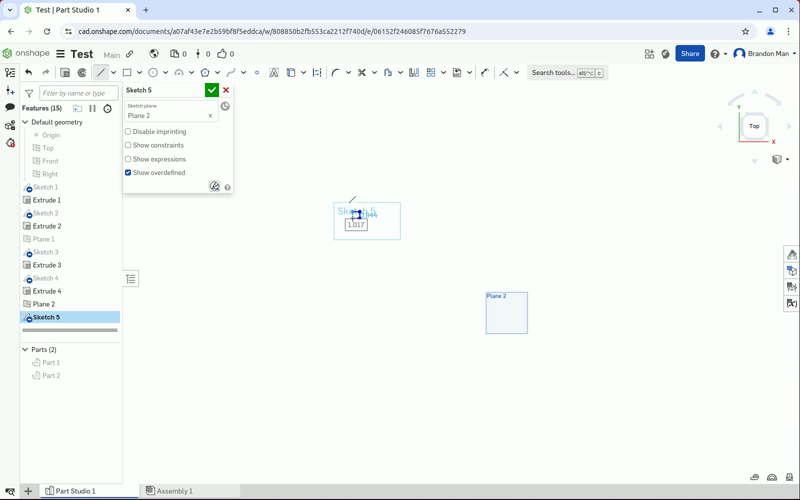
scroll(6)
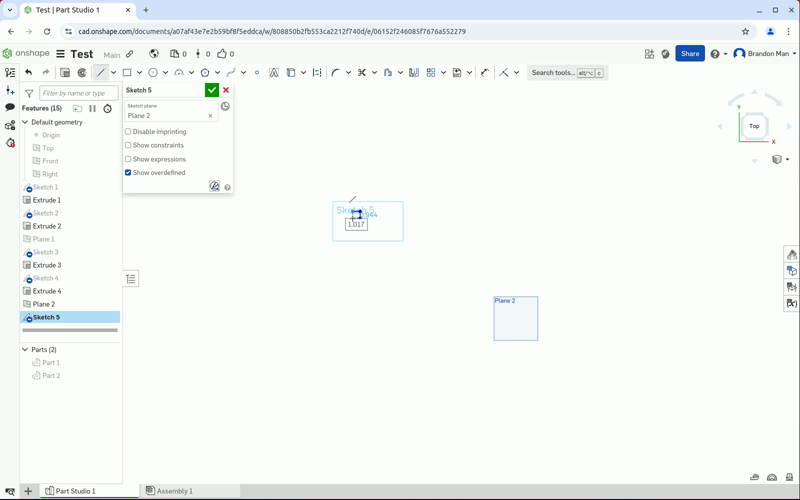
scroll(6)
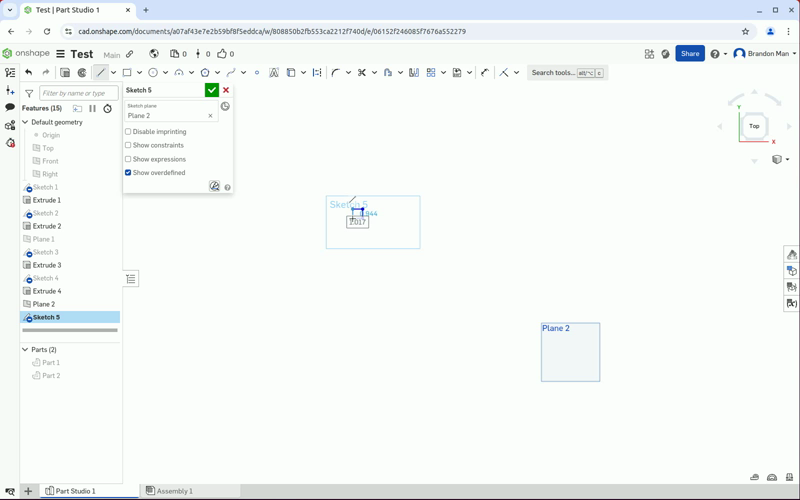
scroll(6)
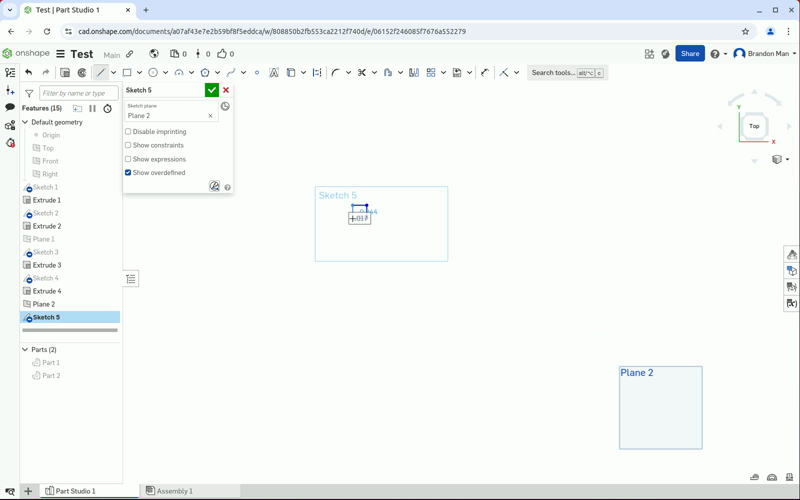
scroll(6)
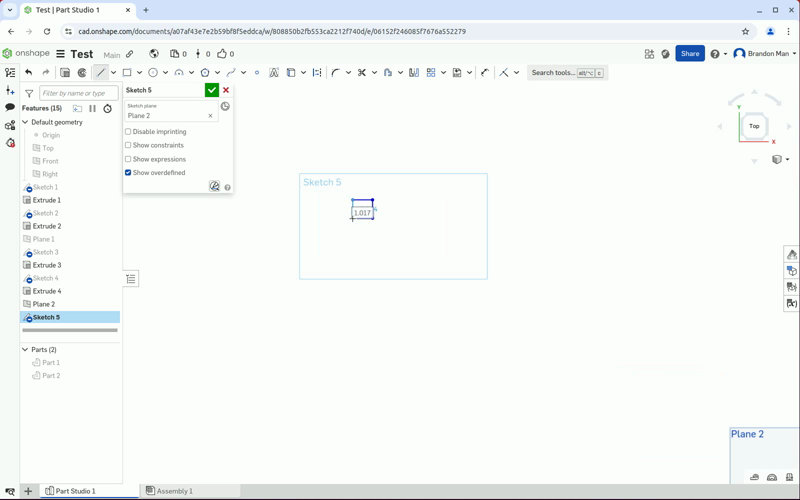
scroll(6)
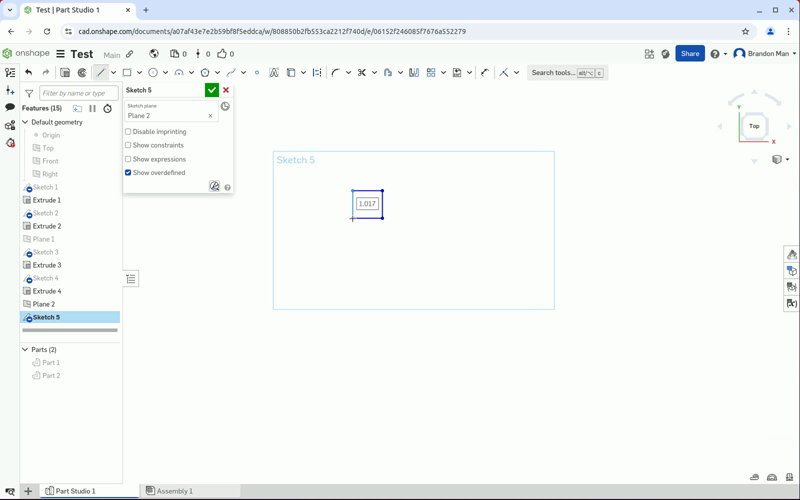
scroll(6)
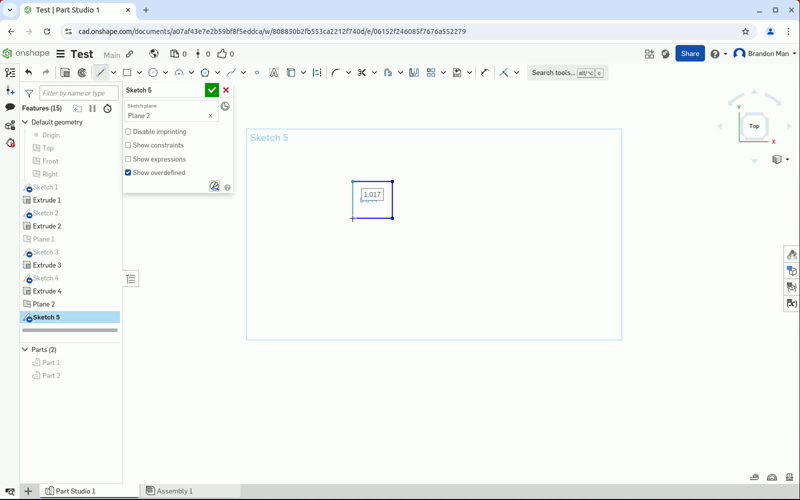
scroll(6)
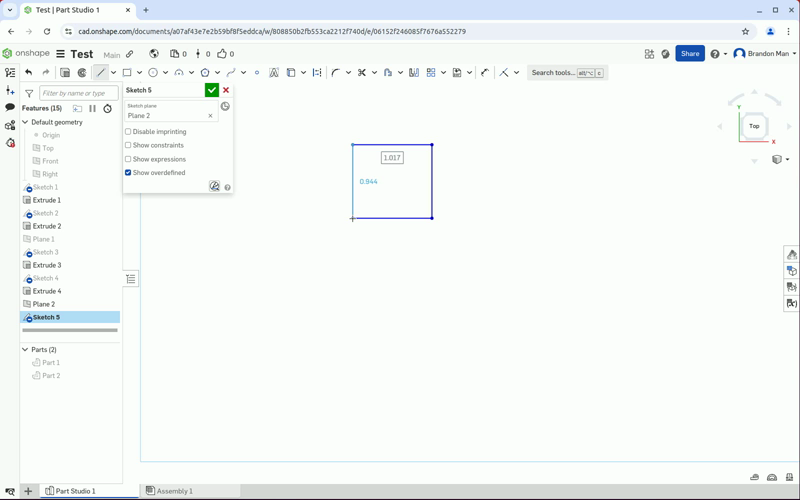
key_up(shift)
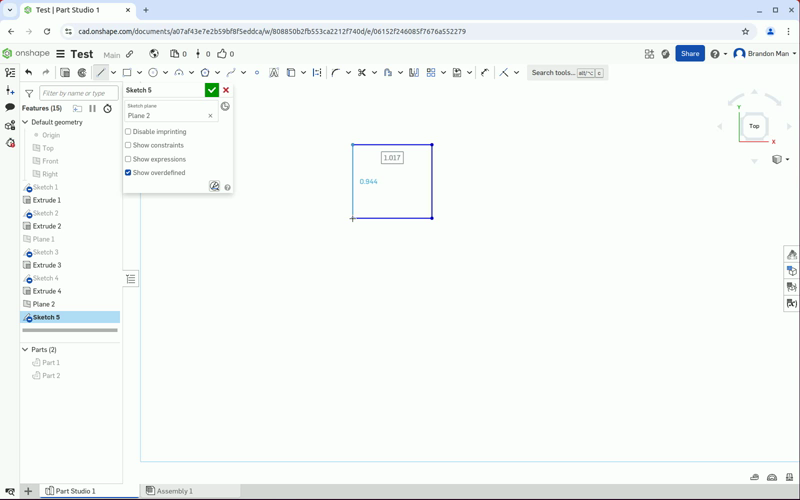
click(352, 218)
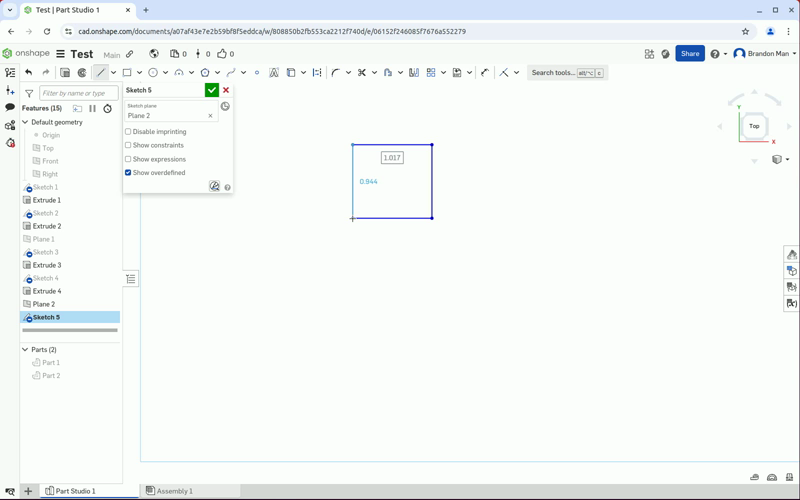
scroll(-6)
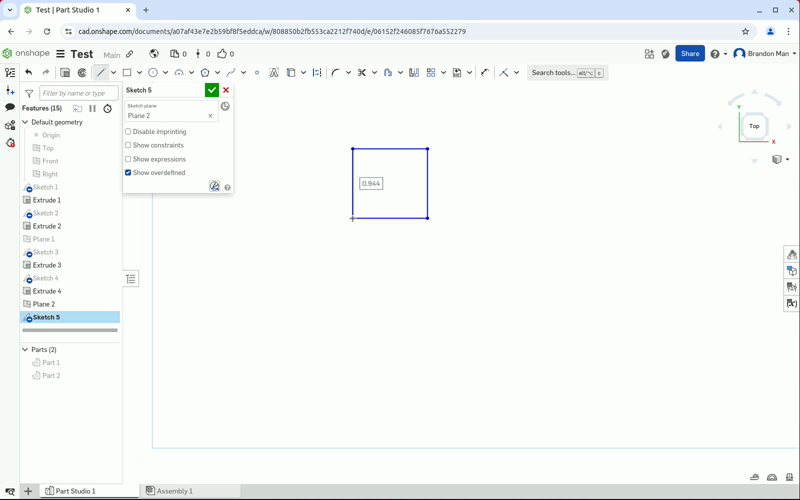
scroll(-6)
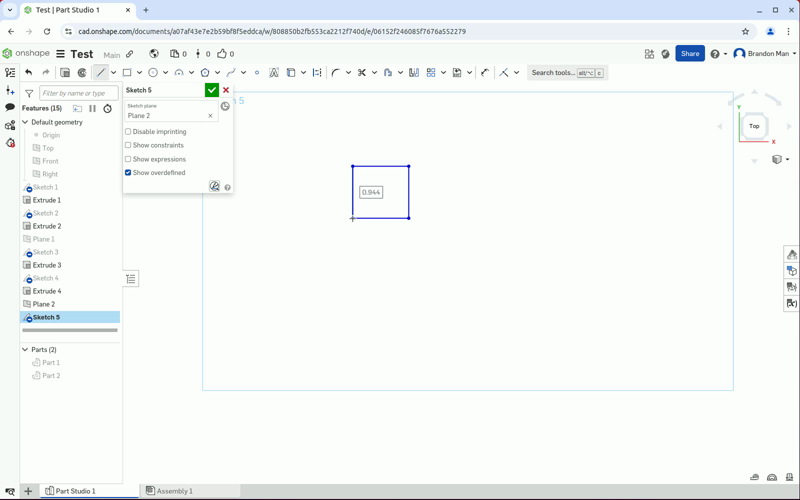
scroll(-6)
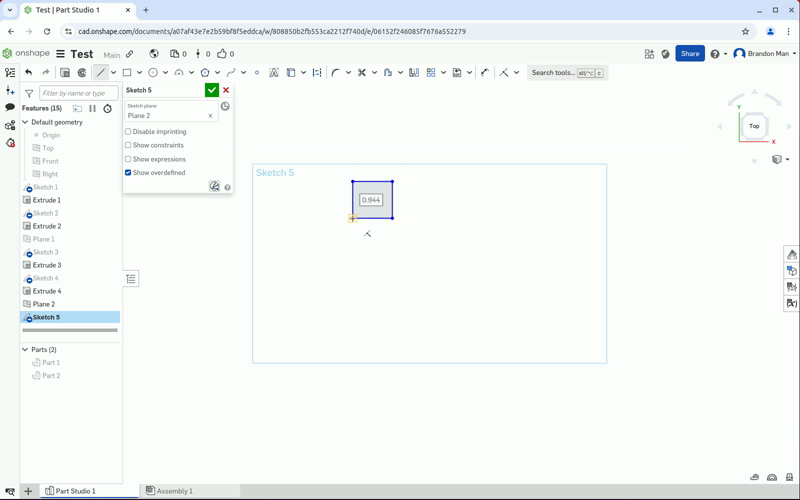
scroll(-6)
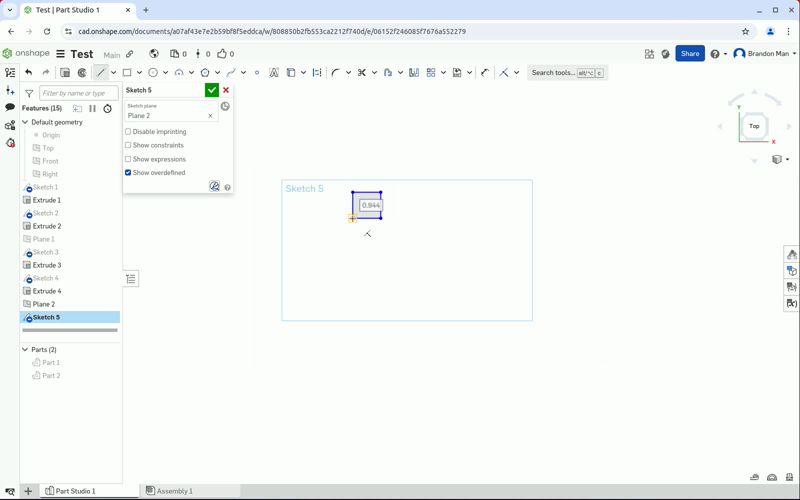
scroll(-6)
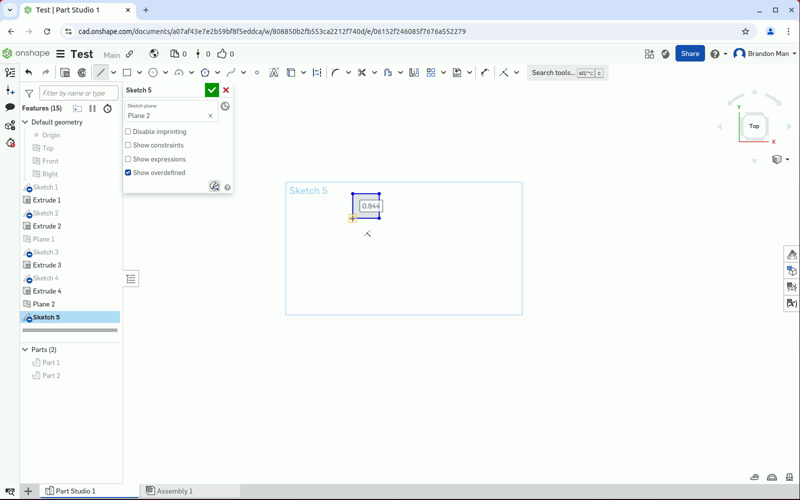
scroll(-6)
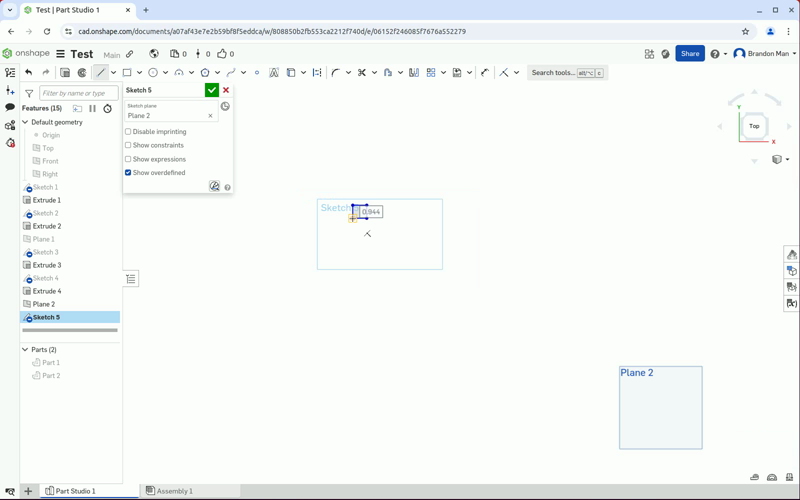
scroll(-6)
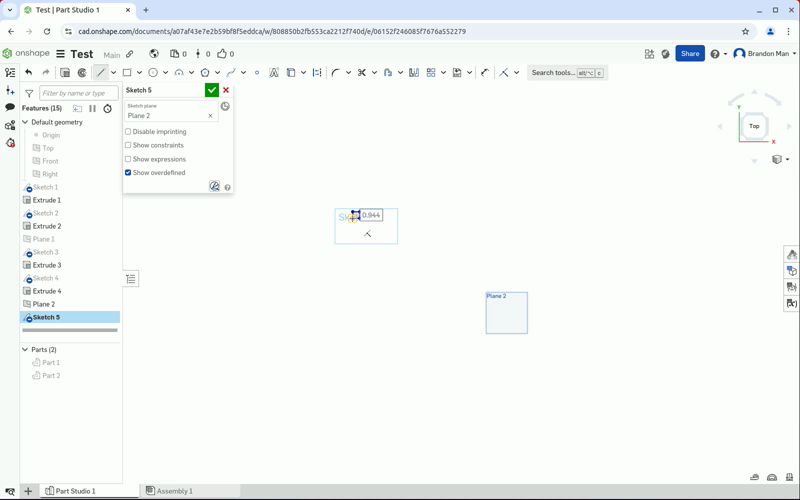
key(esc)
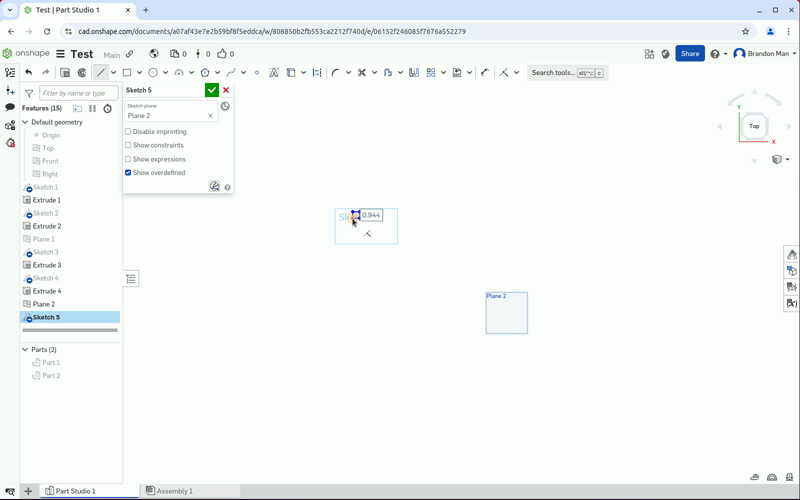
mouse_move(354, 214)
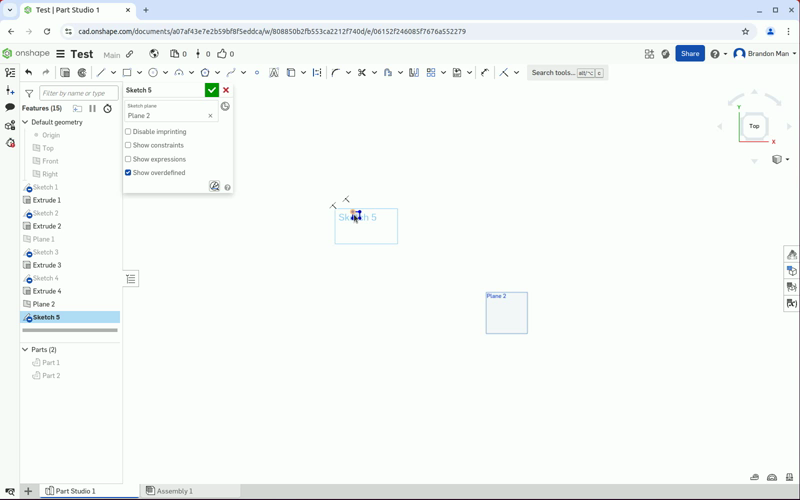
scroll(6)
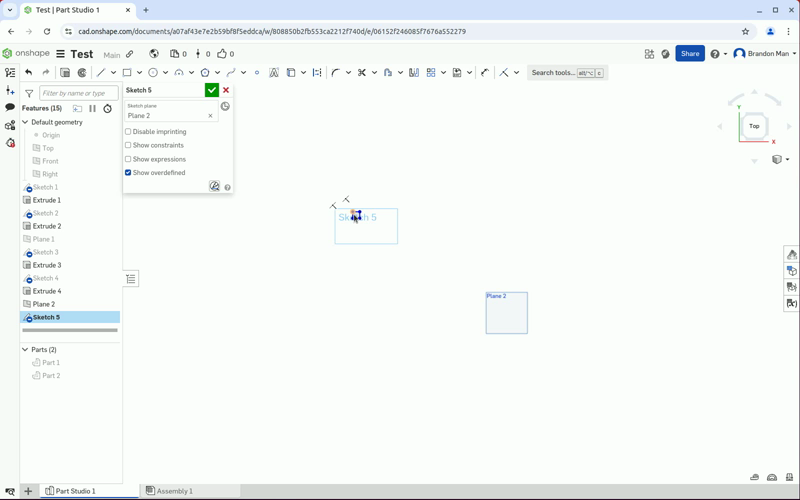
scroll(6)
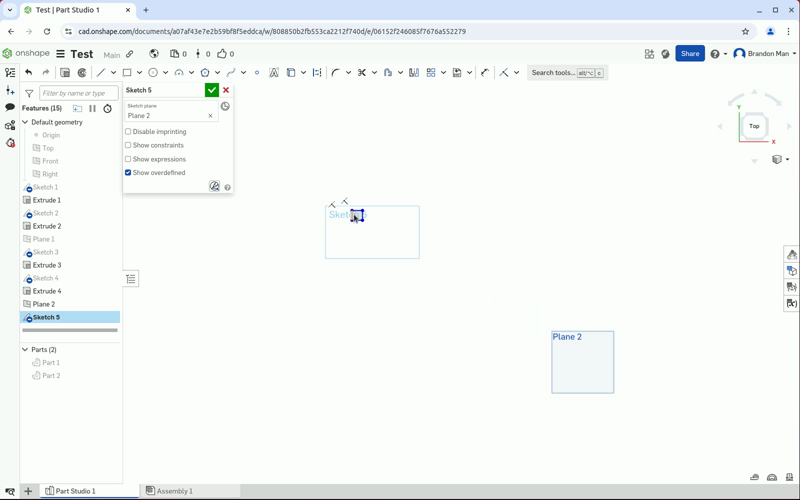
scroll(6)
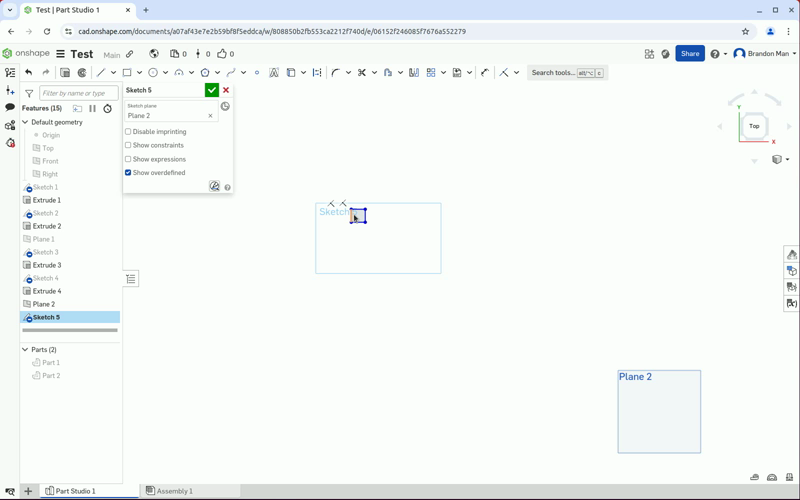
scroll(6)
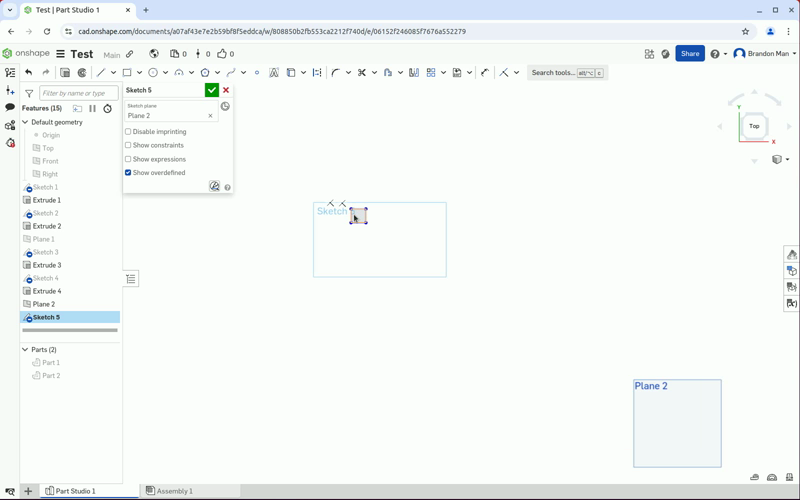
scroll(6)
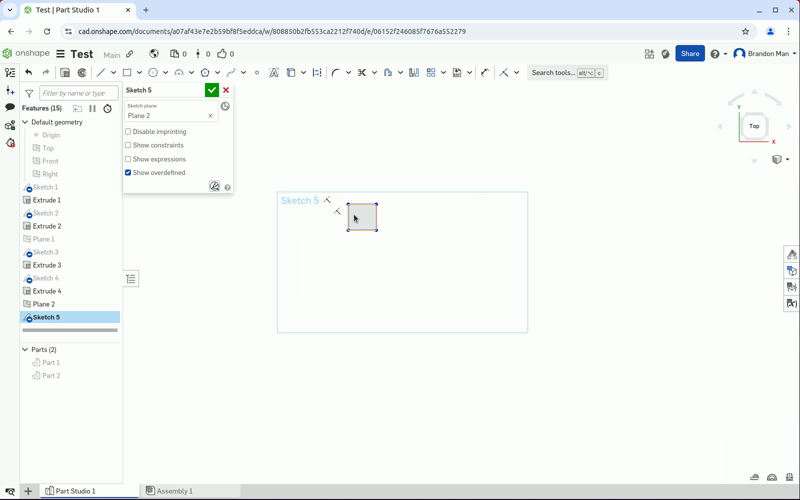
scroll(6)
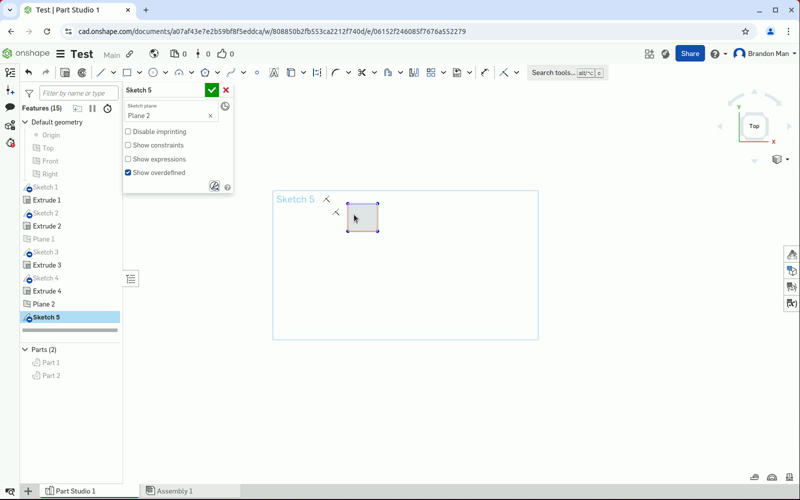
scroll(6)
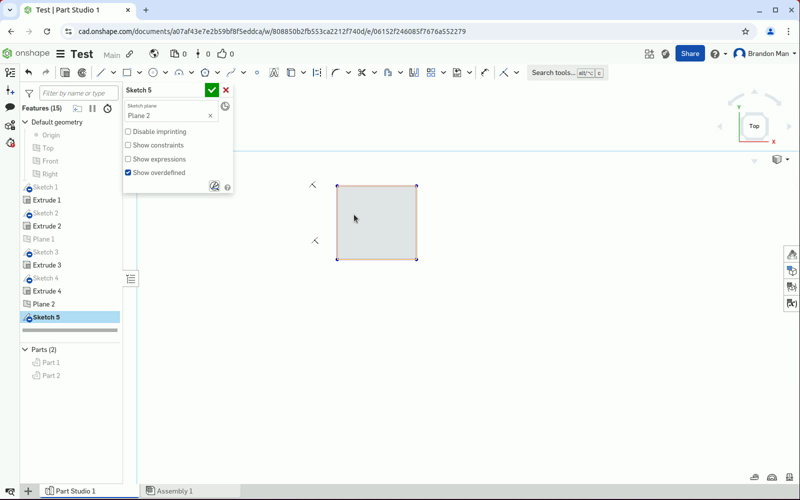
click(354, 214)
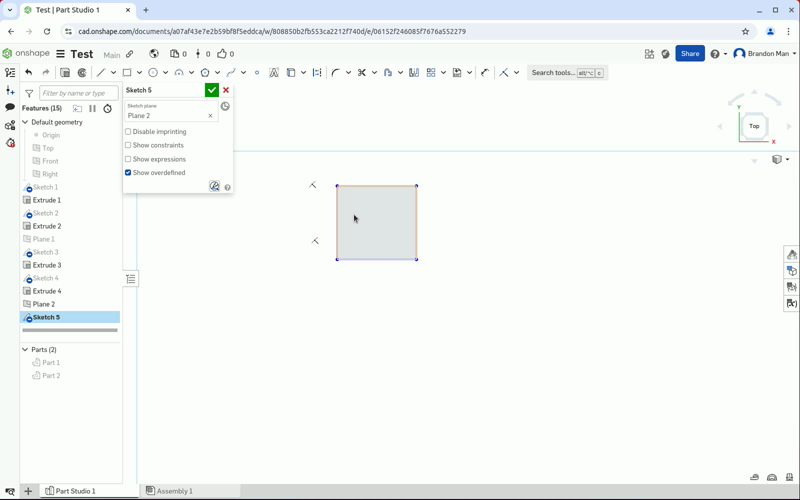
scroll(-6)
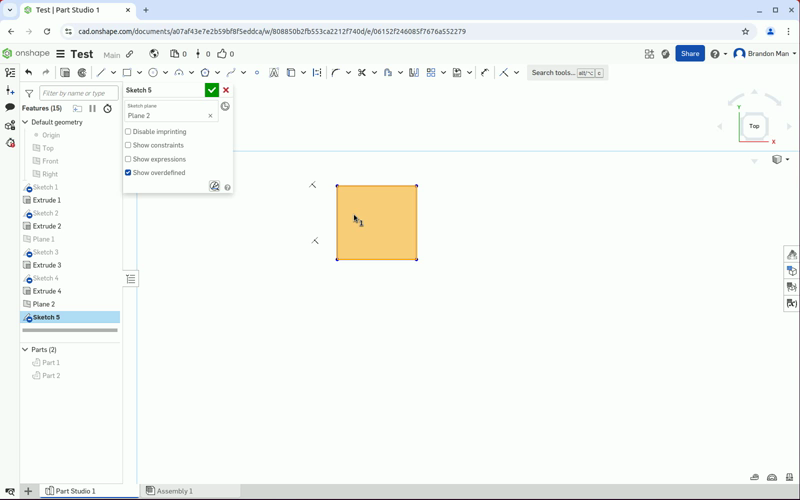
scroll(-6)
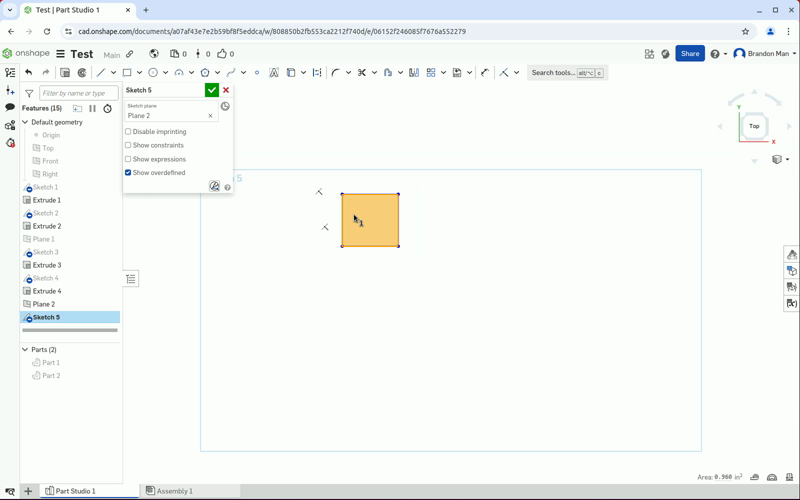
scroll(-6)
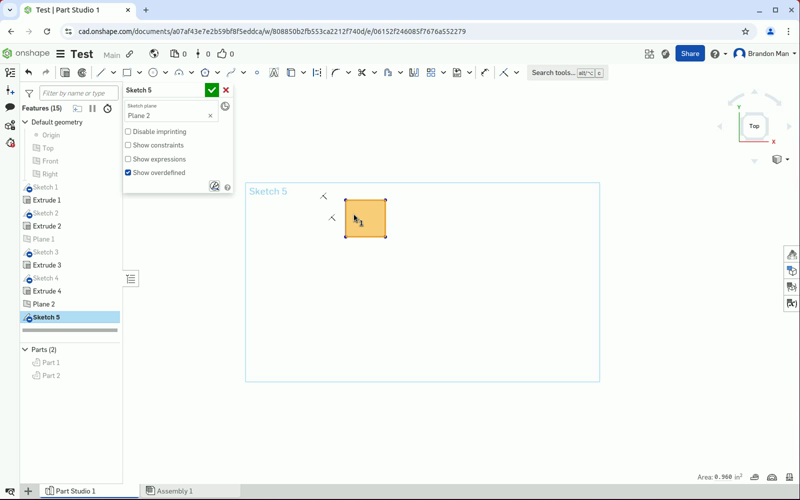
scroll(-6)
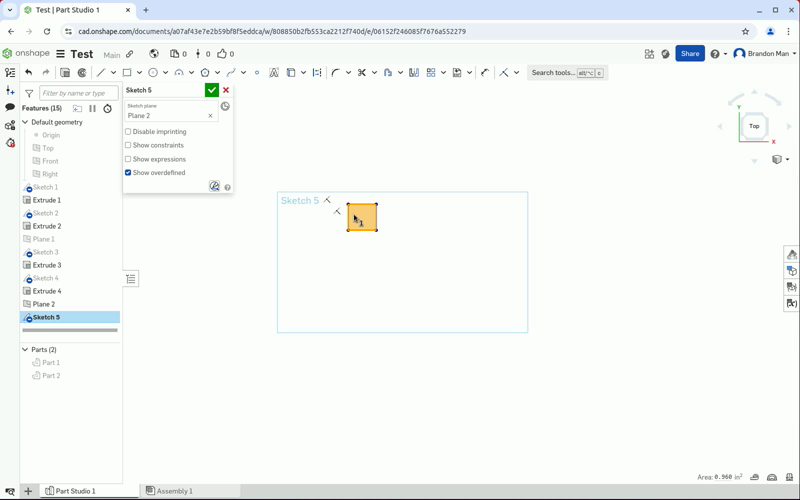
scroll(-6)
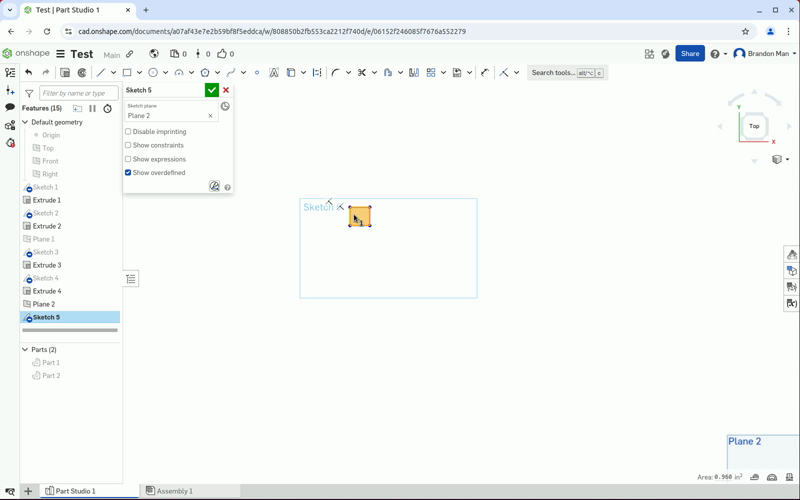
scroll(-6)
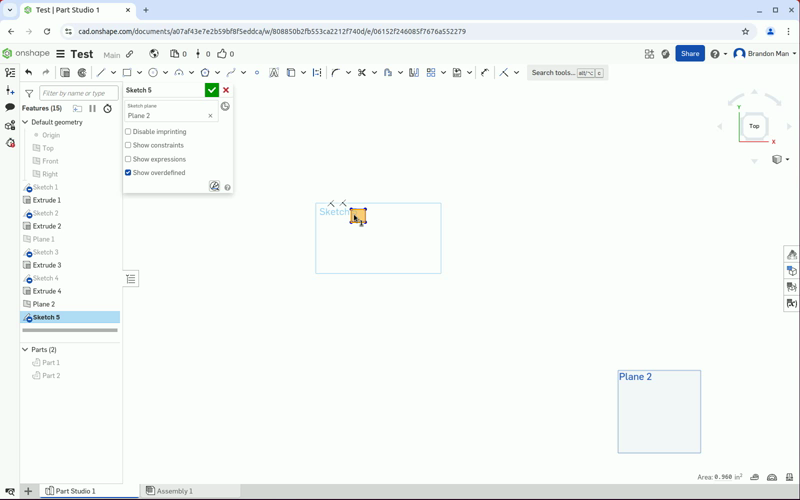
scroll(-6)
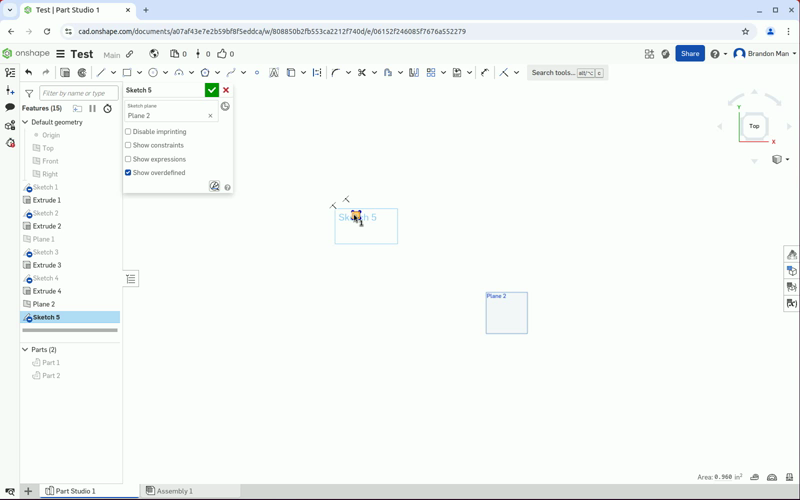
mouse_move(73, 352)
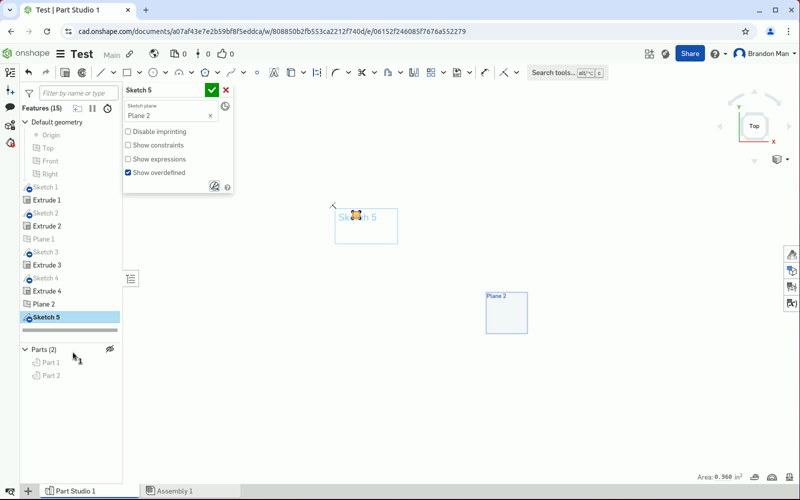
key(shift+y)
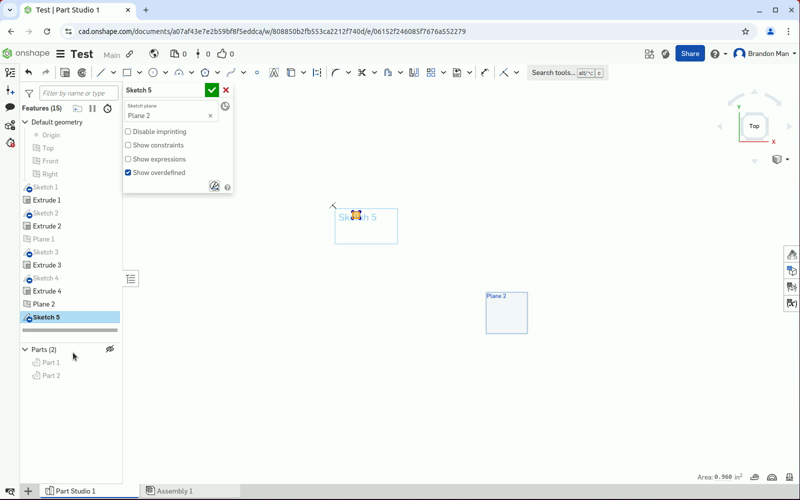
key(shift+e)
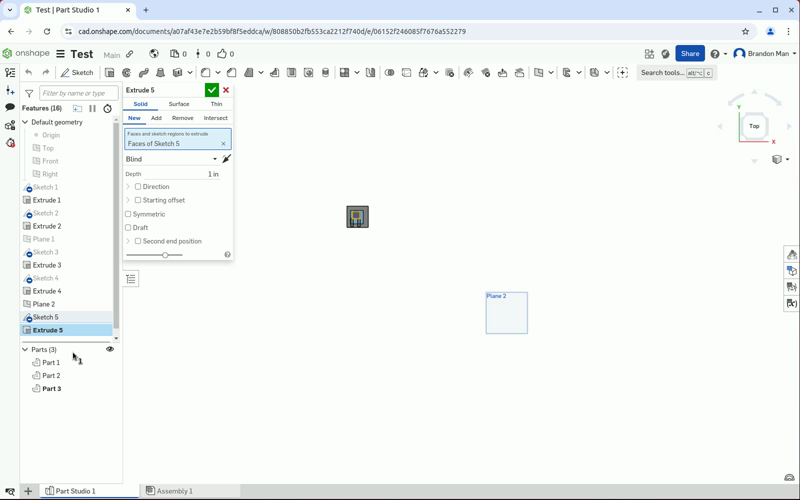
mouse_move(143, 106)
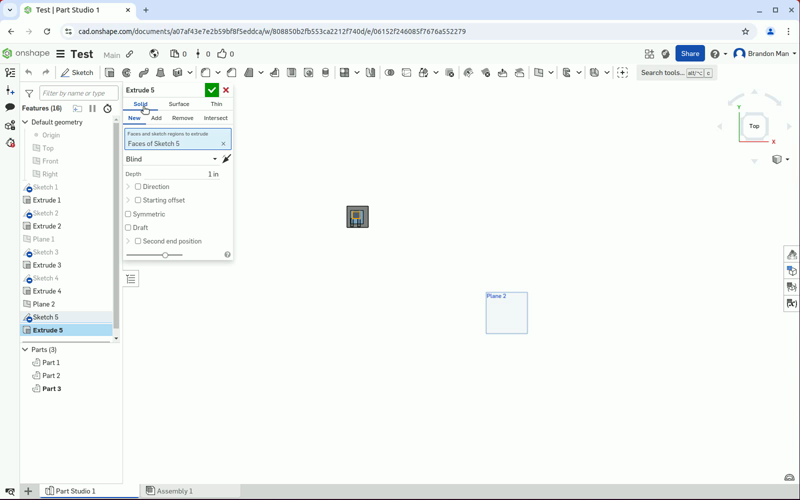
click(143, 106)
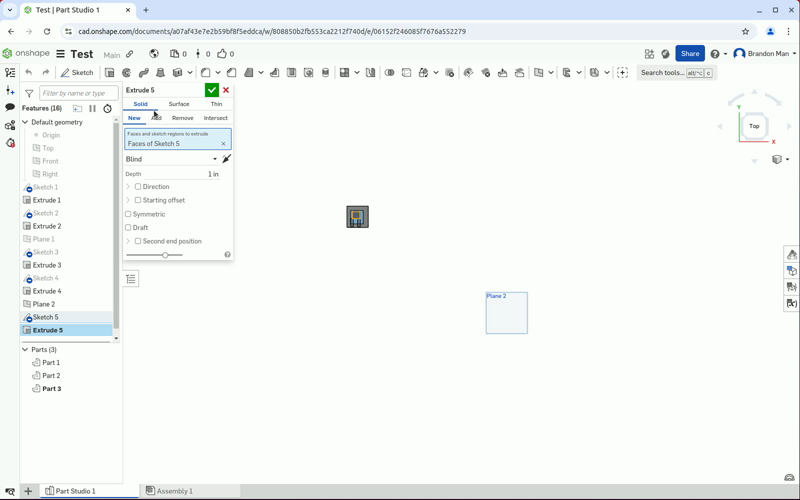
mouse_move(186, 120)
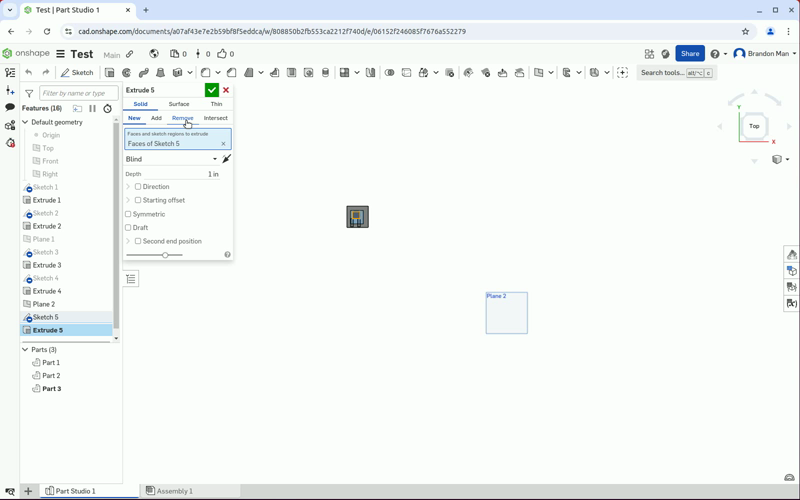
click(186, 120)
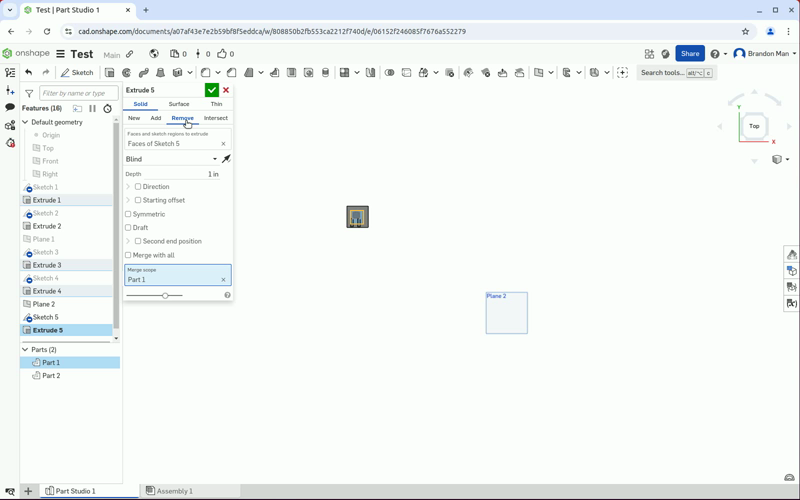
key(tab, 4)
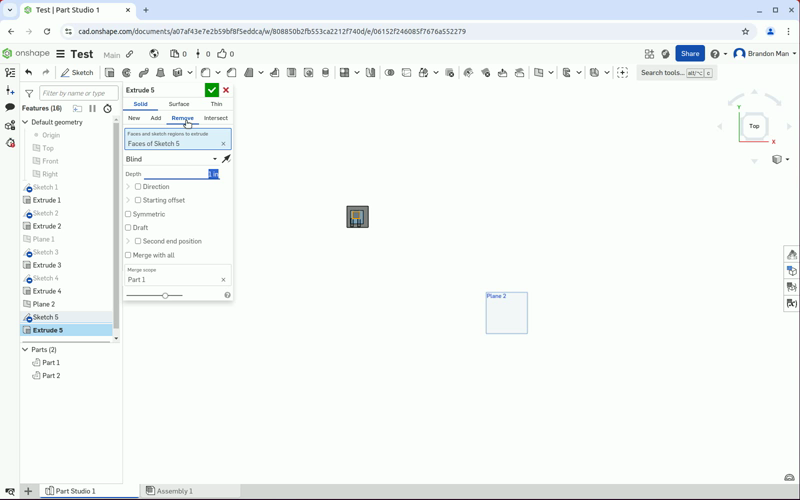
text(0.241)
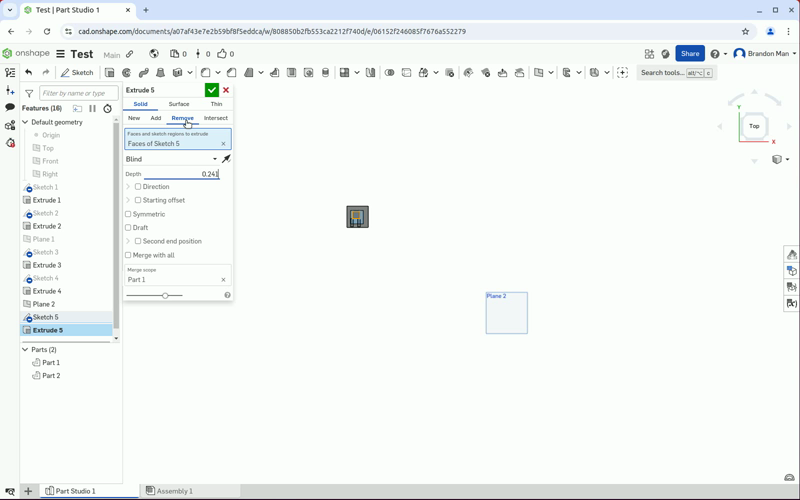
key(tab, 6)
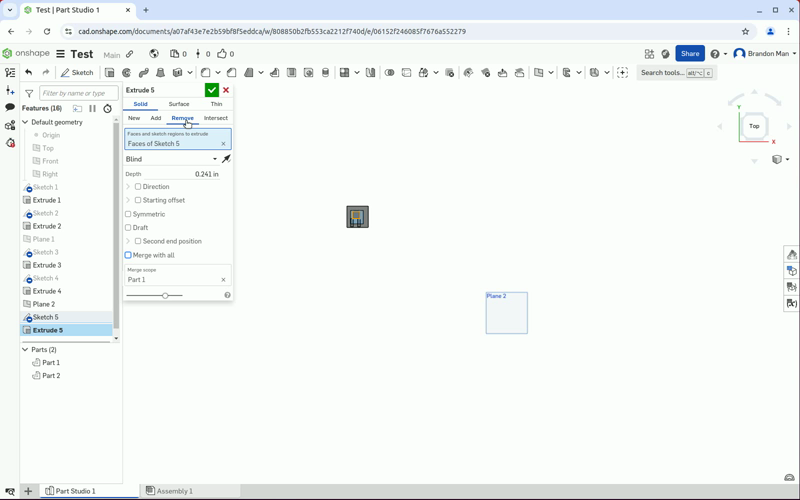
key(space)
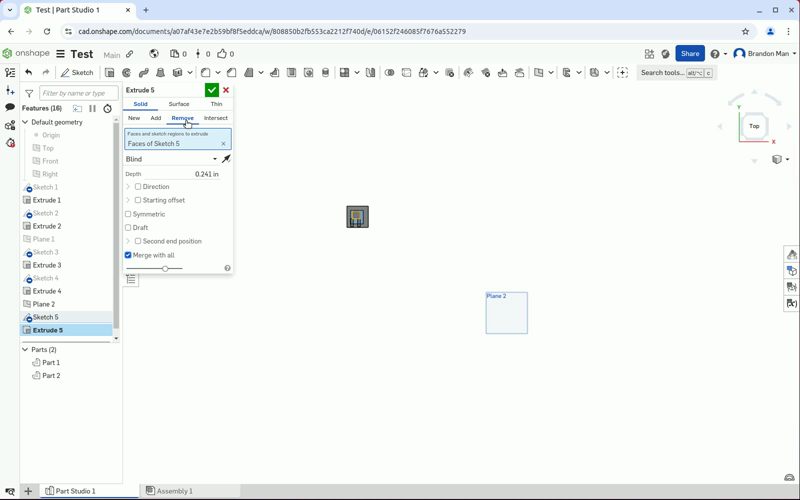
key(enter)
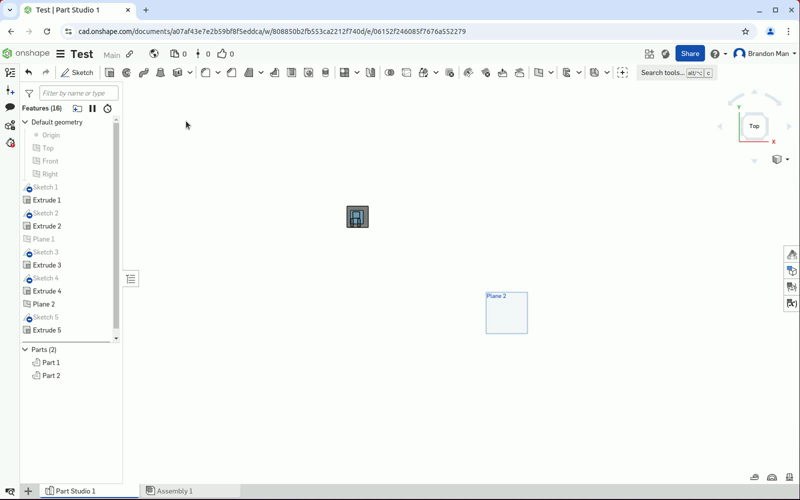
key(shift+h)
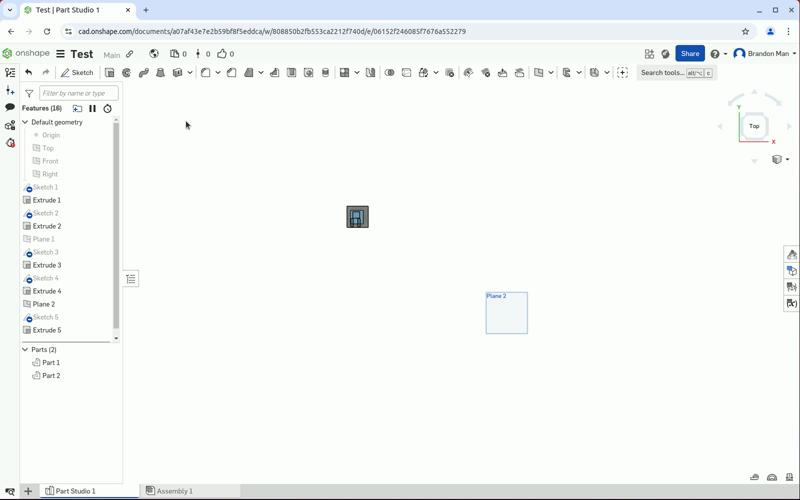
key(shift+h)
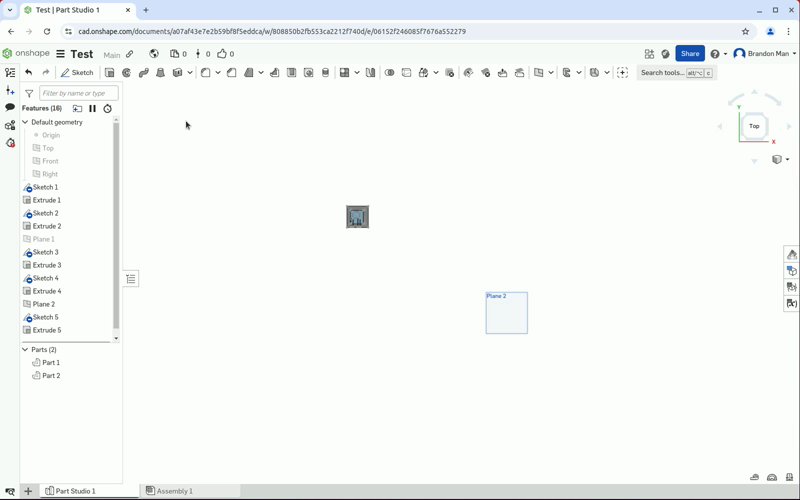
key(shift+7)
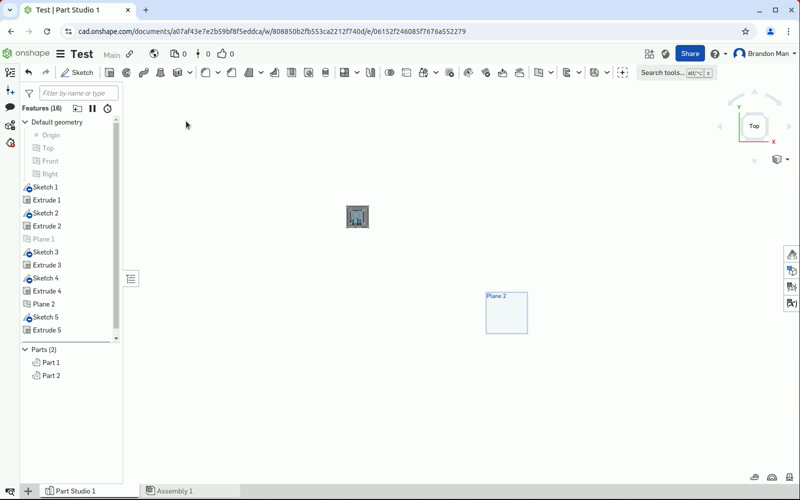
key(up, 3)
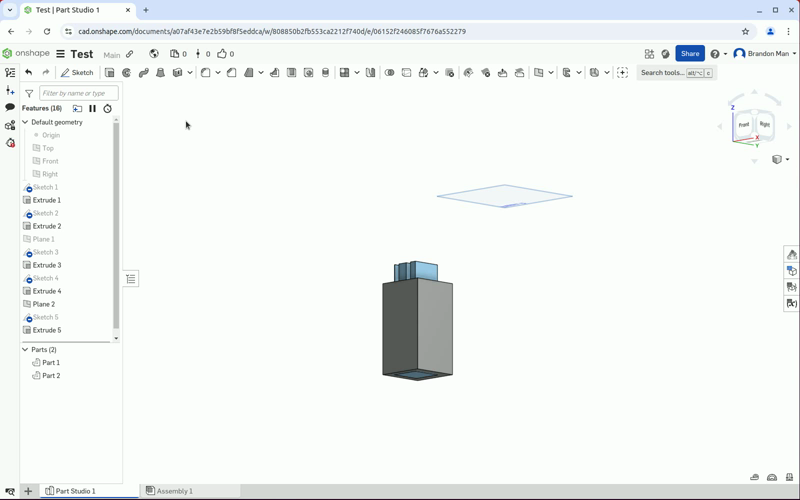
key(left, 3)
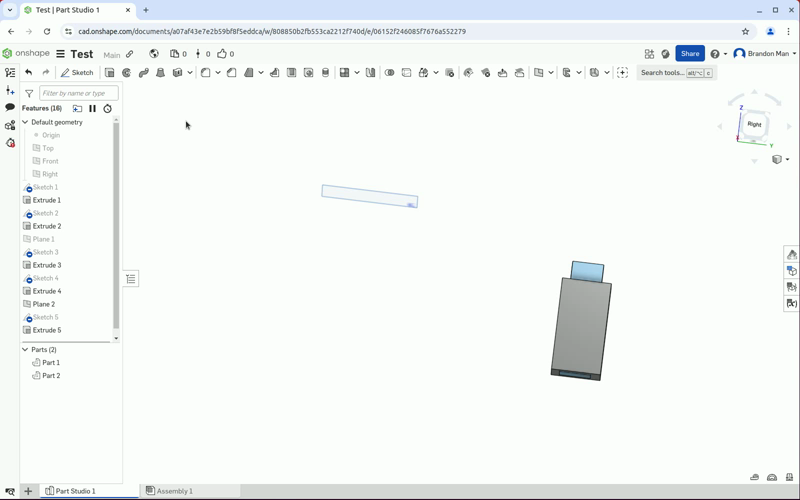
key(right, 3)
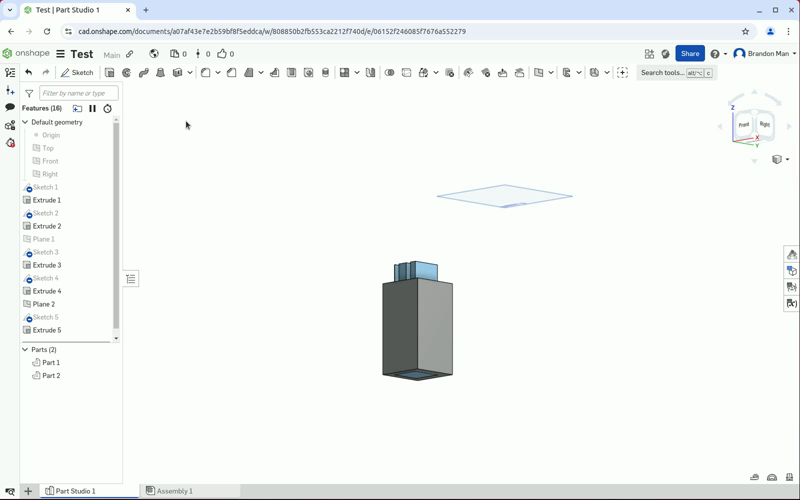
key(down, 3)
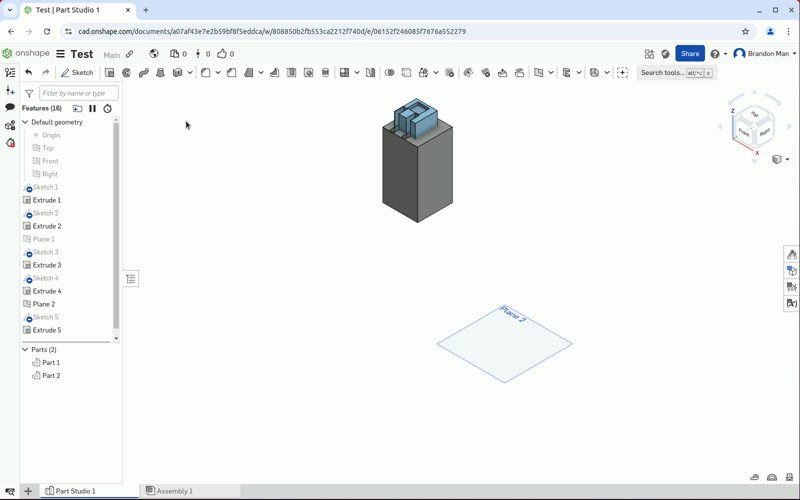
mouse_move(69, 189)
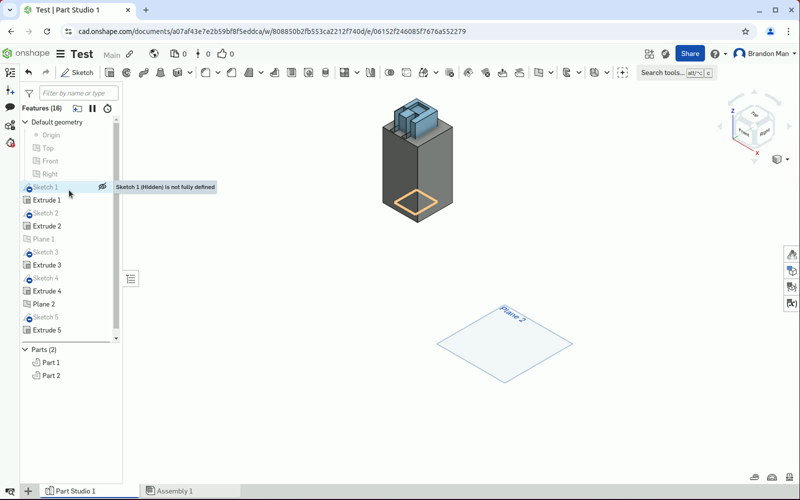
click(69, 189)